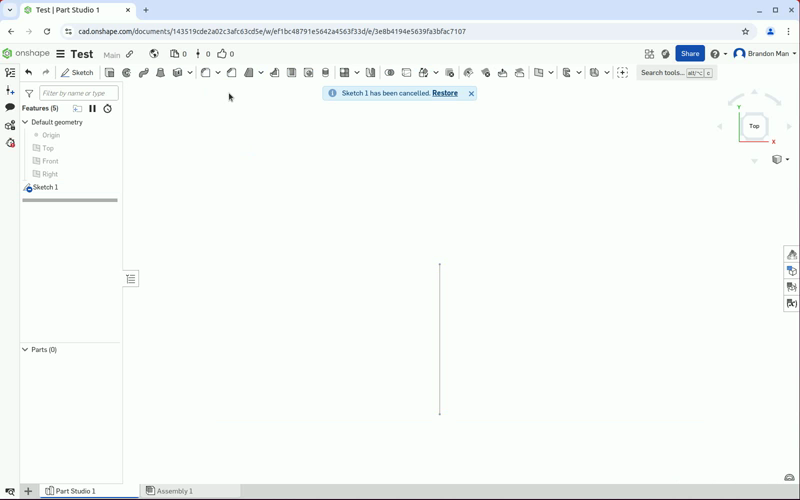
key(shift+h)
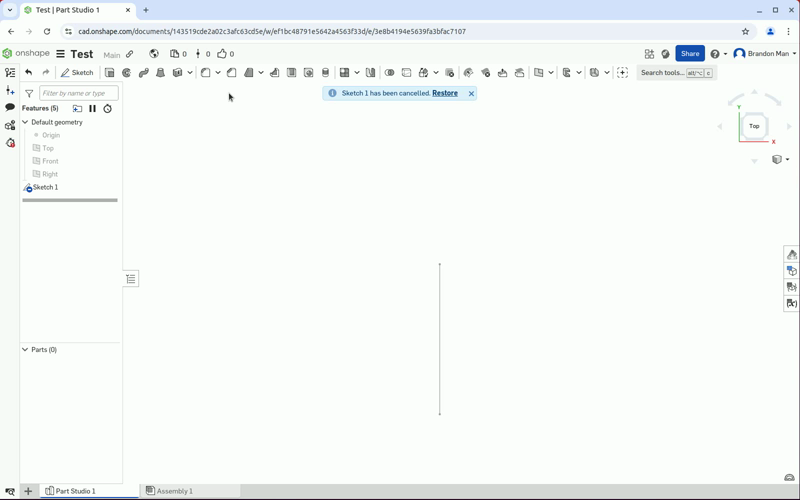
mouse_move(73, 352)
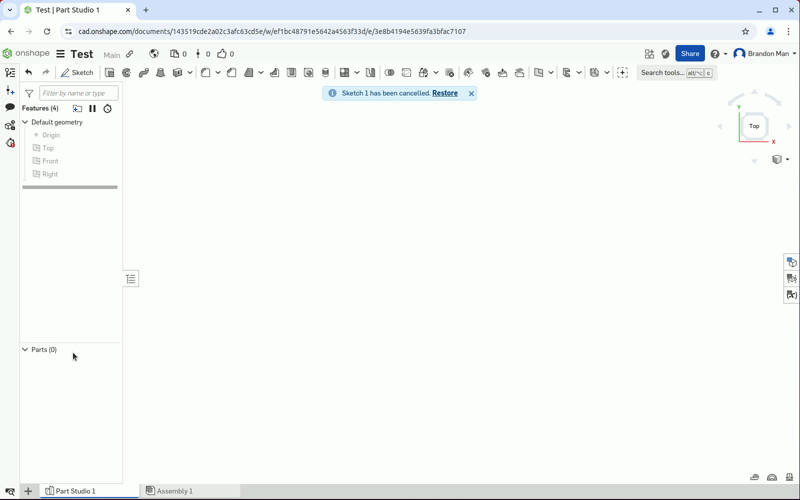
key(y)
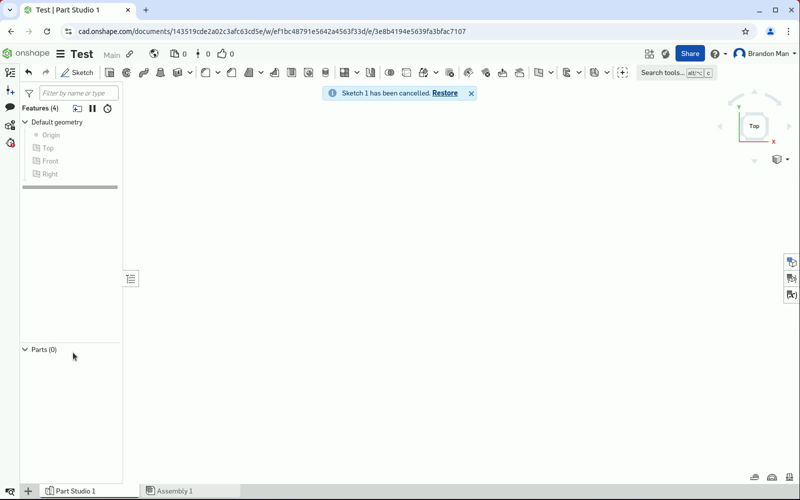
key(shift+p)
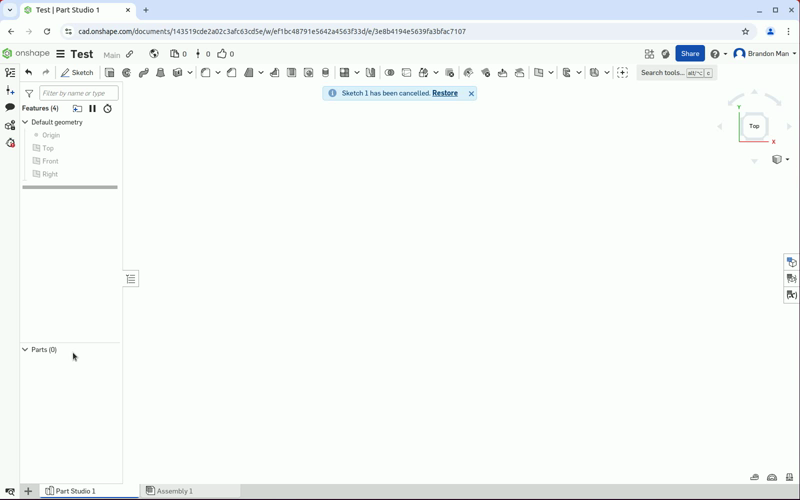
key(space)
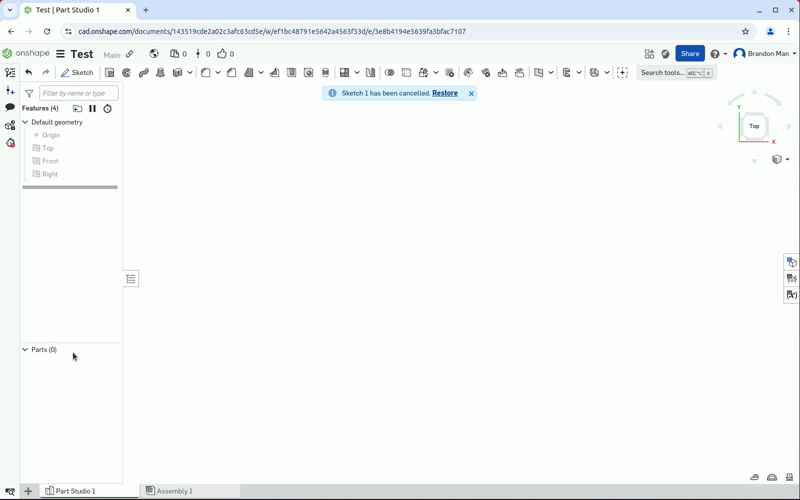
key_down(shift)
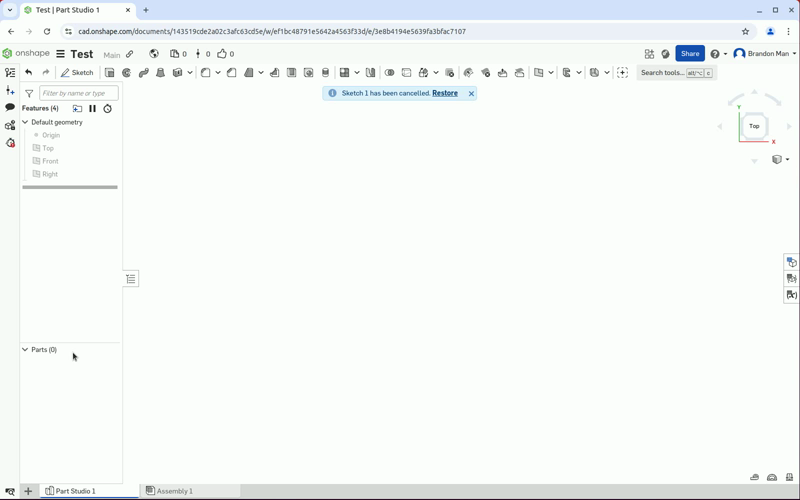
key(up)
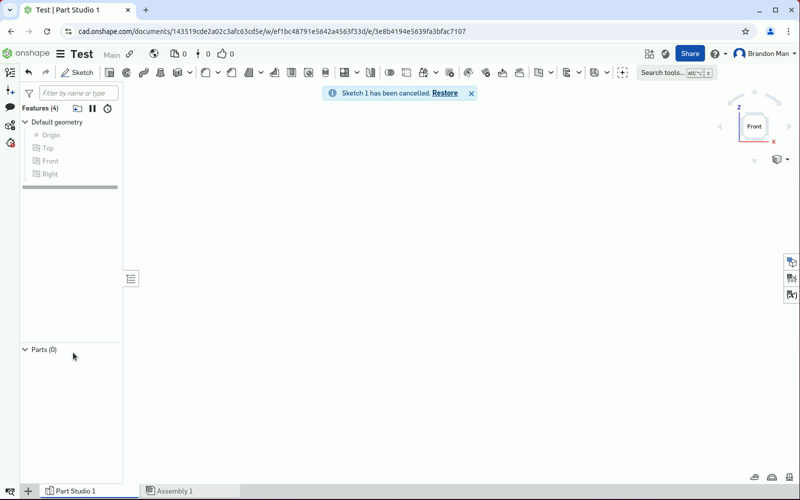
key_up(shift)
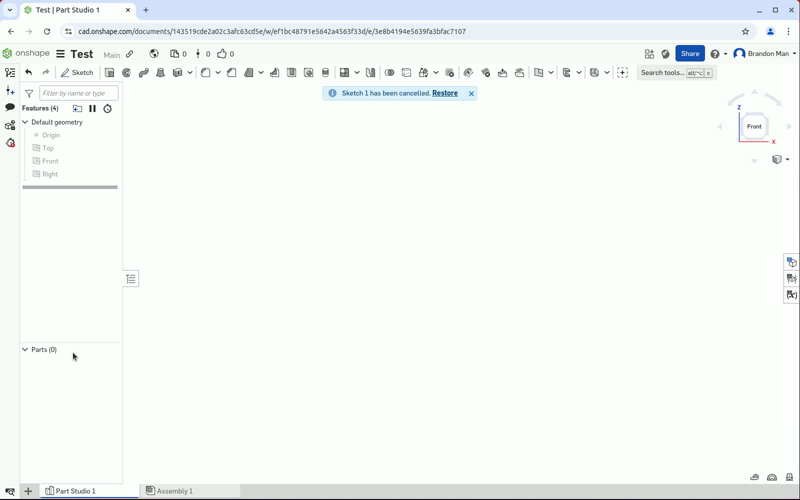
mouse_move(73, 352)
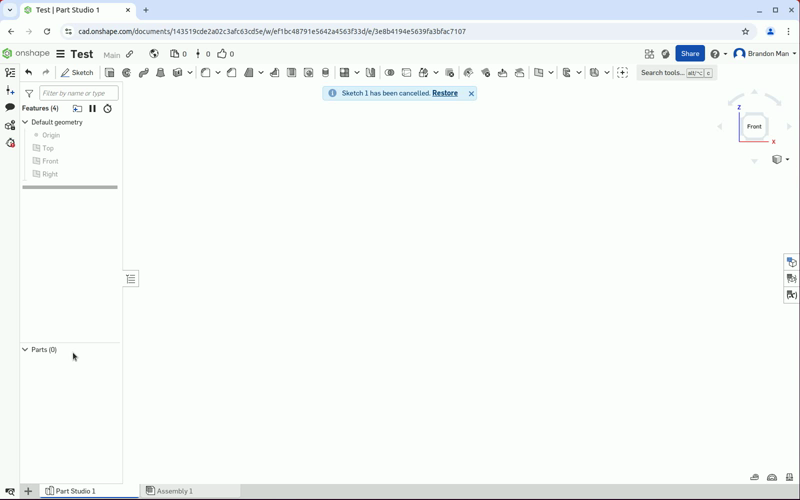
key(shift+y)
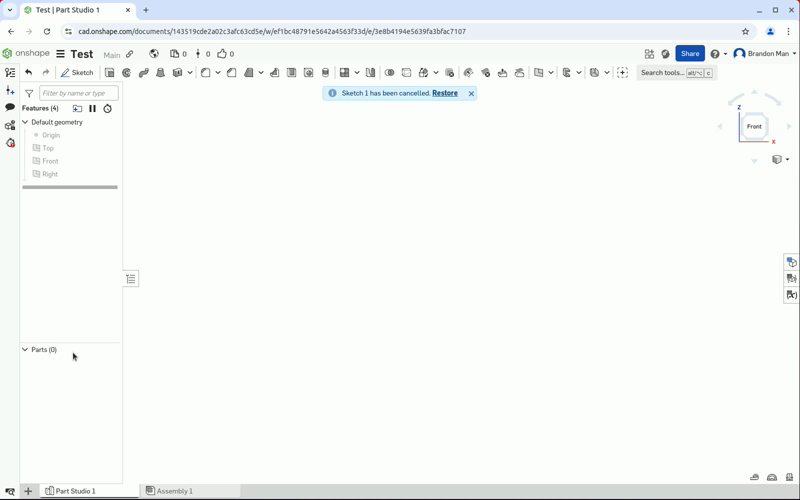
key(shift+s)
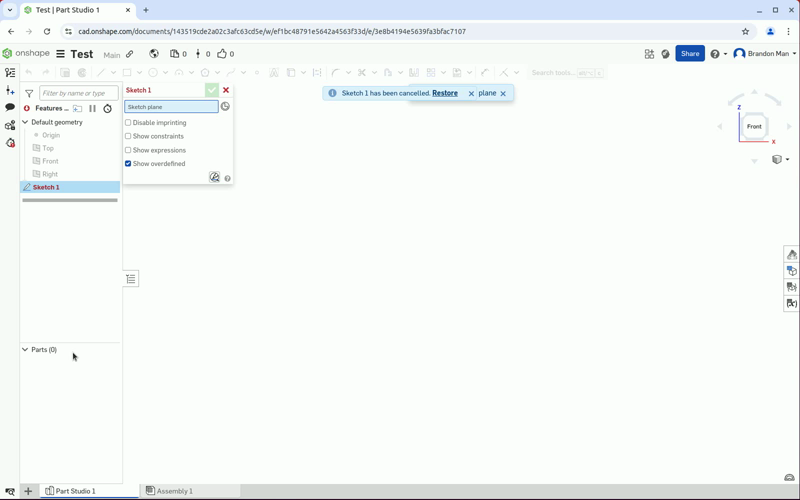
mouse_move(73, 163)
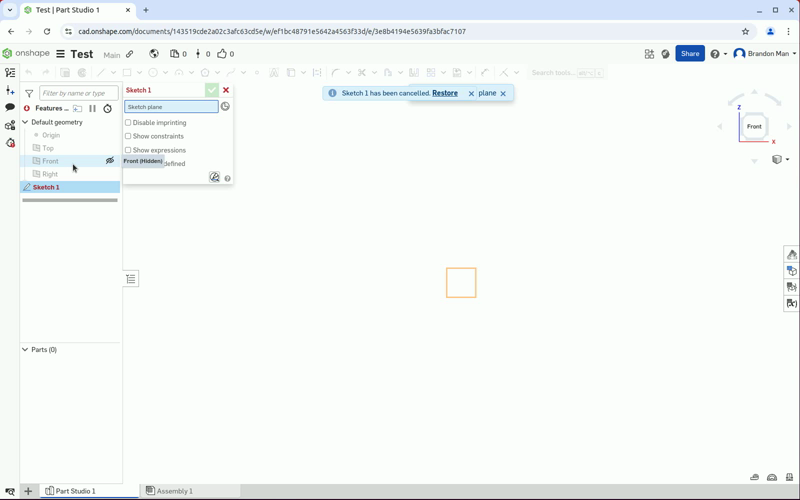
click(73, 163)
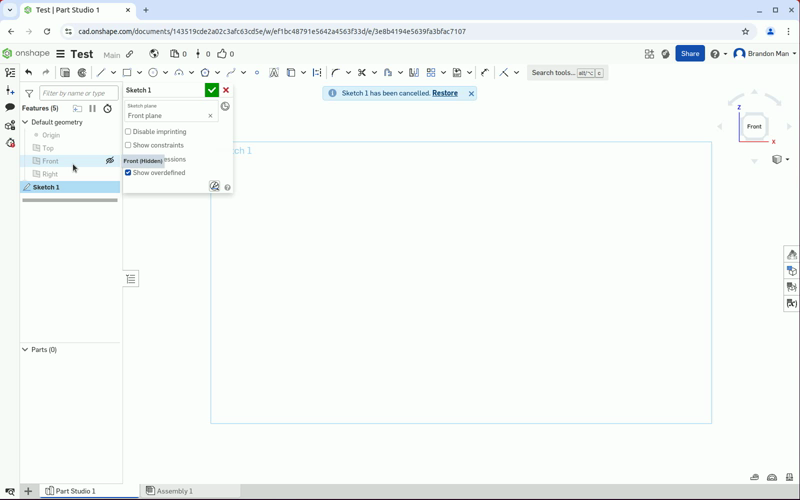
mouse_move(73, 352)
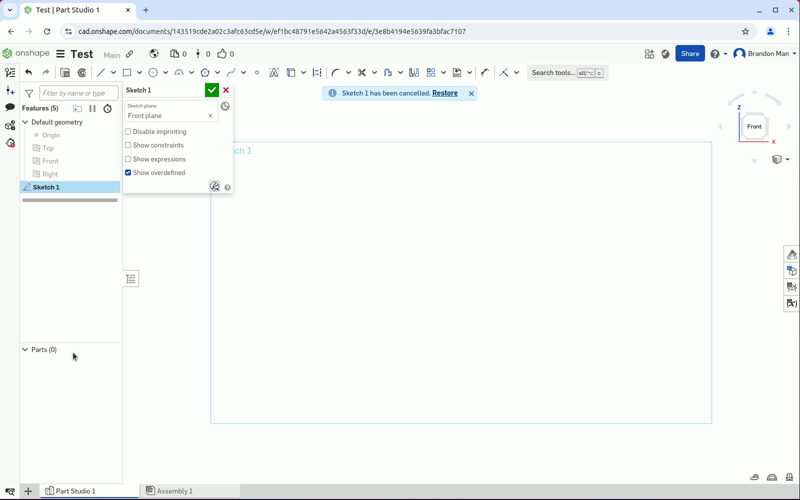
key(y)
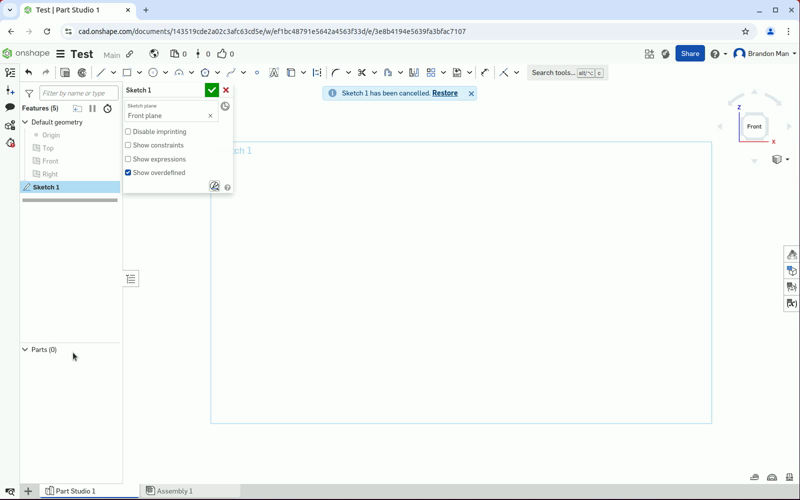
key(l)
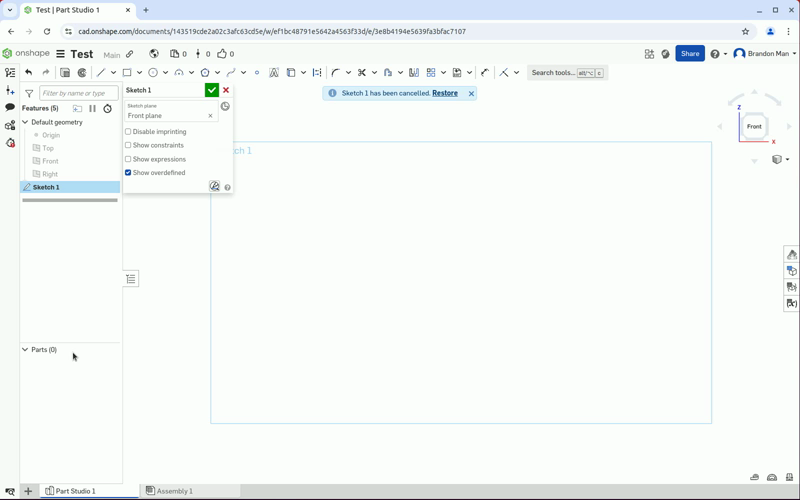
key_down(shift)
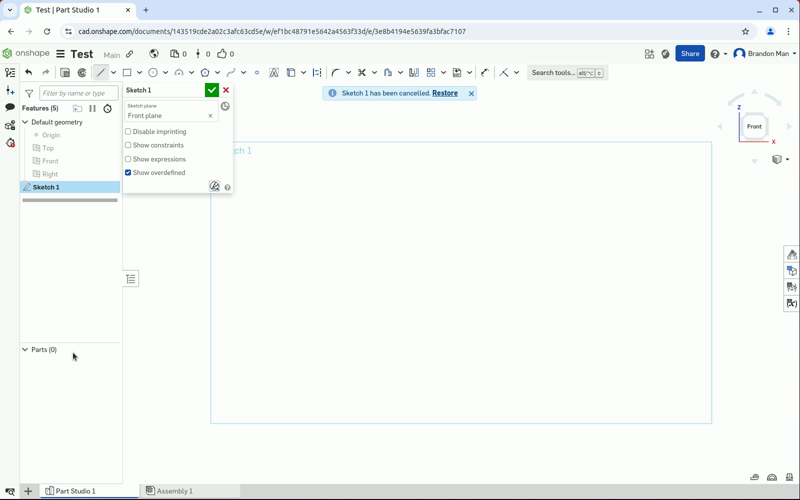
mouse_move(368, 282)
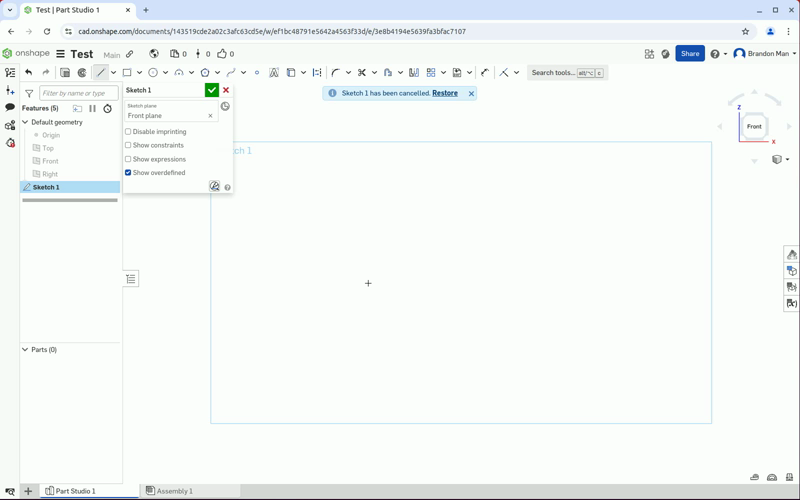
click(368, 282)
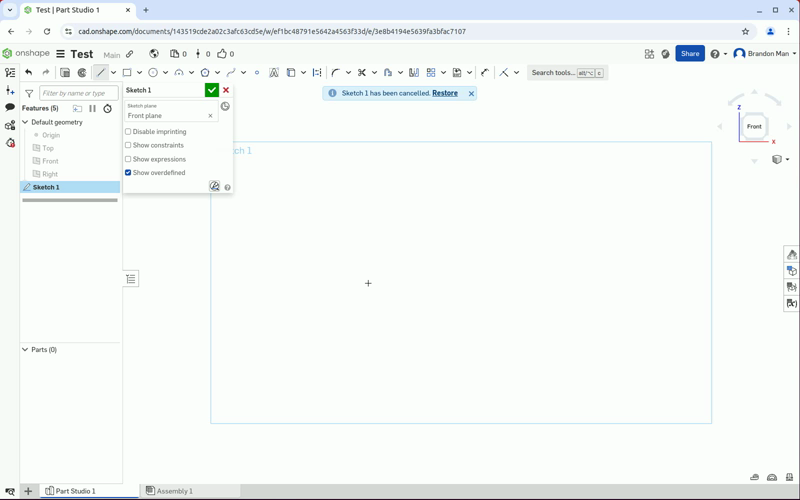
key_up(shift)
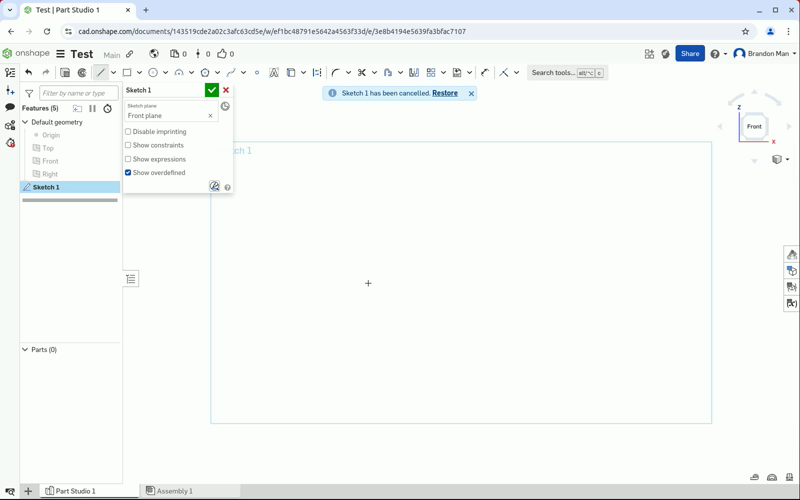
key_down(shift)
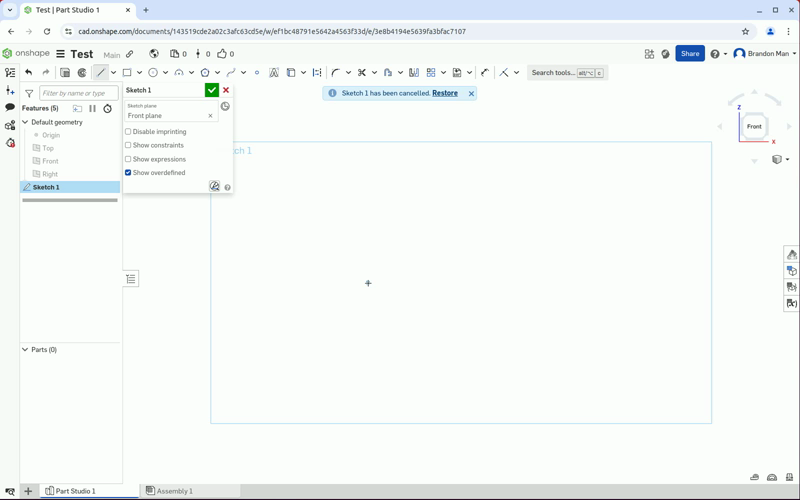
mouse_move(572, 282)
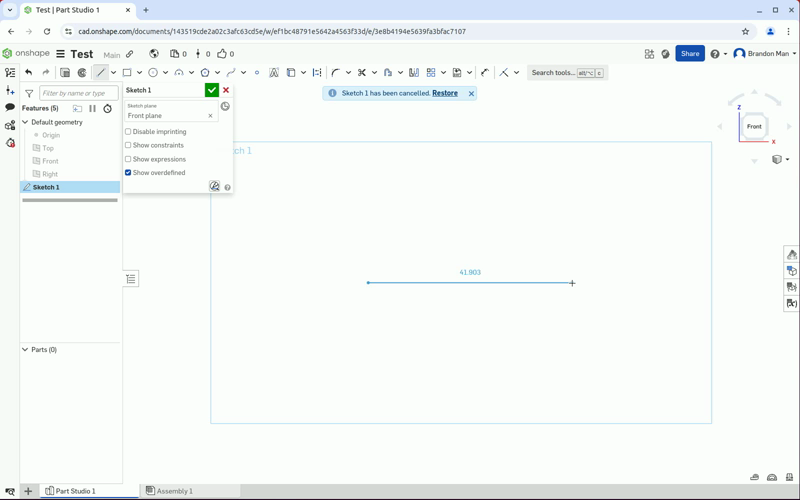
click(572, 282)
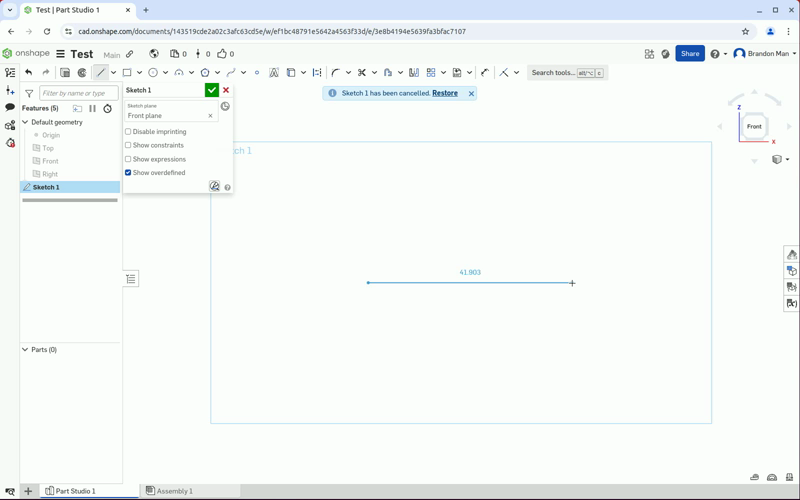
key_up(shift)
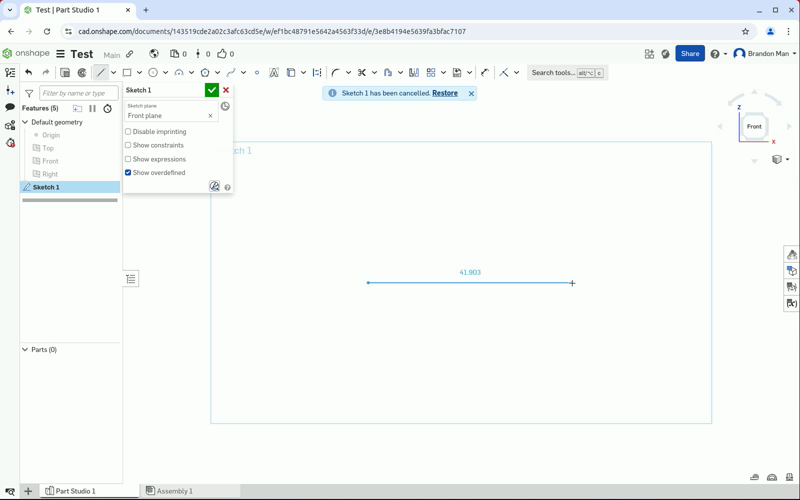
key_down(shift)
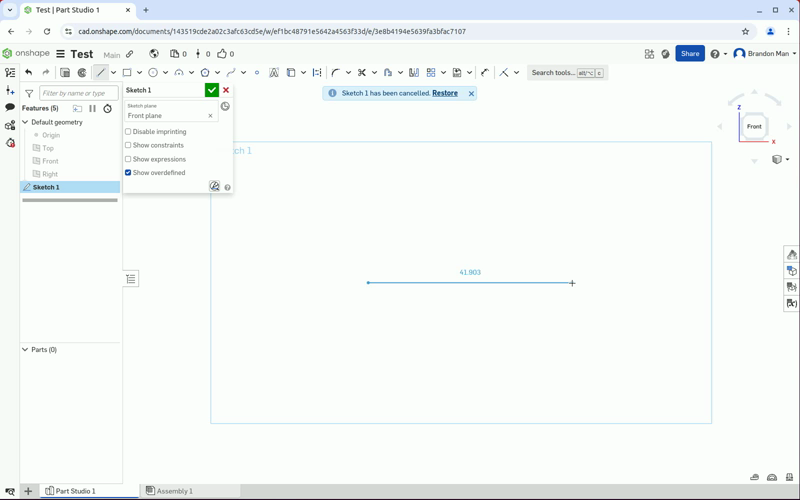
mouse_move(572, 173)
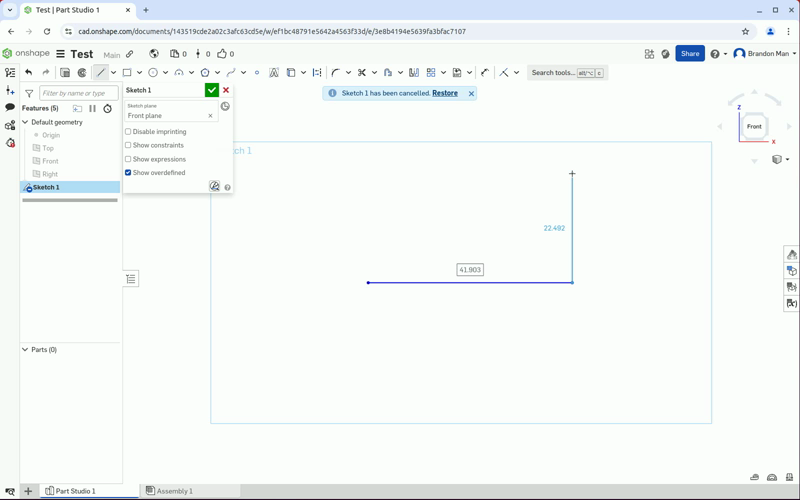
click(572, 173)
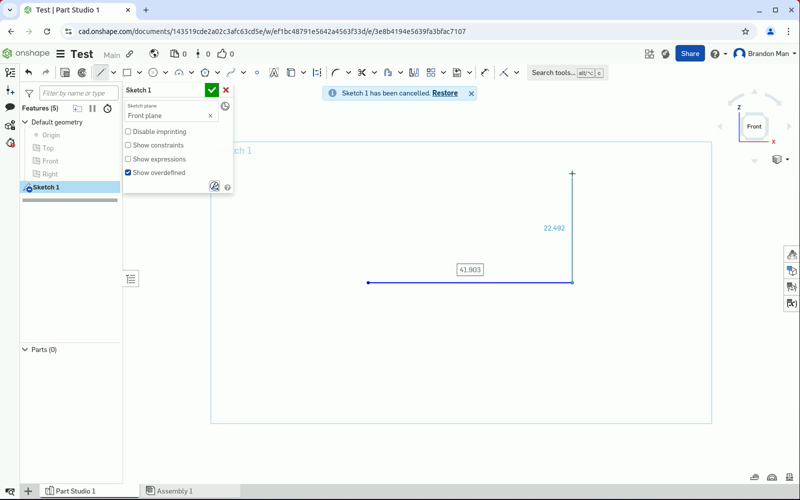
key_up(shift)
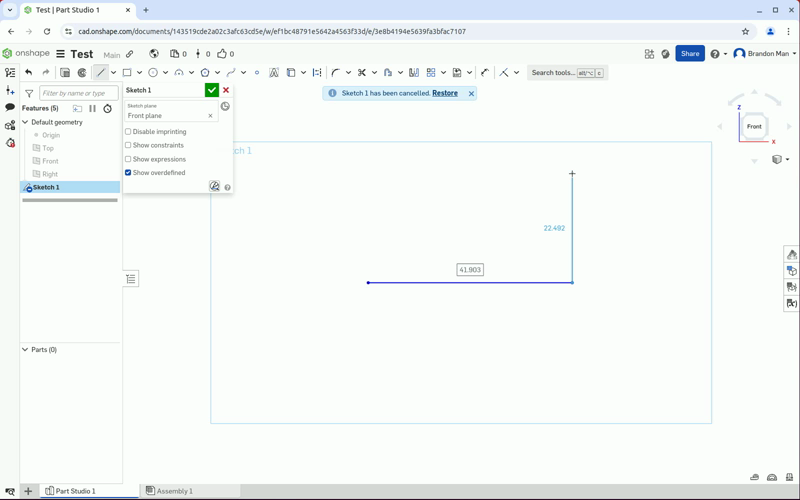
key_down(shift)
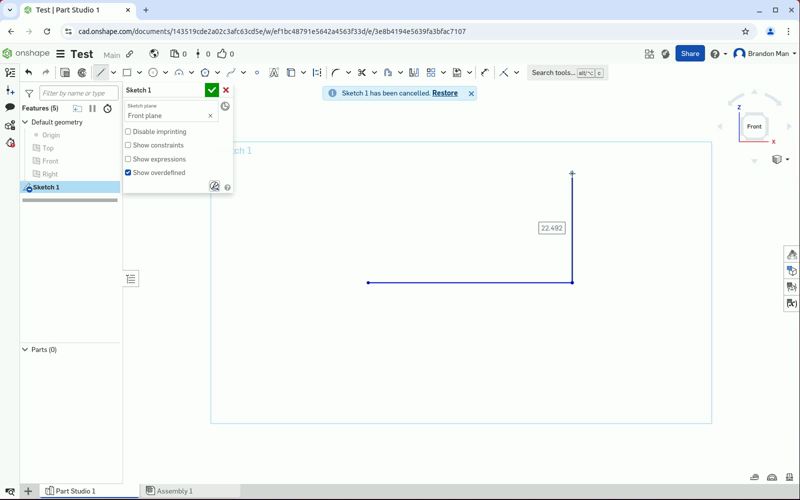
mouse_move(368, 173)
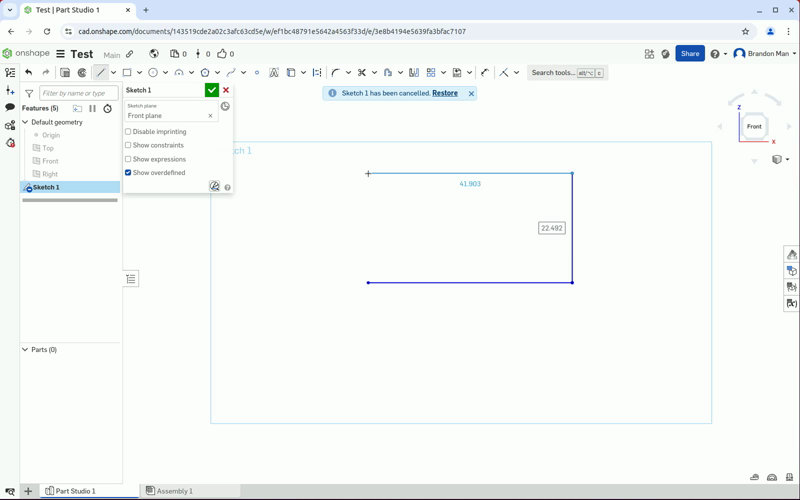
click(368, 173)
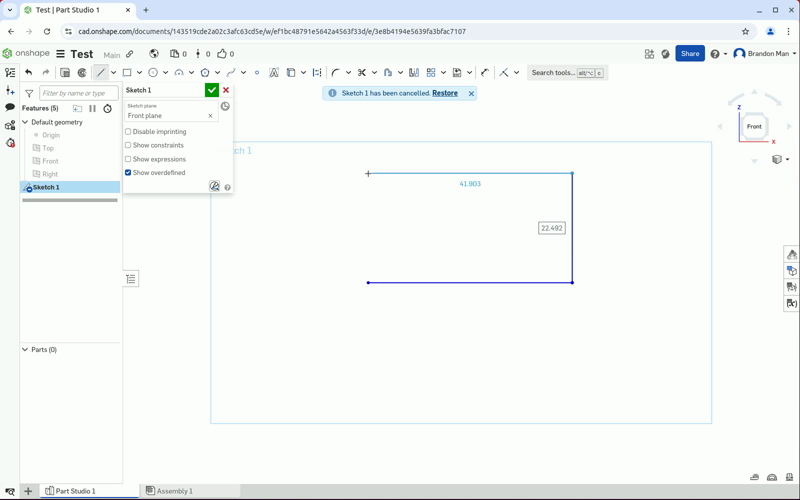
key_up(shift)
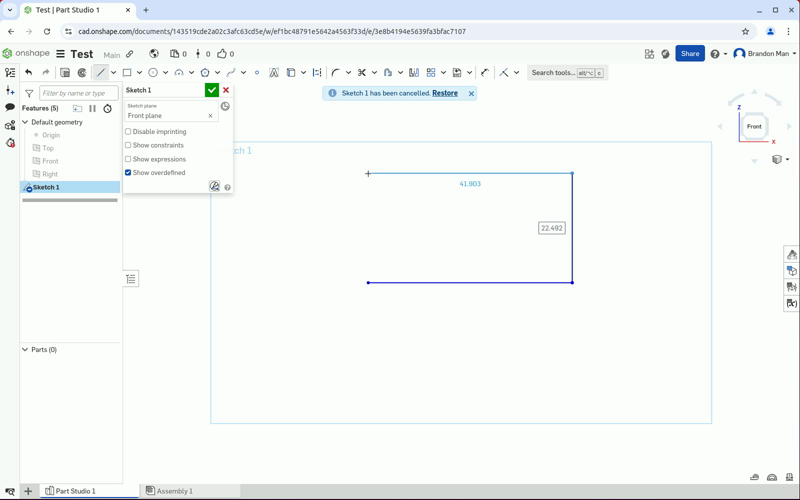
key_down(shift)
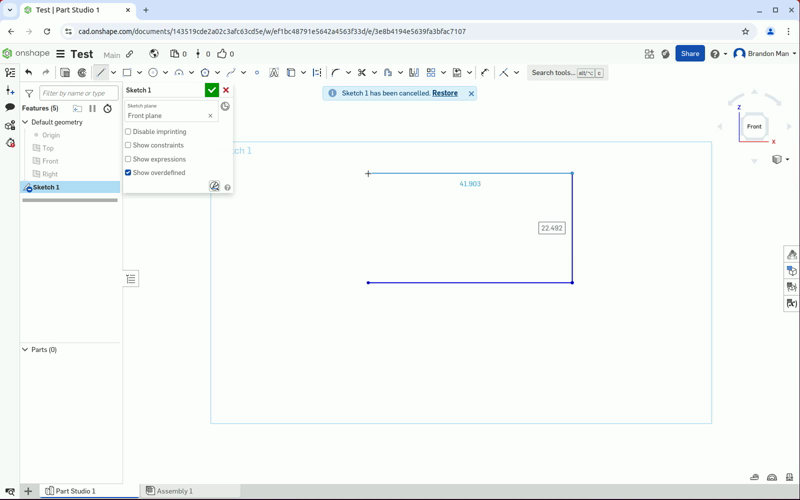
mouse_move(368, 282)
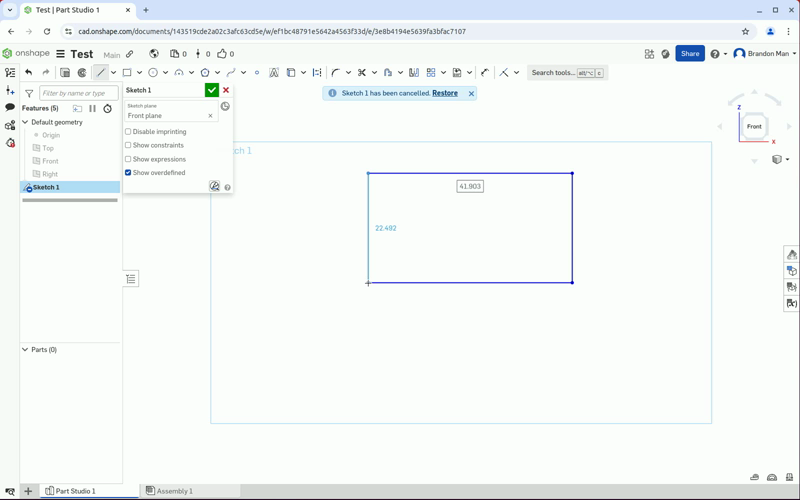
key_up(shift)
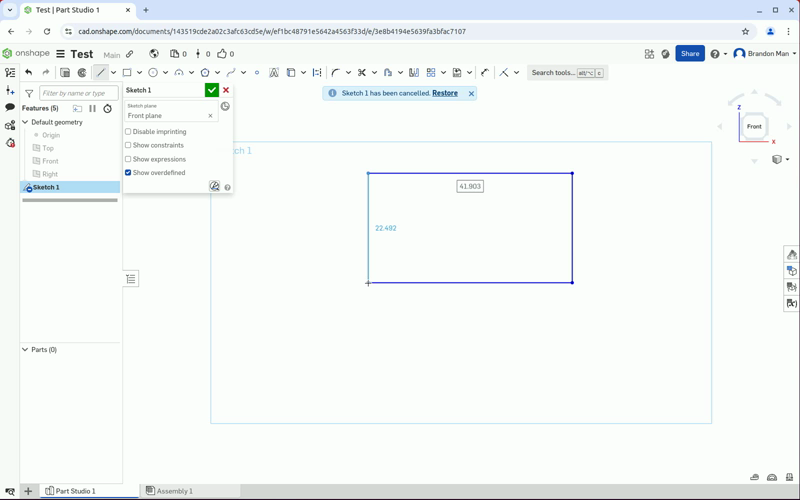
click(368, 282)
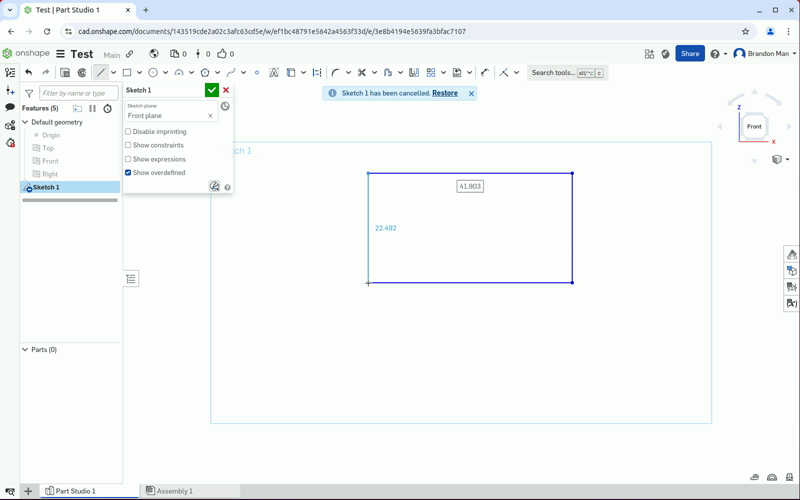
key(esc)
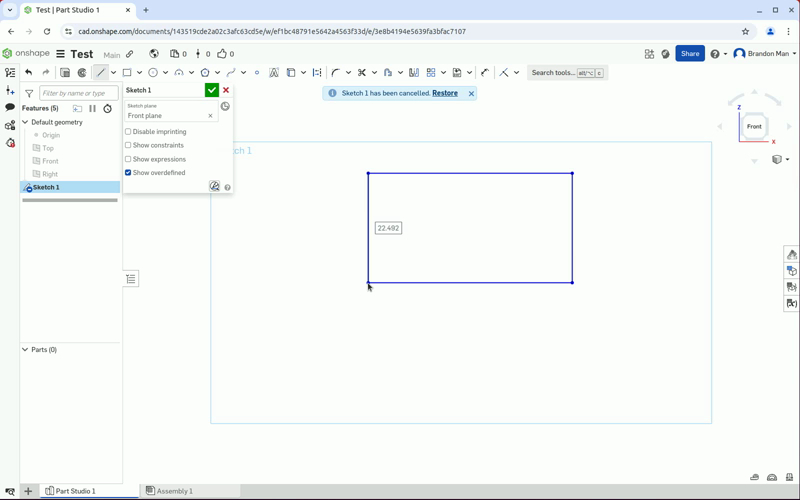
mouse_move(394, 250)
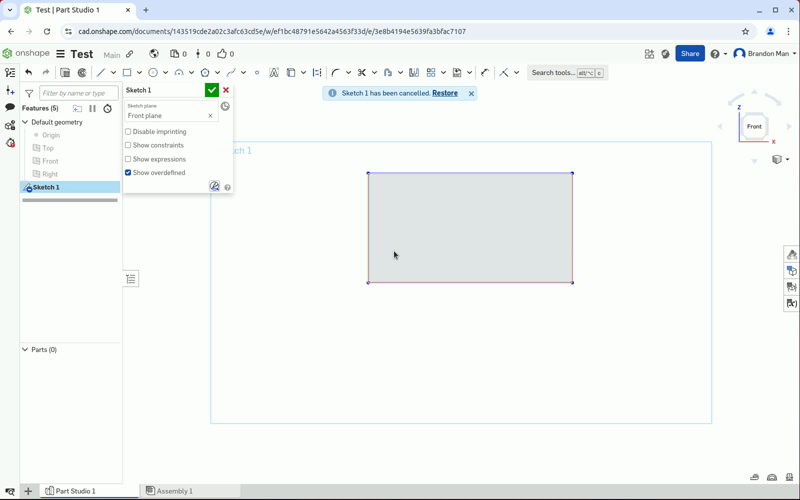
click(394, 250)
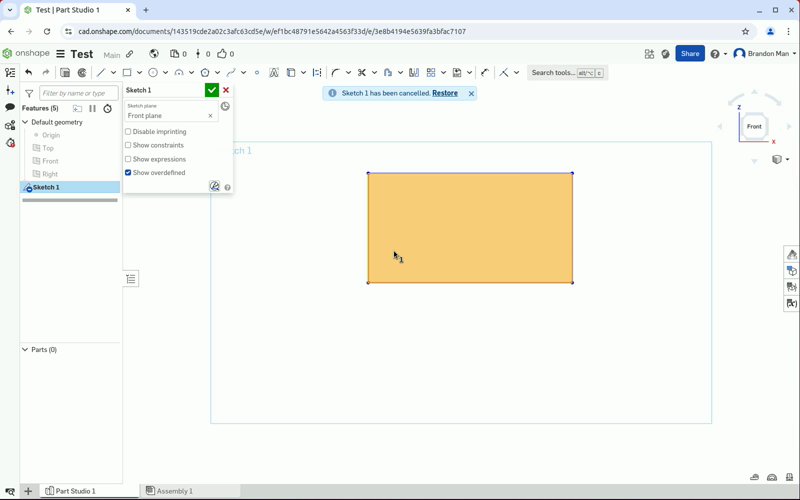
mouse_move(73, 352)
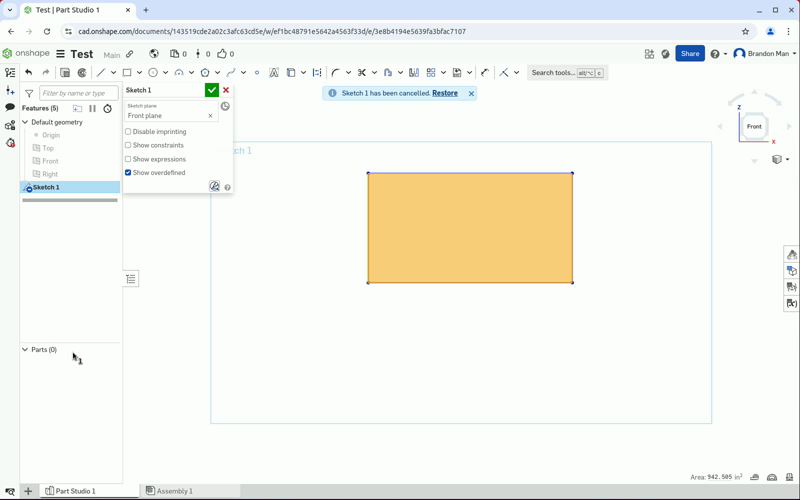
key(shift+y)
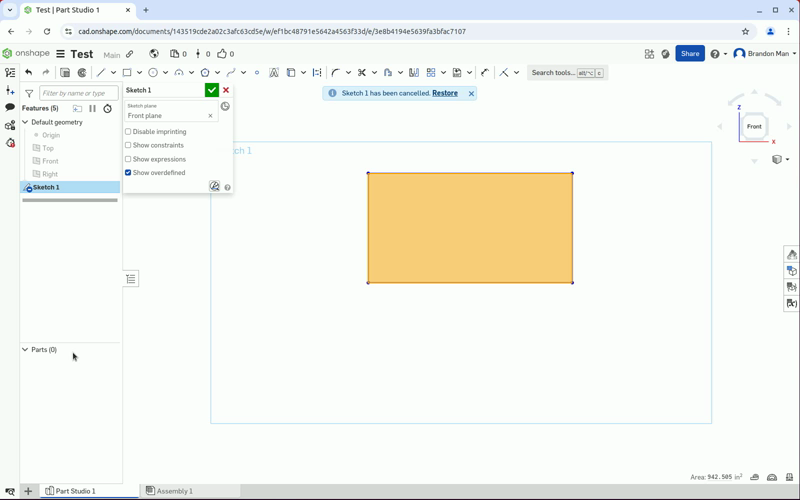
key(shift+e)
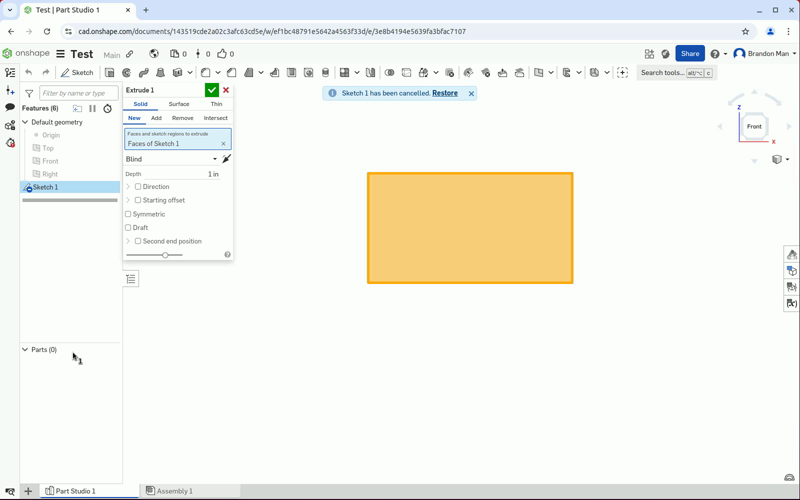
mouse_move(143, 106)
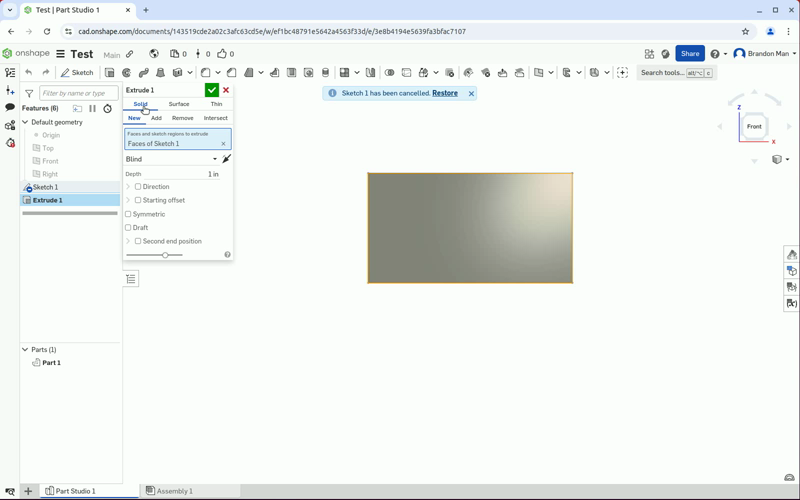
click(143, 106)
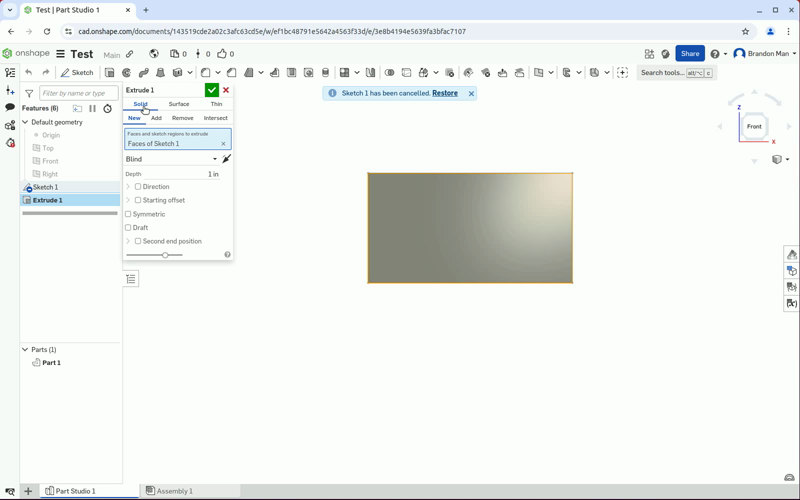
mouse_move(137, 120)
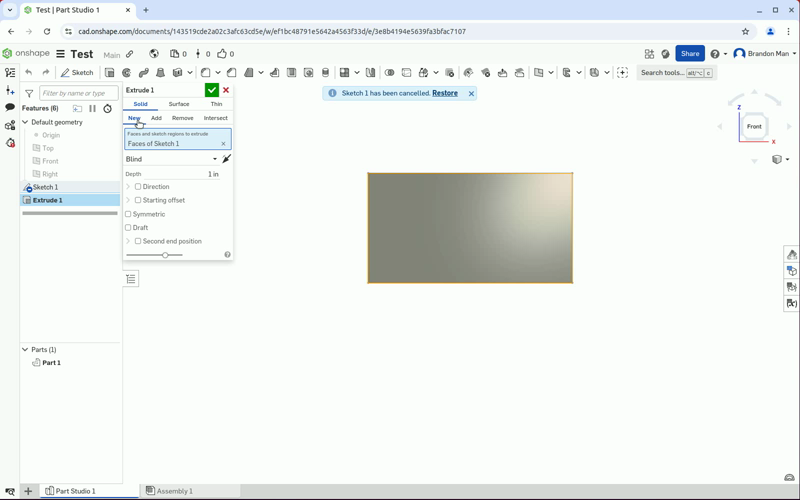
click(137, 120)
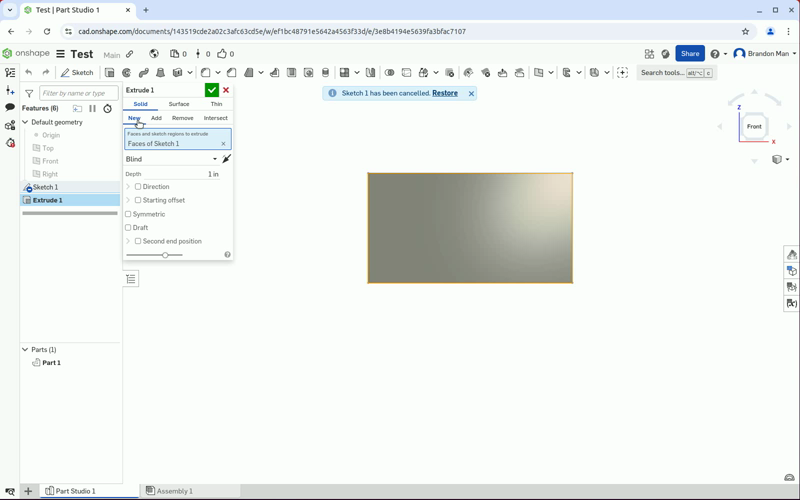
key(tab, 4)
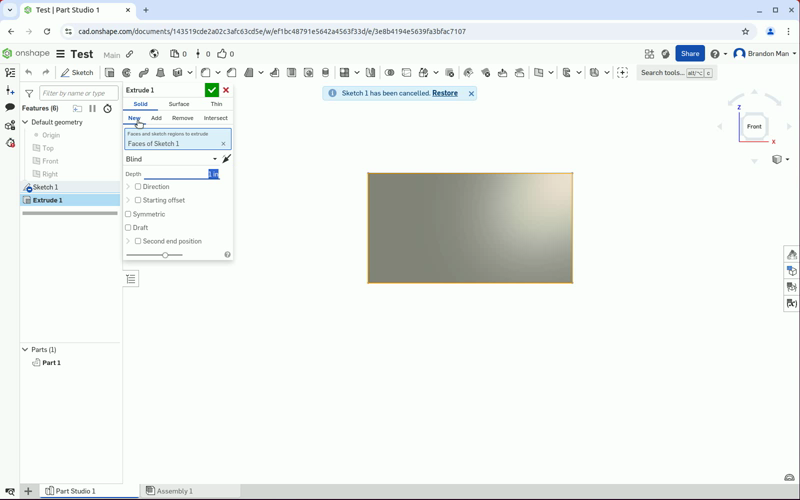
text(12.998)
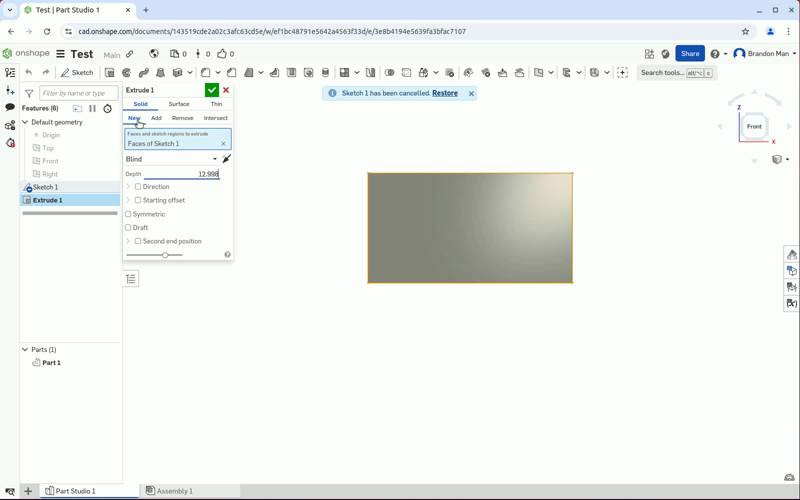
key(enter)
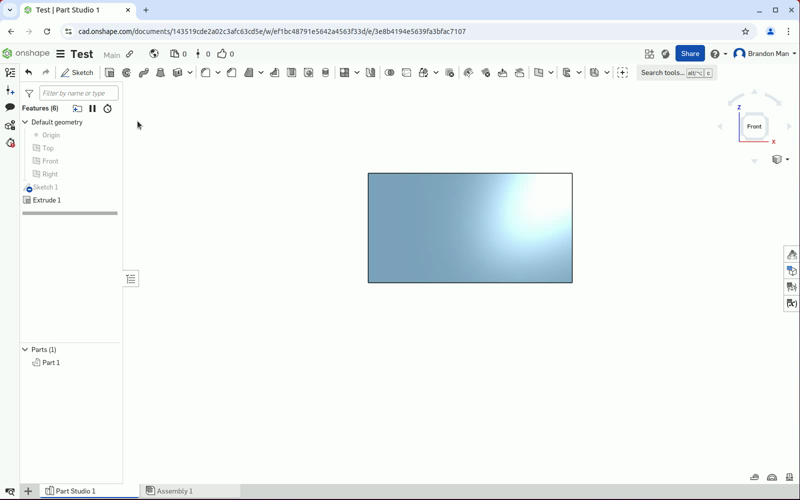
key(shift+h)
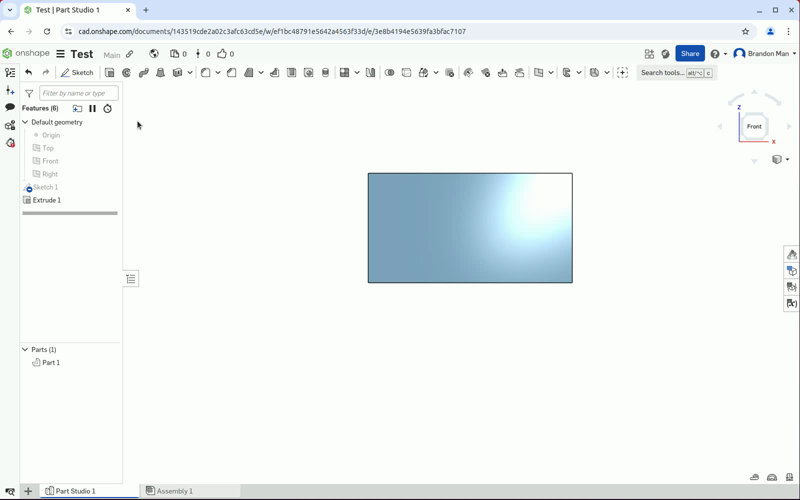
key(shift+h)
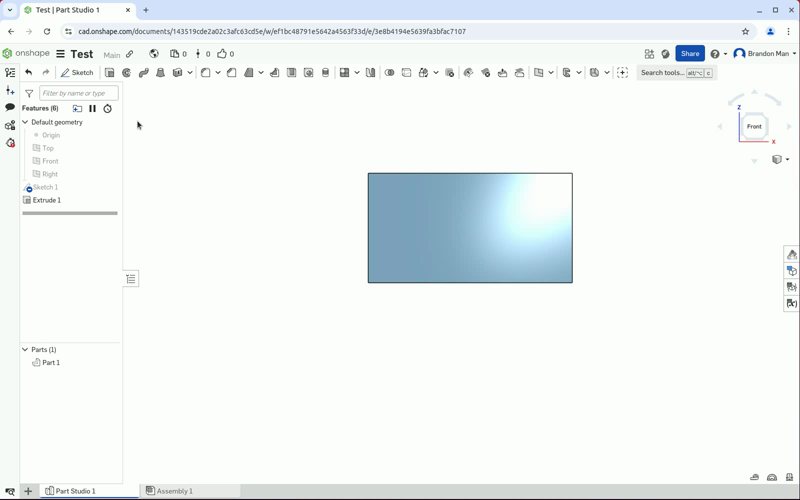
mouse_move(73, 189)
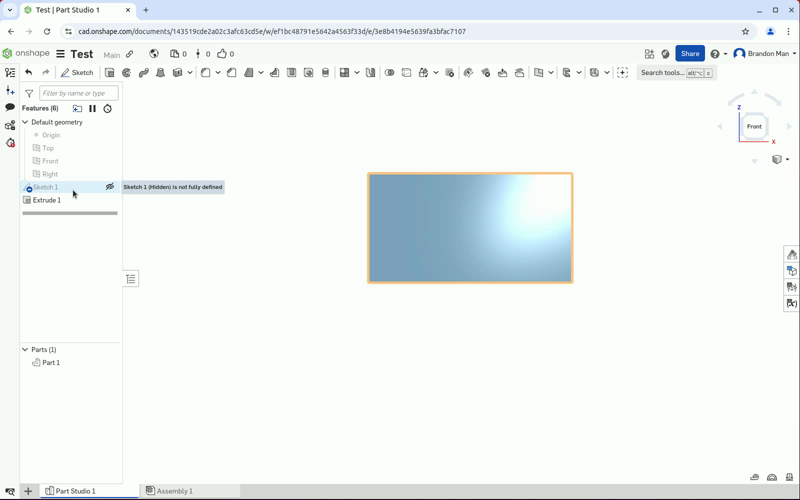
click(73, 189)
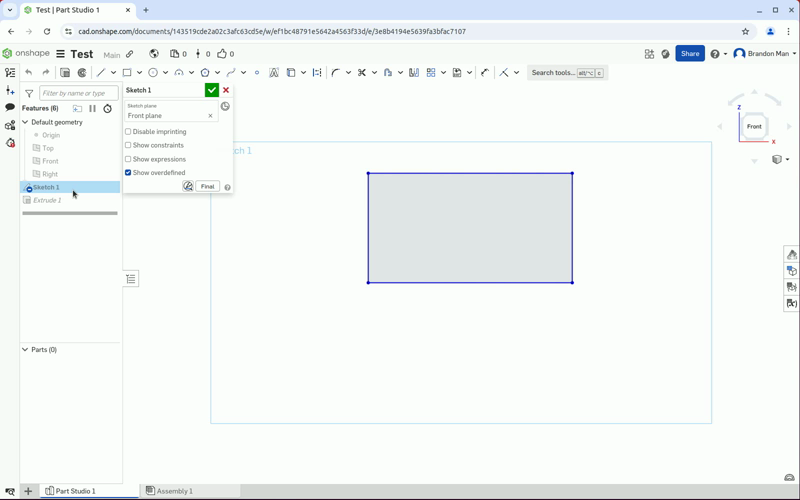
mouse_move(229, 92)
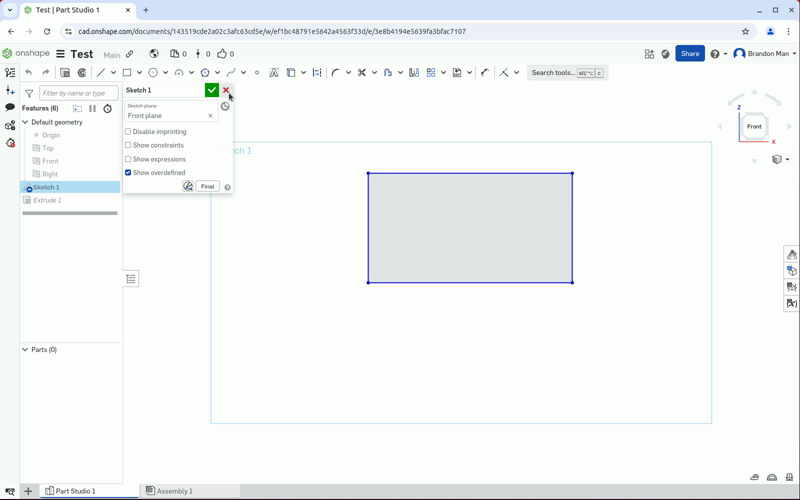
click(229, 92)
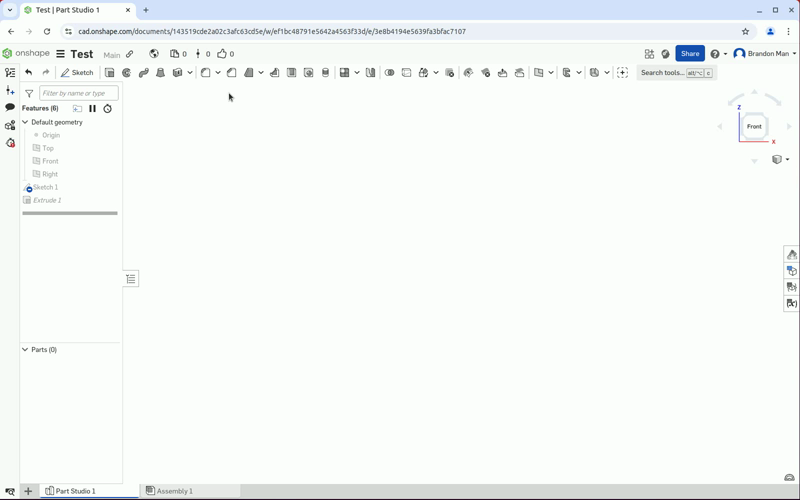
mouse_move(541, 75)
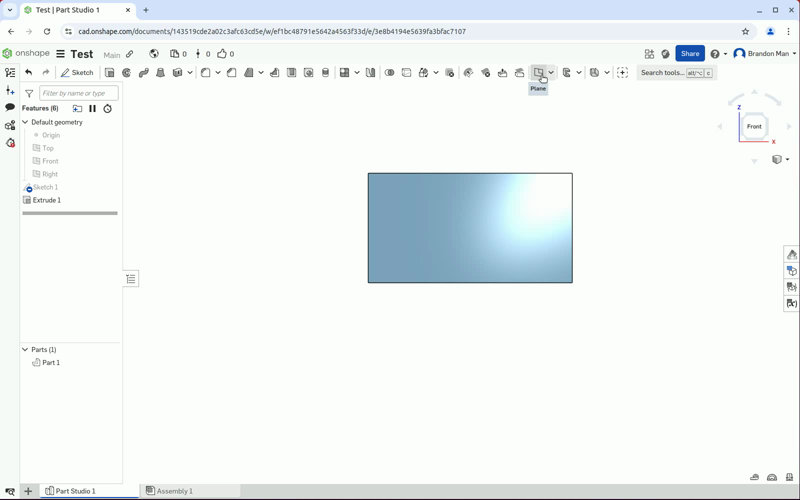
click(541, 75)
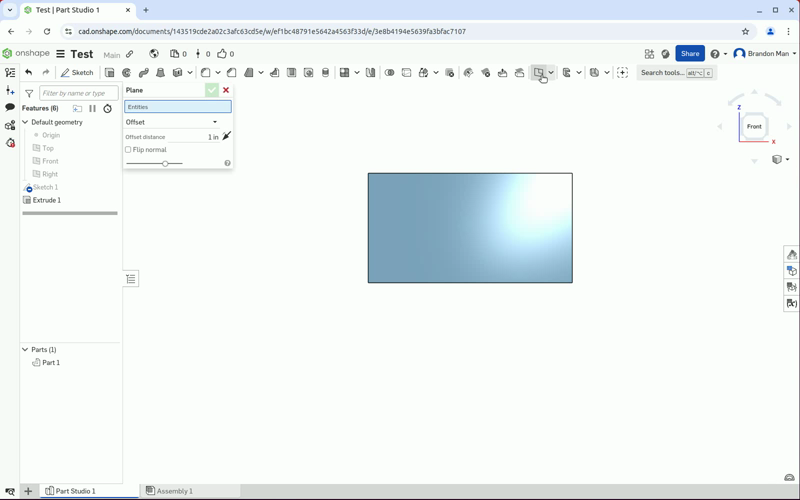
mouse_move(73, 163)
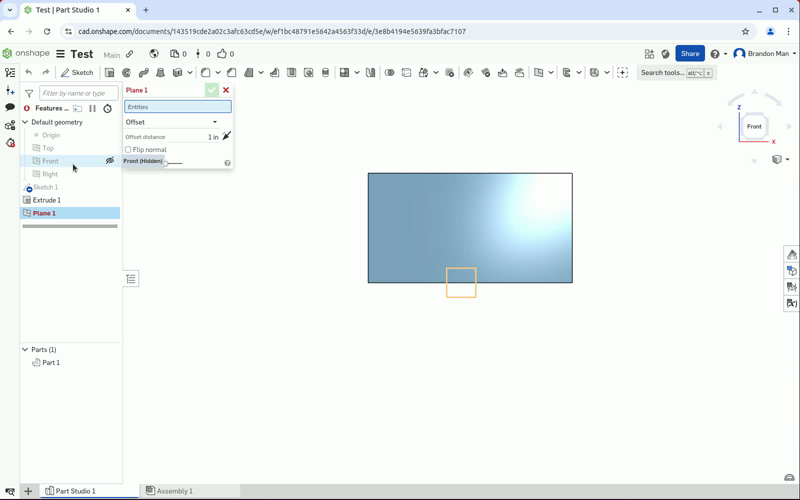
click(73, 163)
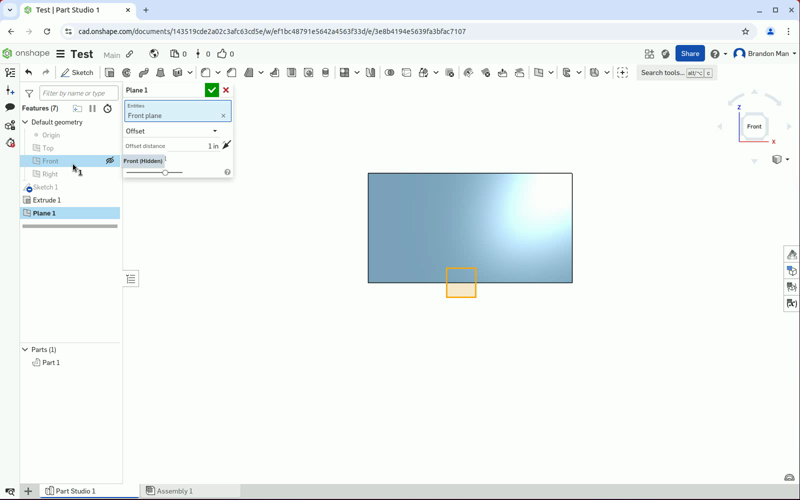
key(tab, 2)
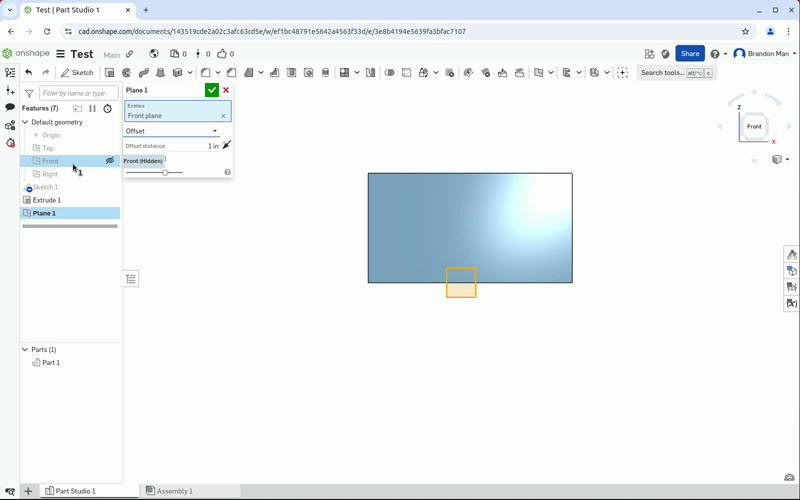
text(13.002)
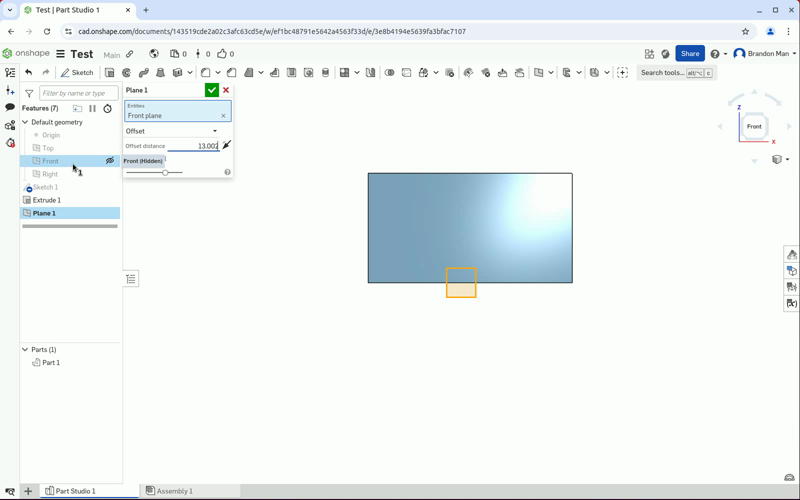
key(enter, 2)
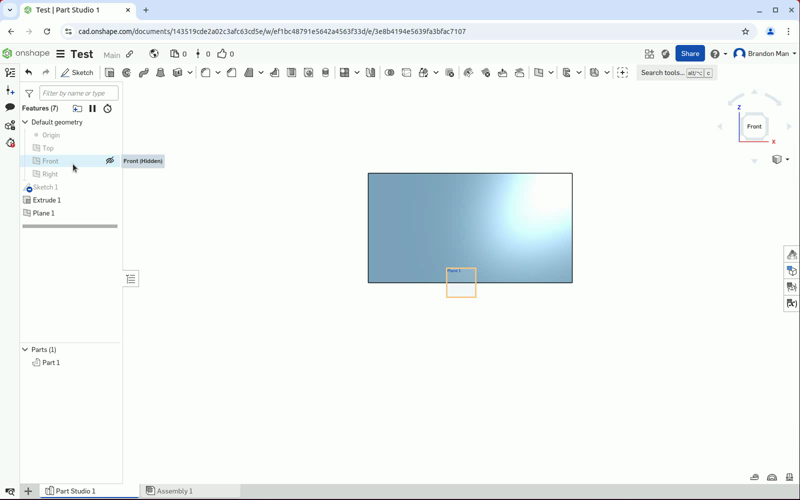
key(shift+s)
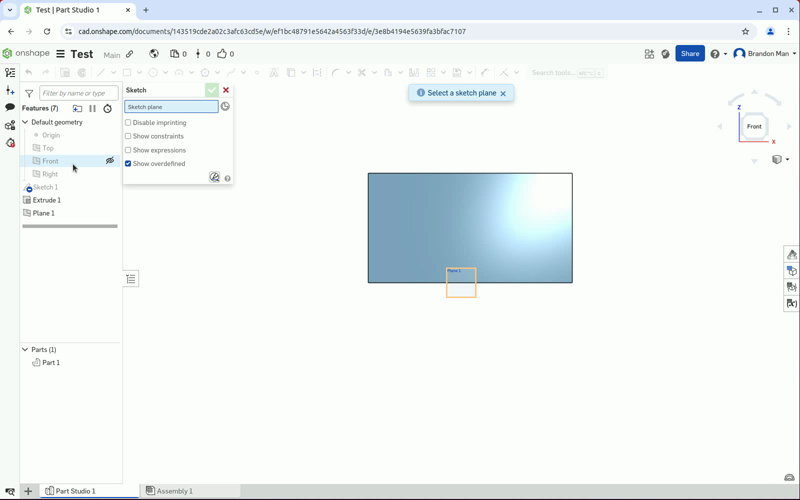
mouse_move(73, 215)
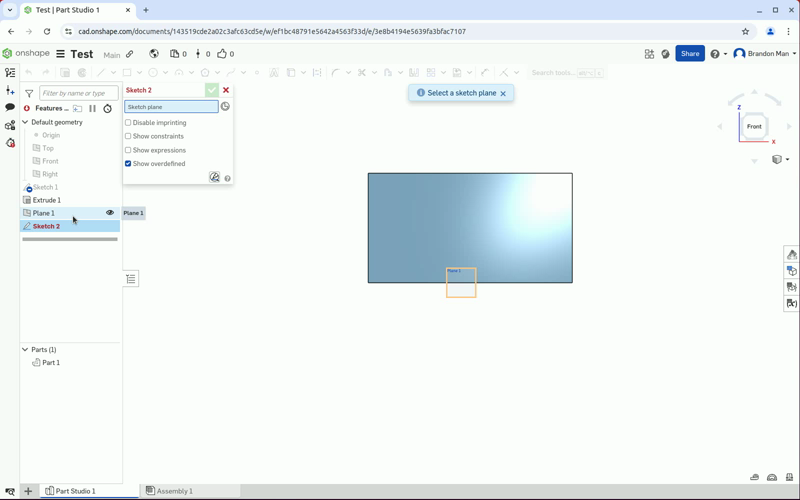
click(73, 215)
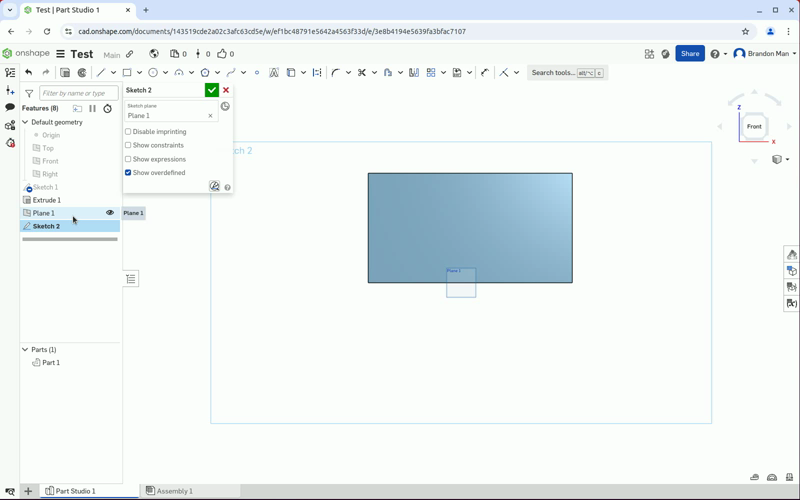
mouse_move(73, 352)
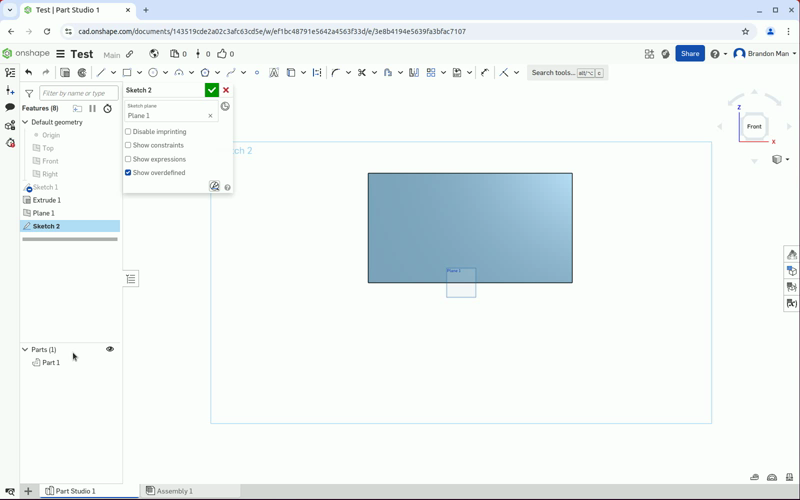
key(y)
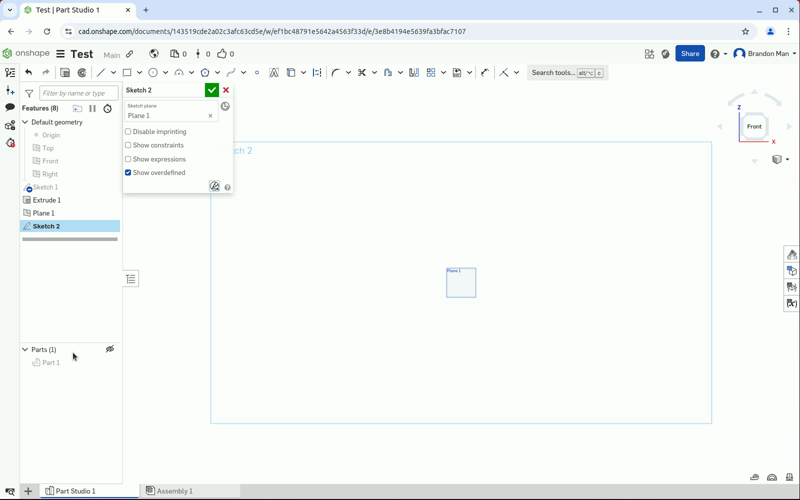
key(l)
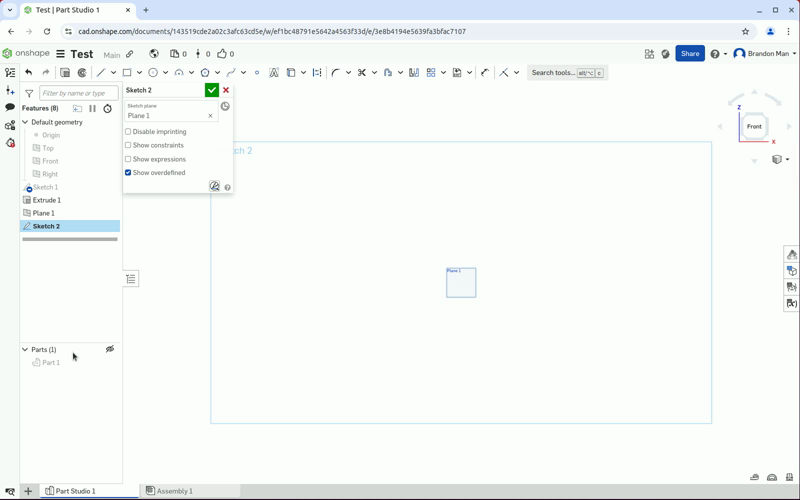
key_down(shift)
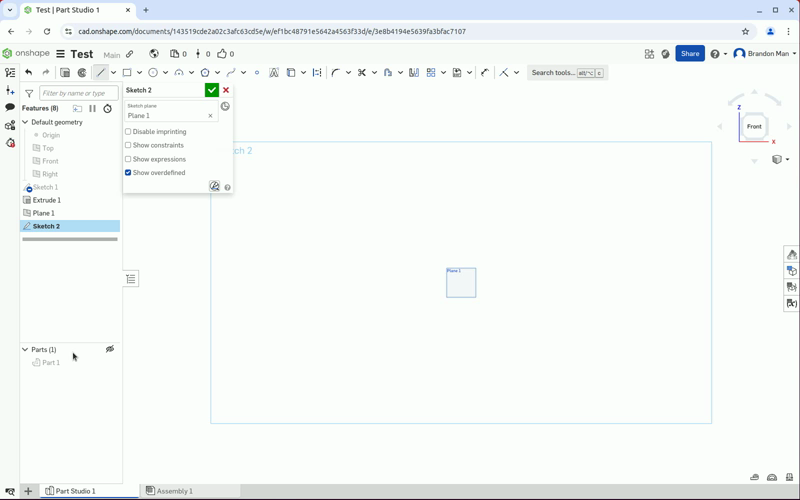
mouse_move(369, 251)
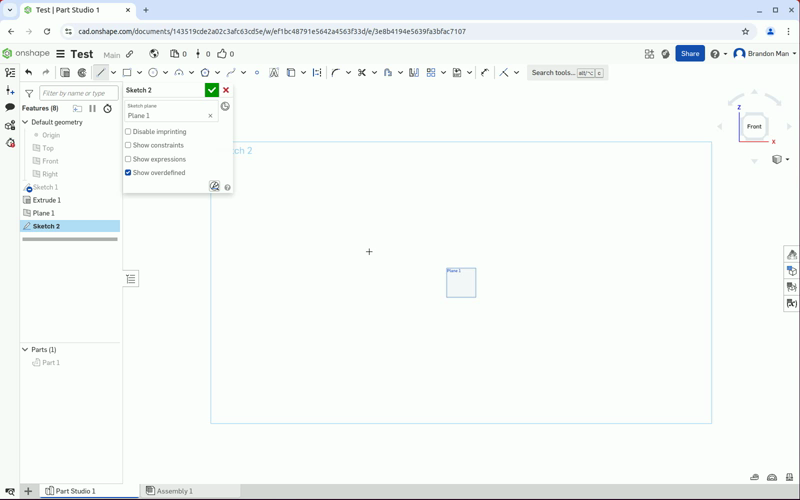
click(369, 251)
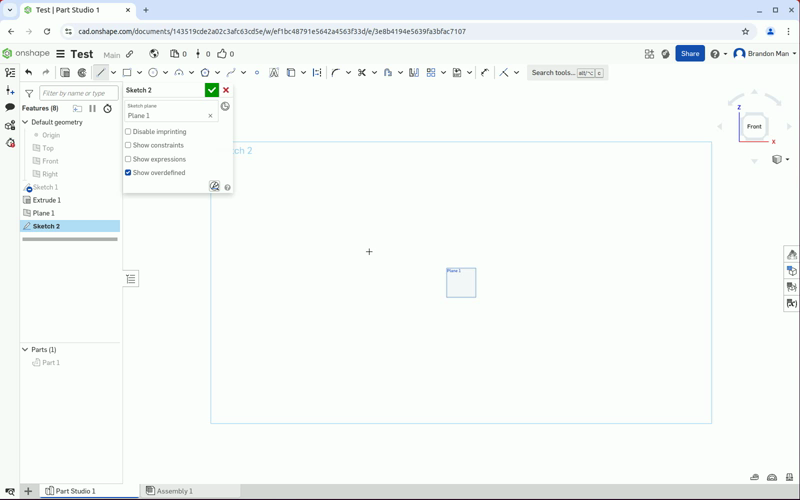
key_up(shift)
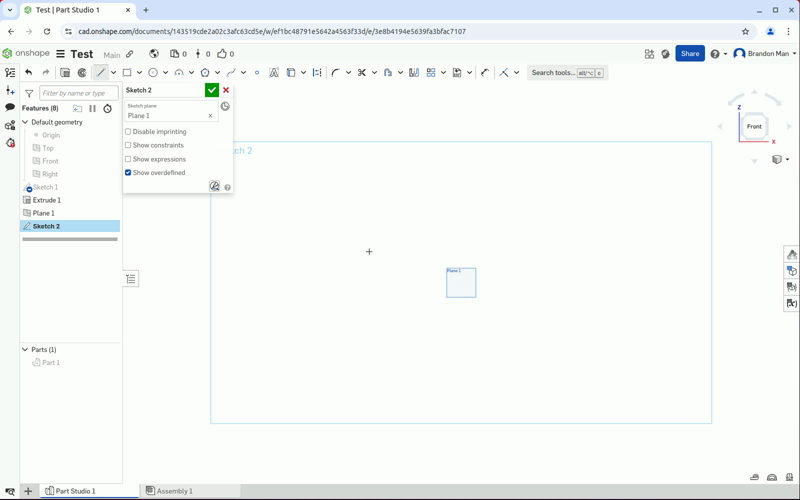
key_down(shift)
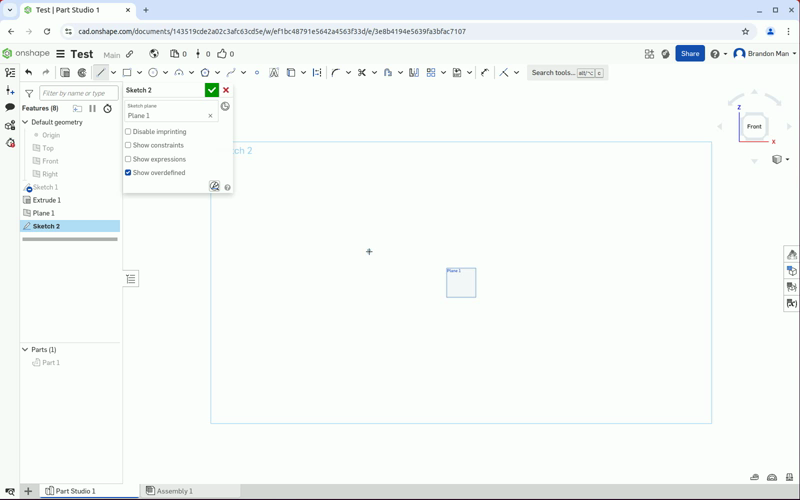
mouse_move(432, 251)
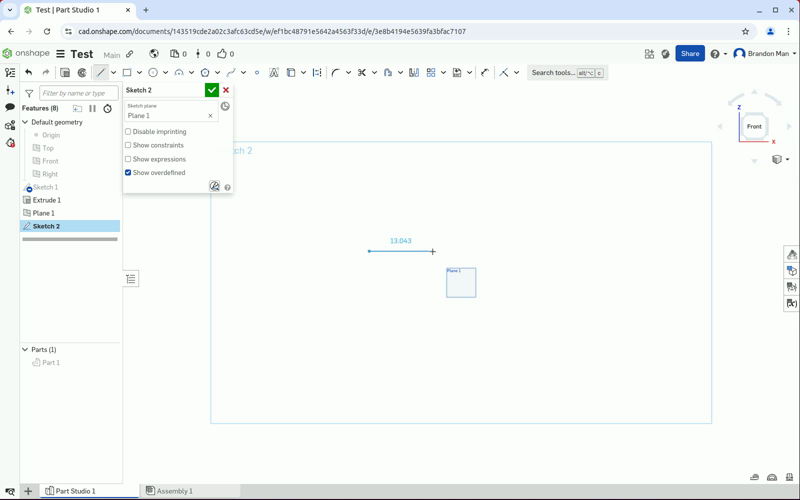
click(432, 251)
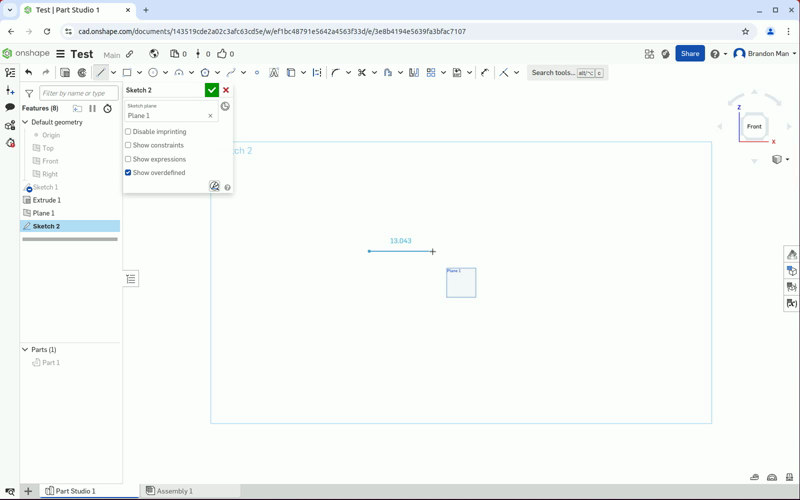
key_up(shift)
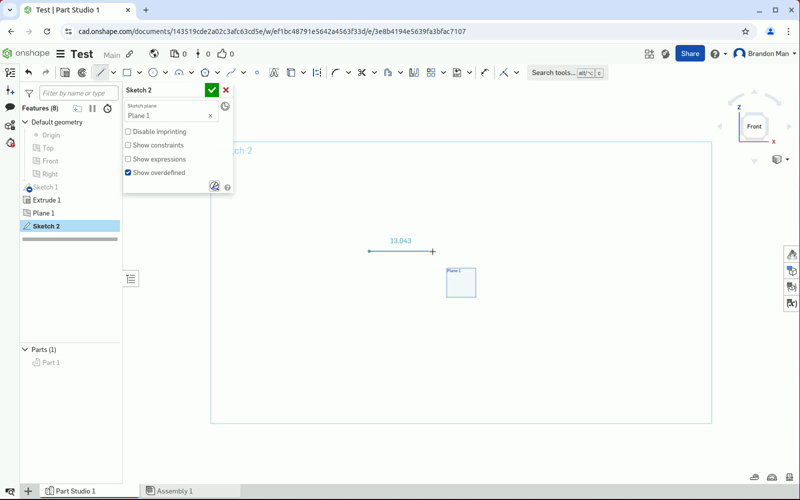
key_down(shift)
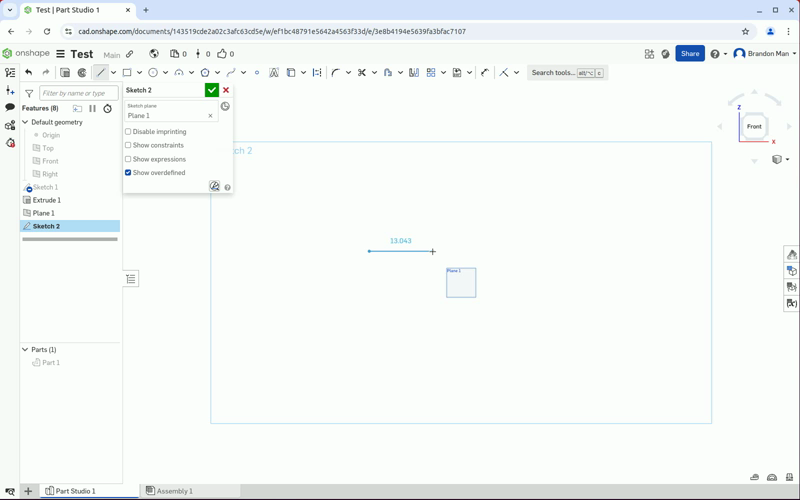
mouse_move(432, 172)
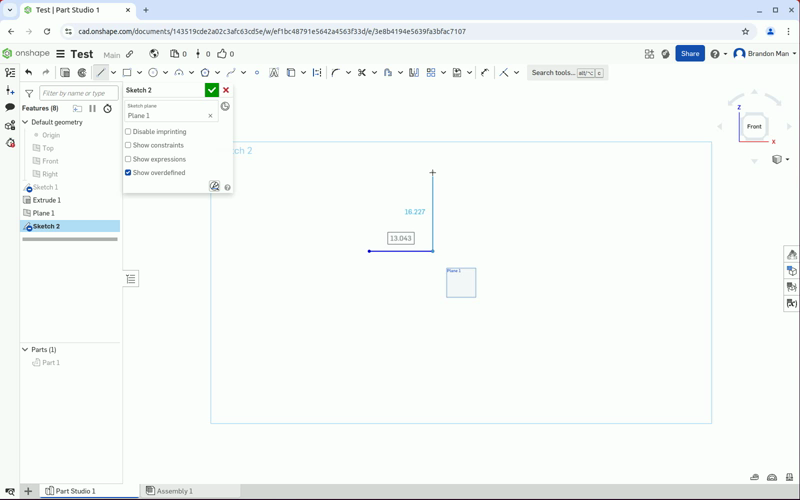
click(432, 172)
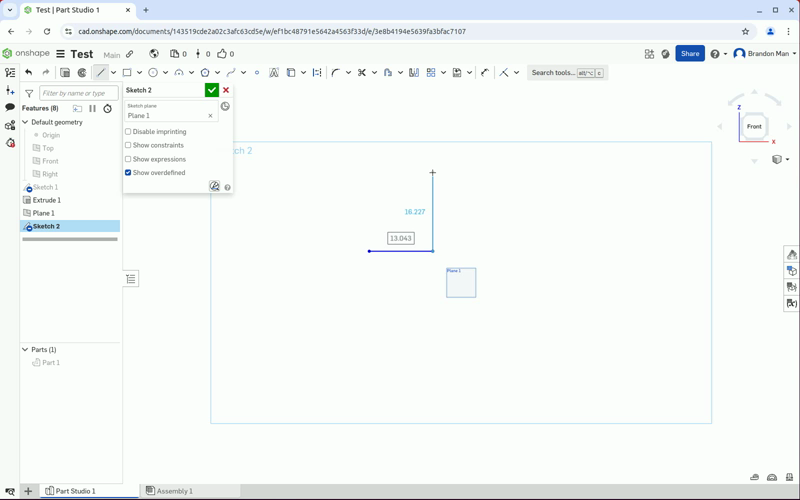
key_up(shift)
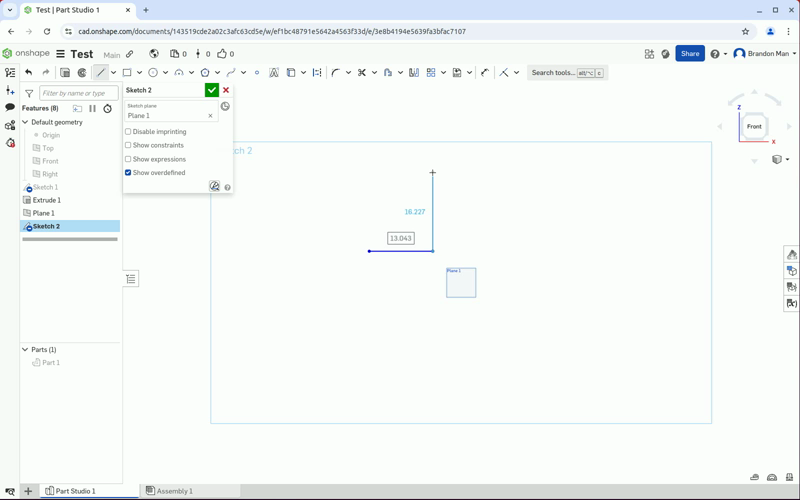
key_down(shift)
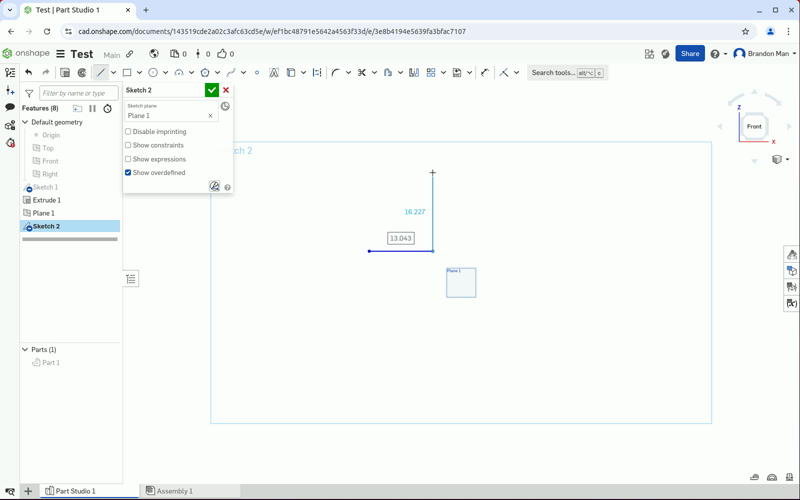
mouse_move(370, 172)
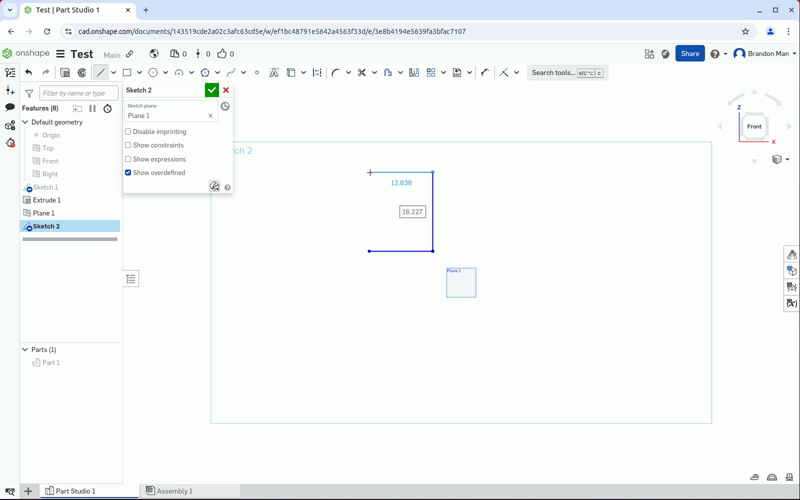
click(370, 172)
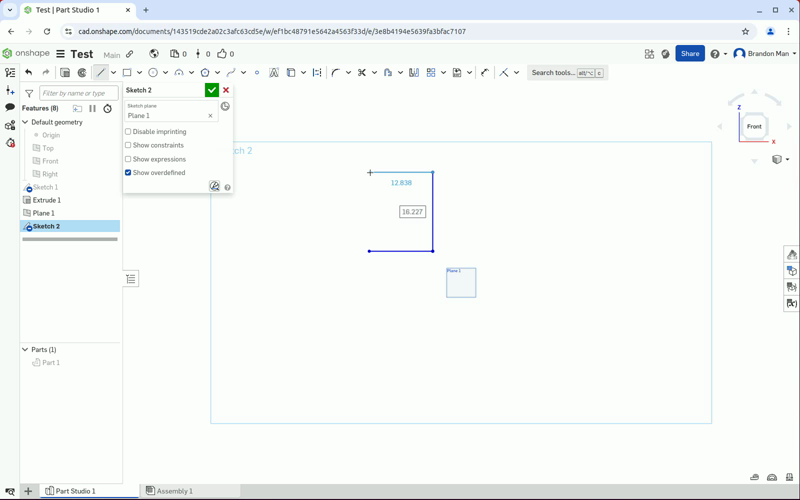
key_up(shift)
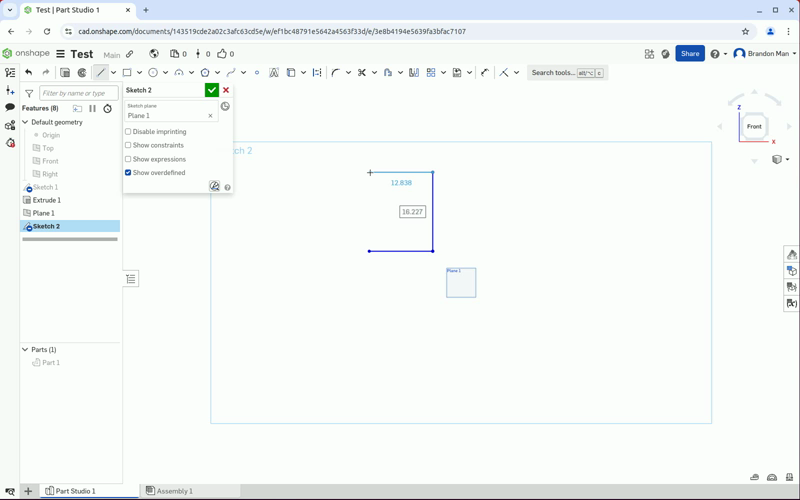
key_down(shift)
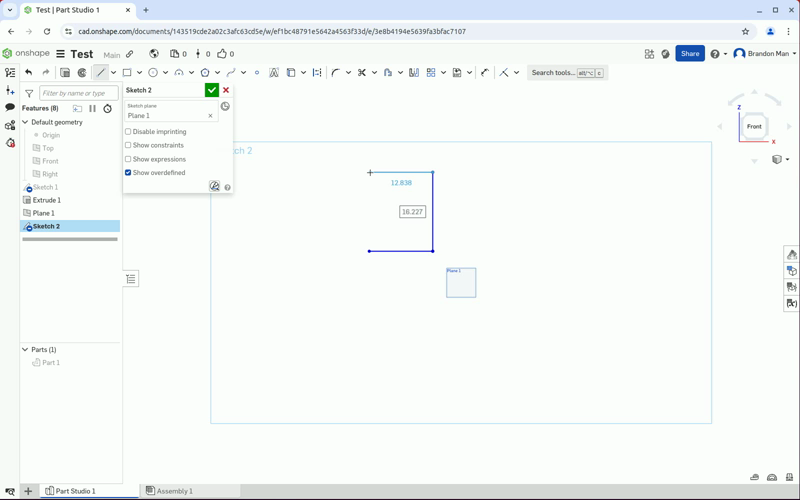
mouse_move(369, 251)
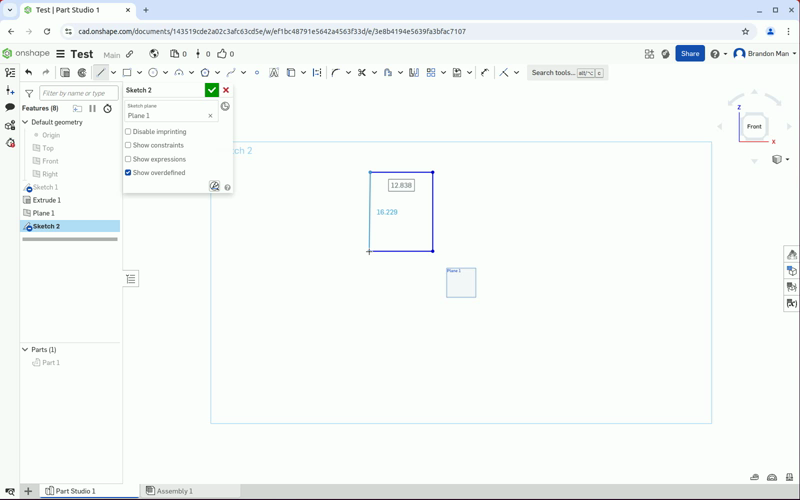
key_up(shift)
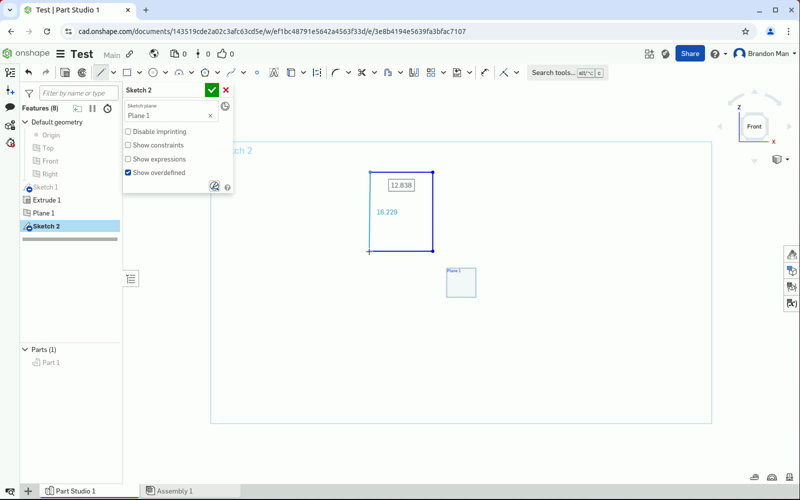
click(369, 251)
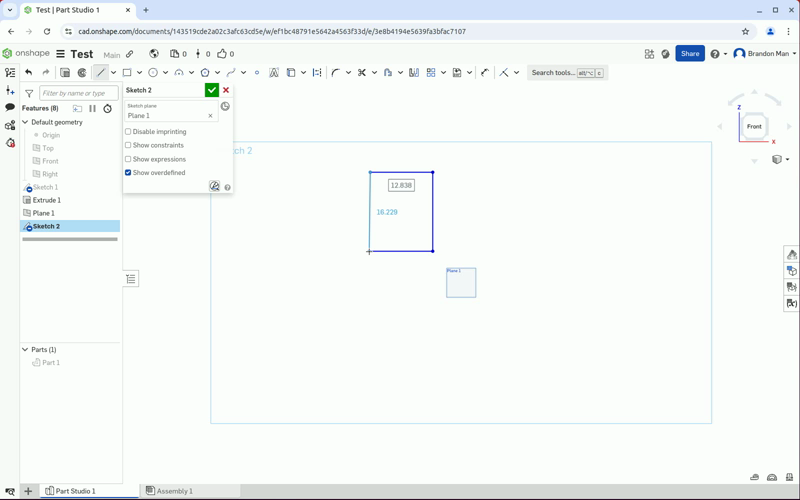
key(esc)
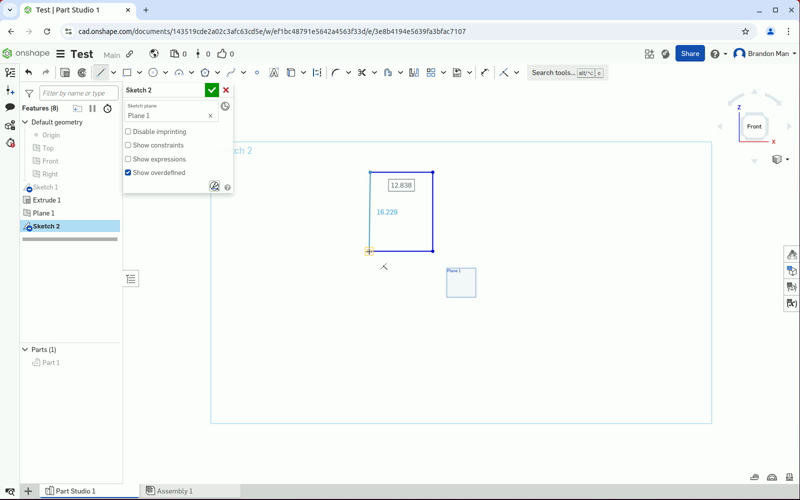
mouse_move(402, 207)
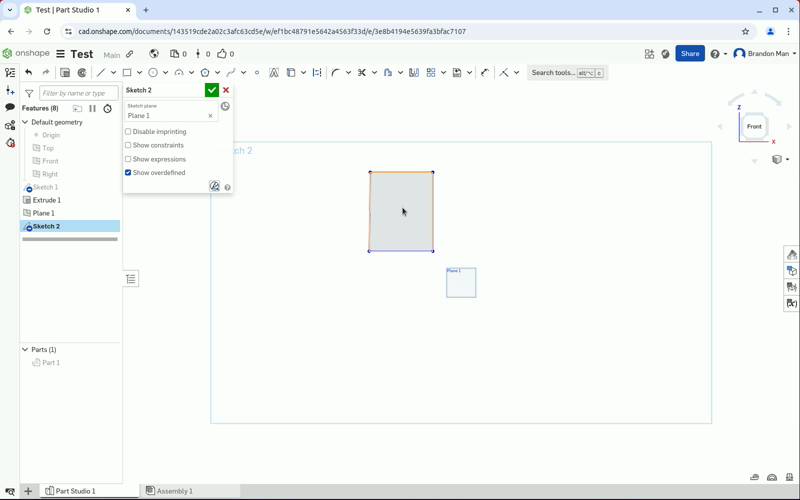
click(402, 207)
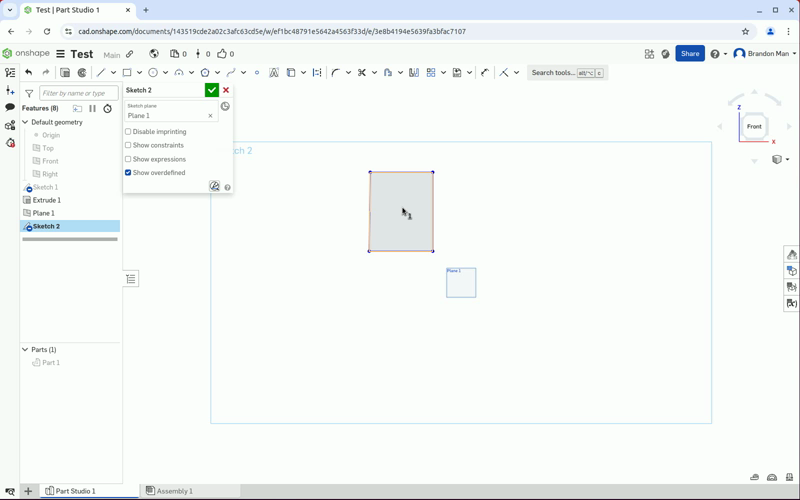
mouse_move(73, 352)
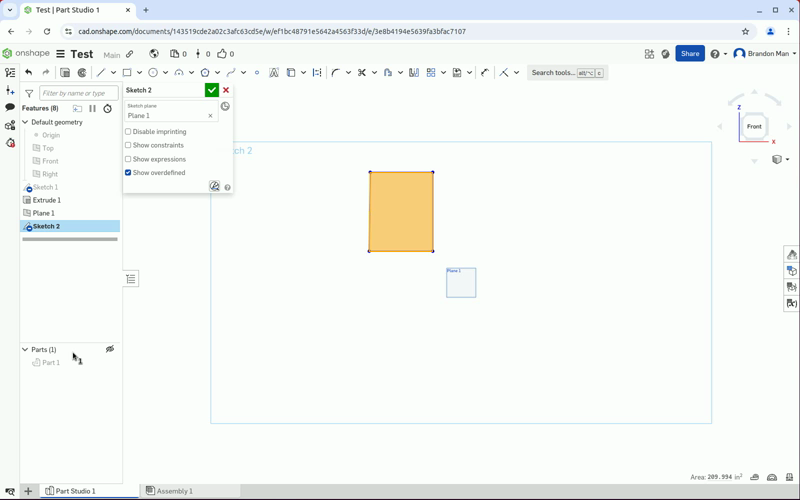
key(shift+y)
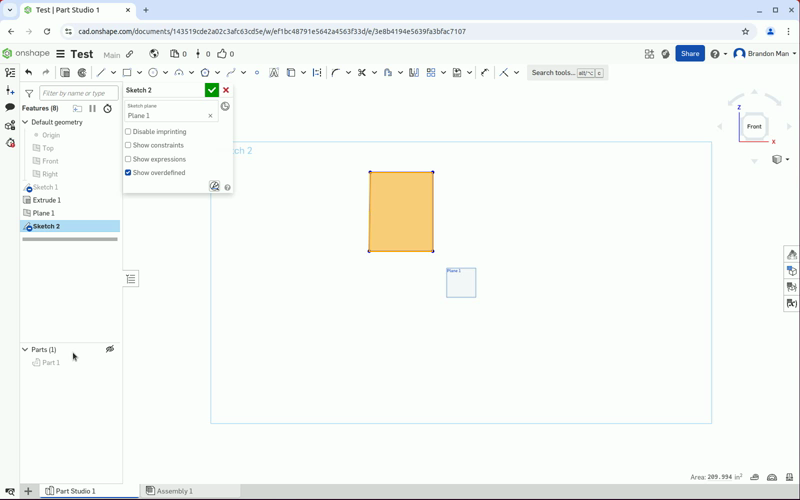
key(shift+e)
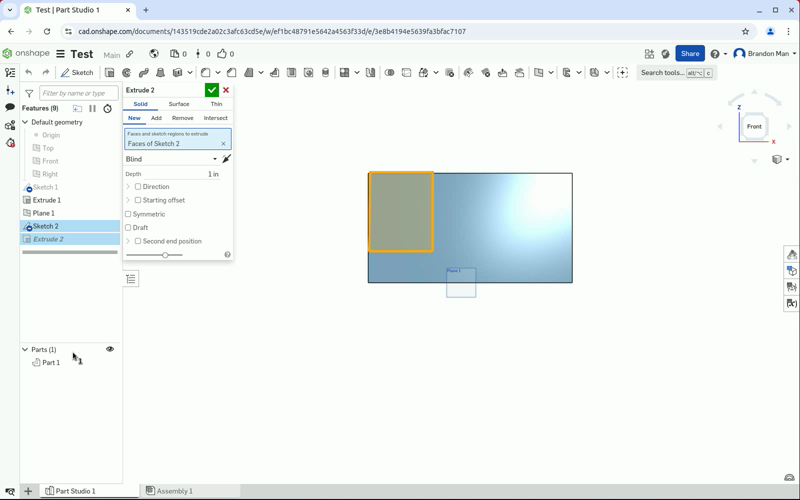
mouse_move(143, 106)
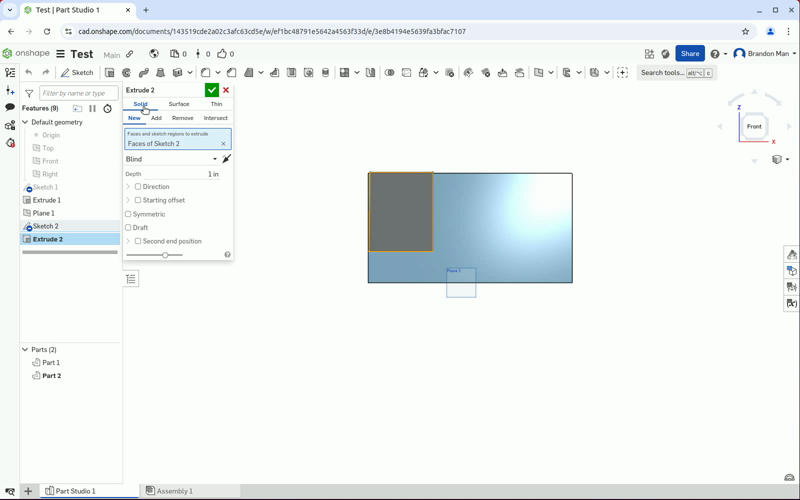
click(143, 106)
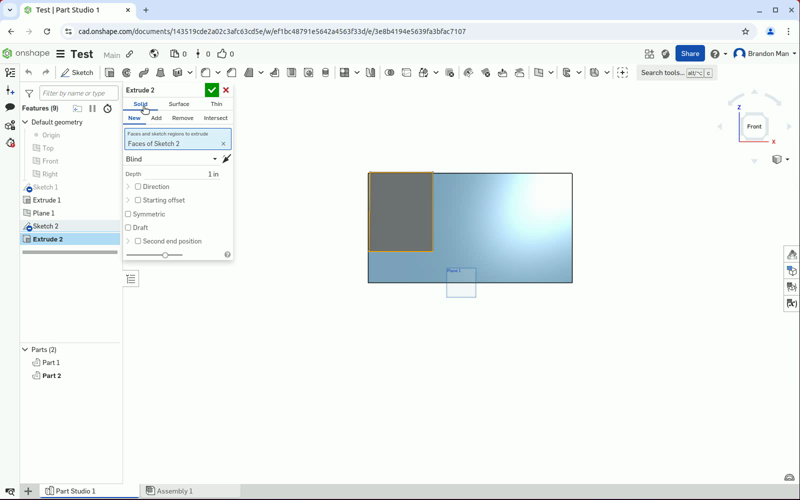
mouse_move(186, 120)
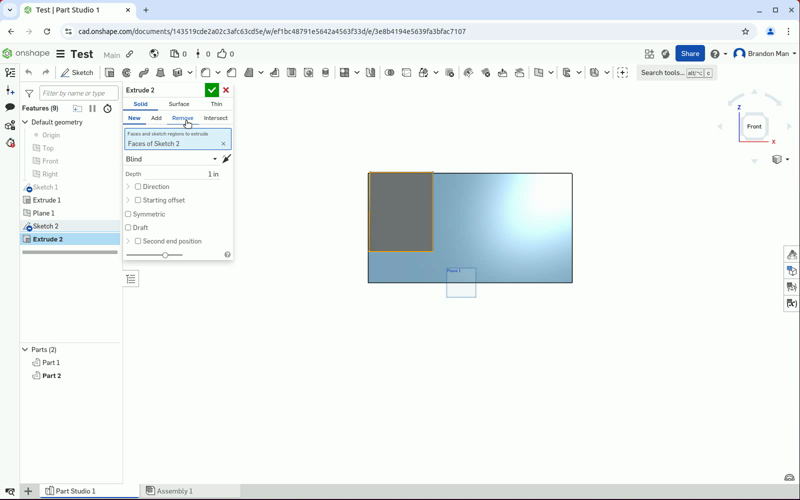
click(186, 120)
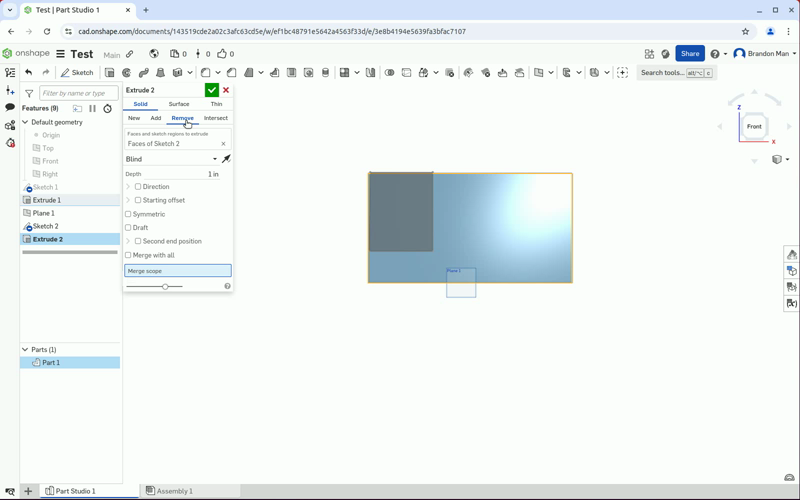
key(tab, 4)
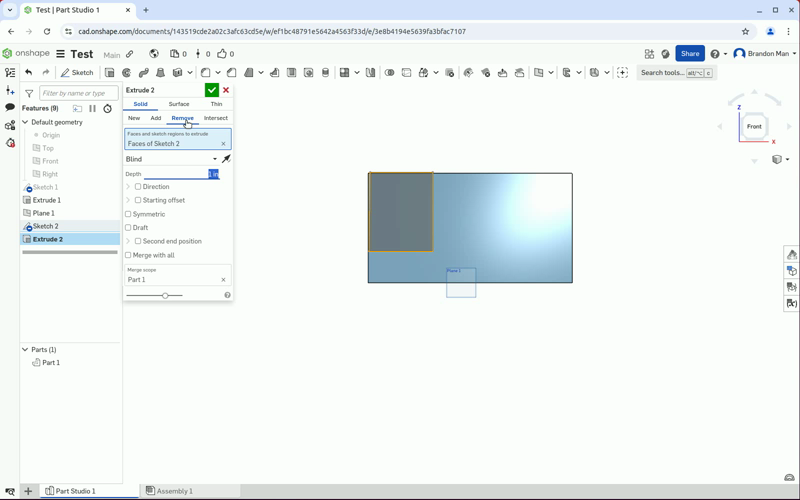
text(12.998)
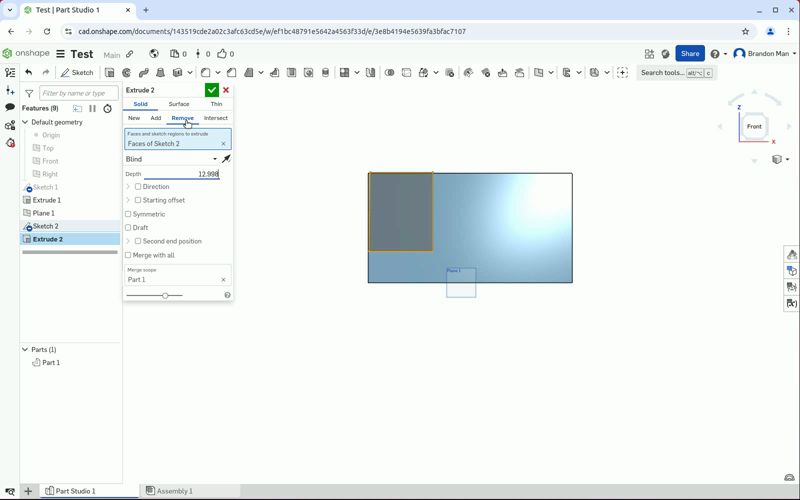
key(tab, 6)
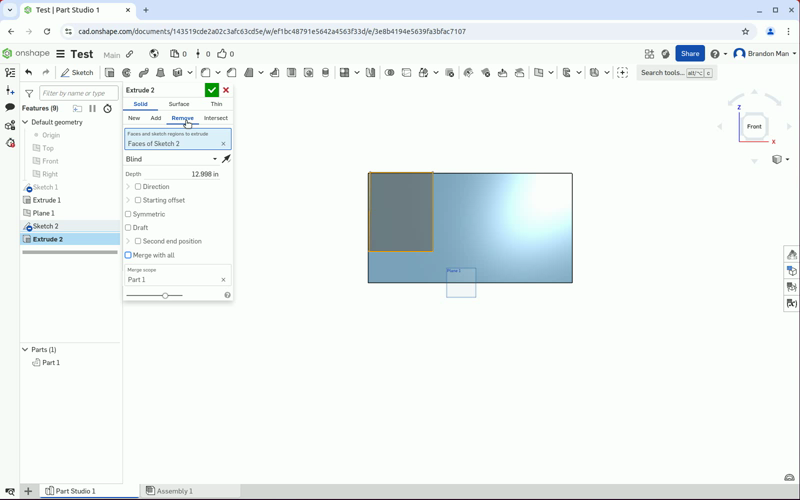
key(space)
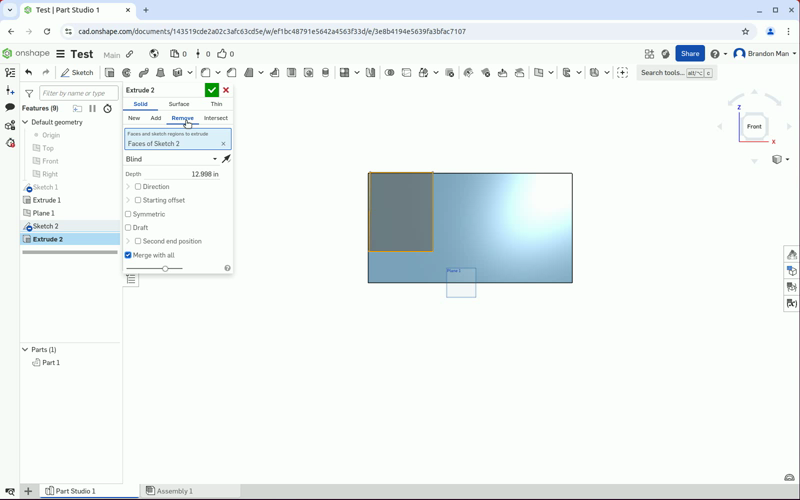
key(enter)
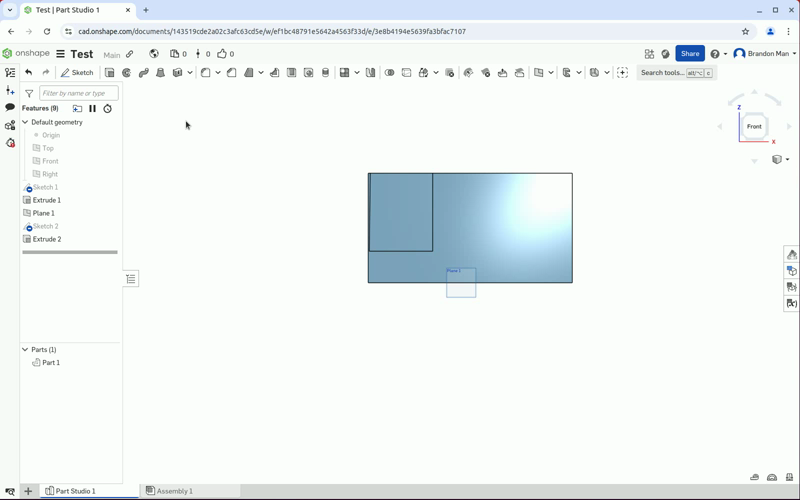
key(shift+h)
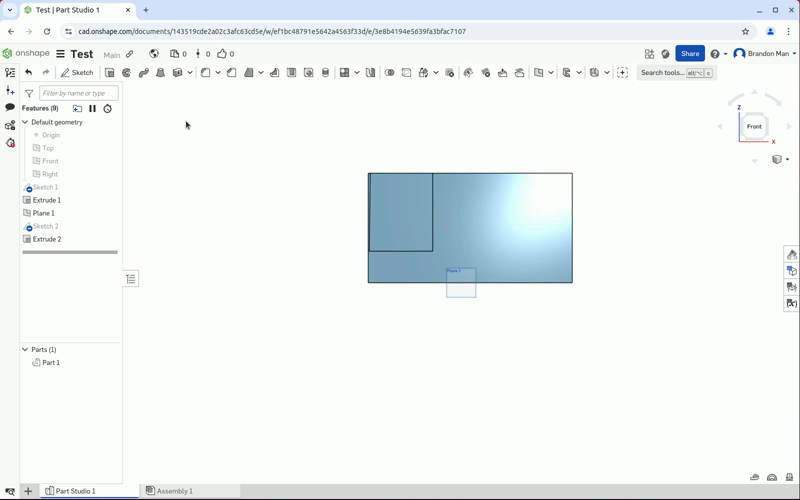
key(shift+h)
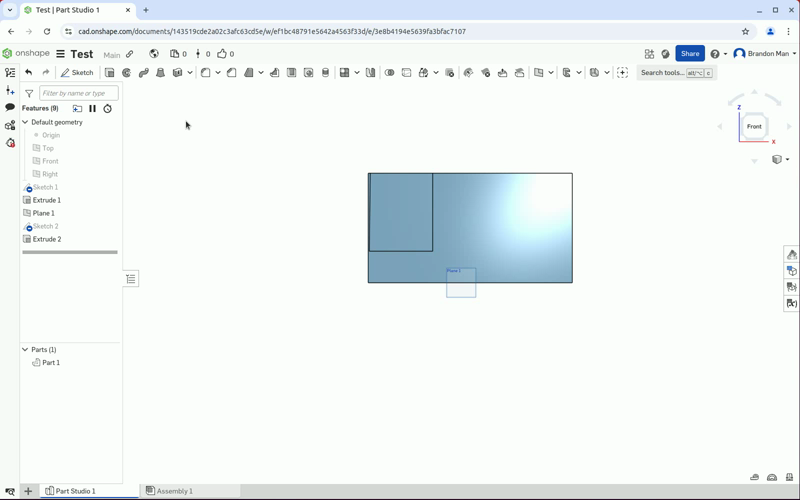
mouse_move(73, 189)
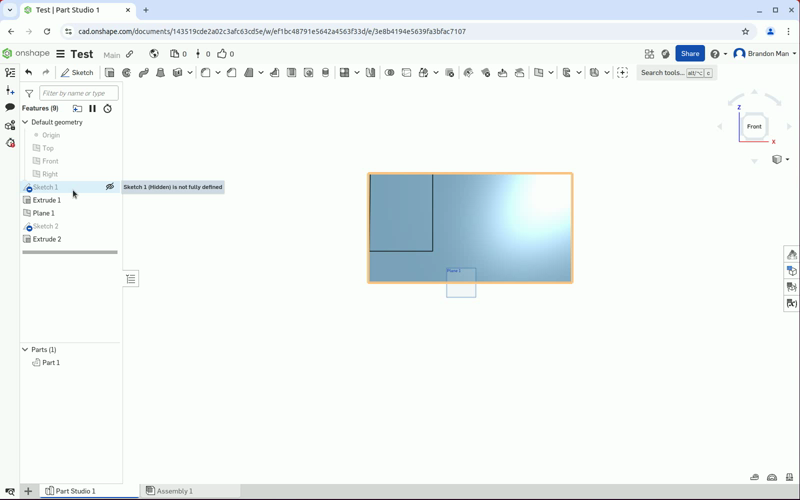
click(73, 189)
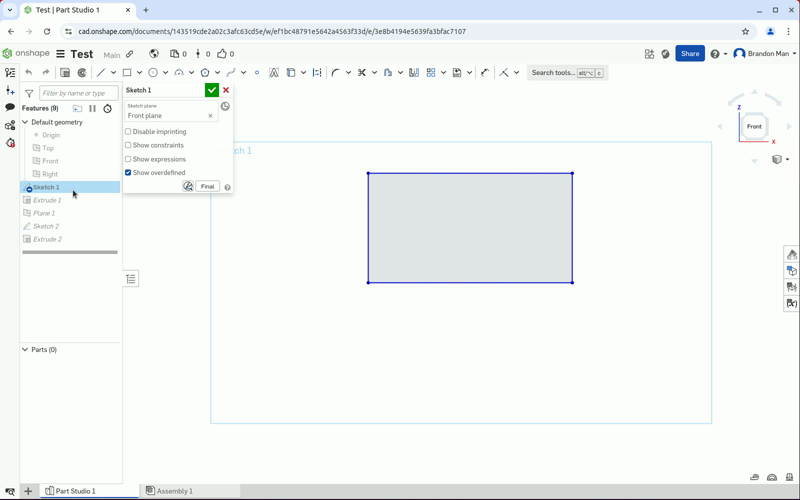
mouse_move(229, 92)
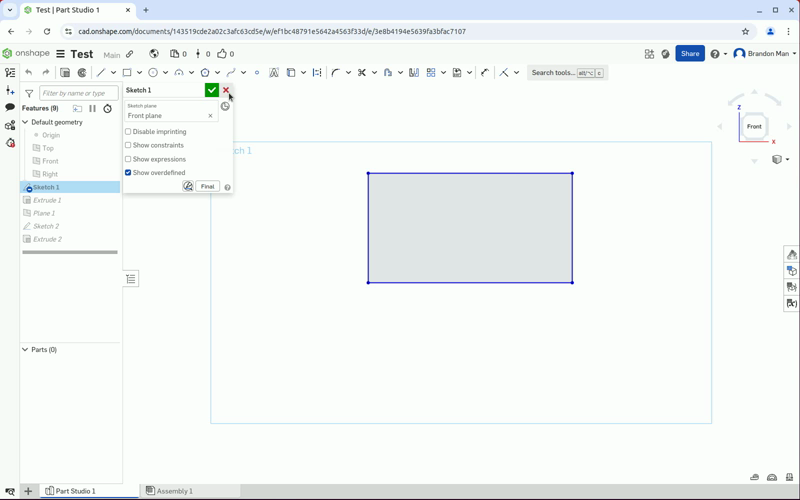
click(229, 92)
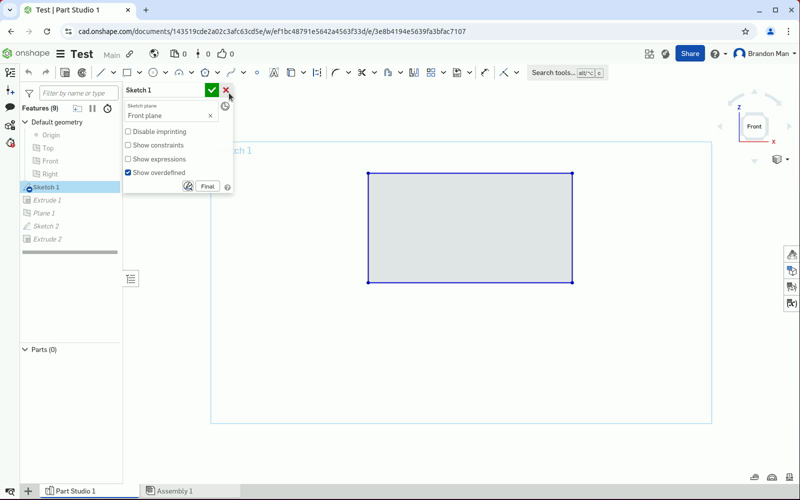
key(shift+s)
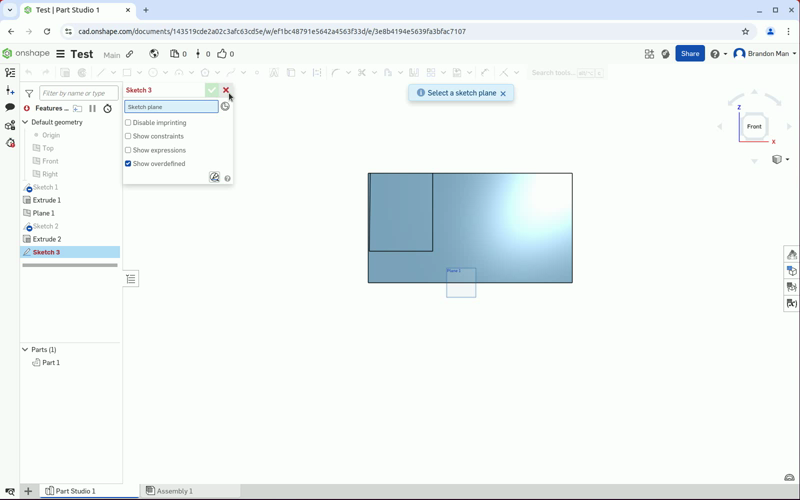
mouse_move(73, 215)
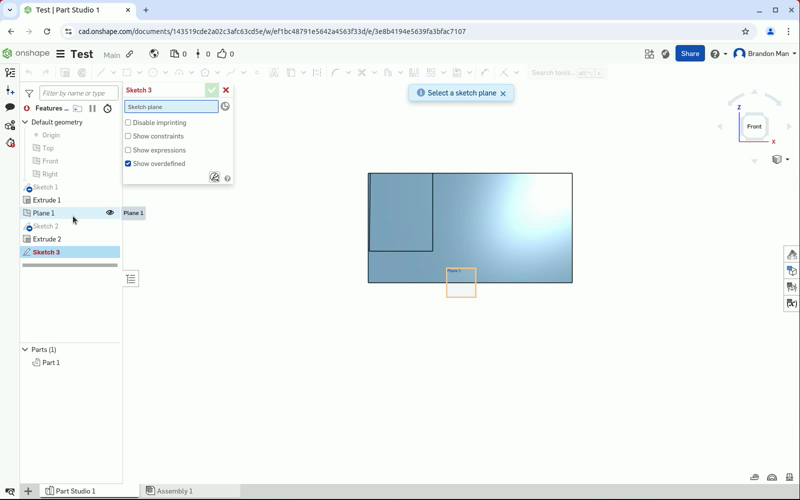
click(73, 215)
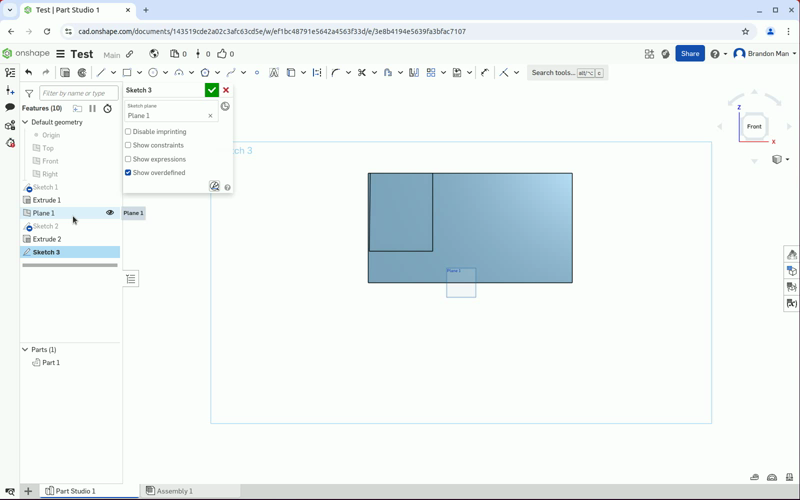
mouse_move(73, 352)
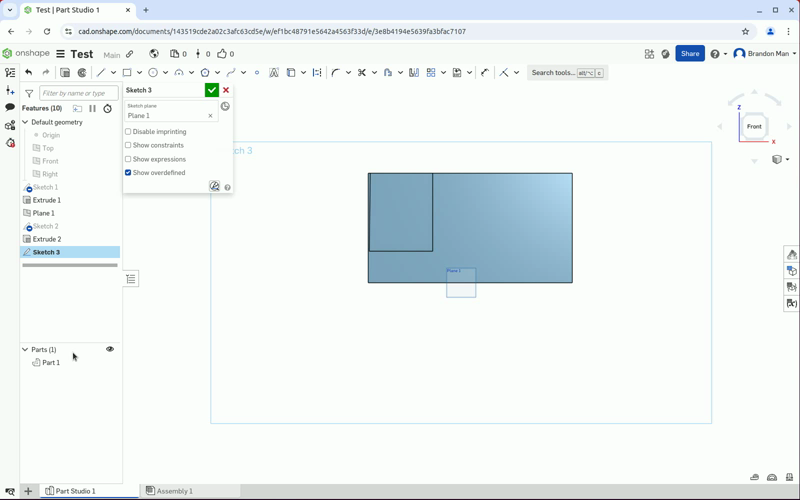
key(y)
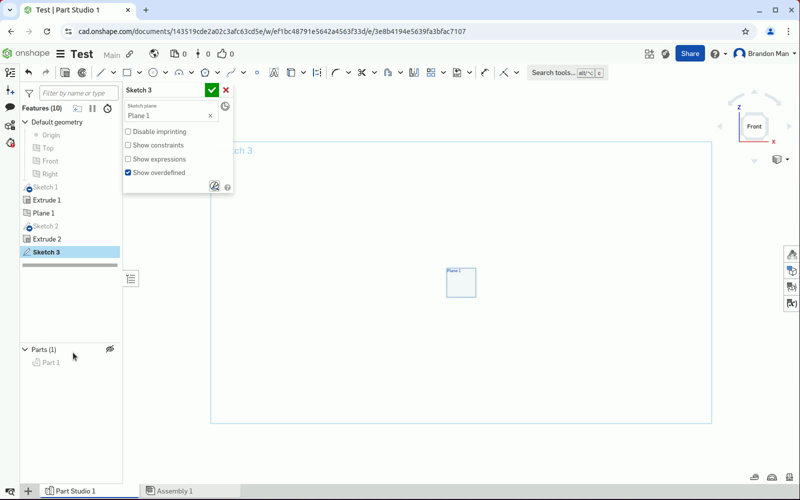
key(l)
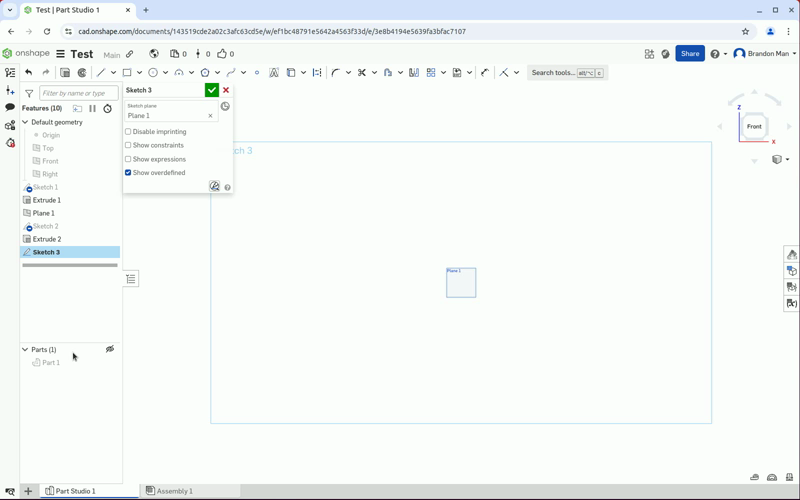
key_down(shift)
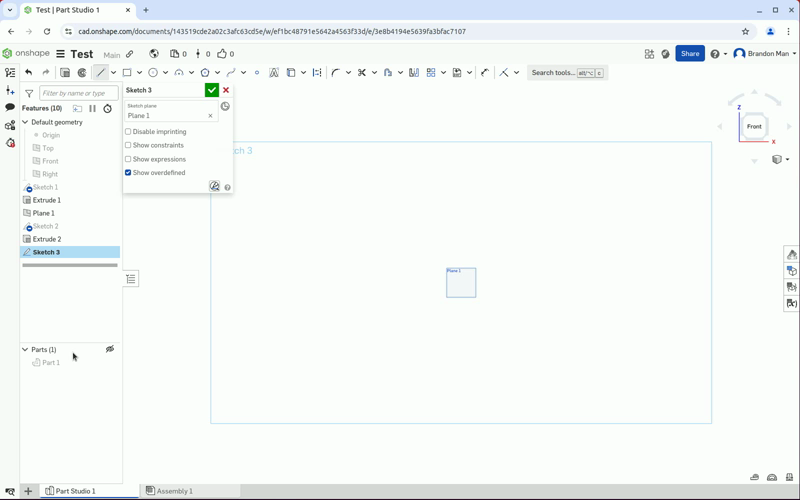
mouse_move(511, 251)
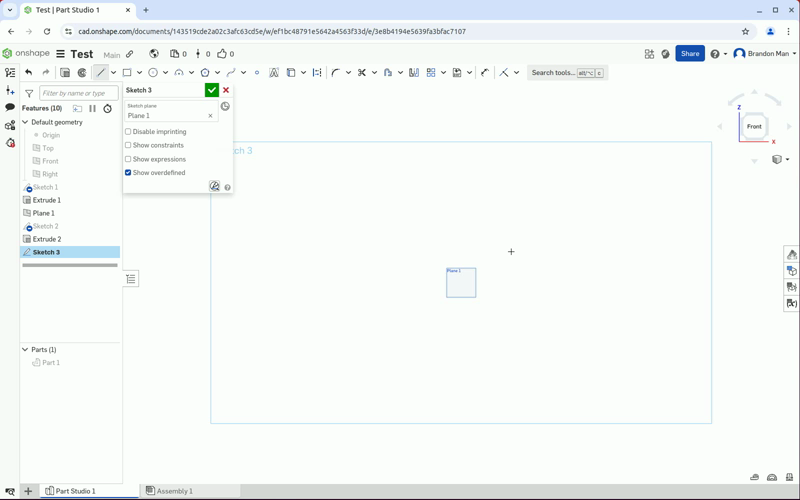
click(511, 251)
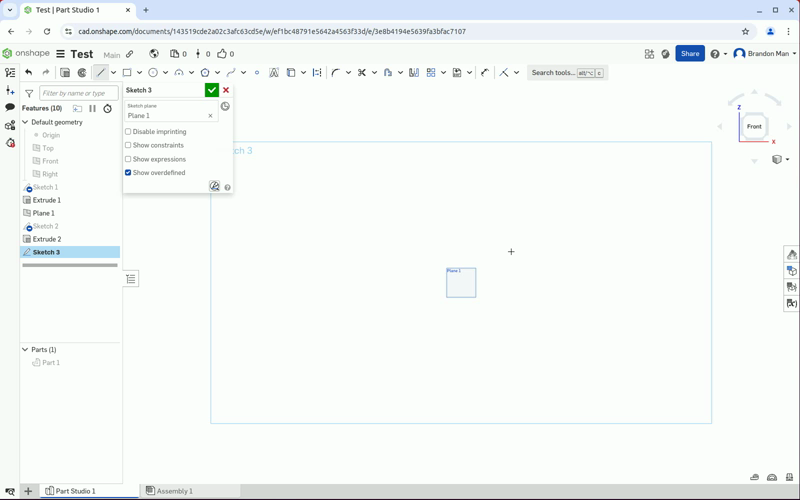
key_up(shift)
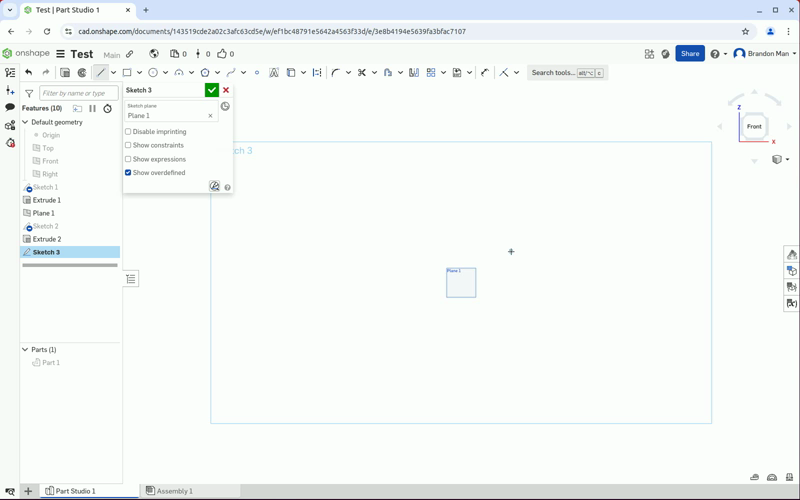
key_down(shift)
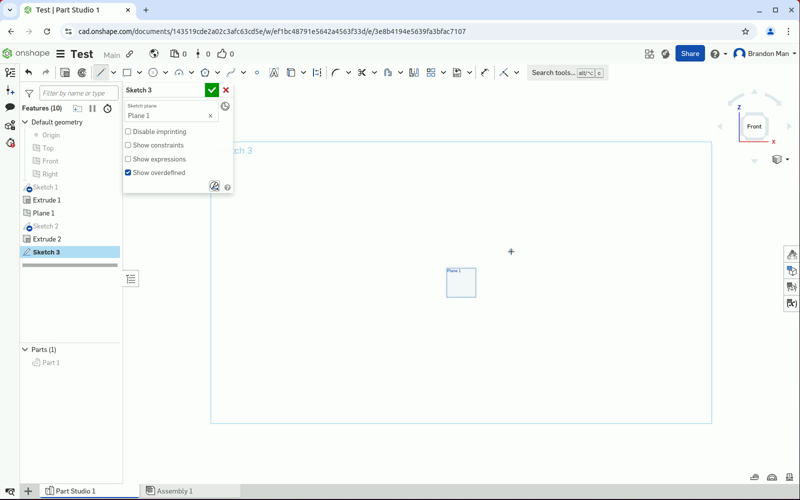
mouse_move(574, 251)
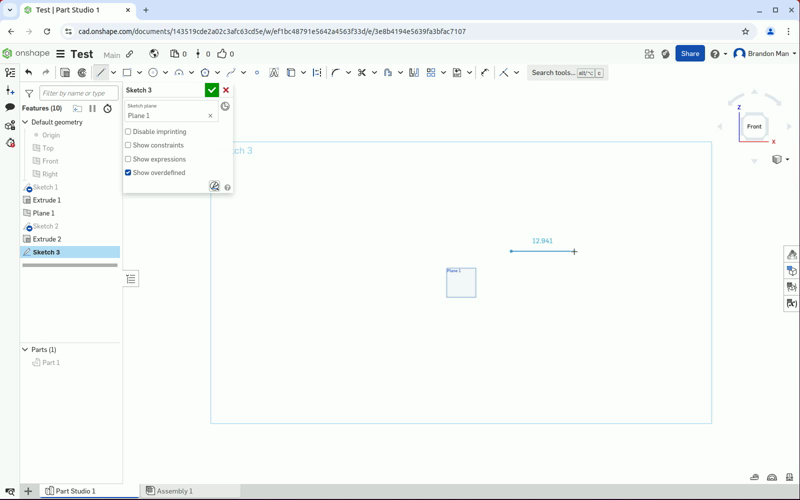
click(574, 251)
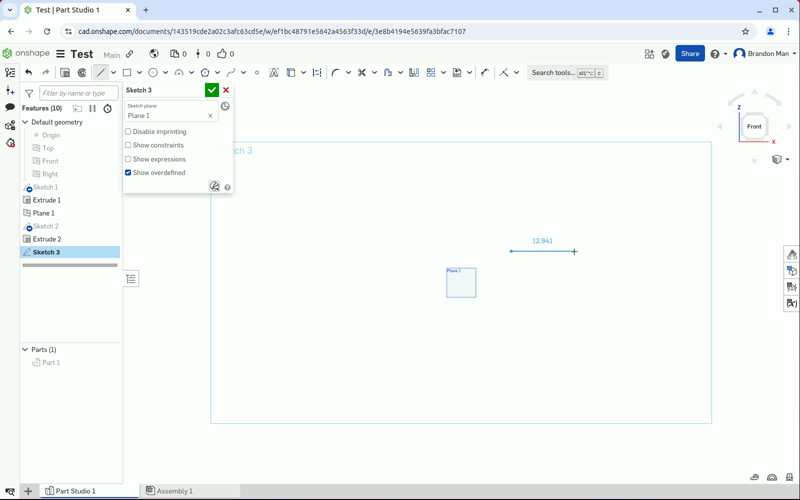
key_up(shift)
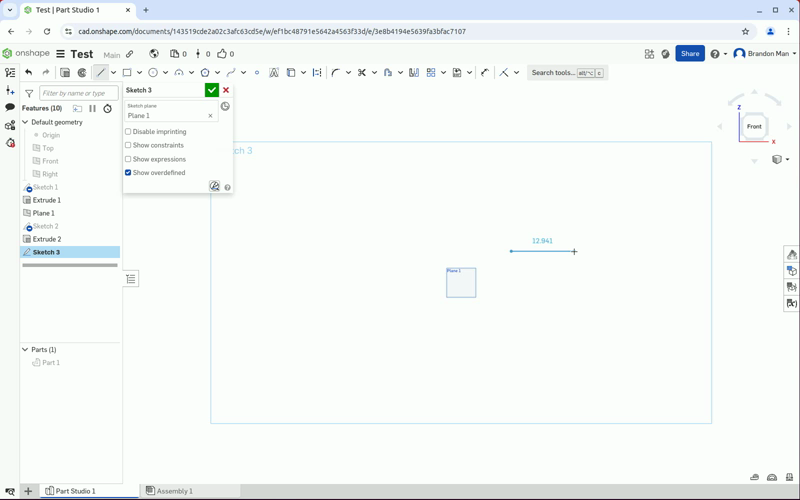
key_down(shift)
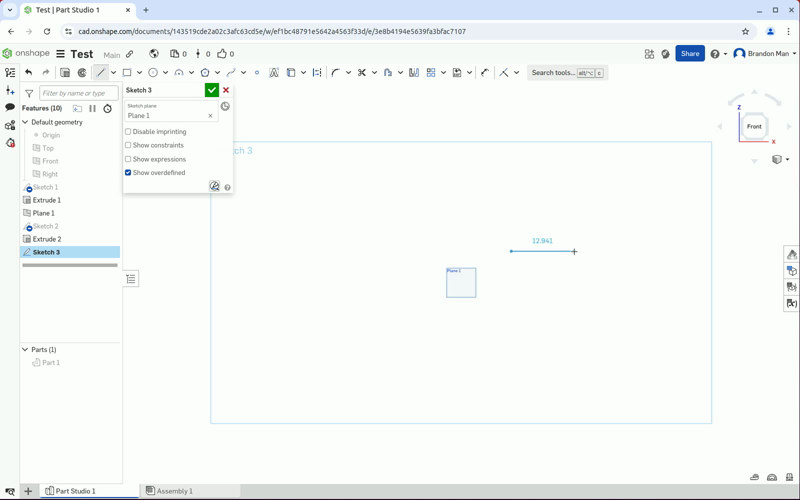
mouse_move(574, 172)
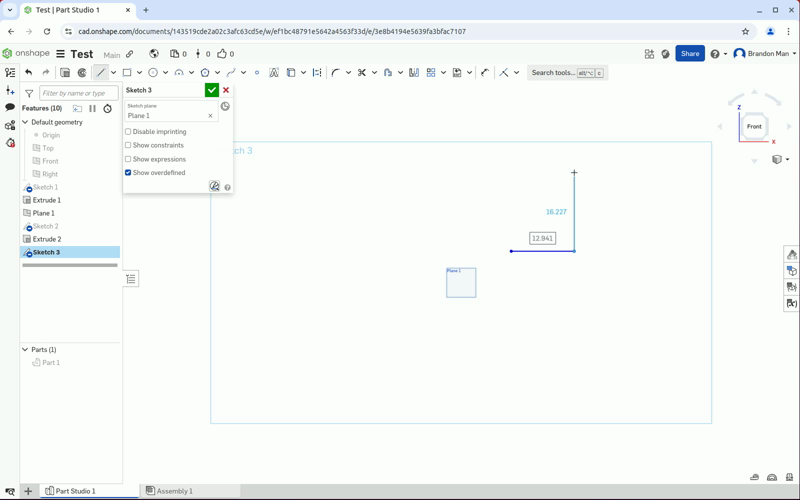
click(574, 172)
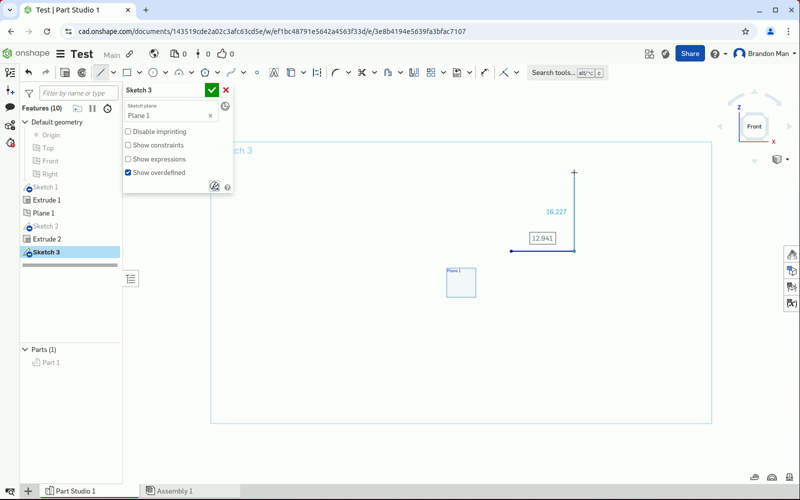
key_up(shift)
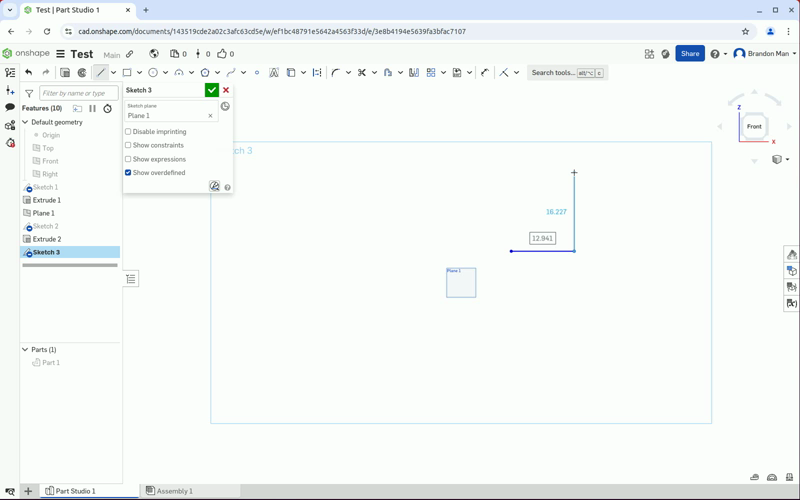
key_down(shift)
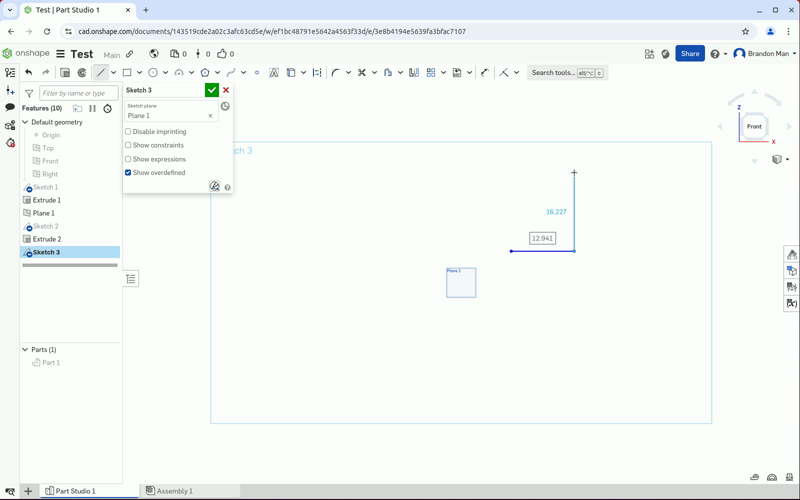
mouse_move(511, 172)
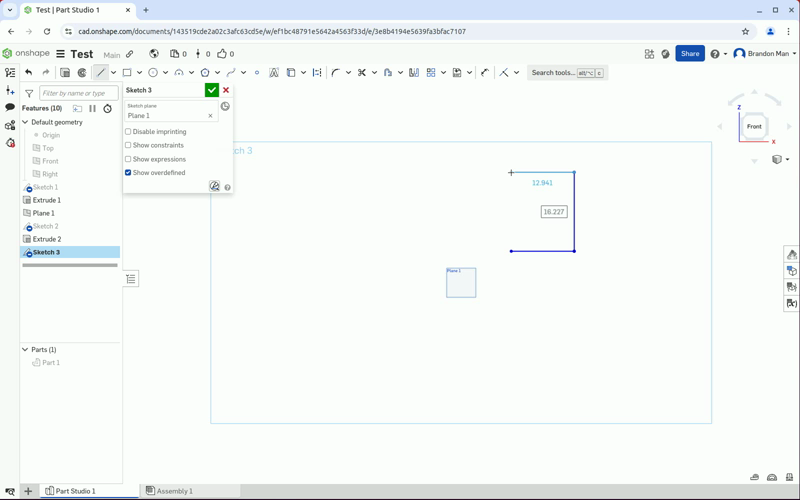
click(511, 172)
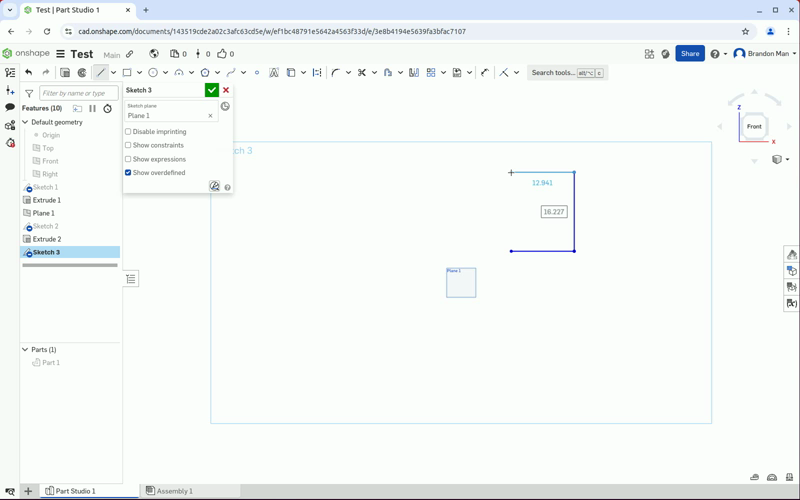
key_up(shift)
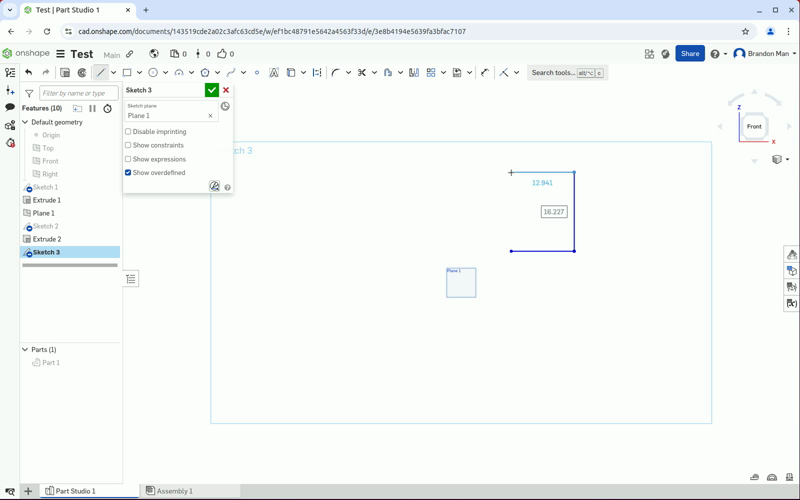
key_down(shift)
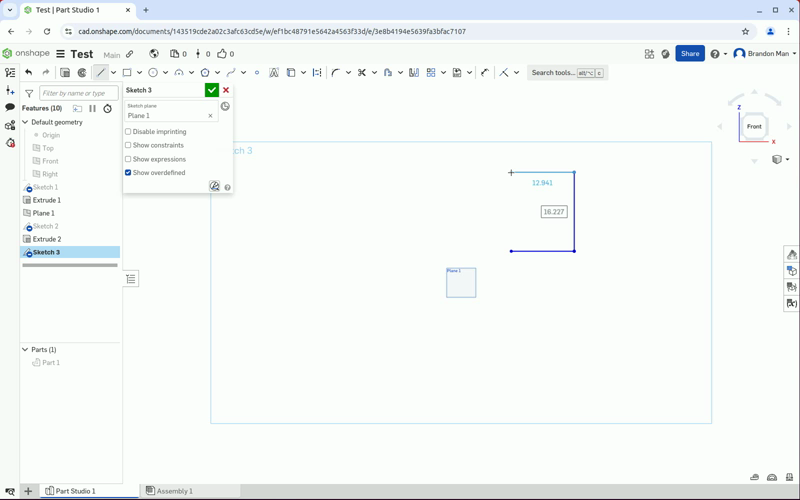
mouse_move(511, 251)
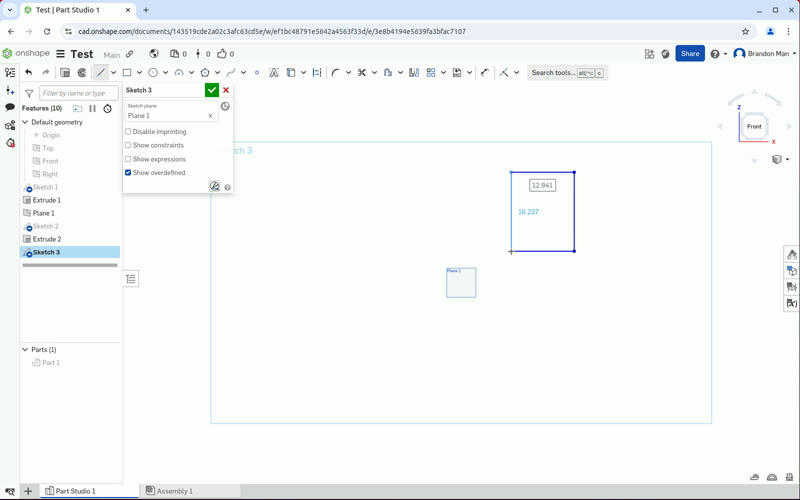
key_up(shift)
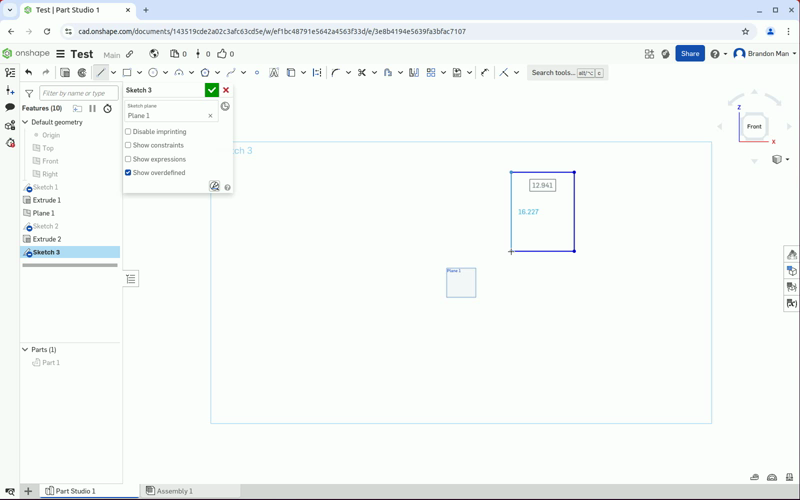
click(511, 251)
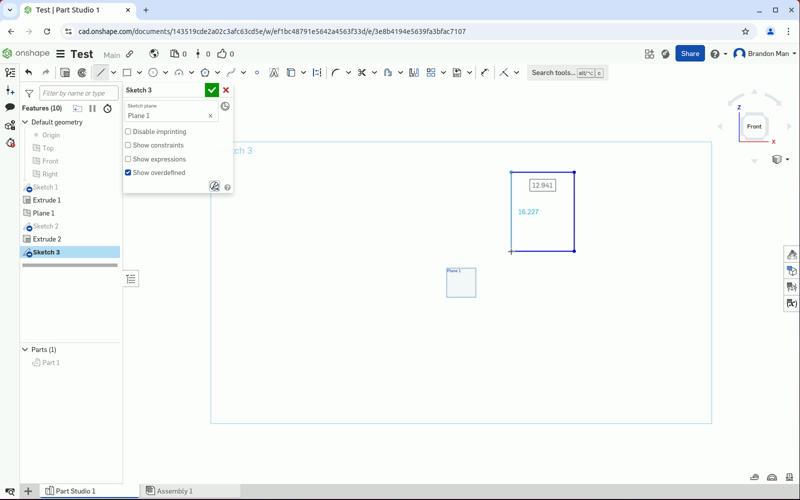
key(esc)
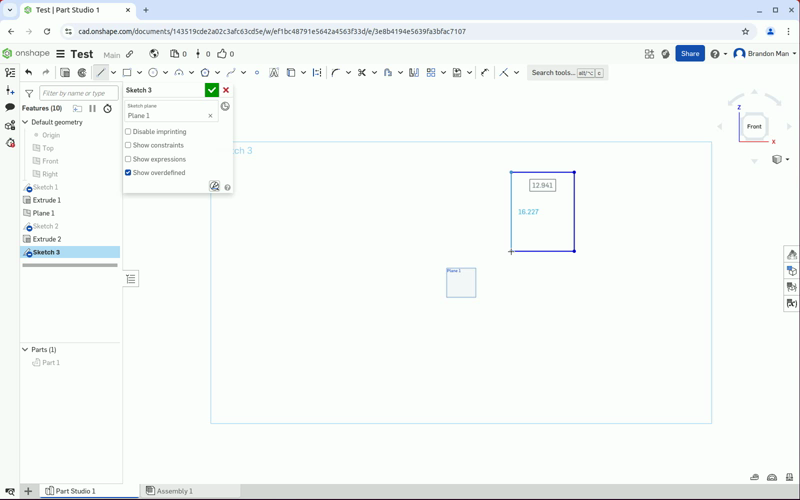
mouse_move(569, 226)
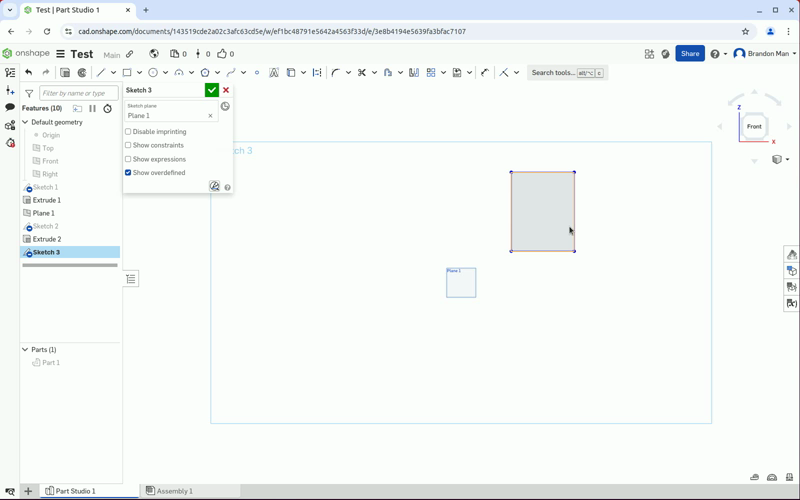
click(569, 226)
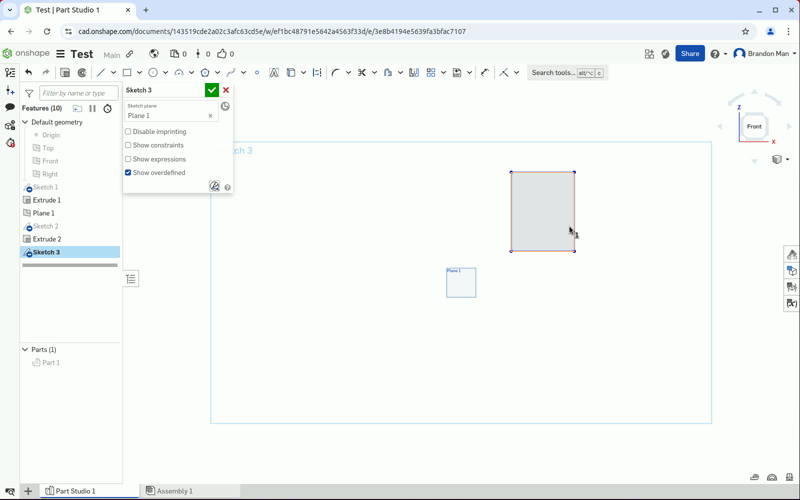
mouse_move(73, 352)
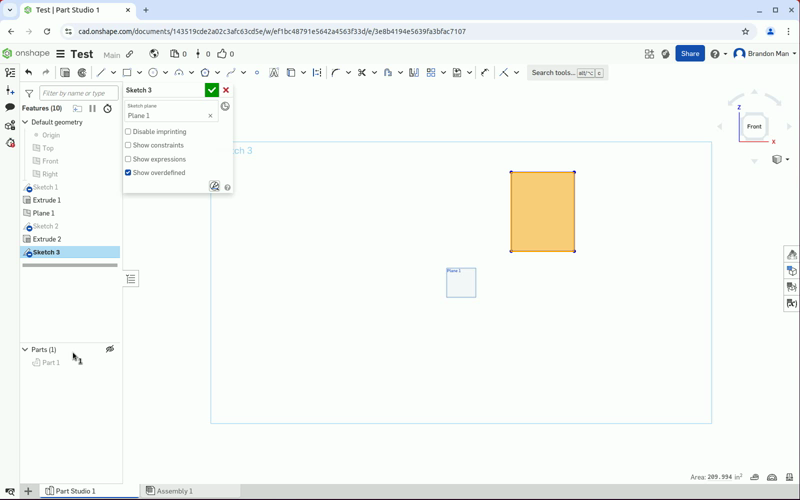
key(shift+y)
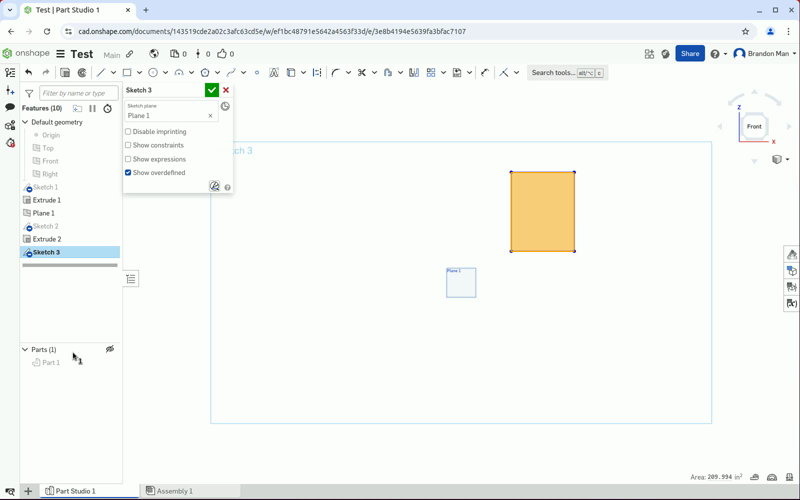
key(shift+e)
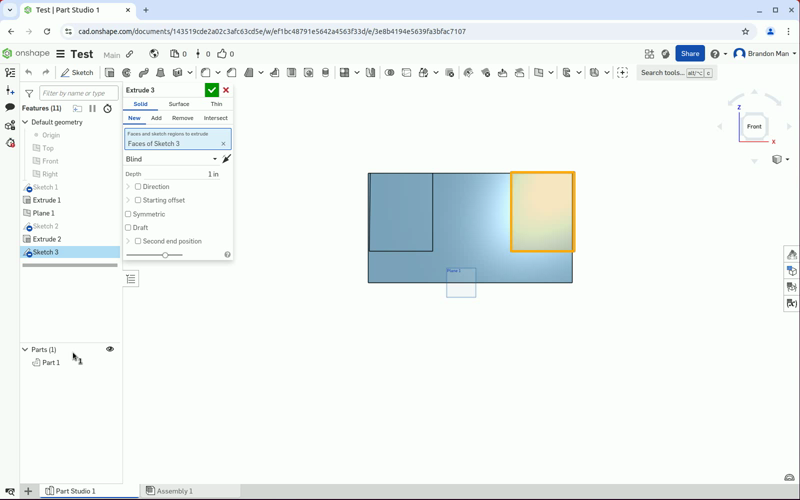
mouse_move(143, 106)
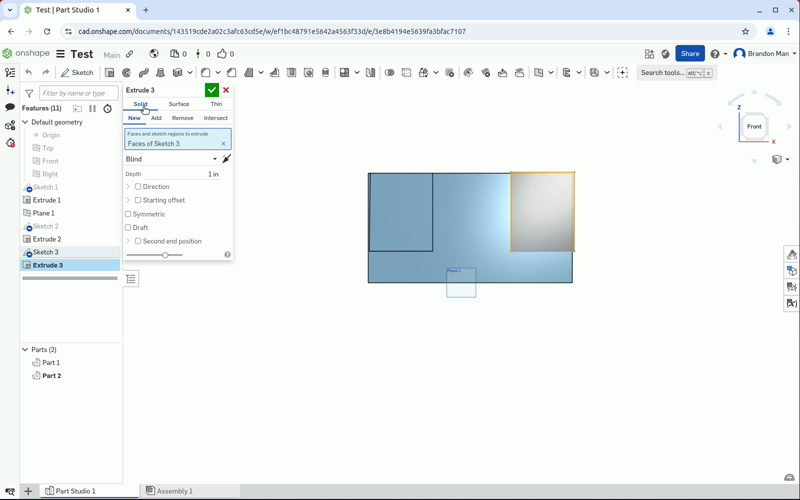
click(143, 106)
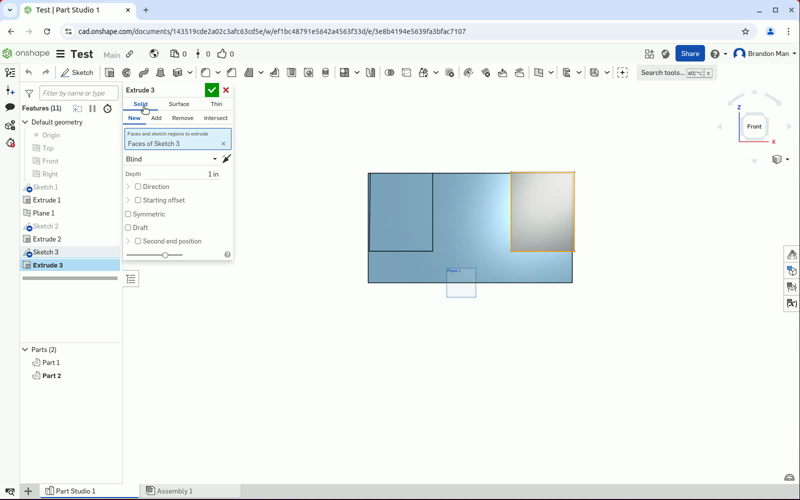
mouse_move(186, 120)
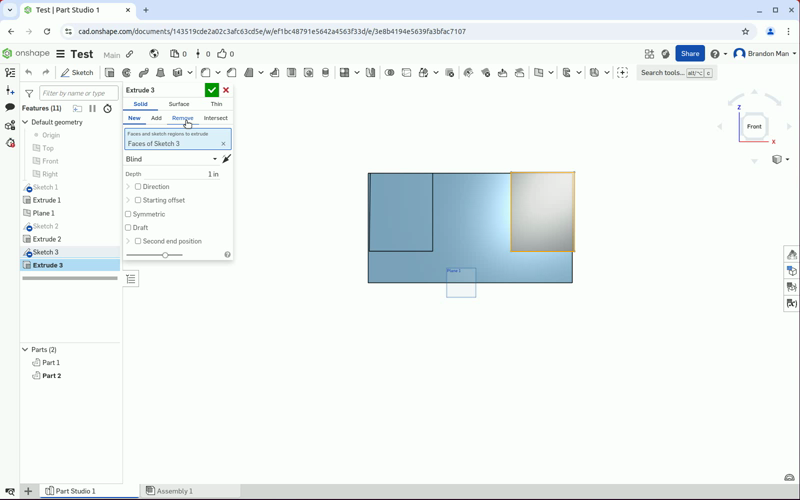
click(186, 120)
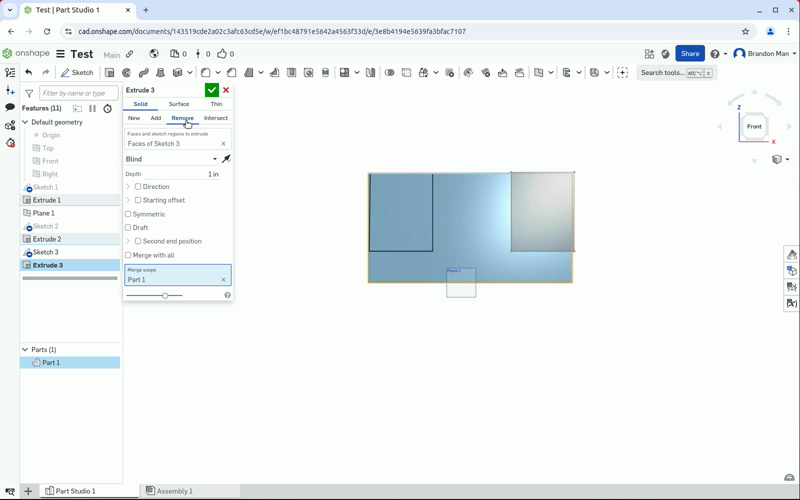
key(tab, 4)
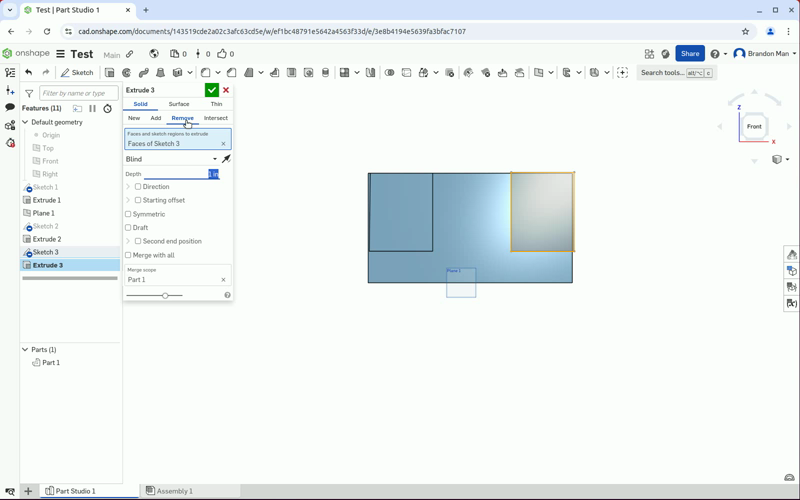
text(12.998)
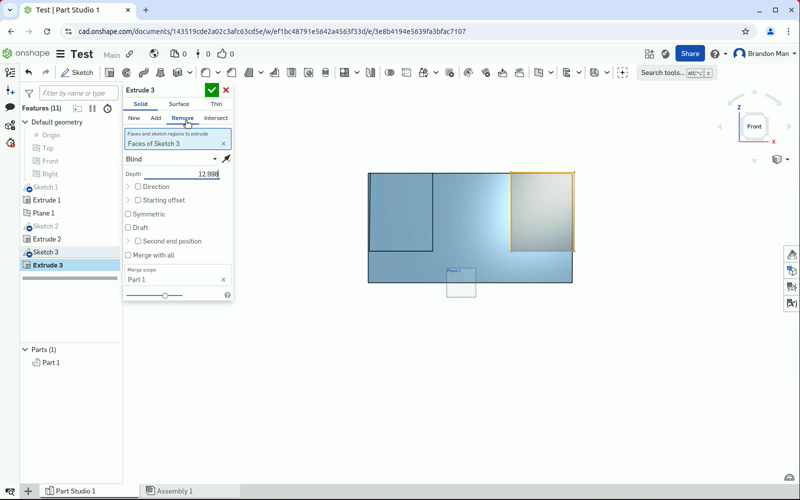
key(tab, 6)
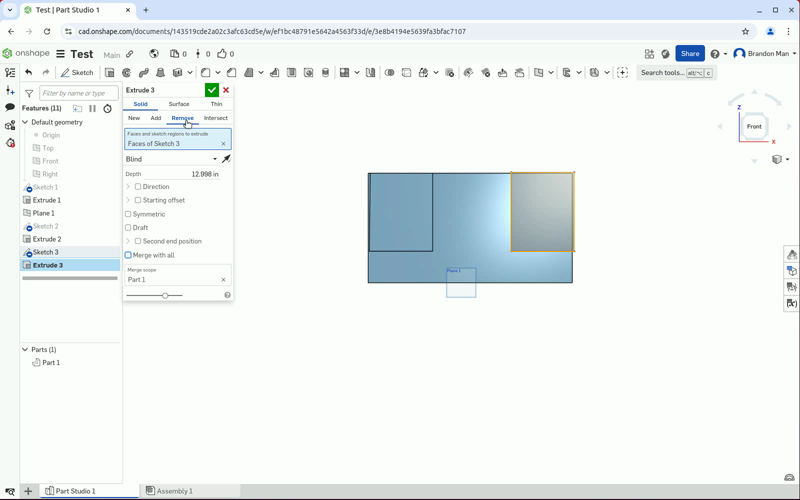
key(space)
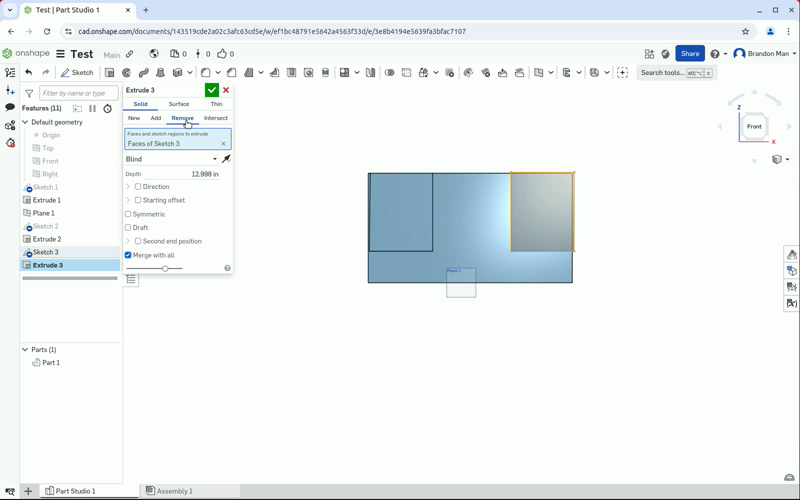
key(enter)
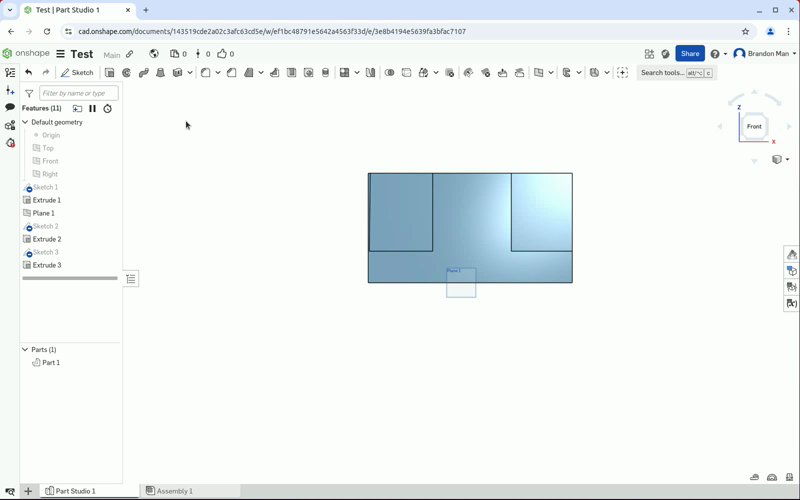
key(shift+h)
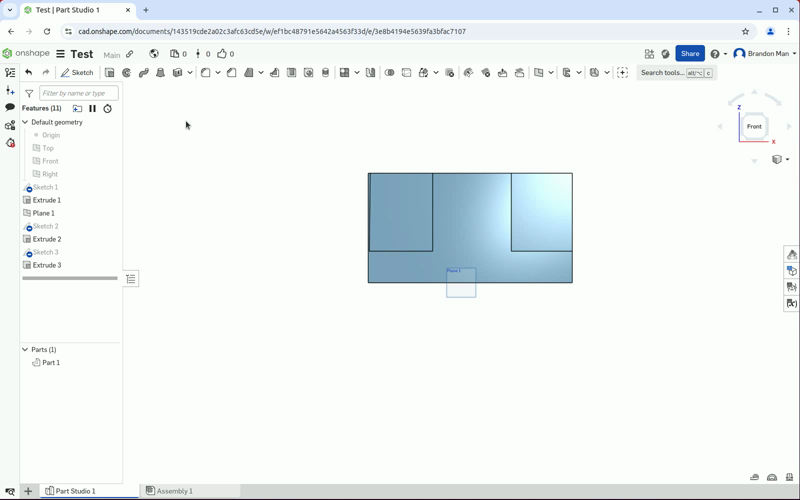
key(shift+h)
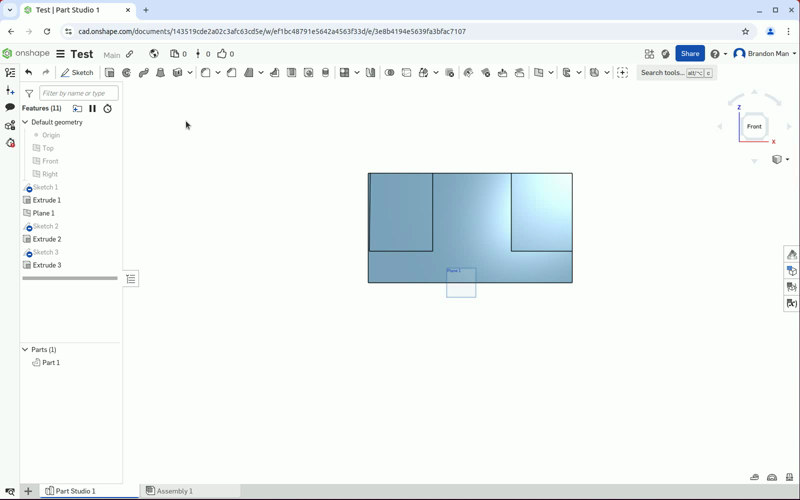
mouse_move(73, 189)
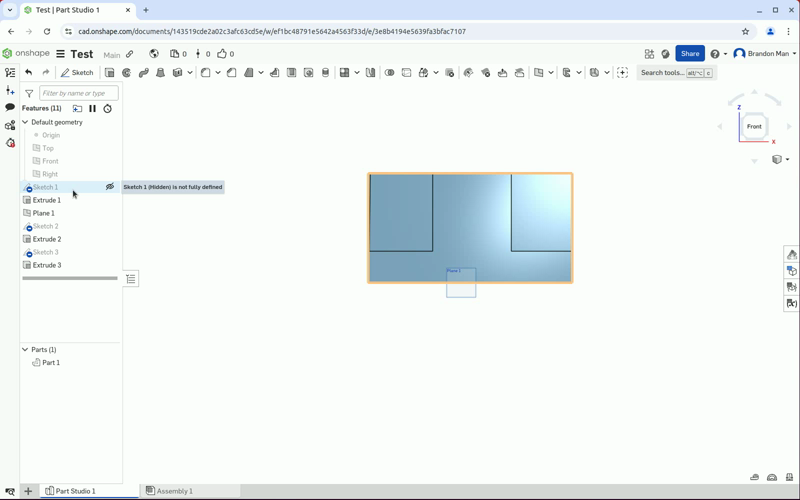
click(73, 189)
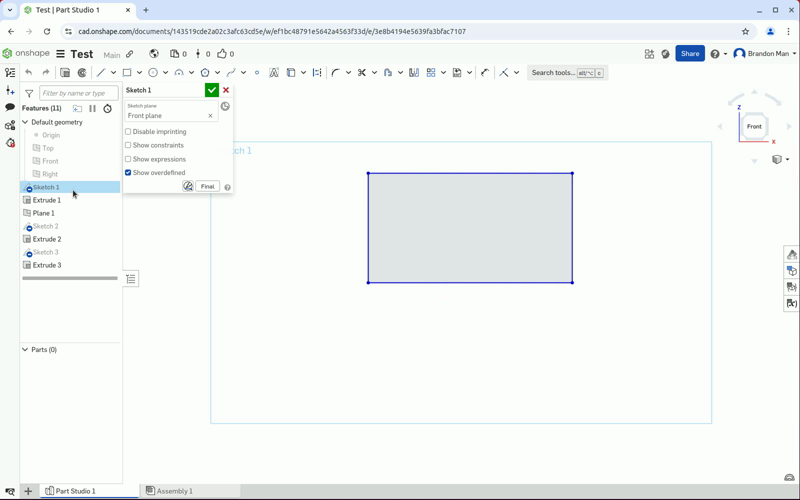
mouse_move(229, 92)
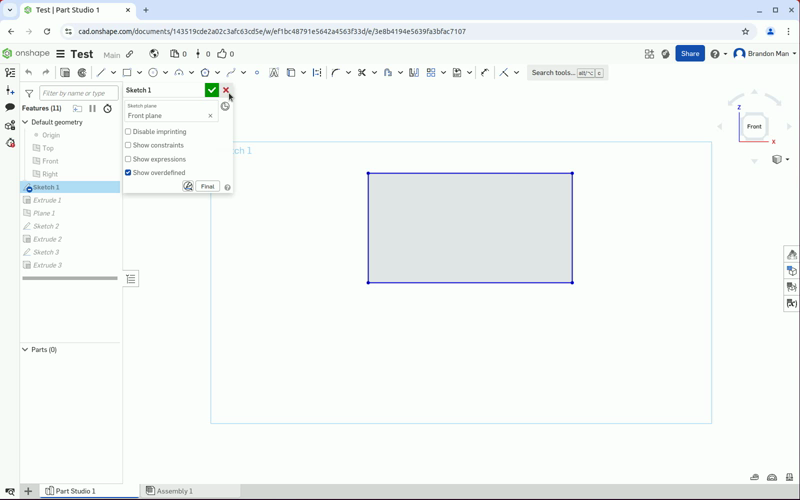
click(229, 92)
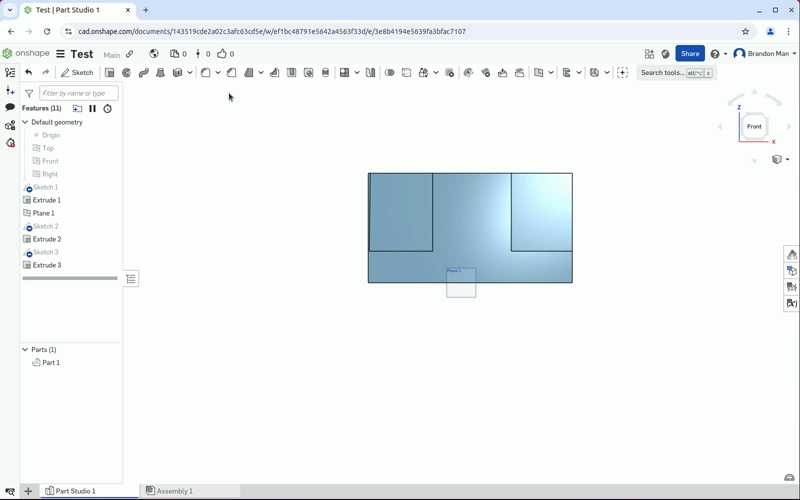
mouse_move(73, 352)
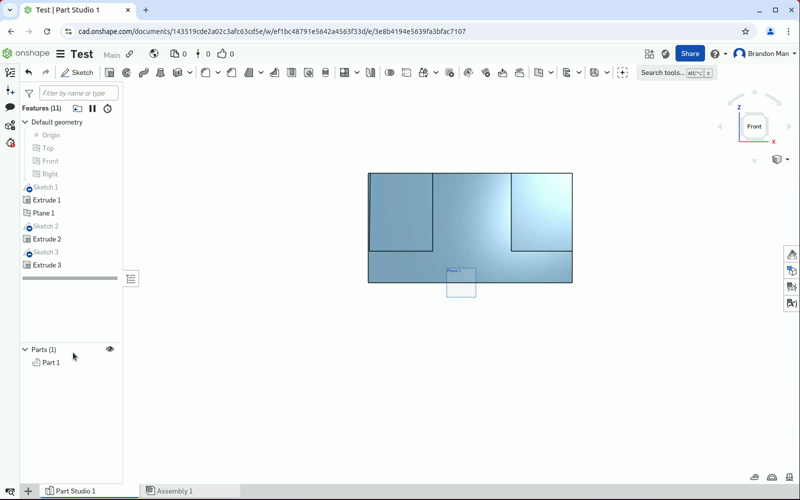
key(y)
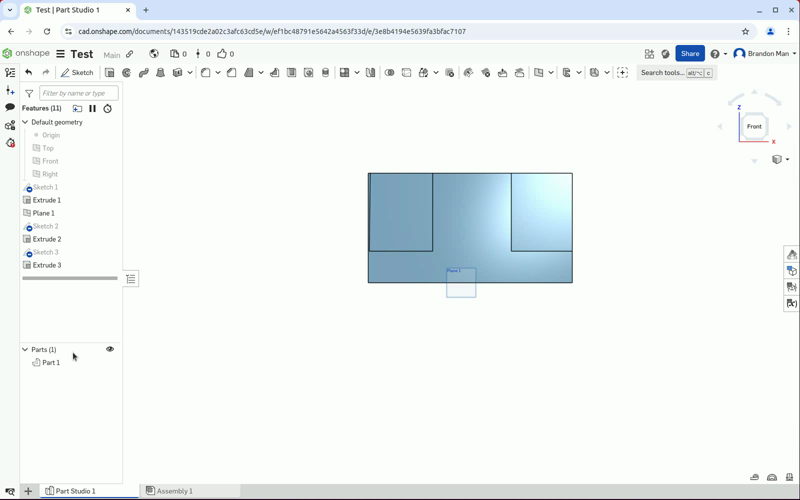
key(shift+p)
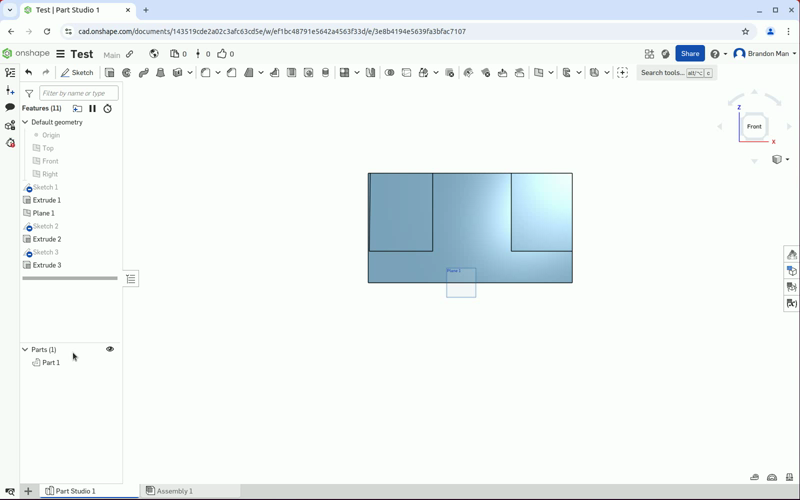
key(space)
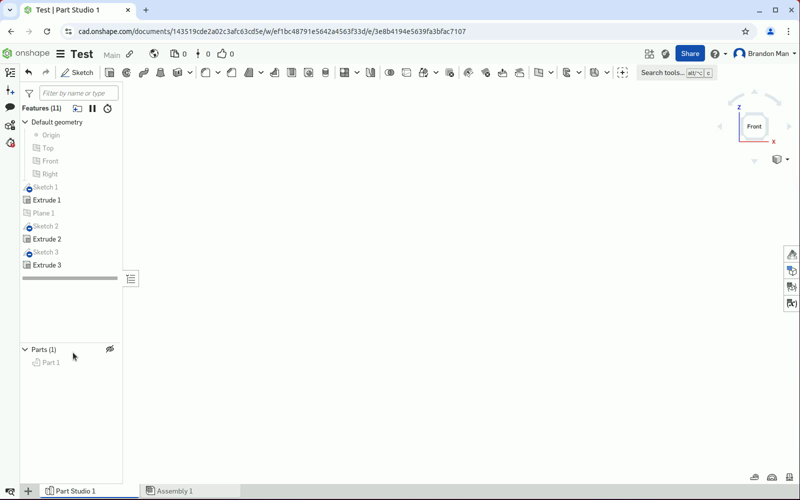
key_down(shift)
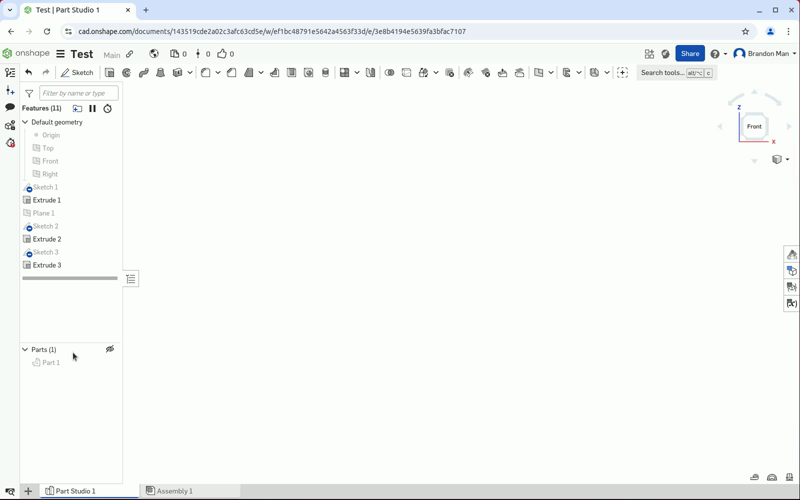
key(left)
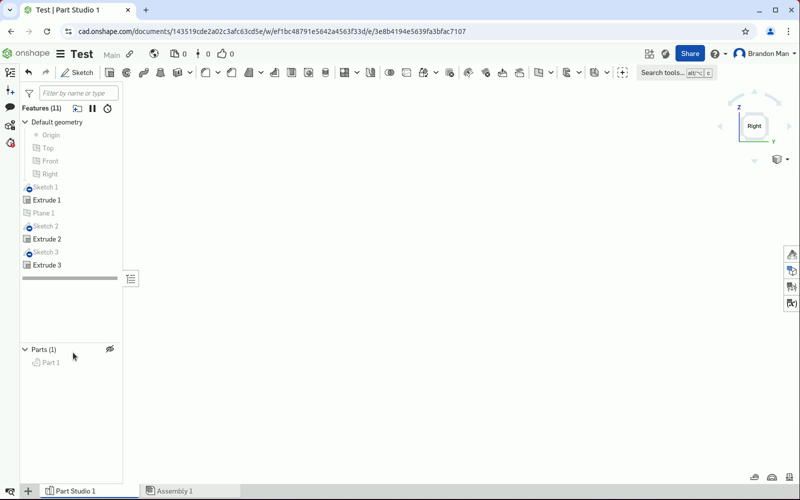
key_up(shift)
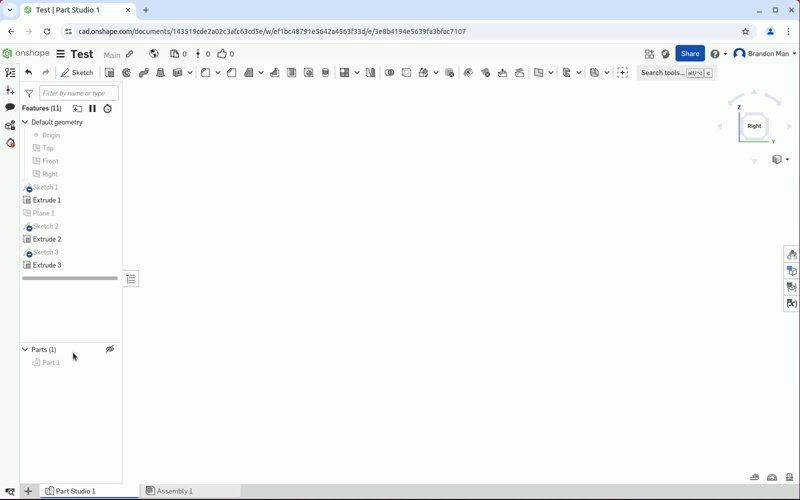
mouse_move(73, 352)
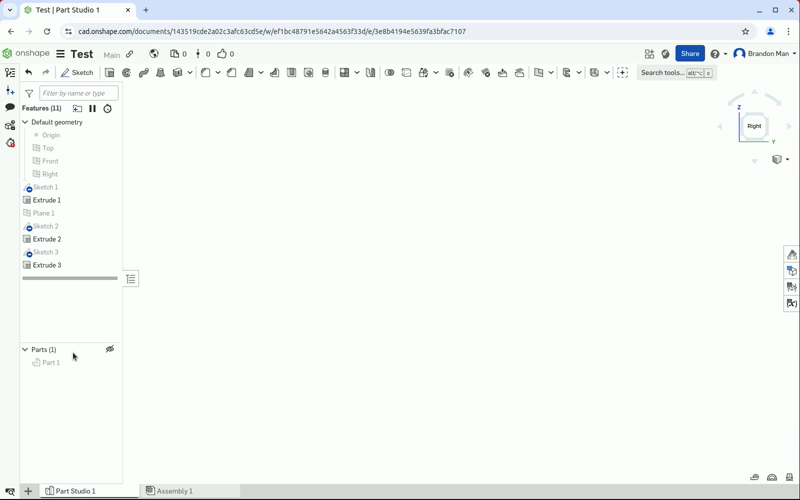
key(shift+y)
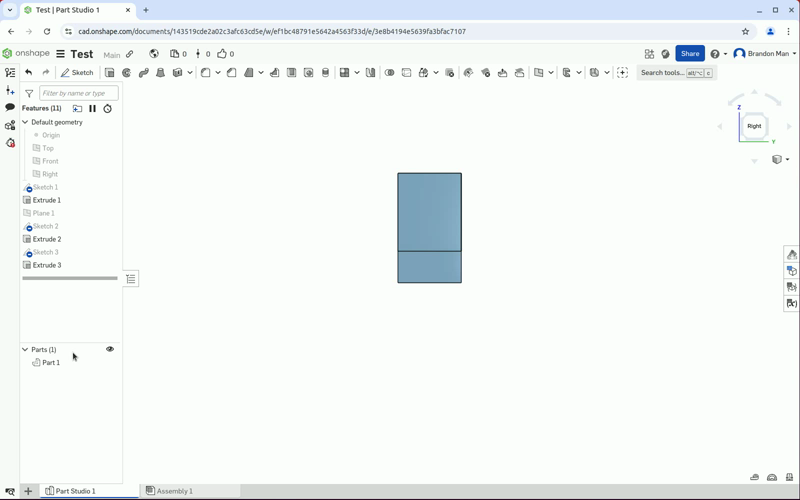
mouse_move(541, 75)
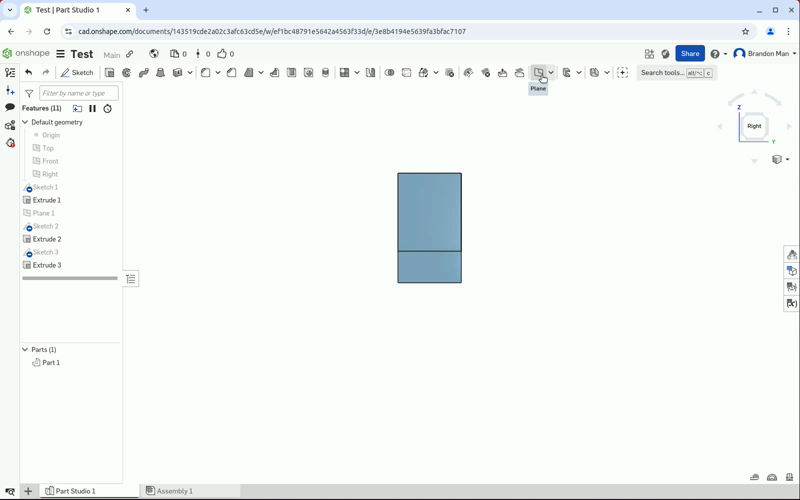
click(541, 75)
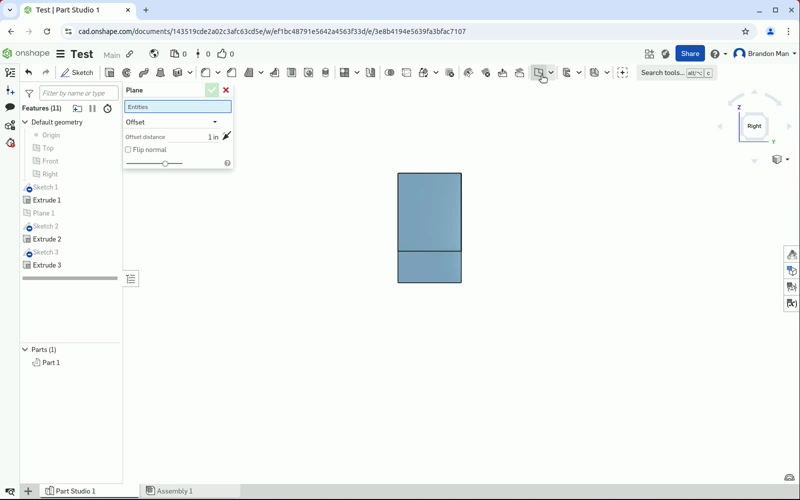
mouse_move(73, 176)
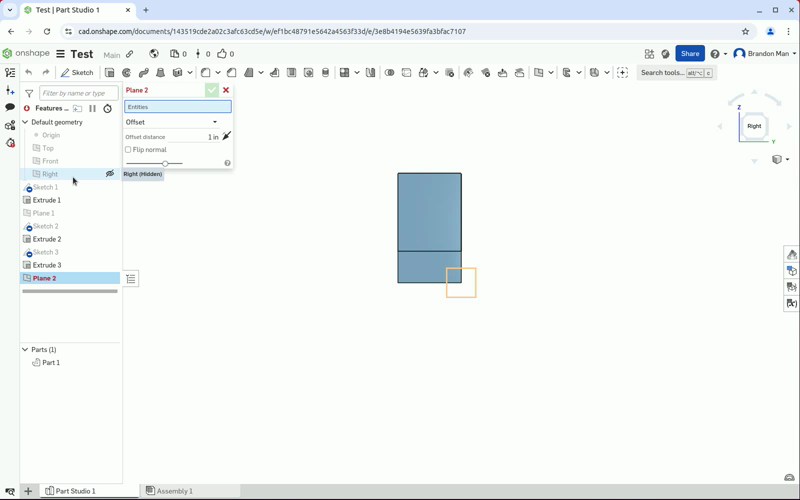
click(73, 176)
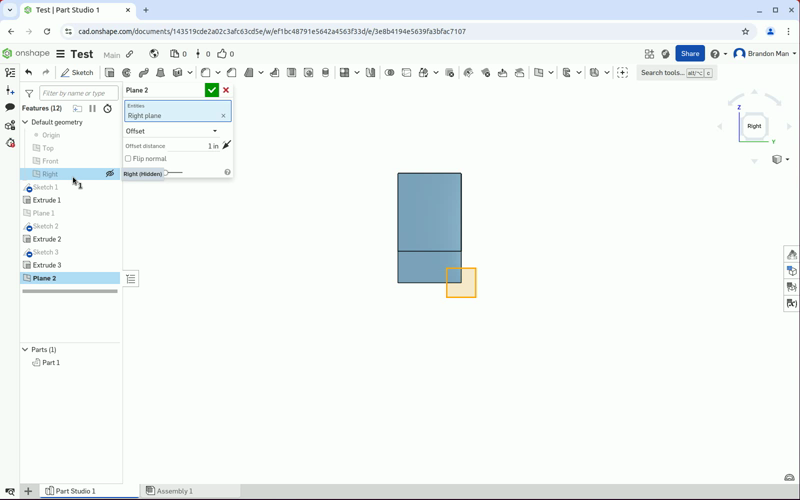
key(tab, 2)
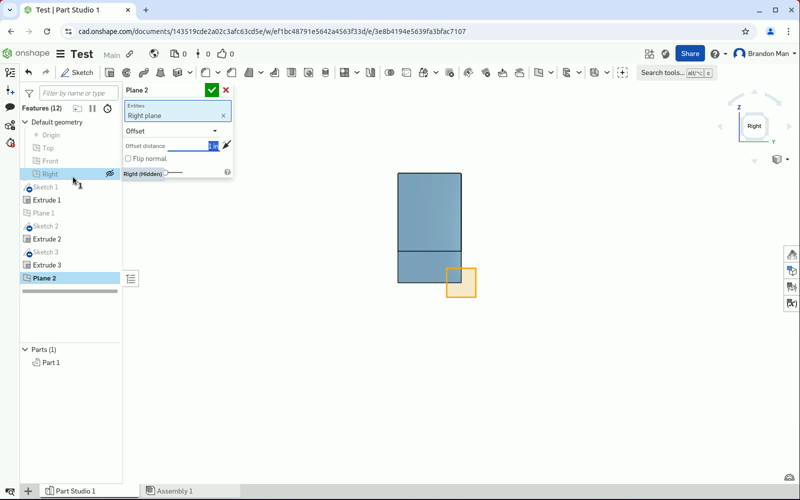
text(10.352)
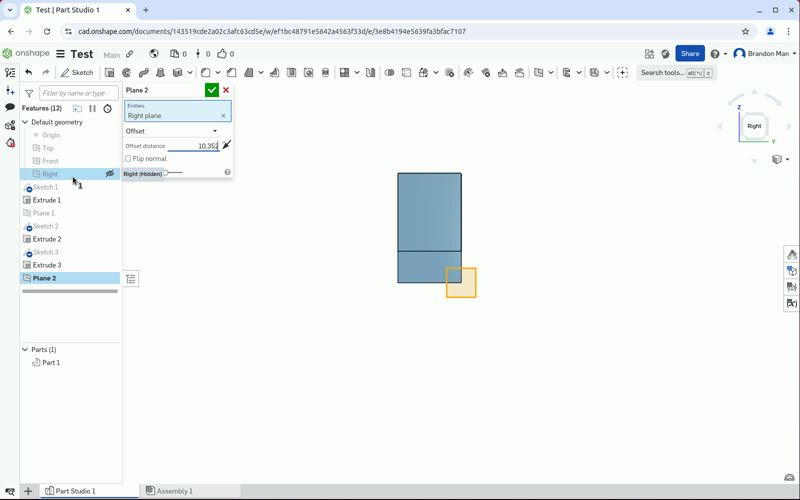
key(enter, 2)
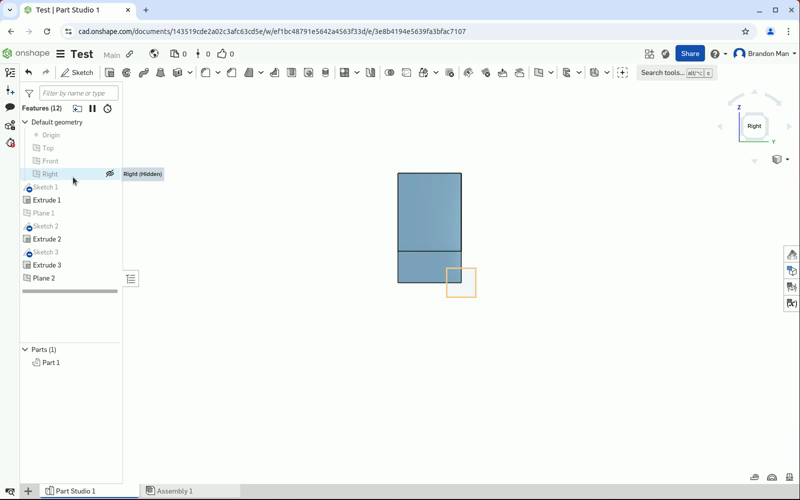
key(shift+s)
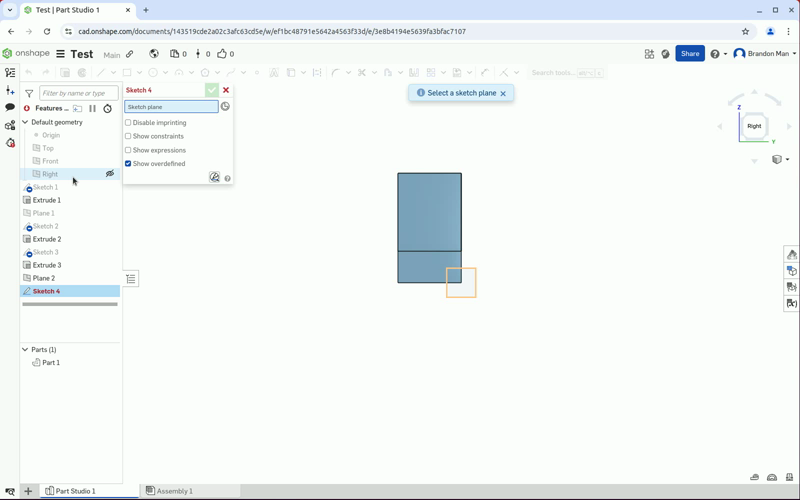
mouse_move(73, 280)
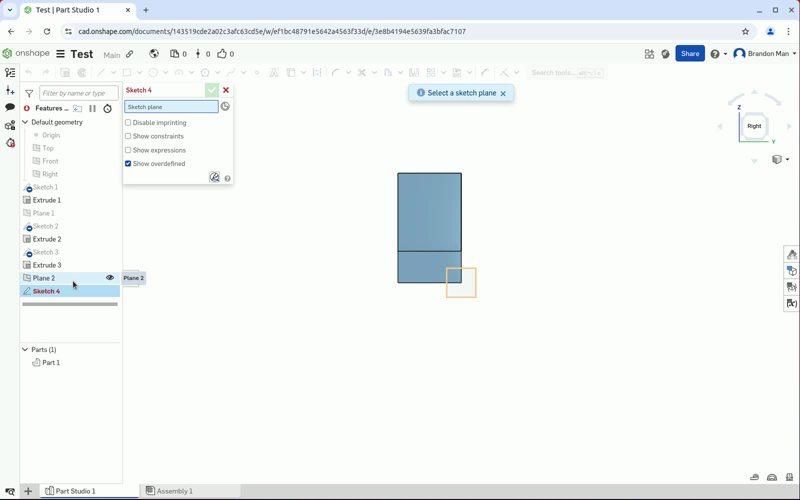
click(73, 280)
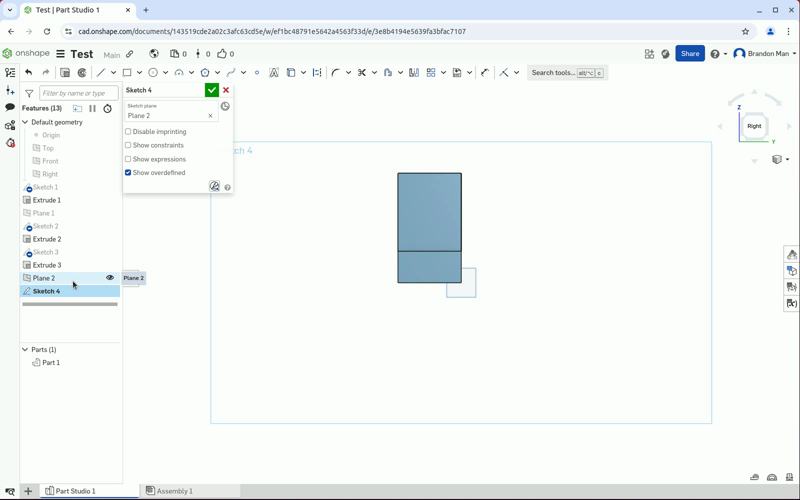
mouse_move(73, 352)
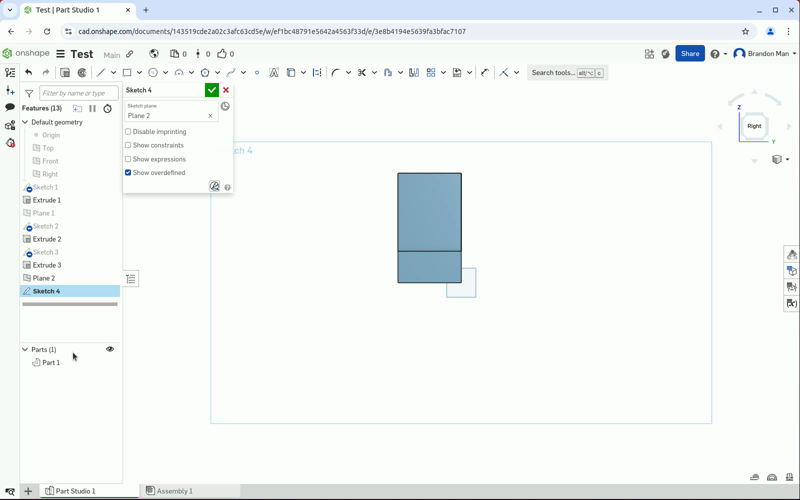
key(y)
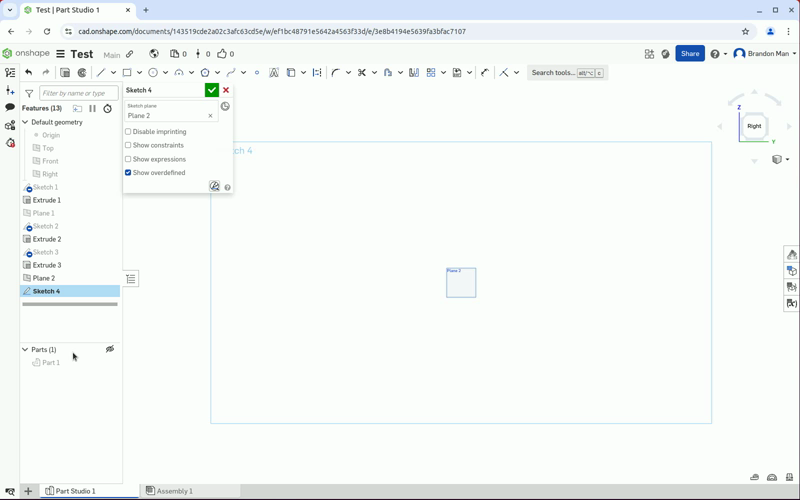
key(c)
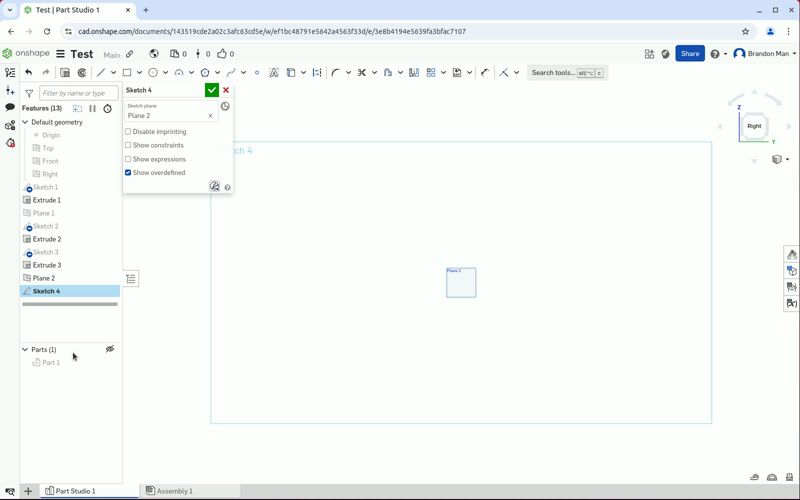
key_down(shift)
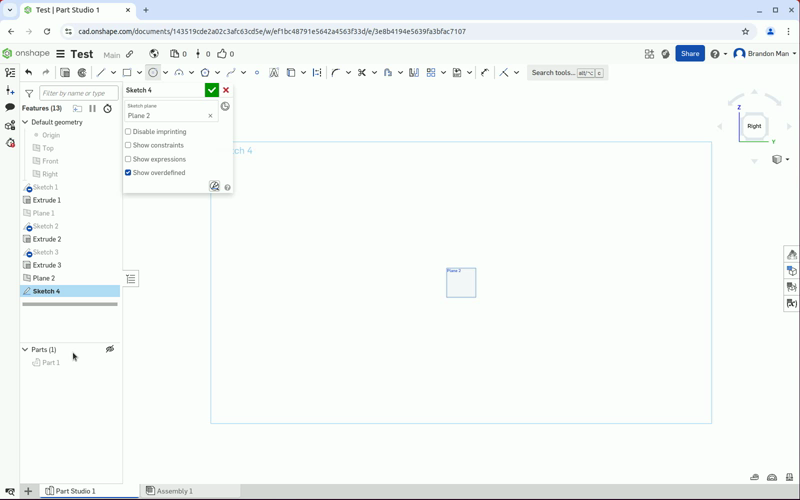
mouse_move(430, 204)
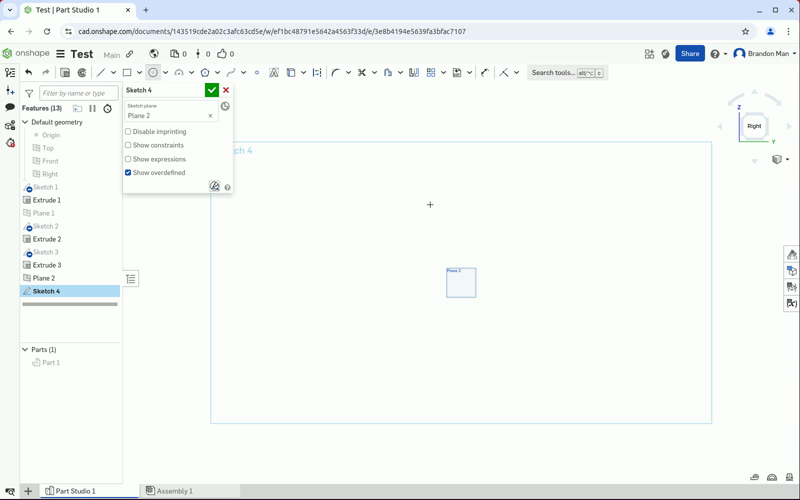
click(430, 204)
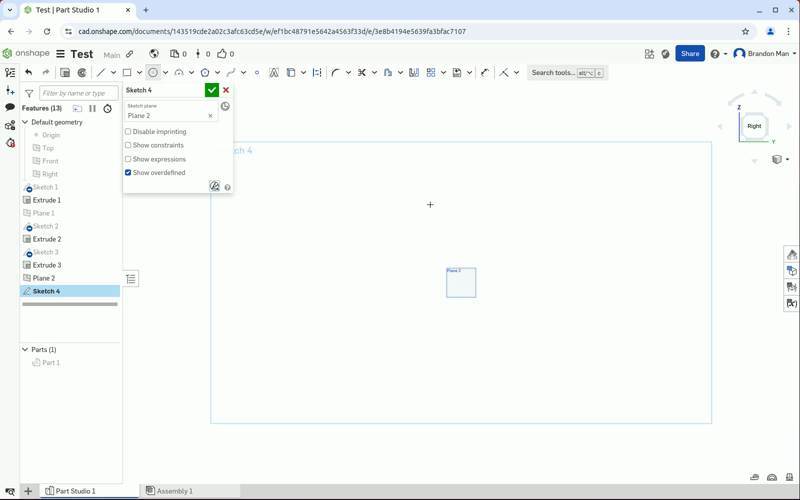
key_up(shift)
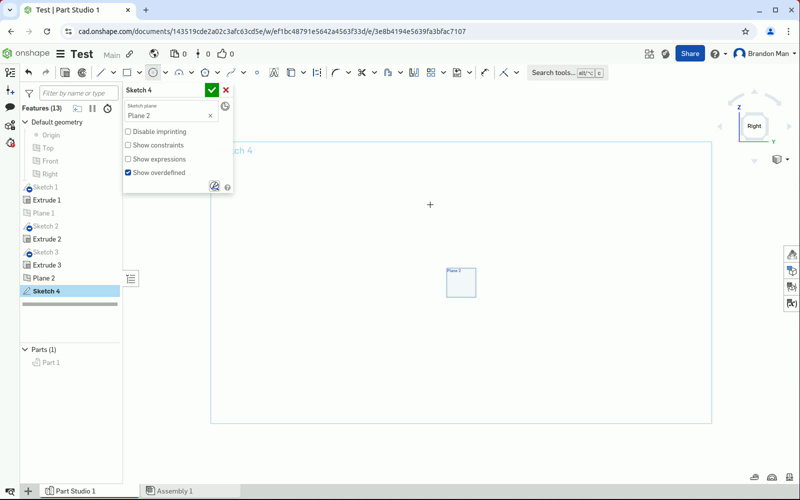
mouse_move(447, 204)
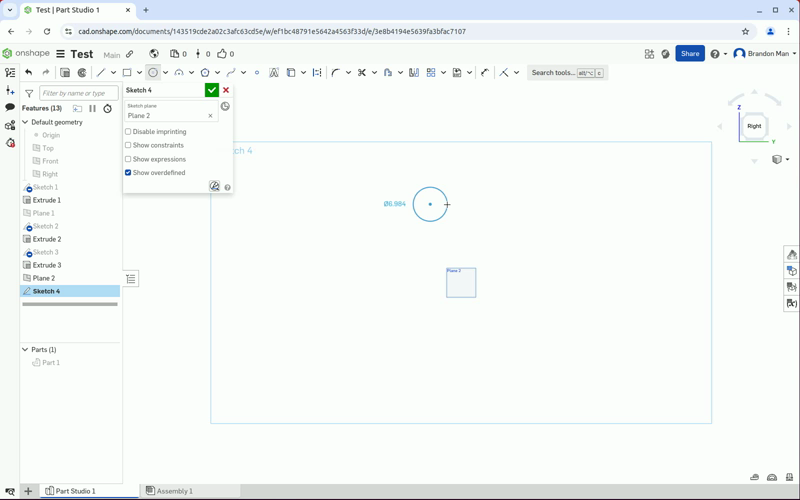
click(447, 204)
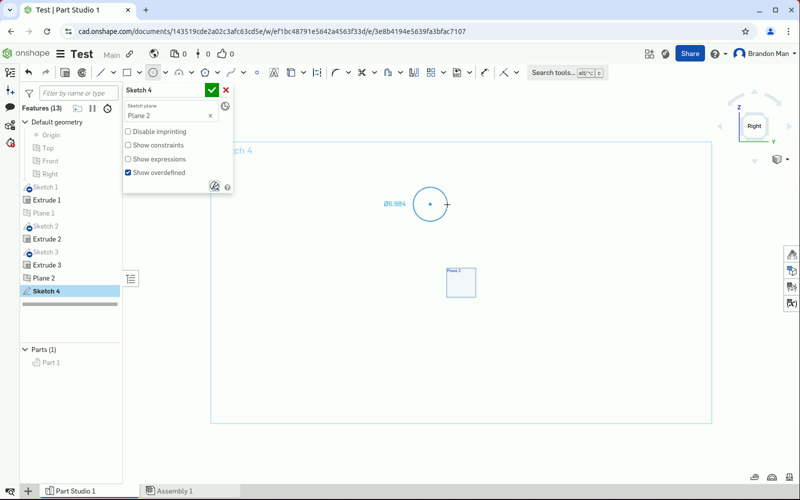
key(esc)
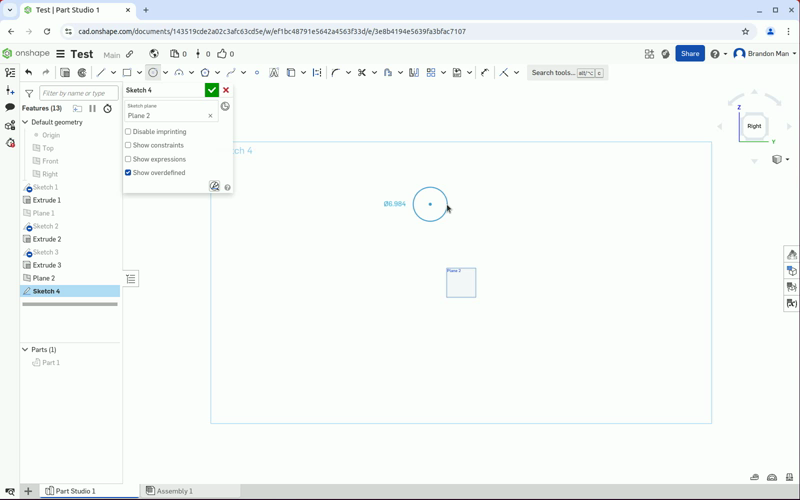
mouse_move(430, 209)
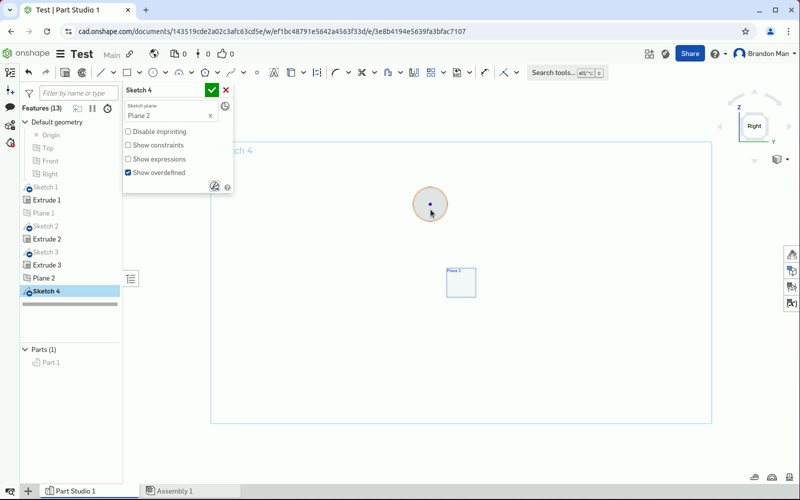
scroll(6)
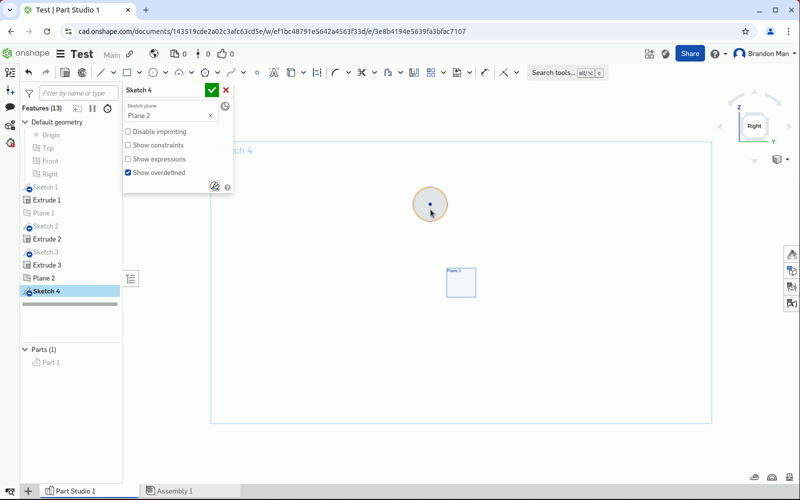
scroll(6)
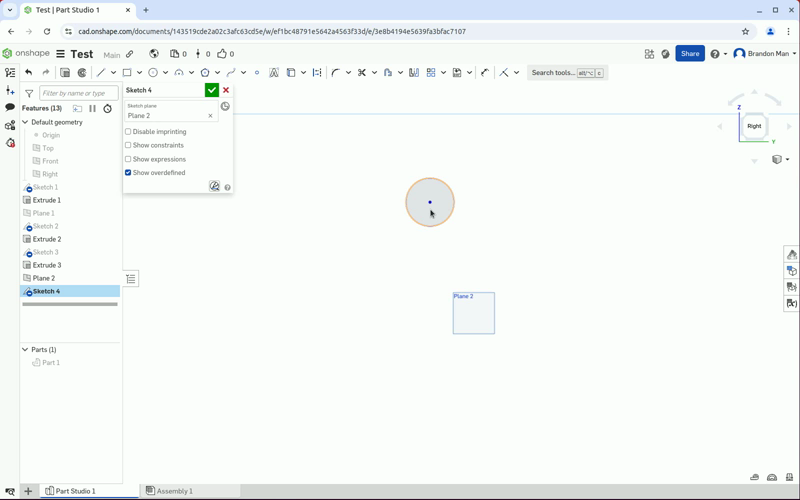
scroll(6)
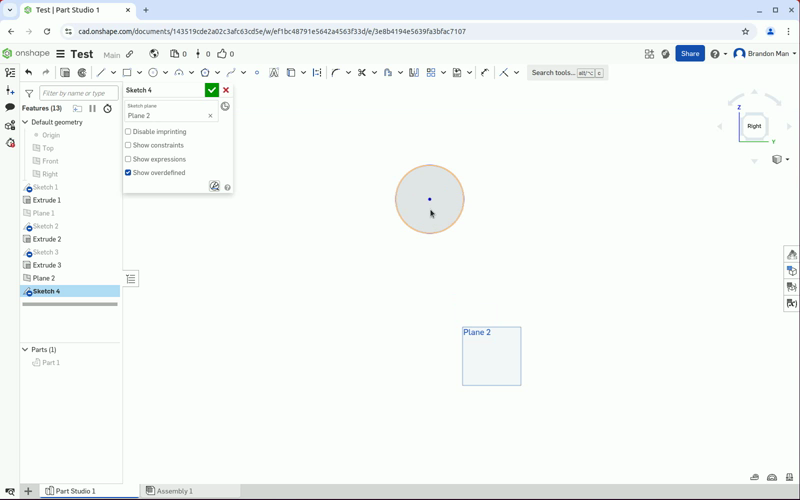
scroll(6)
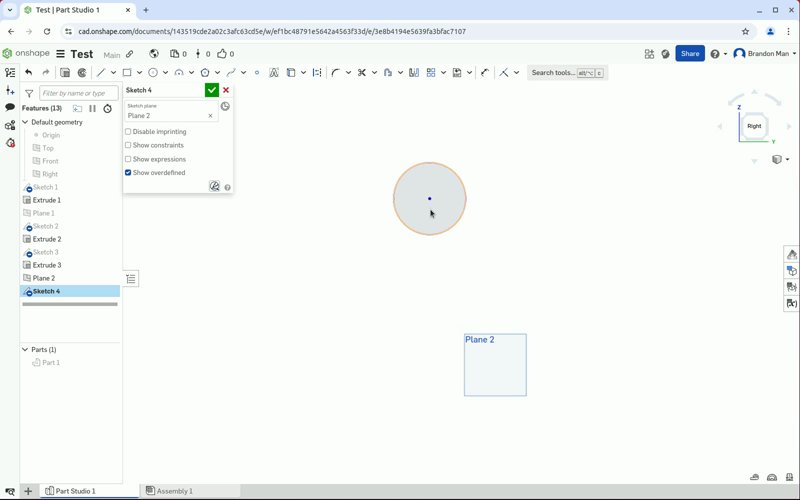
scroll(6)
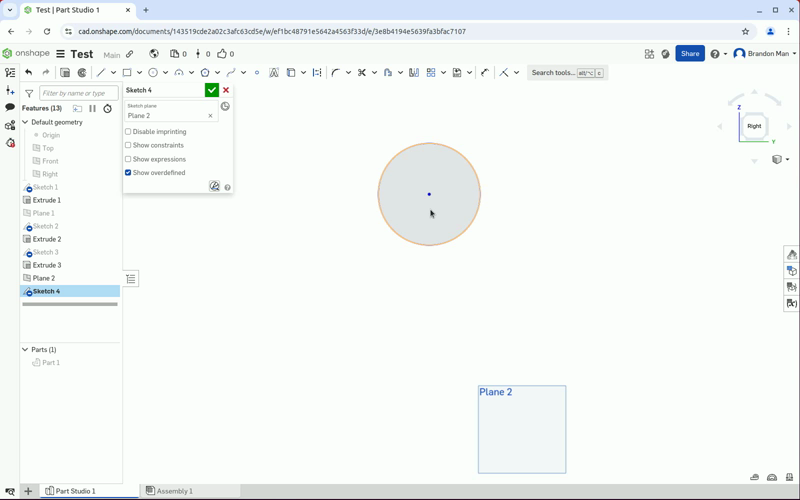
scroll(6)
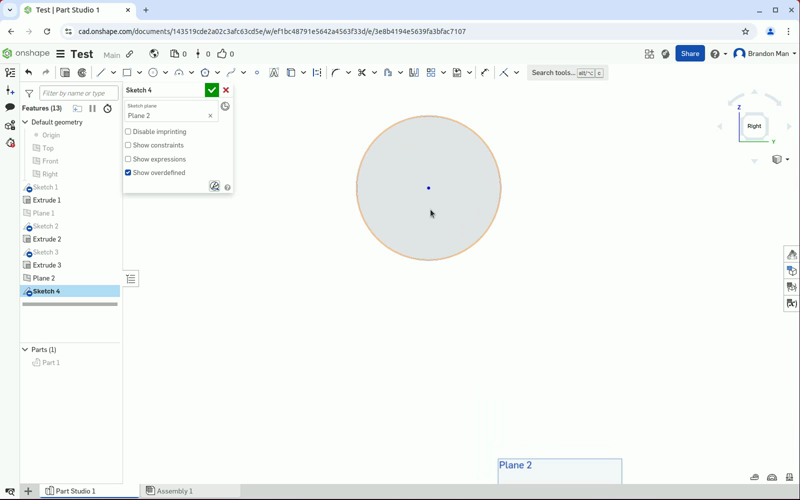
scroll(6)
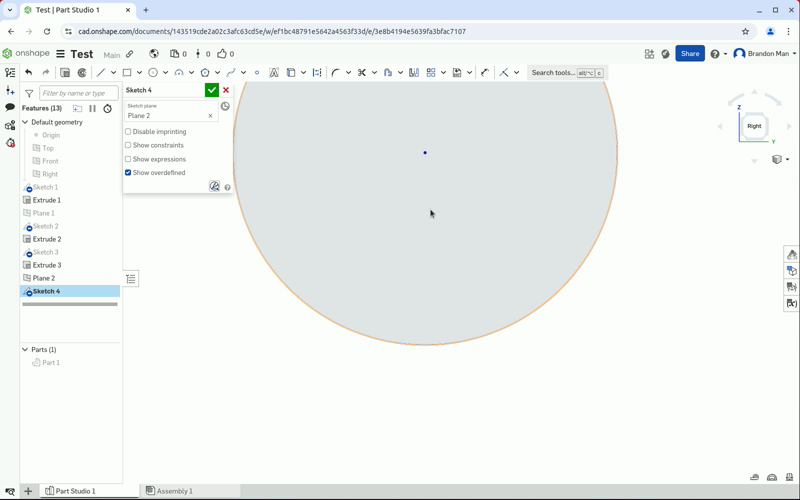
click(430, 209)
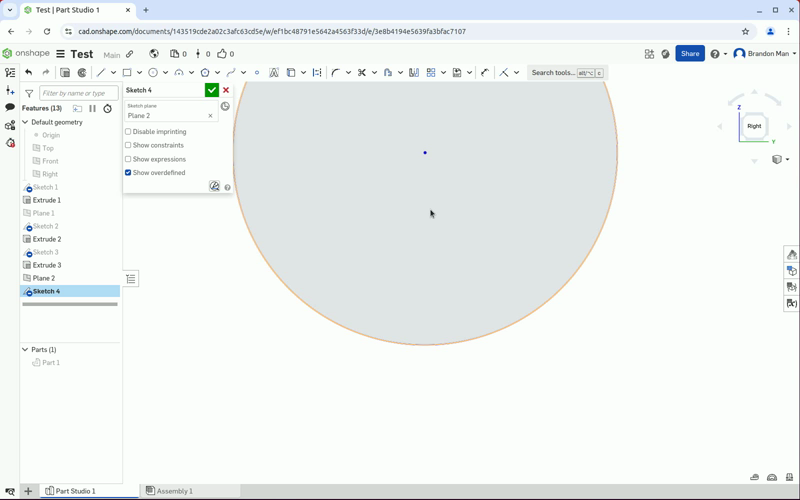
scroll(-6)
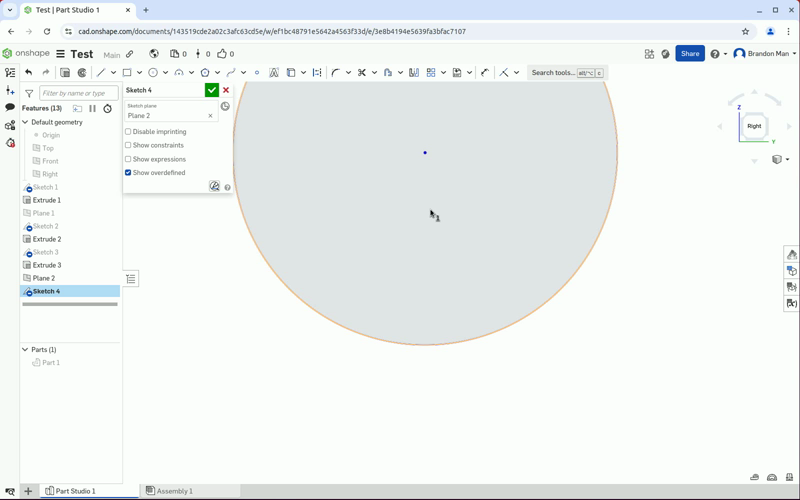
scroll(-6)
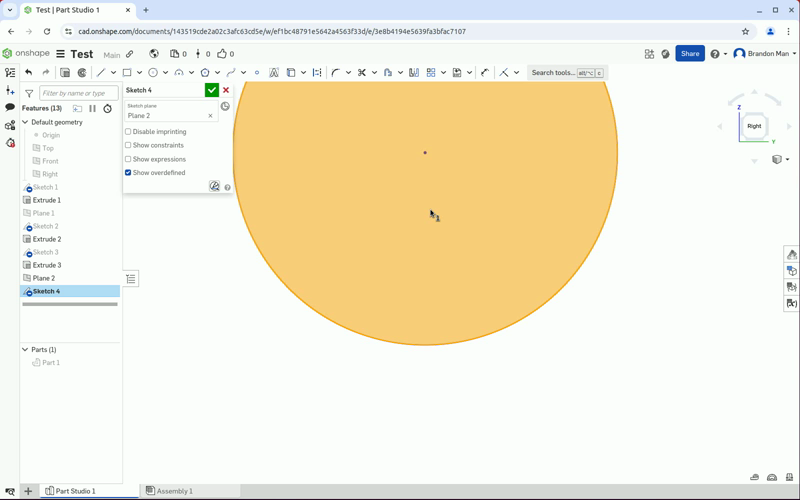
scroll(-6)
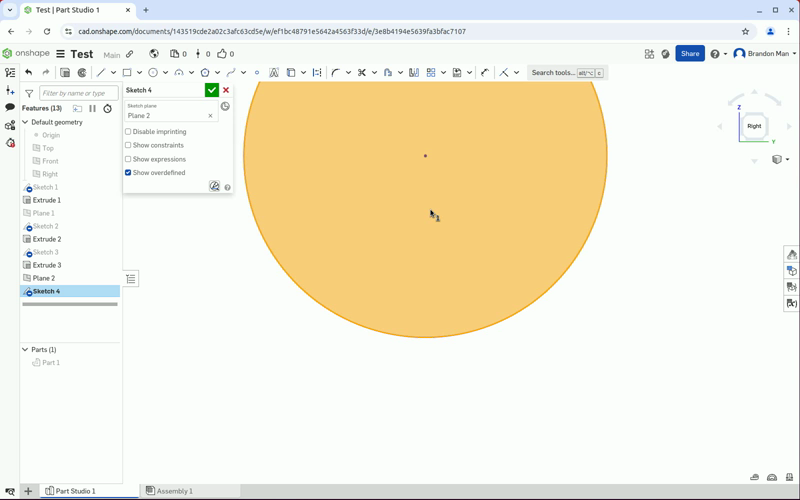
scroll(-6)
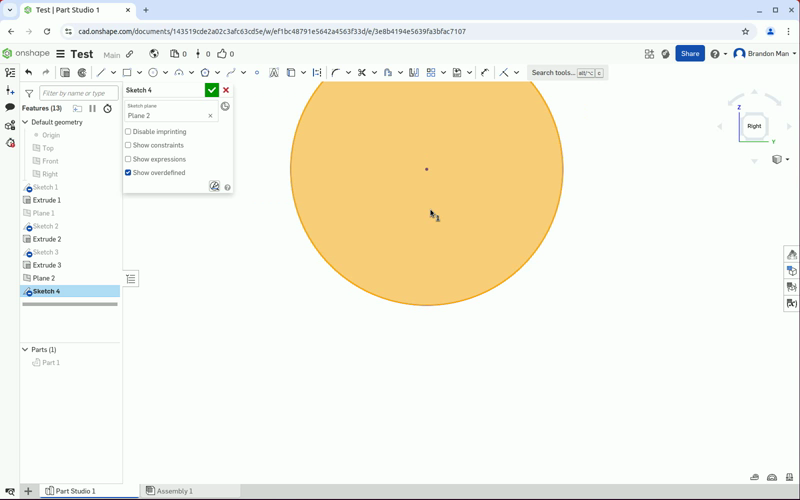
scroll(-6)
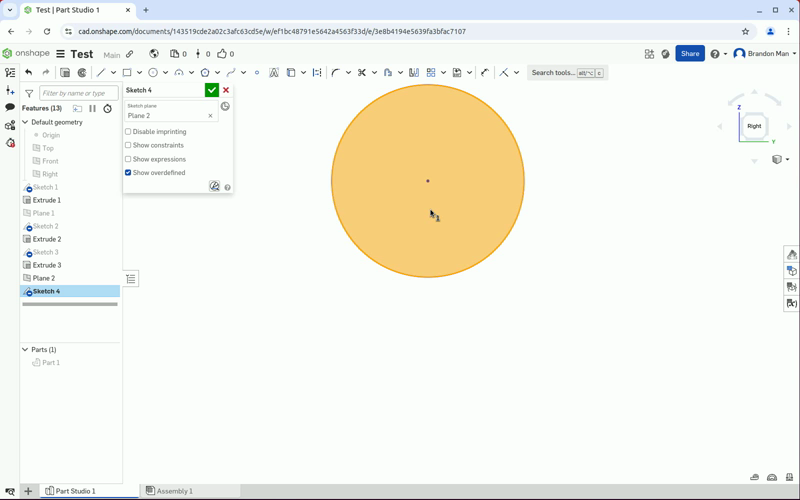
scroll(-6)
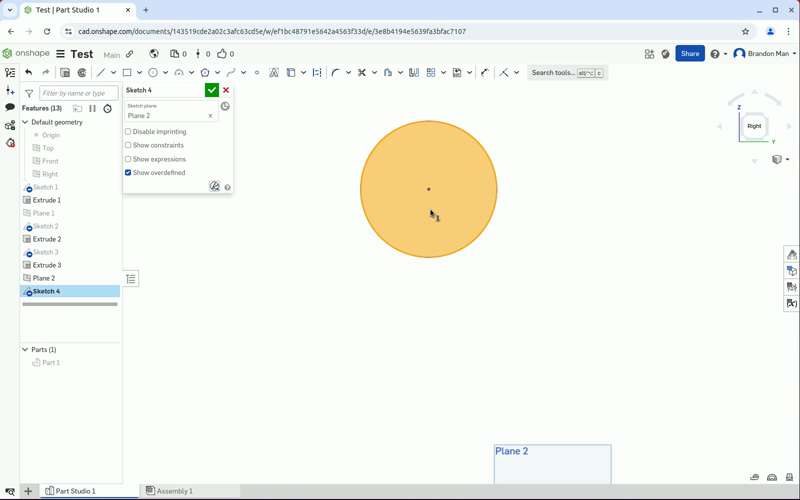
scroll(-6)
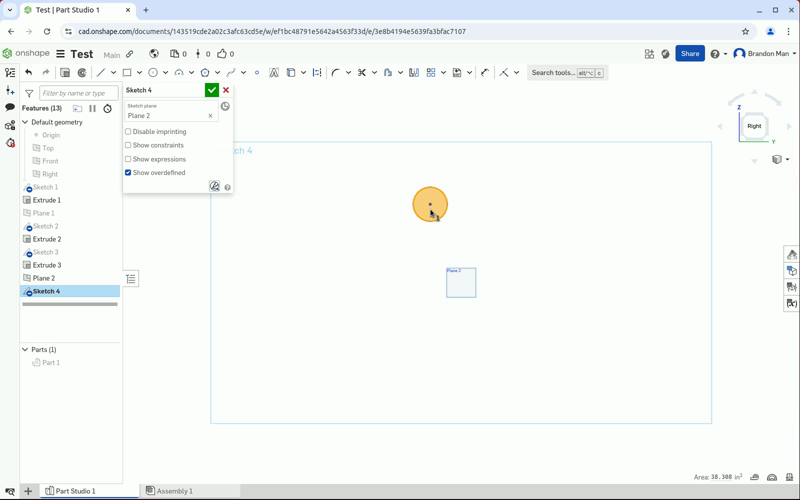
mouse_move(73, 352)
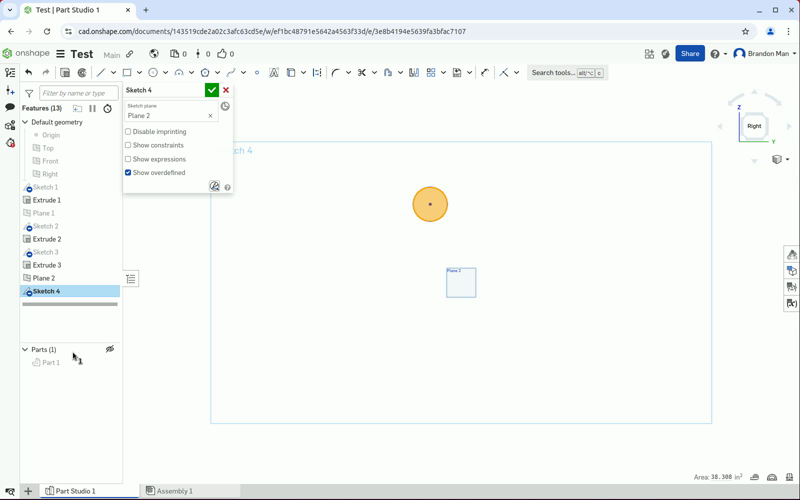
key(shift+y)
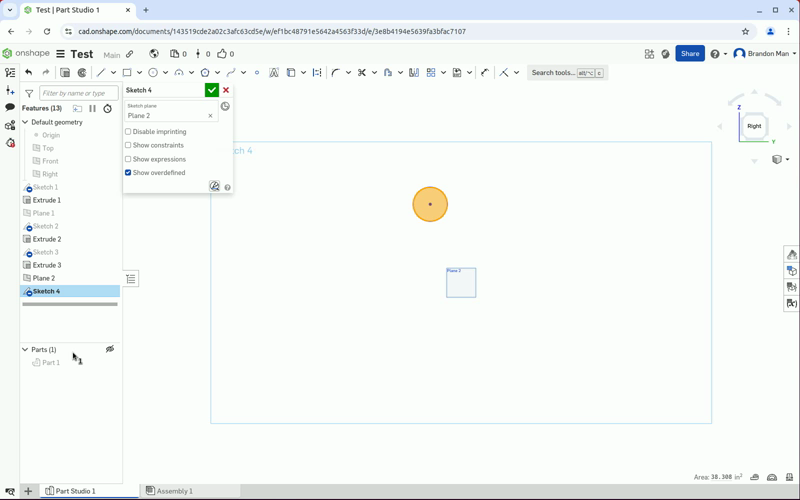
key(shift+e)
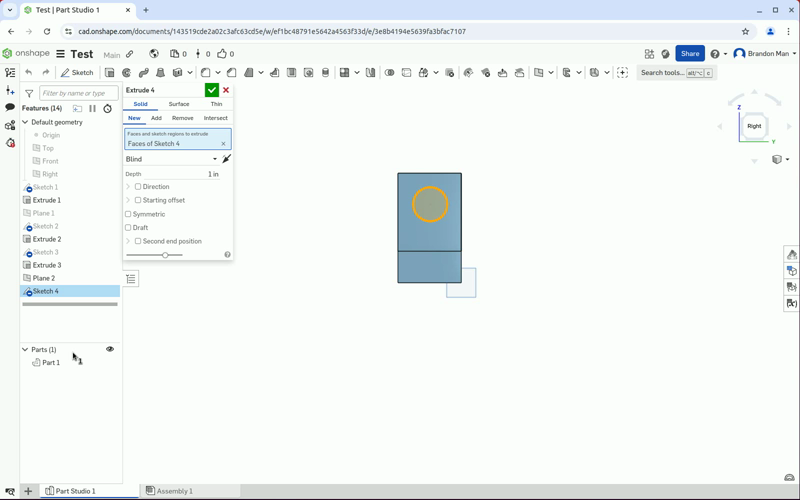
mouse_move(143, 106)
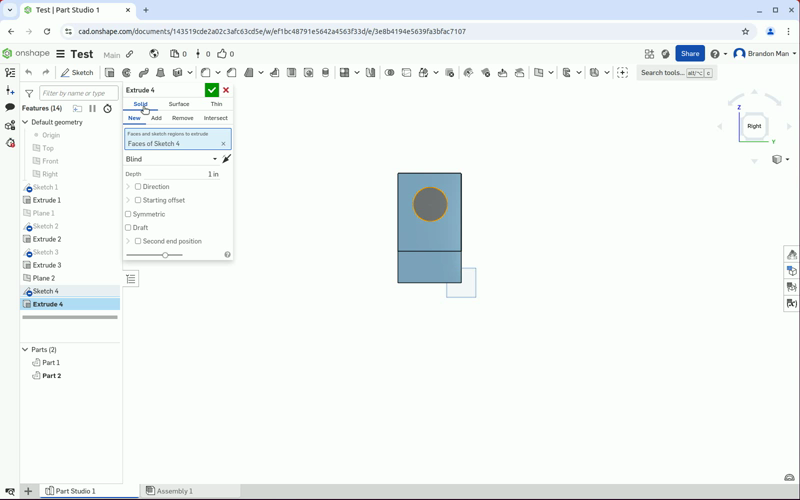
click(143, 106)
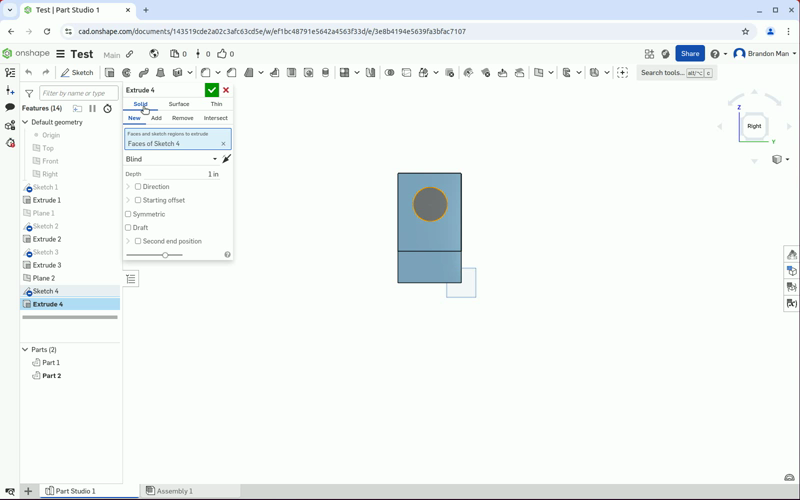
mouse_move(186, 120)
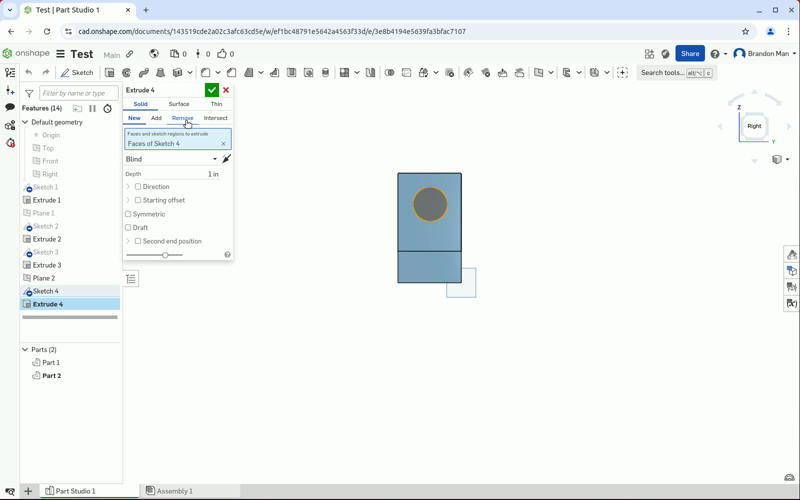
click(186, 120)
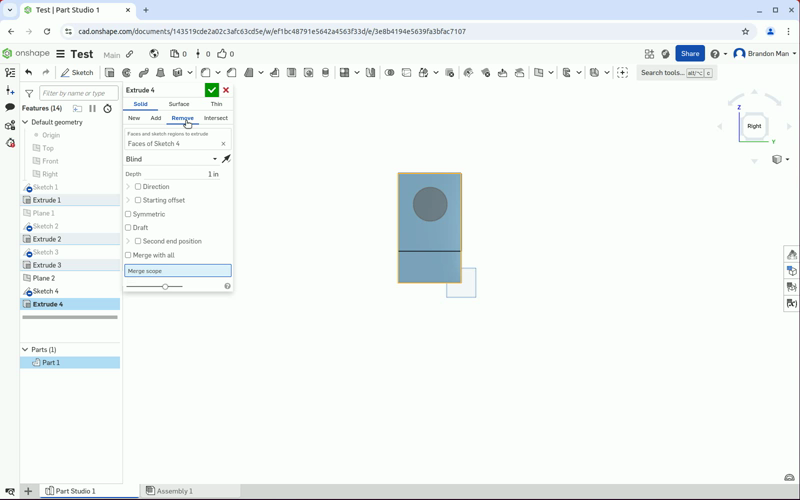
key(tab, 4)
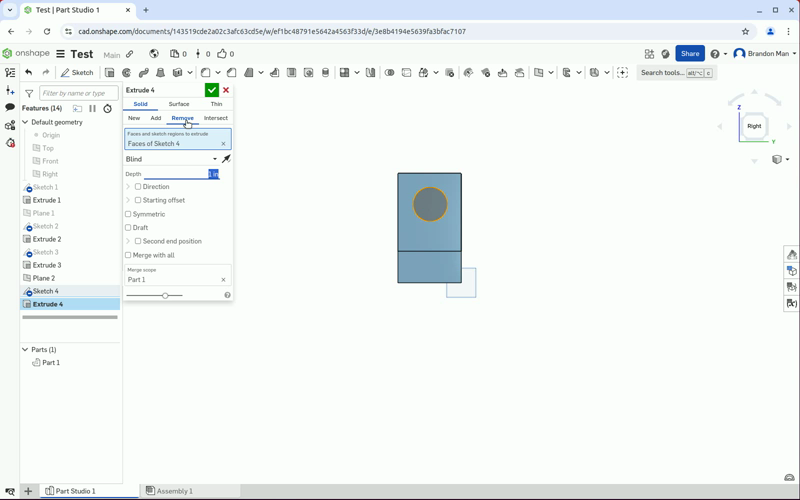
text(19.257)
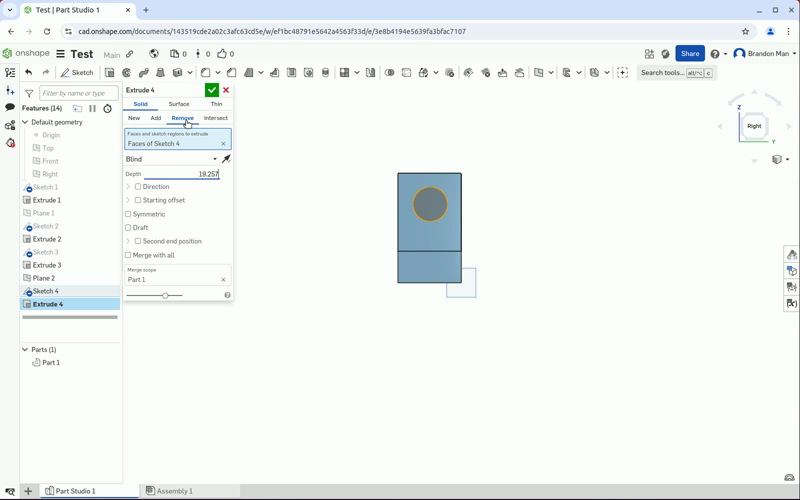
key(tab, 6)
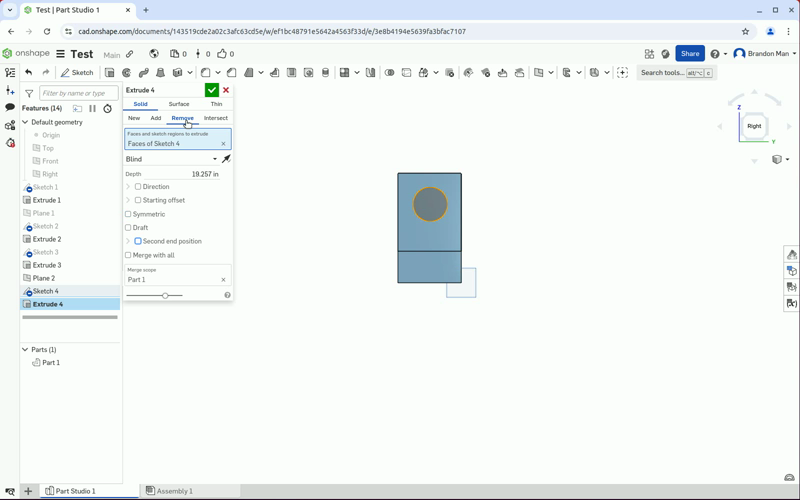
key(space)
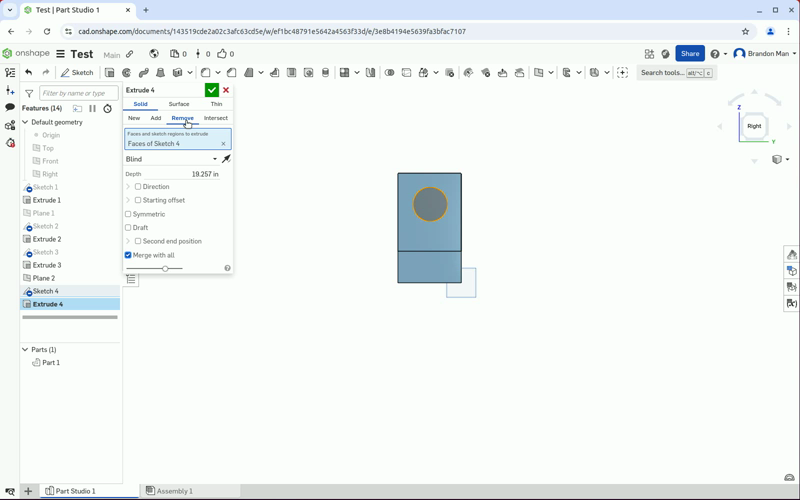
key(enter)
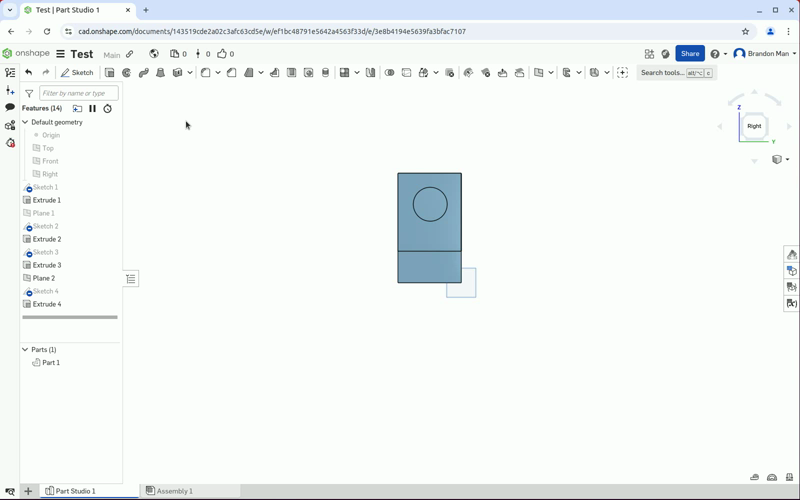
key(shift+h)
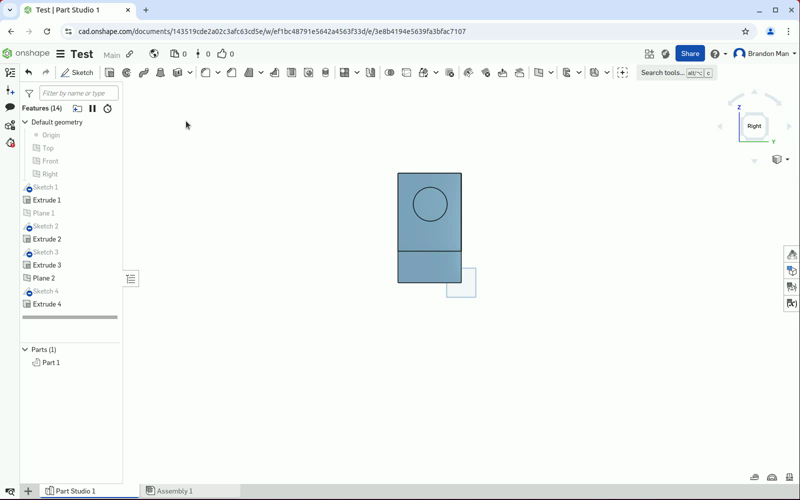
key(shift+h)
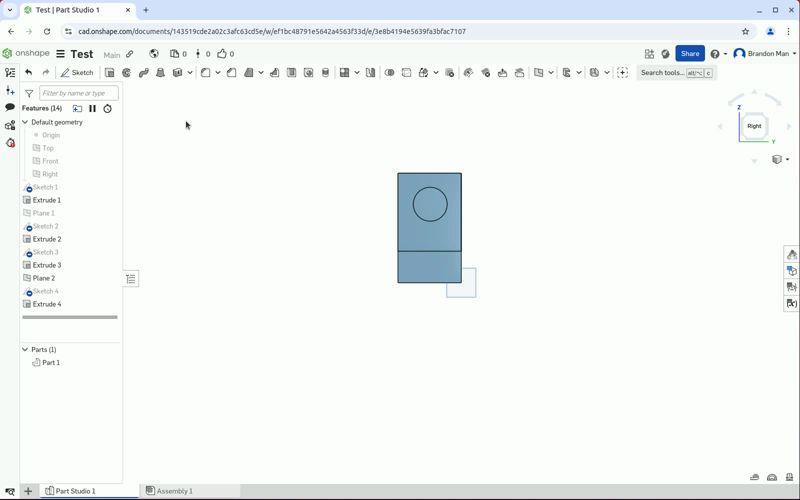
mouse_move(73, 189)
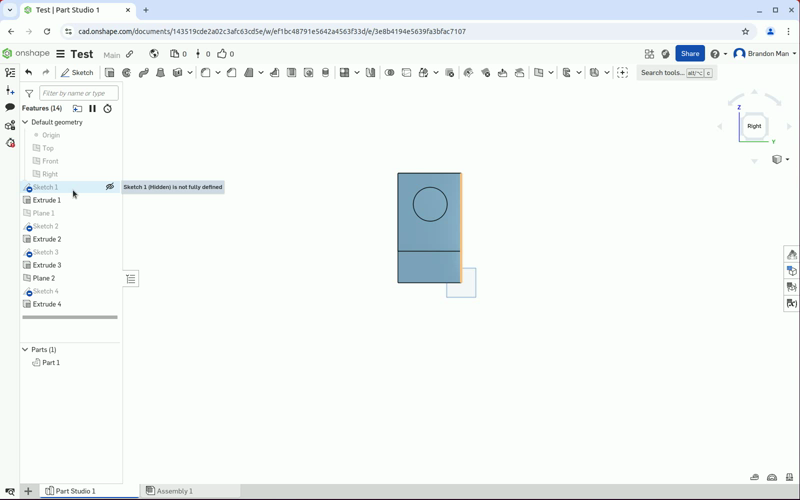
click(73, 189)
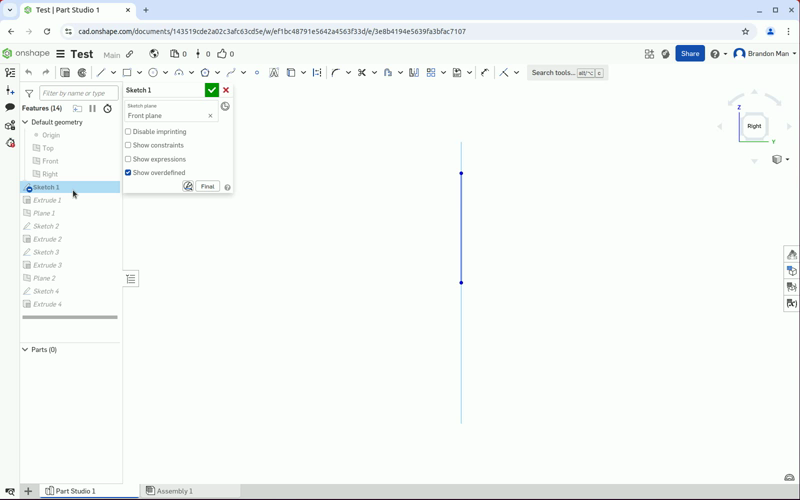
mouse_move(229, 92)
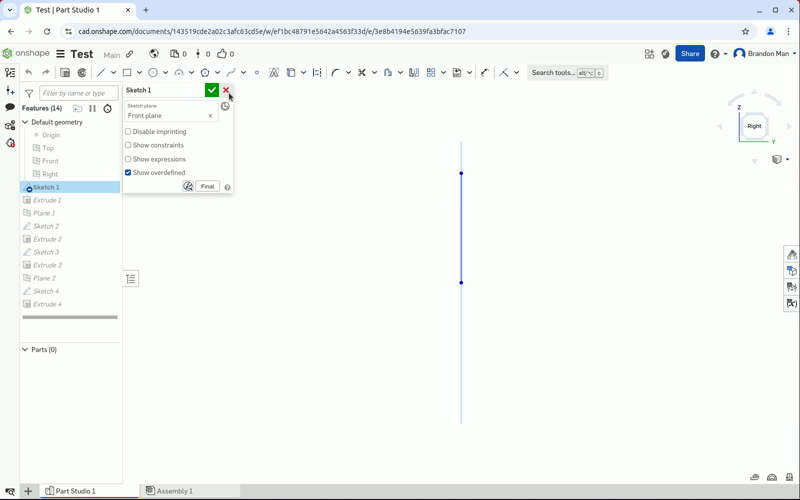
click(229, 92)
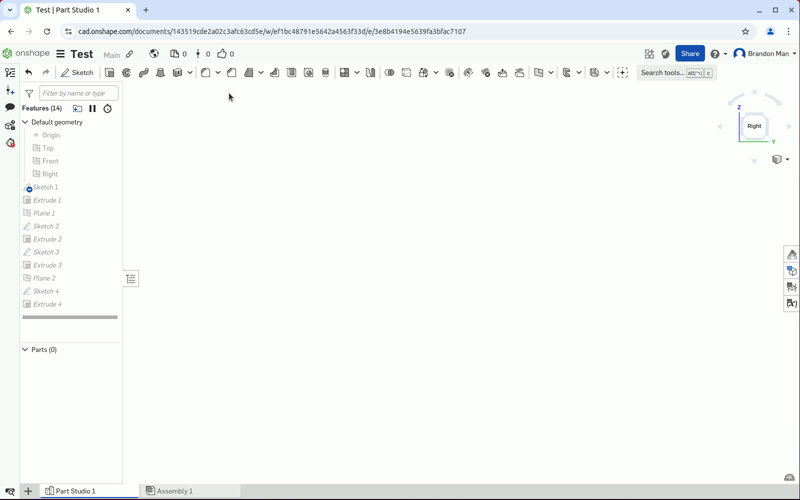
key(shift+s)
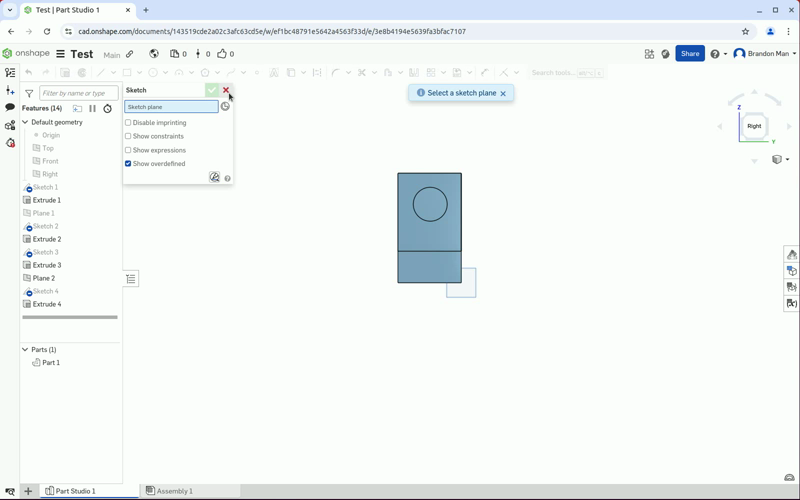
mouse_move(73, 280)
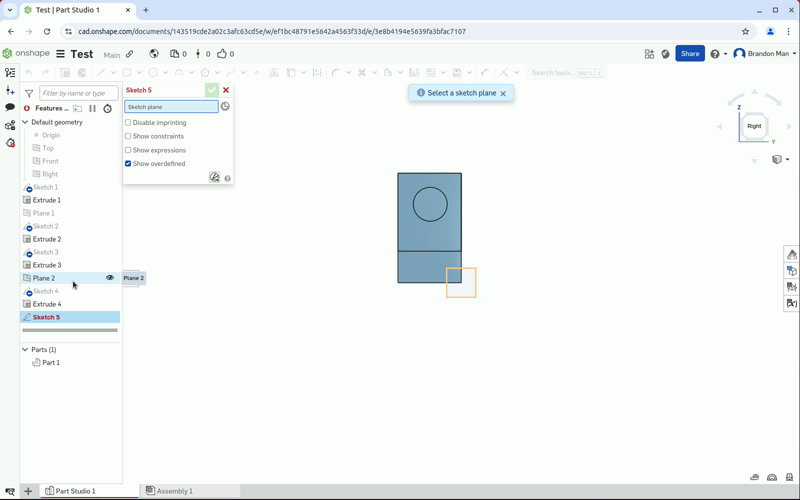
click(73, 280)
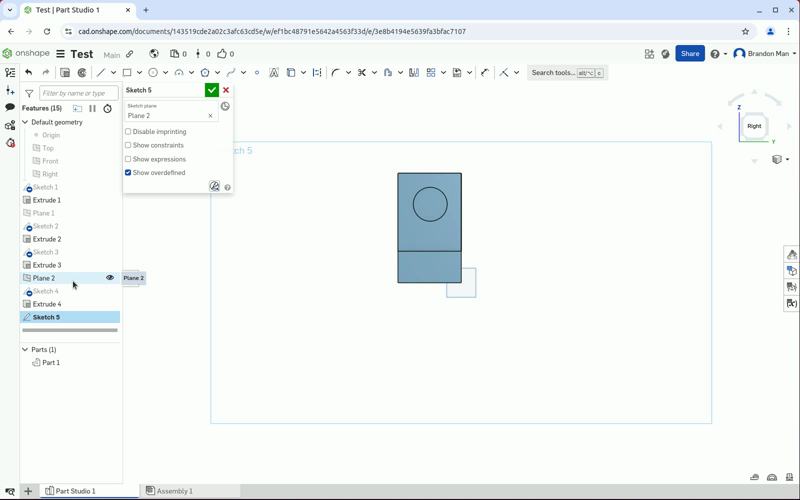
mouse_move(73, 352)
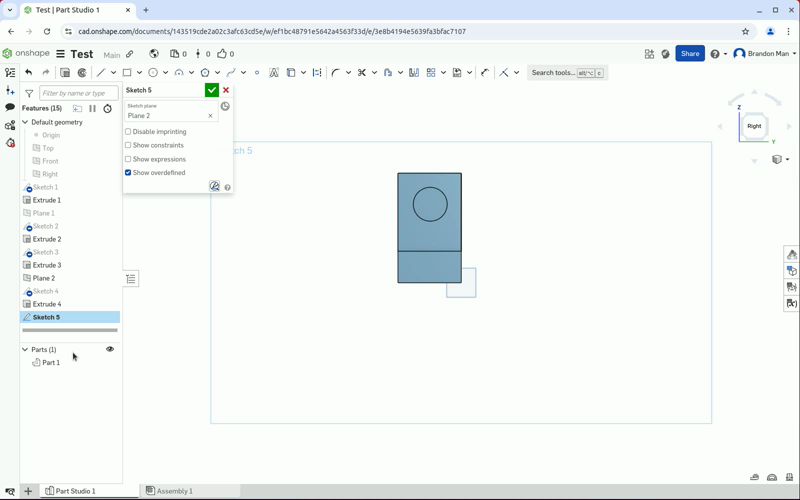
key(y)
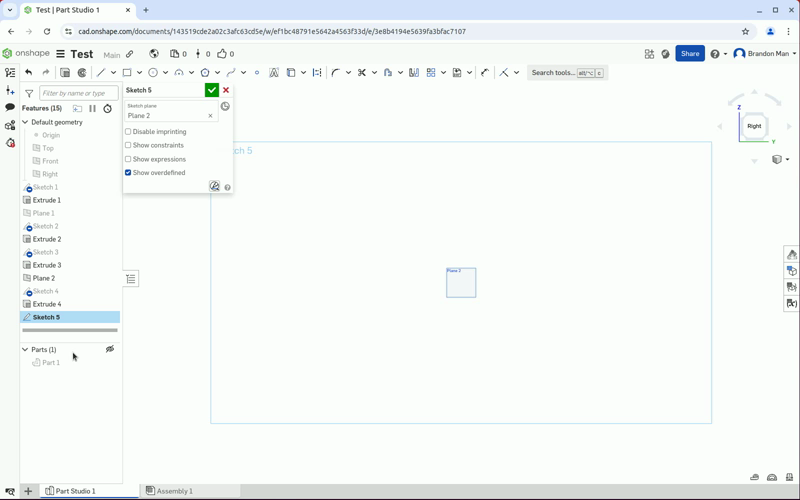
key(a)
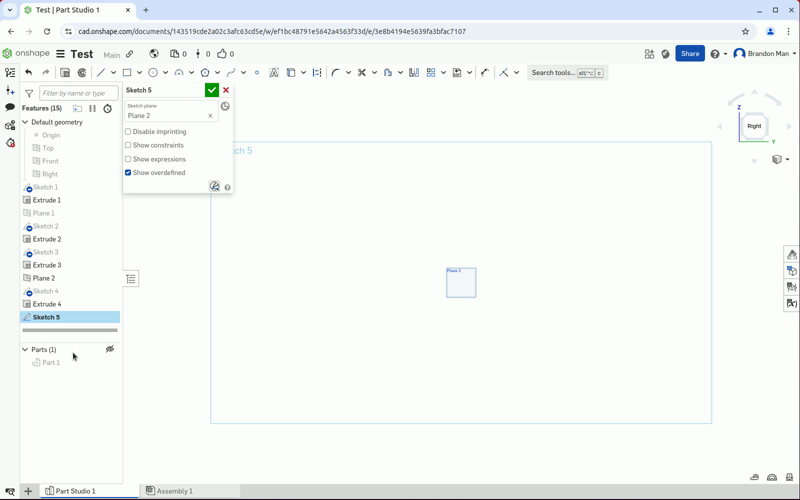
key_down(shift)
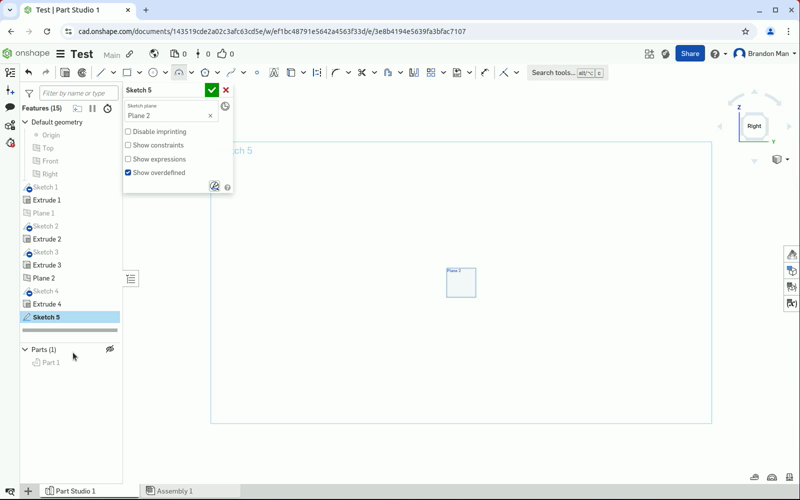
mouse_move(397, 204)
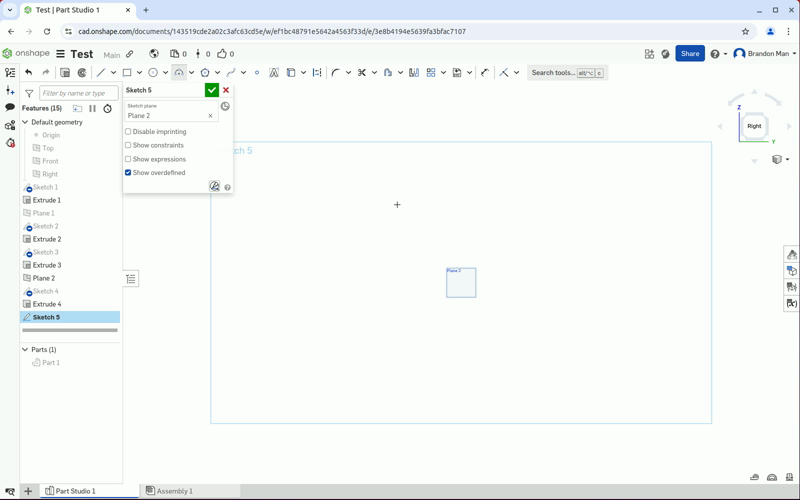
click(397, 204)
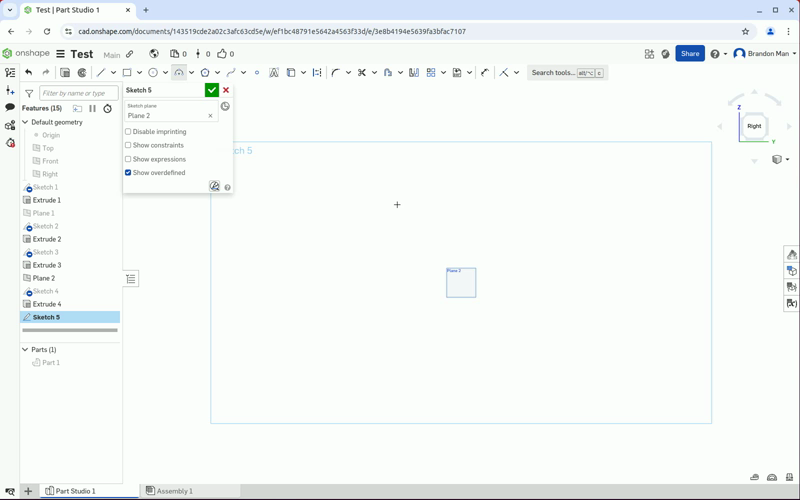
key_up(shift)
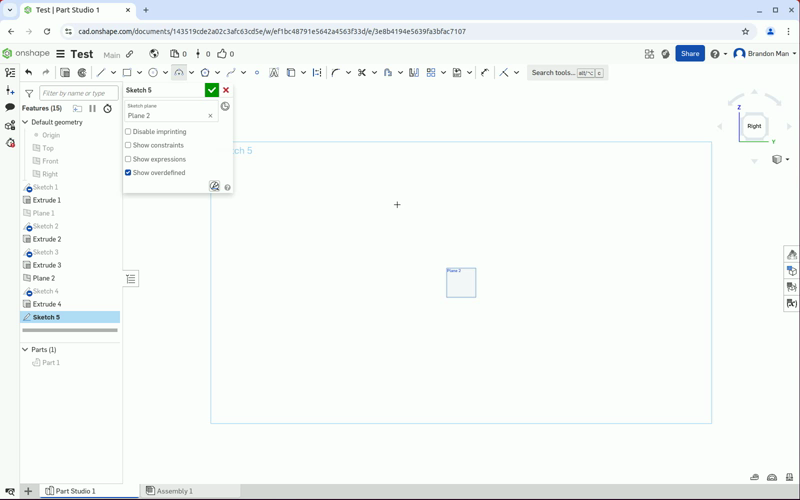
key_down(shift)
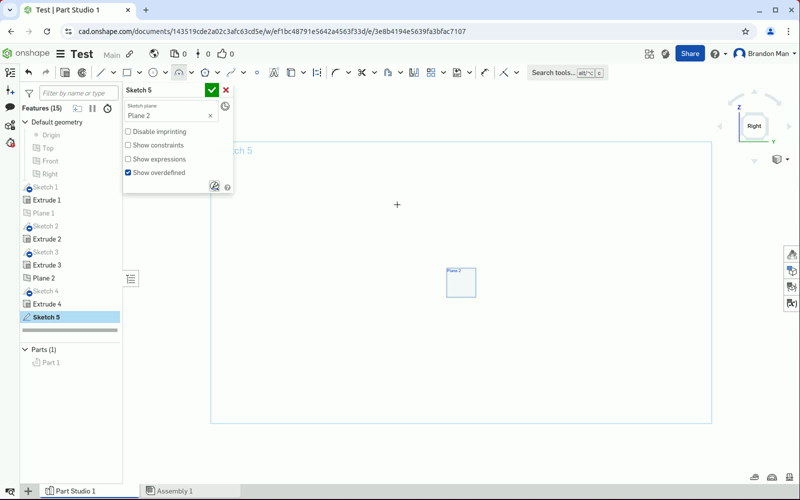
mouse_move(424, 173)
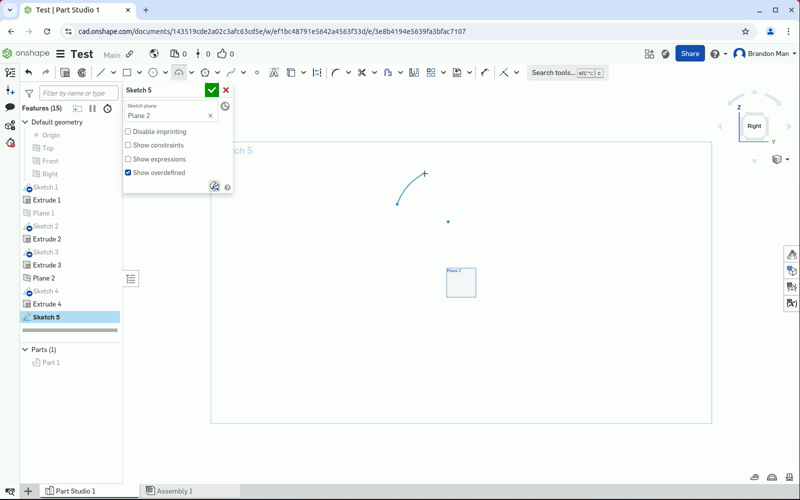
click(424, 173)
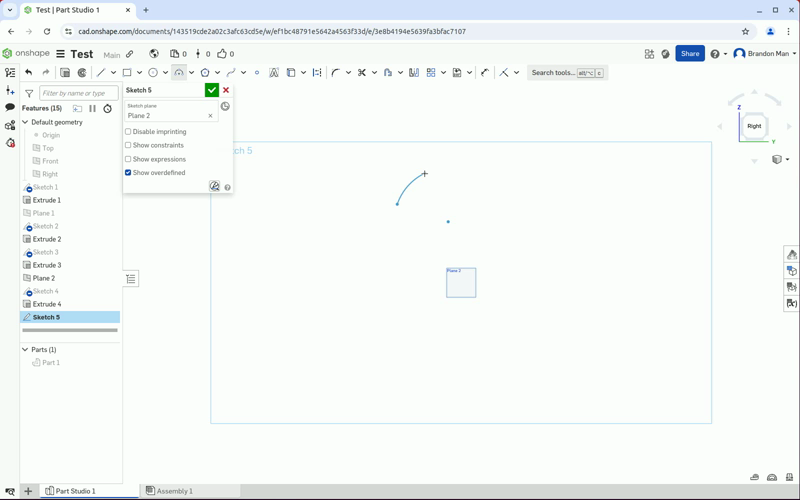
mouse_move(405, 183)
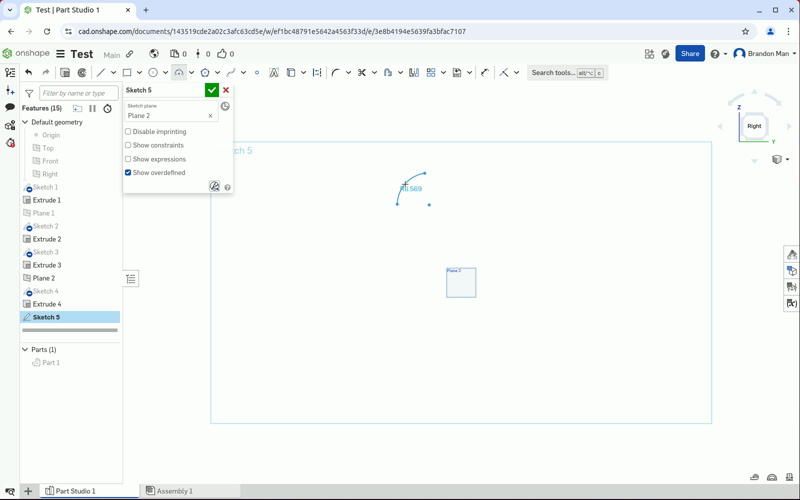
click(405, 183)
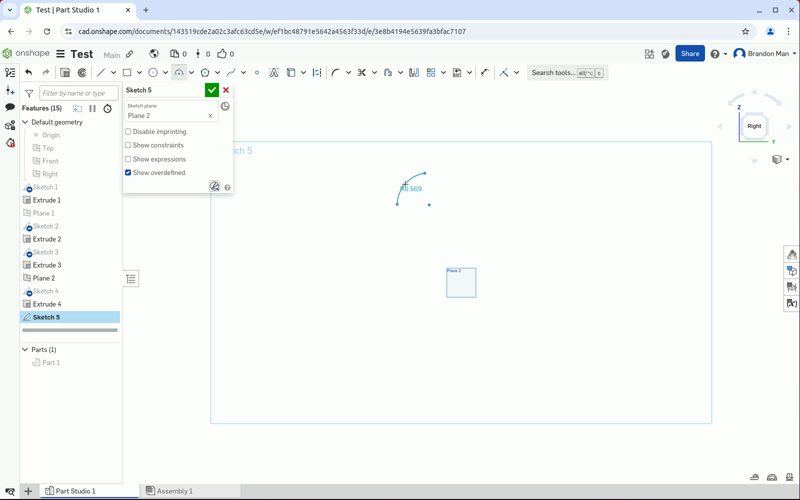
key_up(shift)
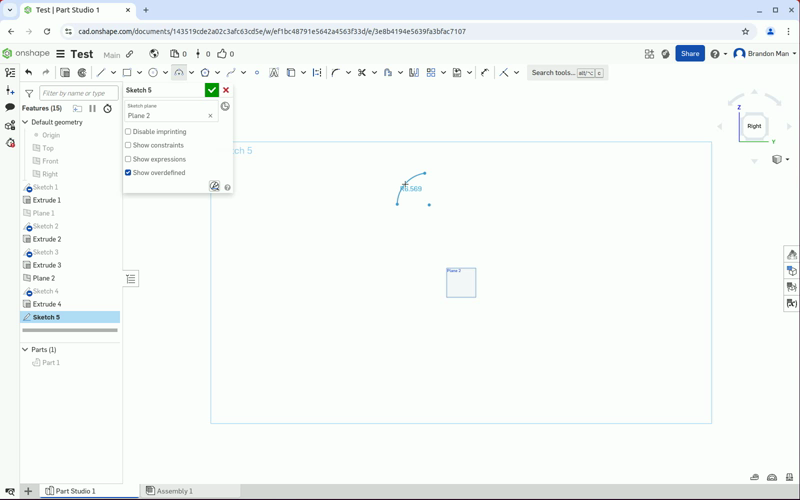
key(esc)
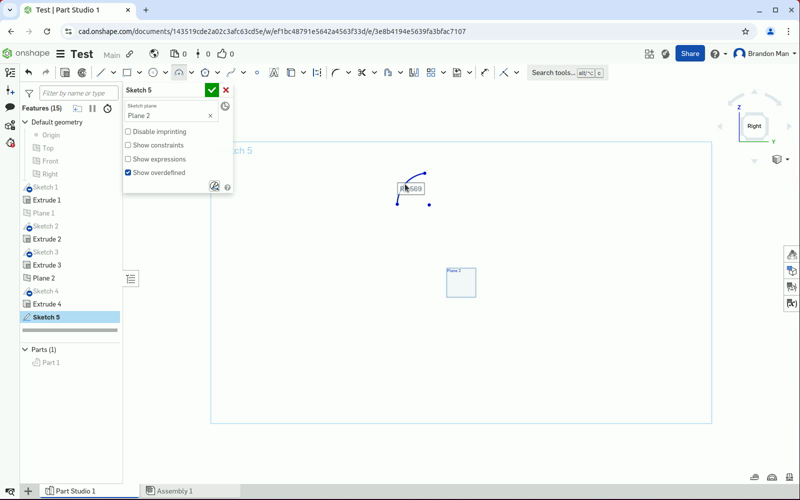
key(l)
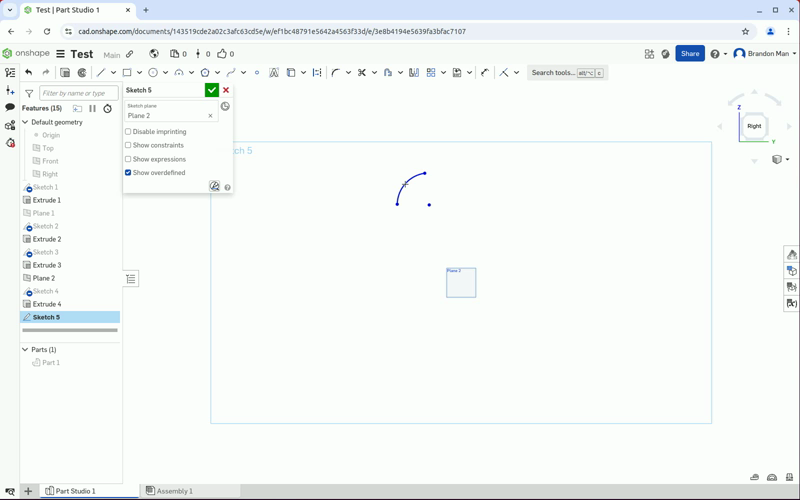
mouse_move(424, 173)
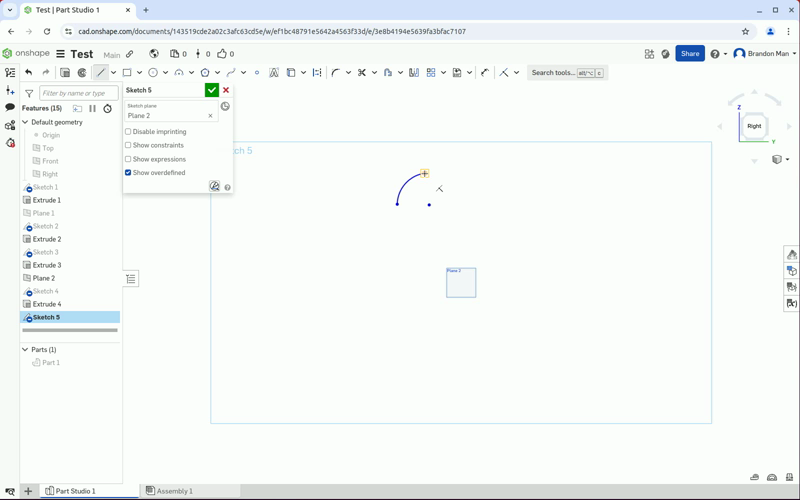
click(424, 173)
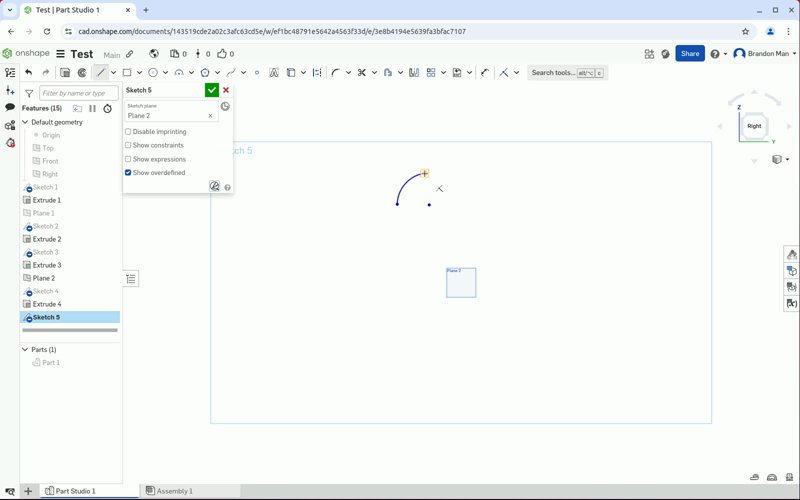
key_down(shift)
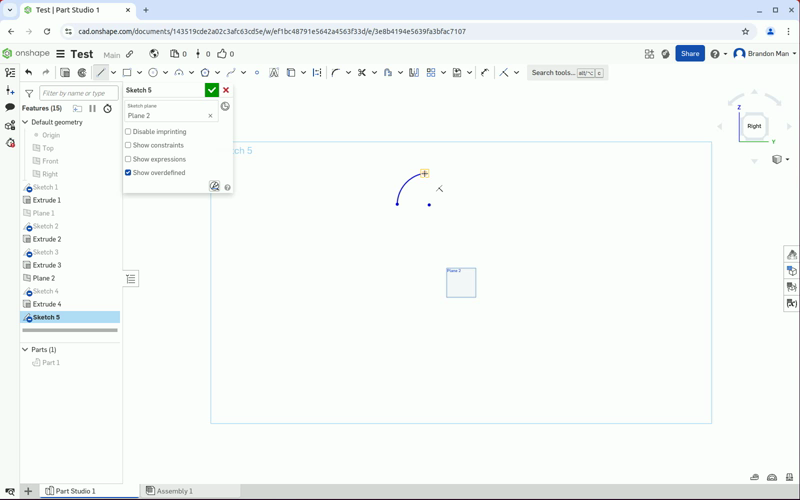
mouse_move(454, 173)
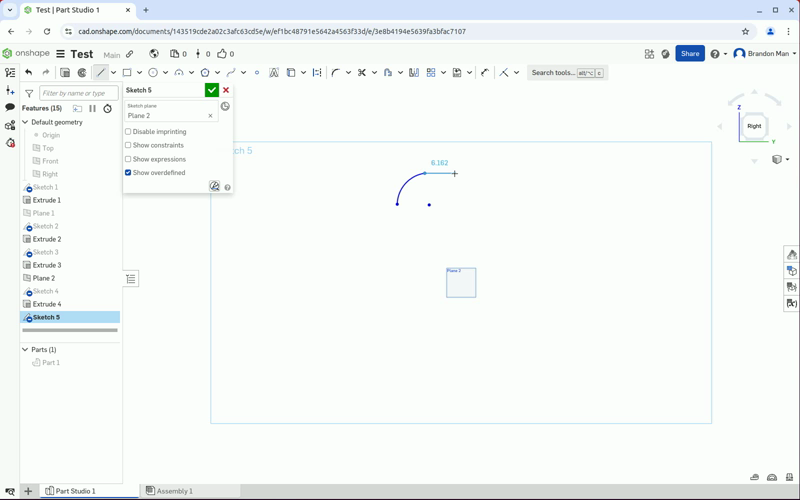
mouse_move(397, 173)
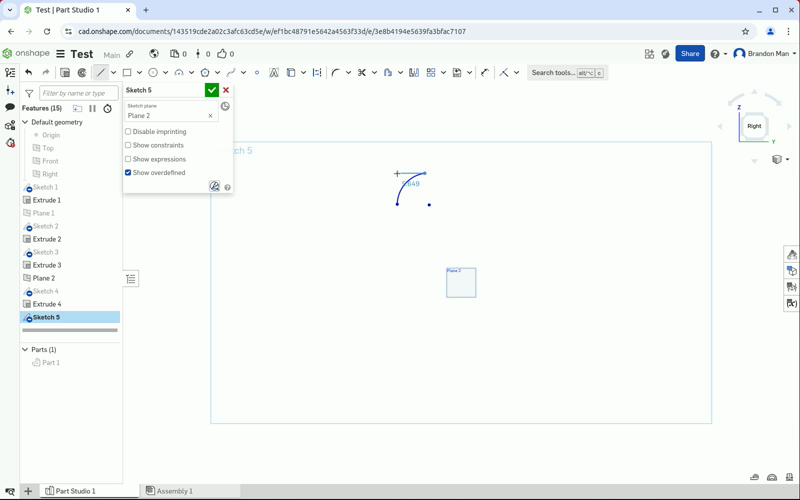
click(397, 173)
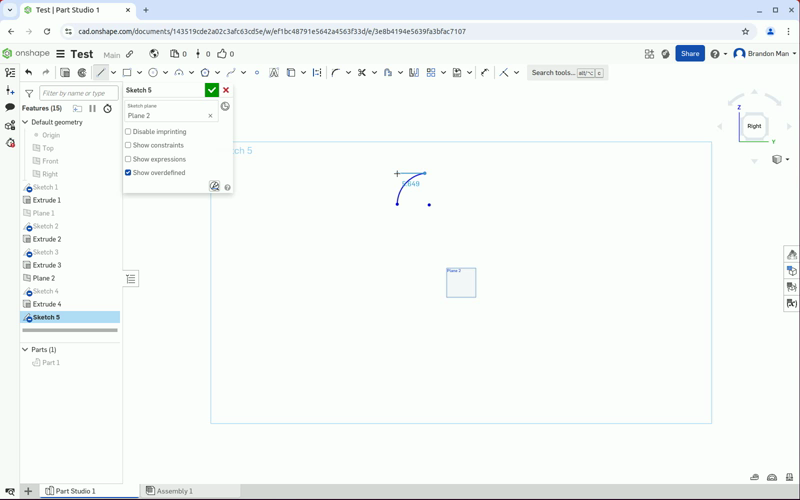
key_up(shift)
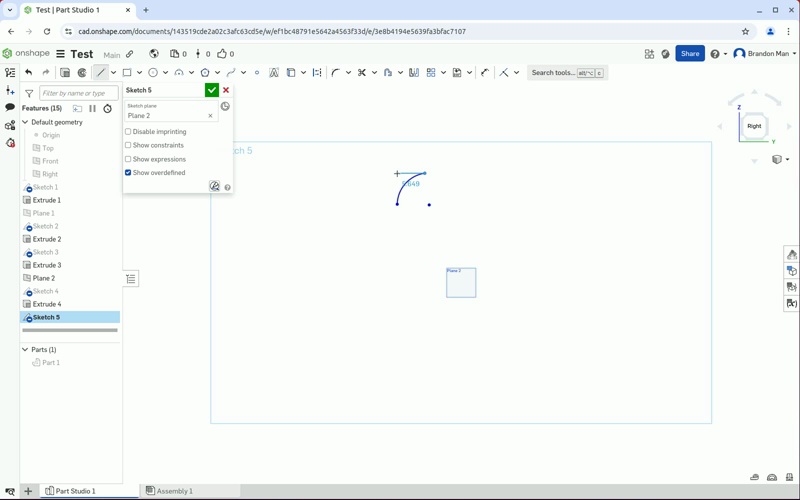
mouse_move(427, 173)
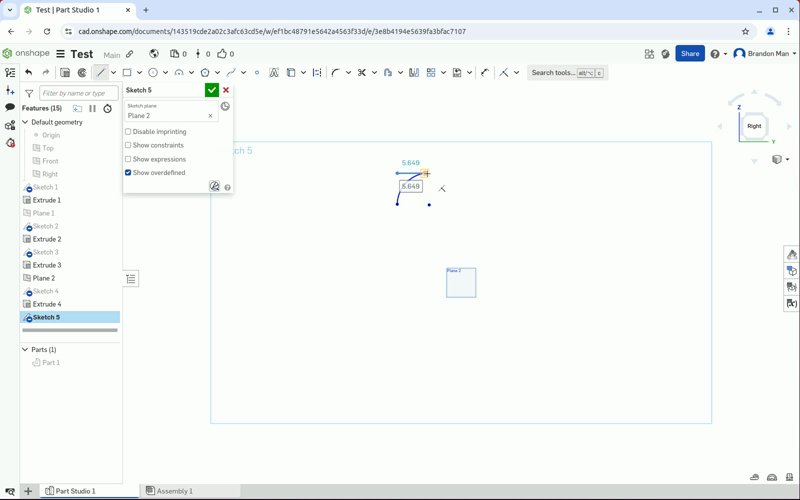
key_down(shift)
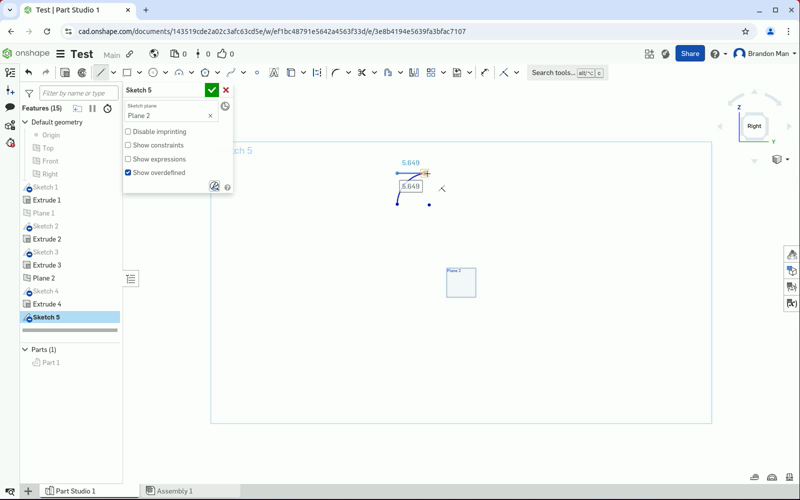
mouse_move(397, 204)
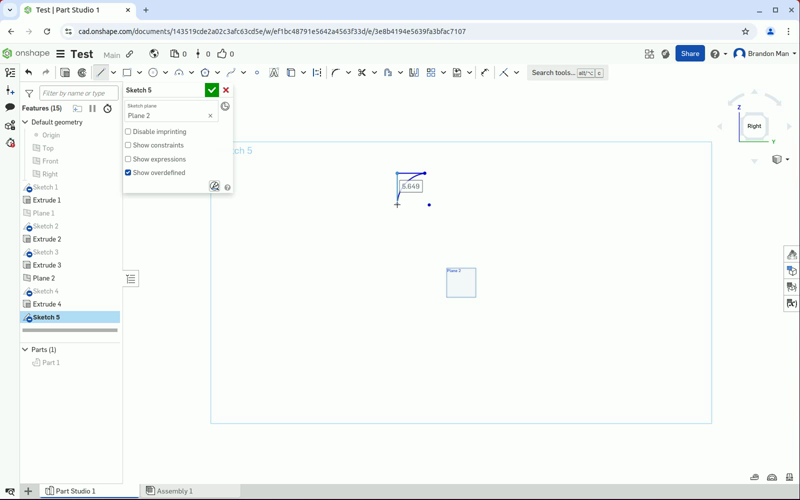
key_up(shift)
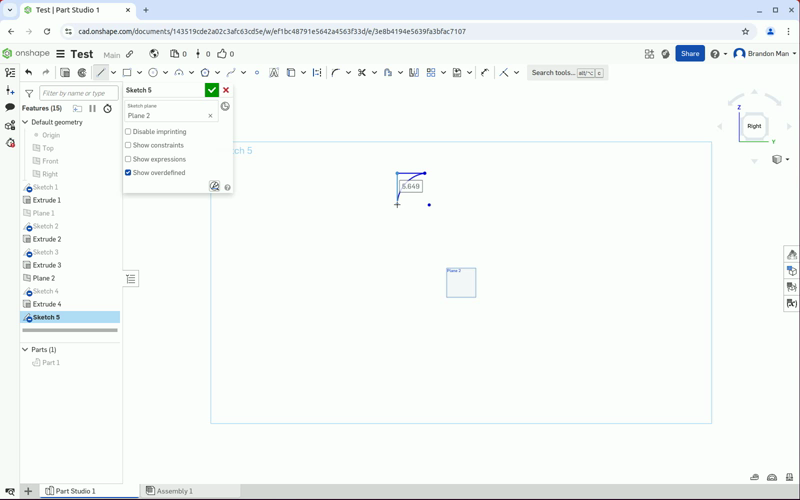
click(397, 204)
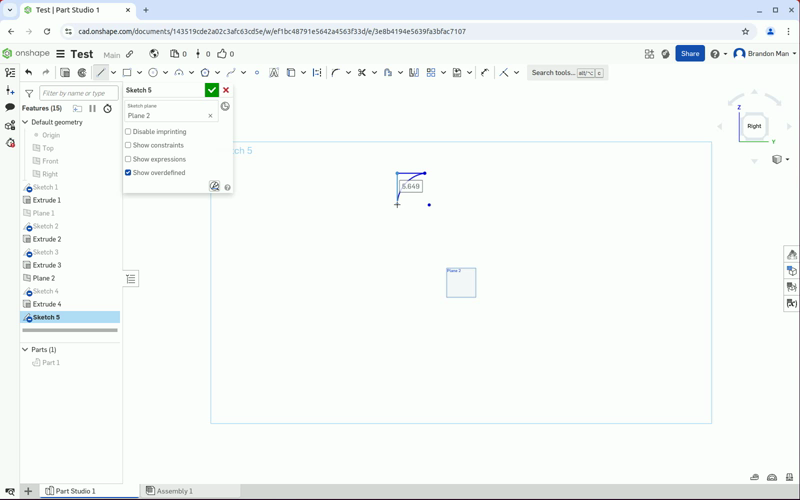
key(esc)
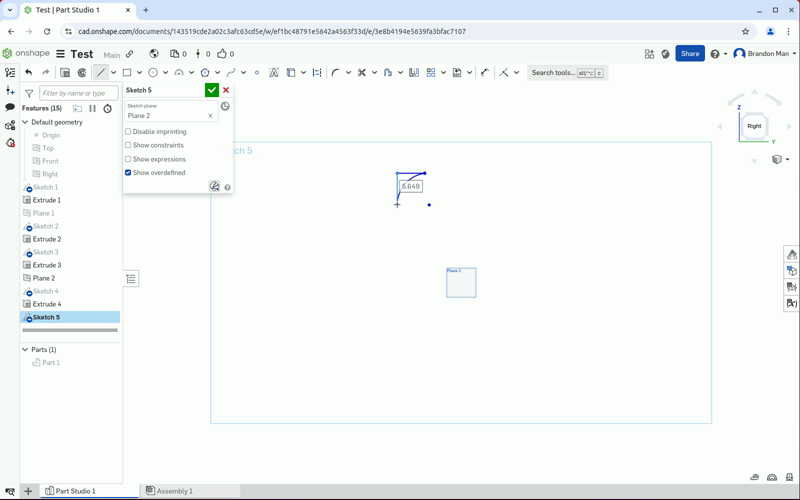
mouse_move(405, 177)
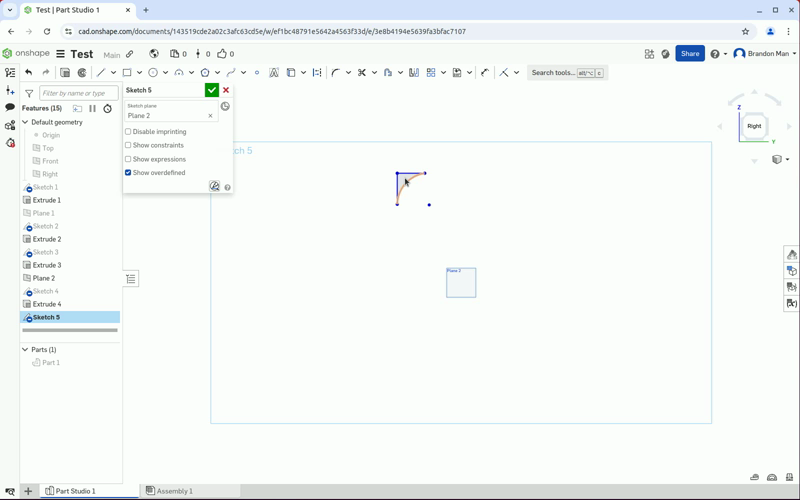
scroll(6)
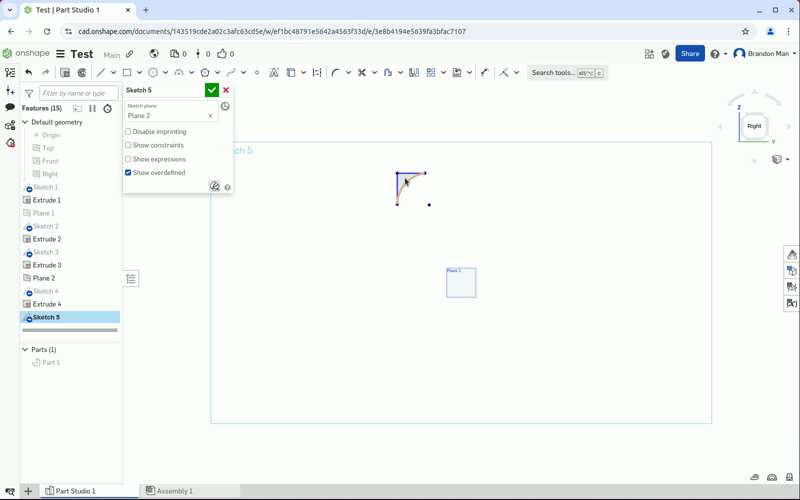
scroll(6)
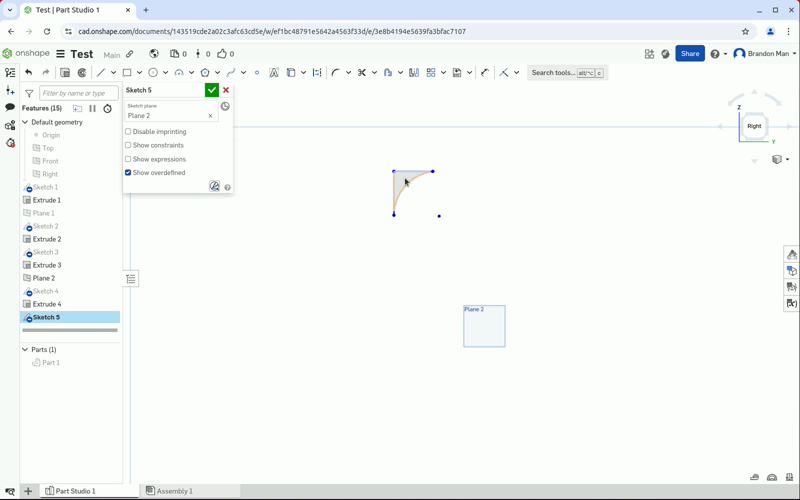
scroll(6)
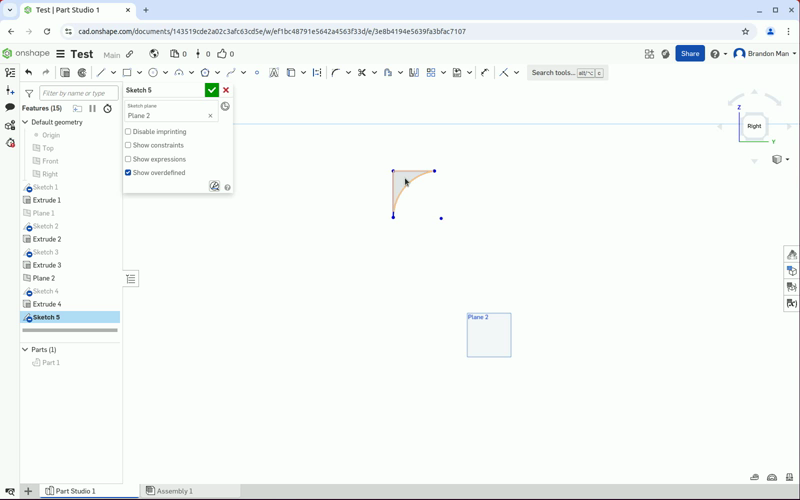
scroll(6)
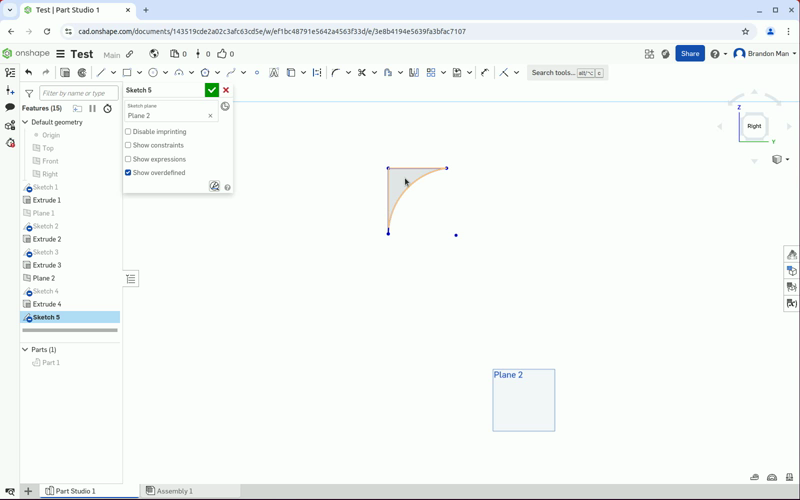
scroll(6)
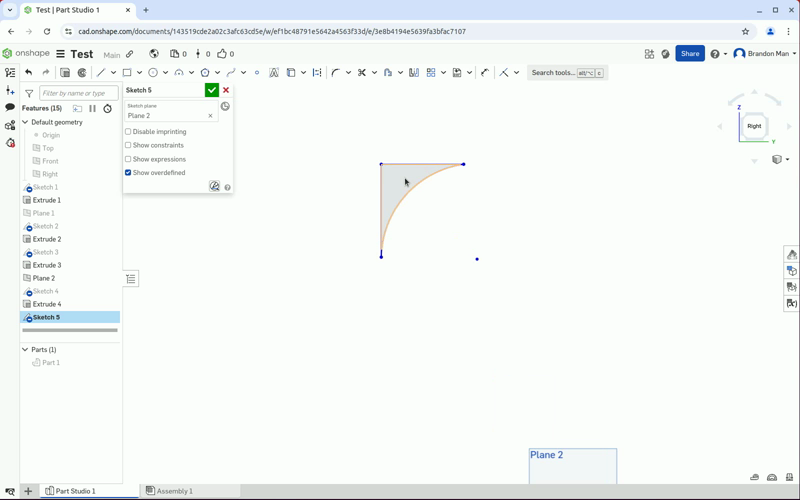
scroll(6)
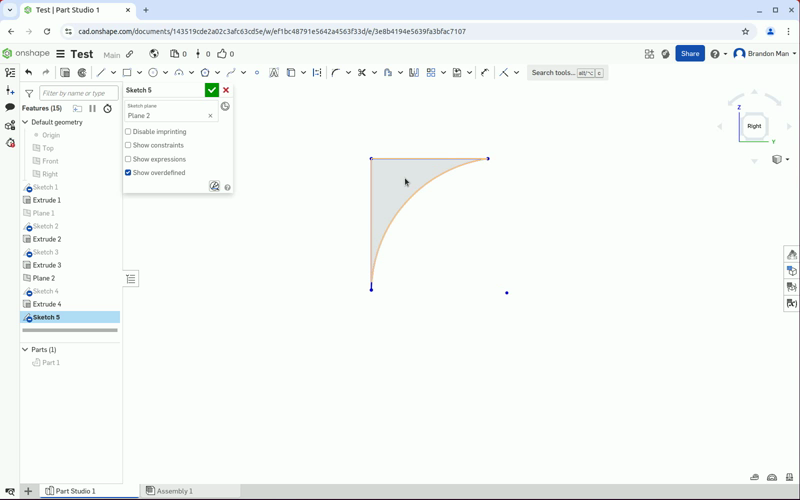
scroll(6)
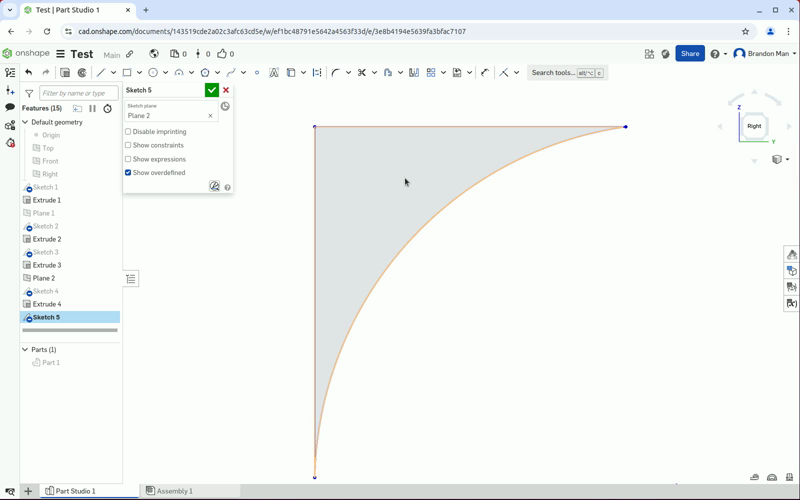
click(405, 177)
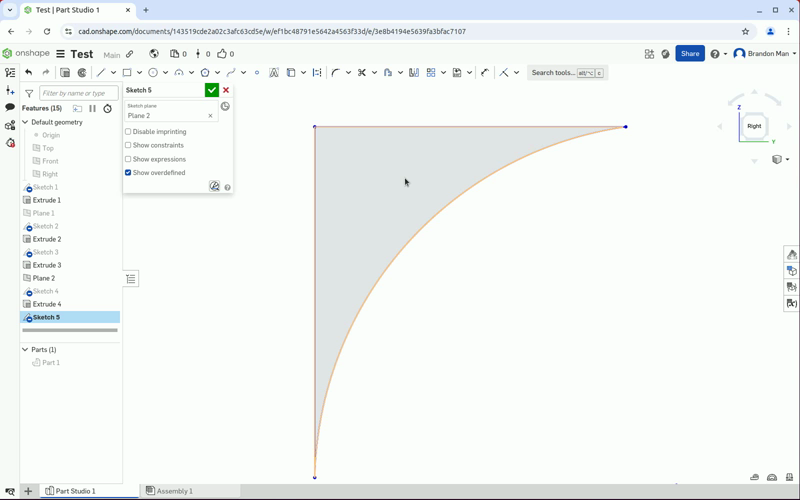
scroll(-6)
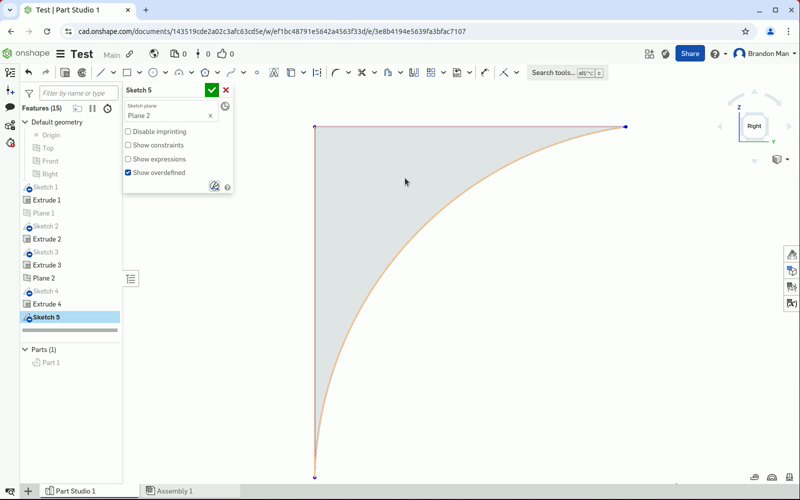
scroll(-6)
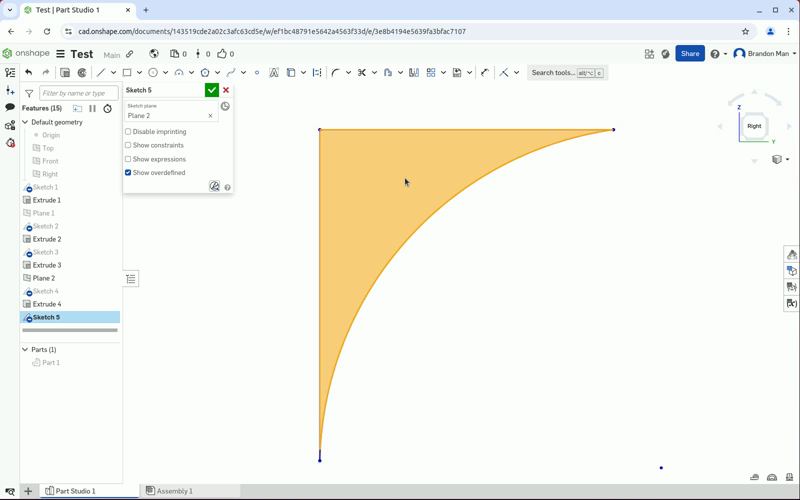
scroll(-6)
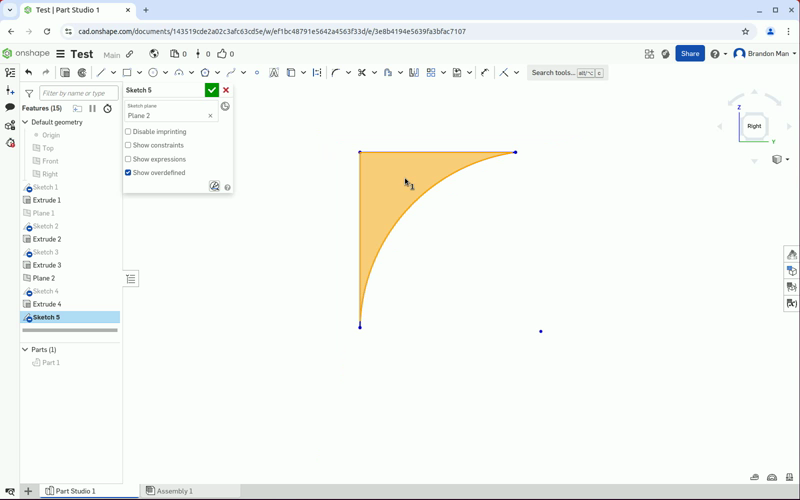
scroll(-6)
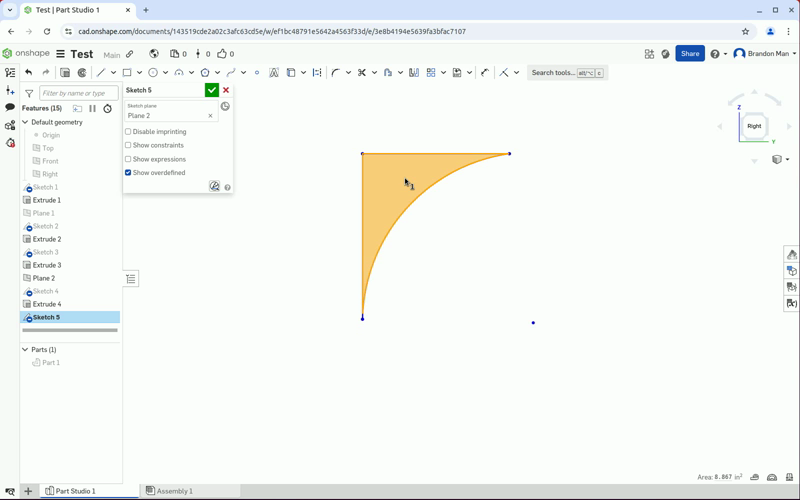
scroll(-6)
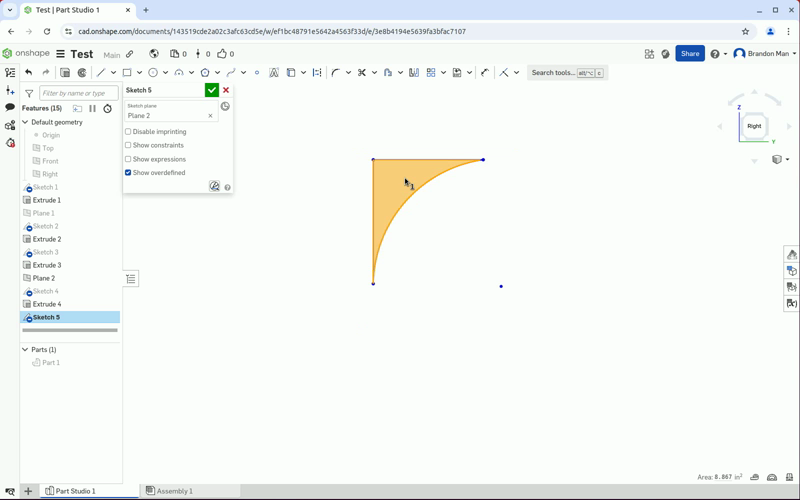
scroll(-6)
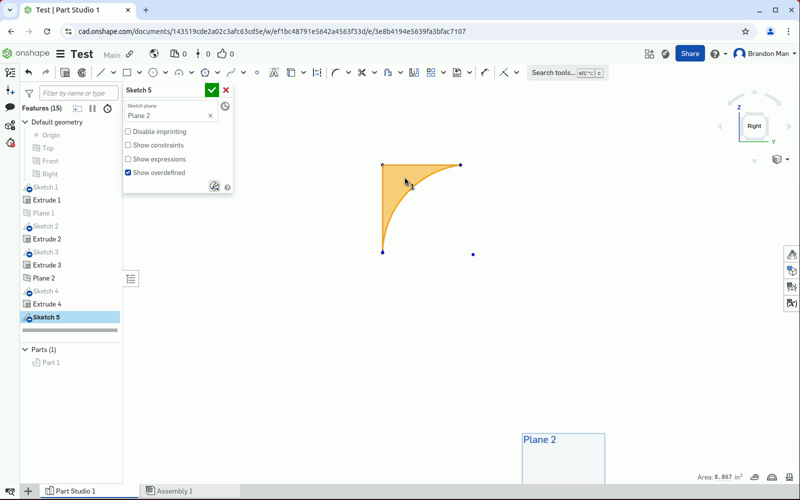
scroll(-6)
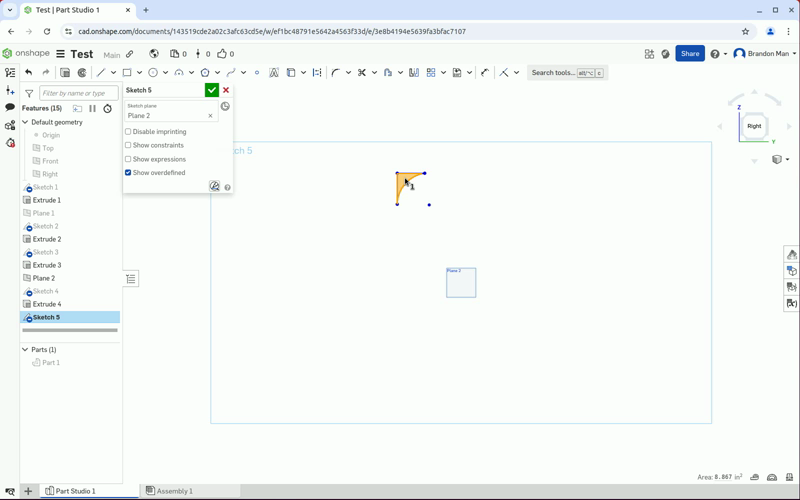
mouse_move(73, 352)
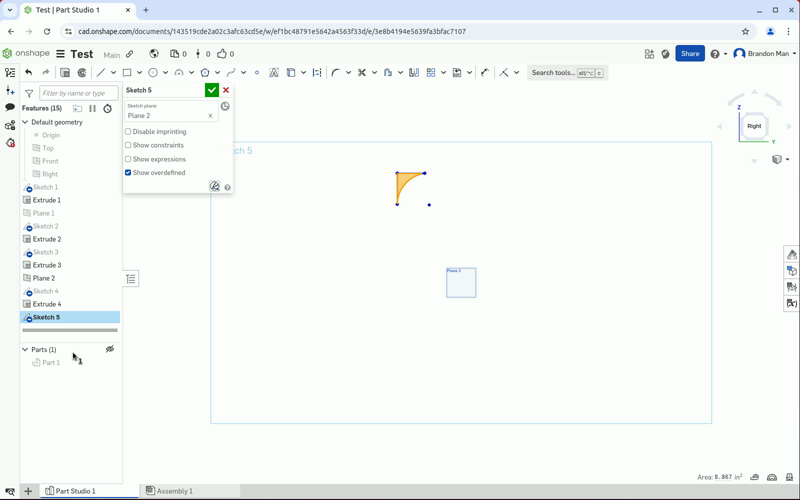
key(shift+y)
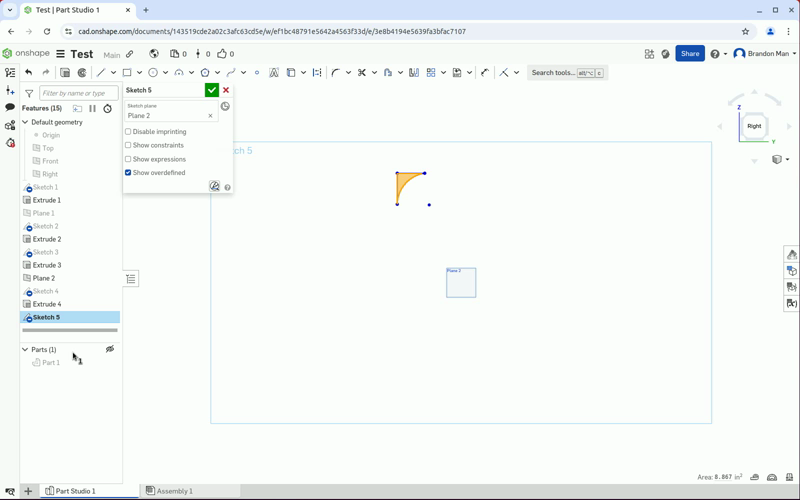
key(shift+e)
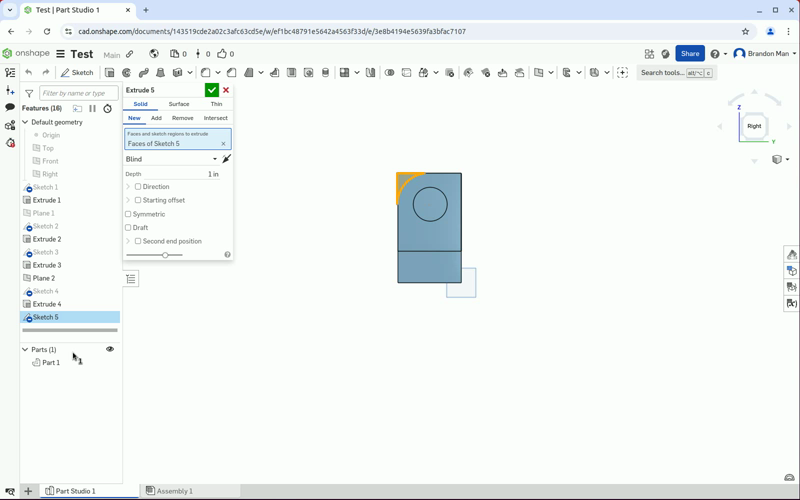
mouse_move(143, 106)
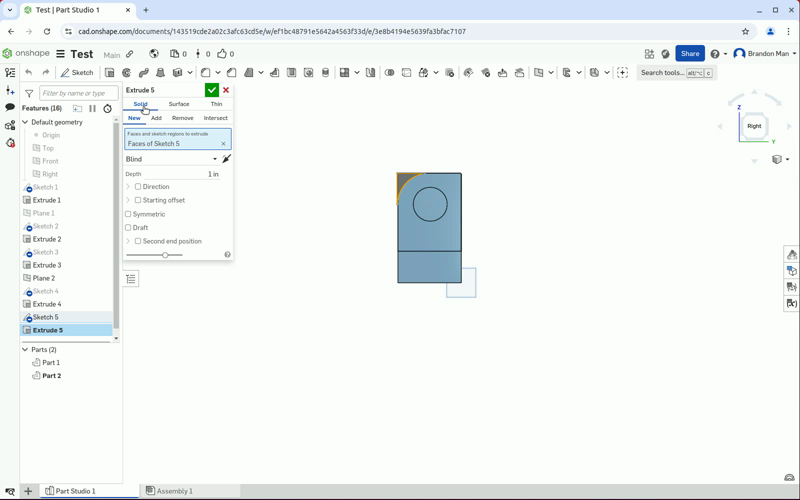
click(143, 106)
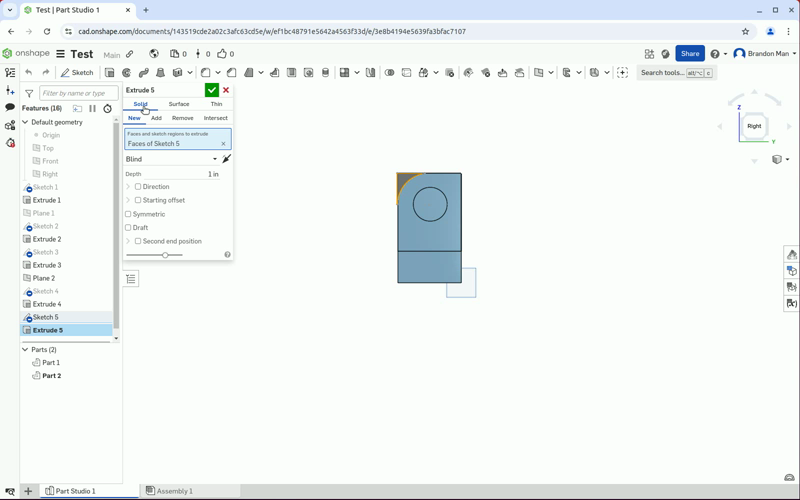
mouse_move(186, 120)
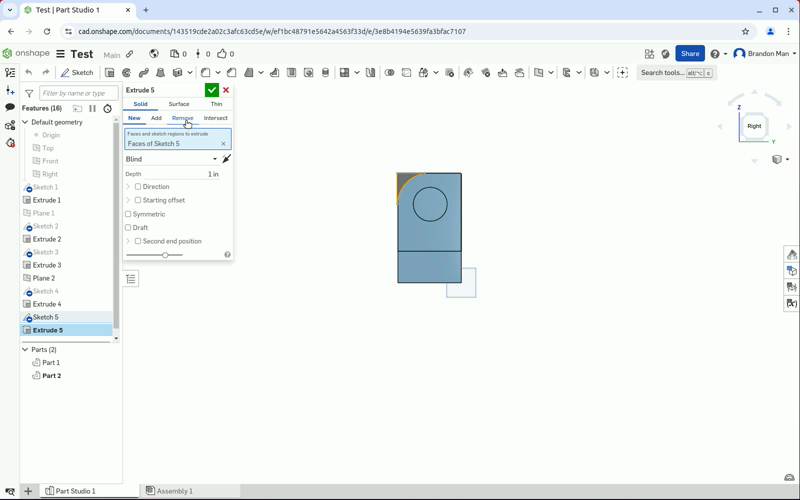
click(186, 120)
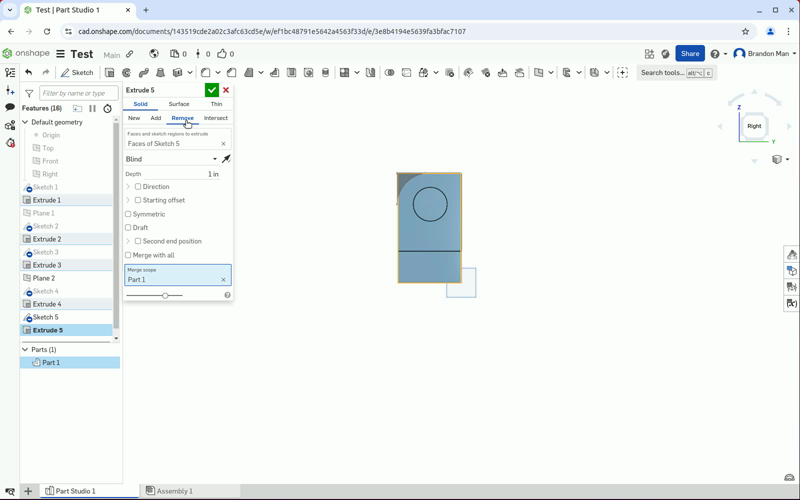
key(tab, 4)
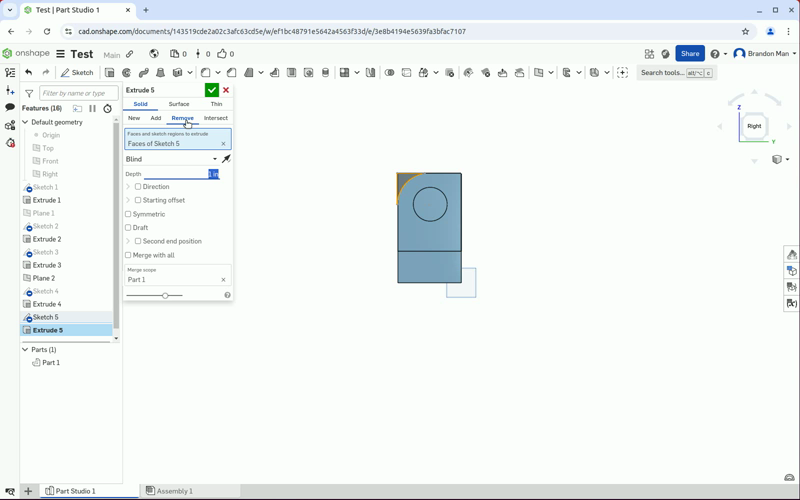
text(19.257)
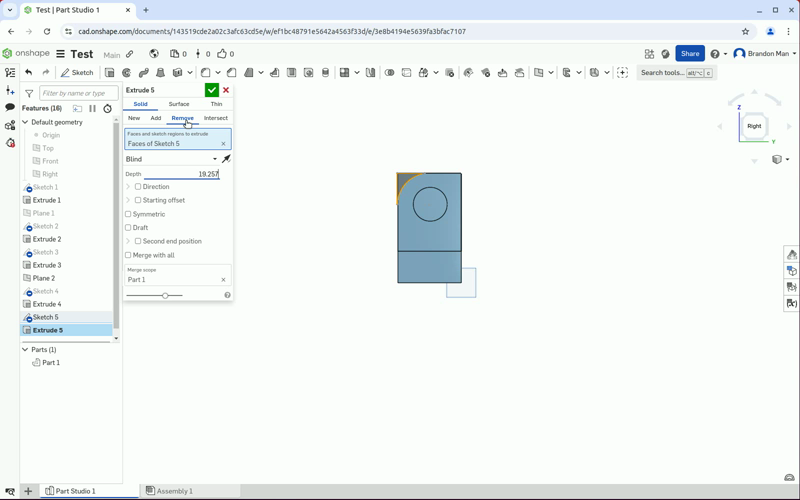
key(tab, 6)
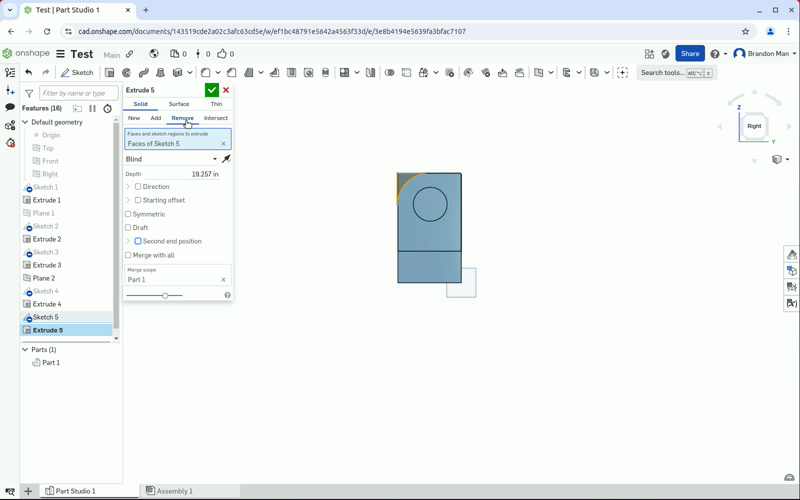
key(space)
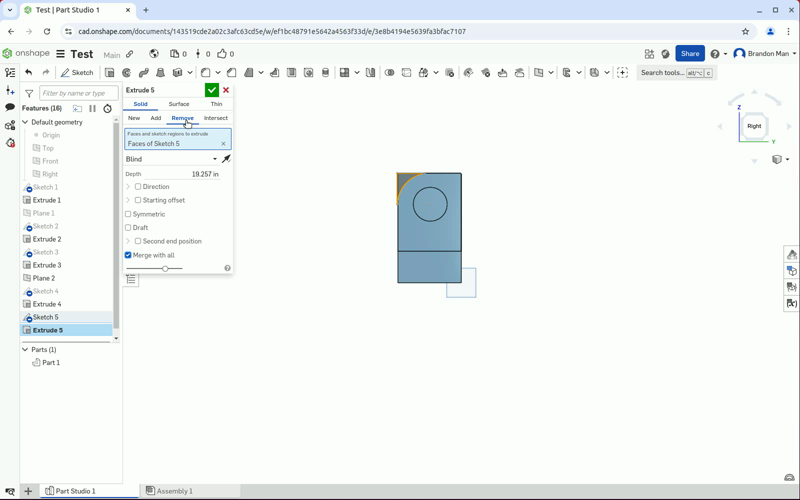
key(enter)
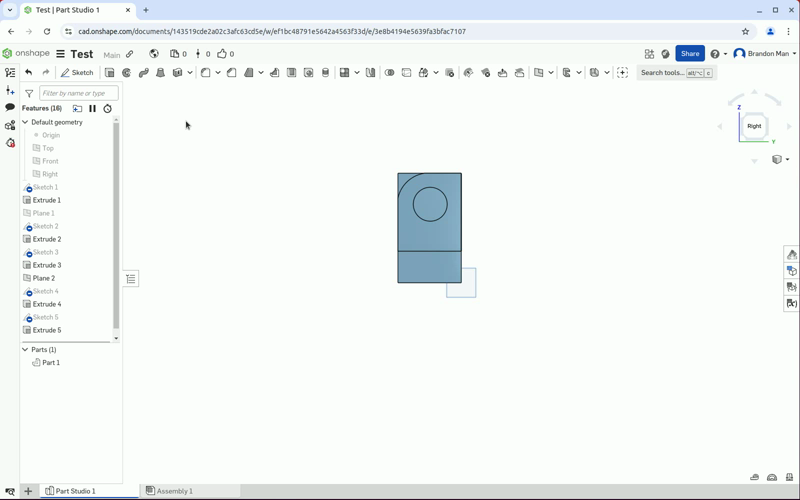
key(shift+h)
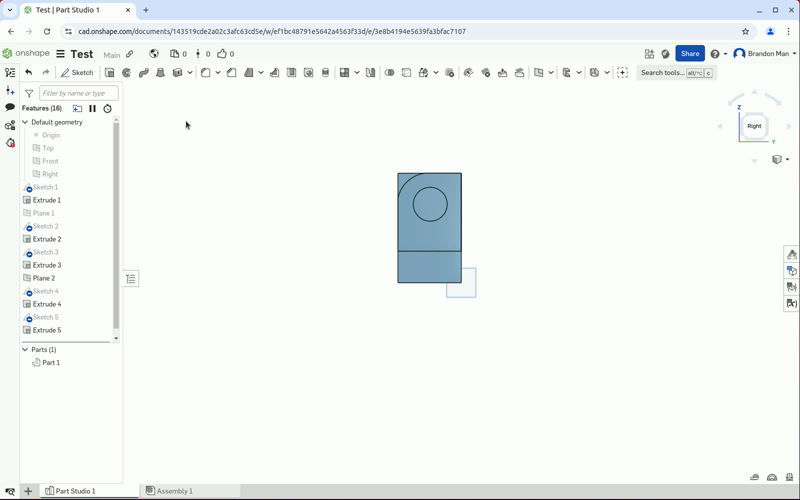
key(shift+h)
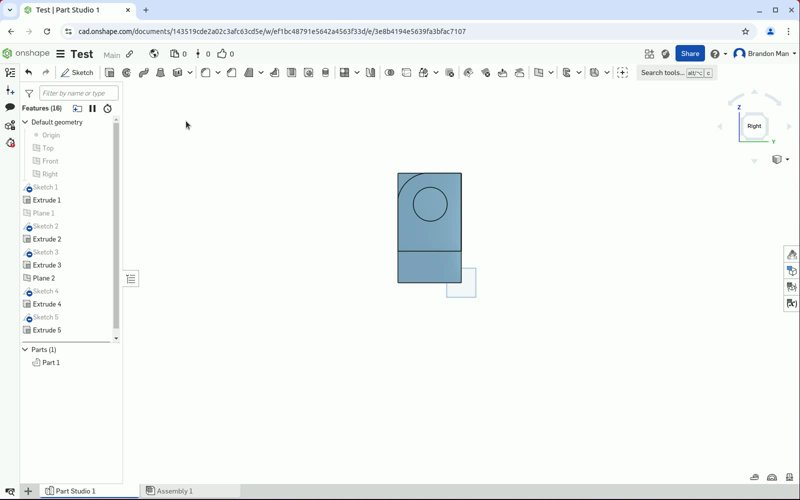
mouse_move(69, 189)
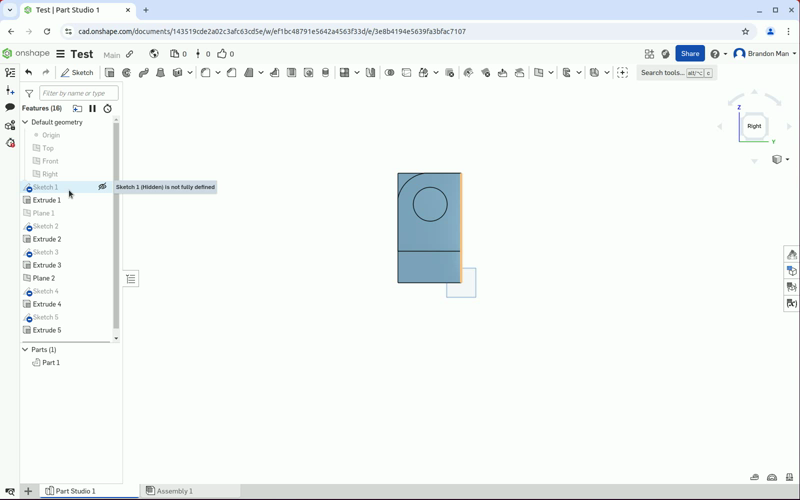
click(69, 189)
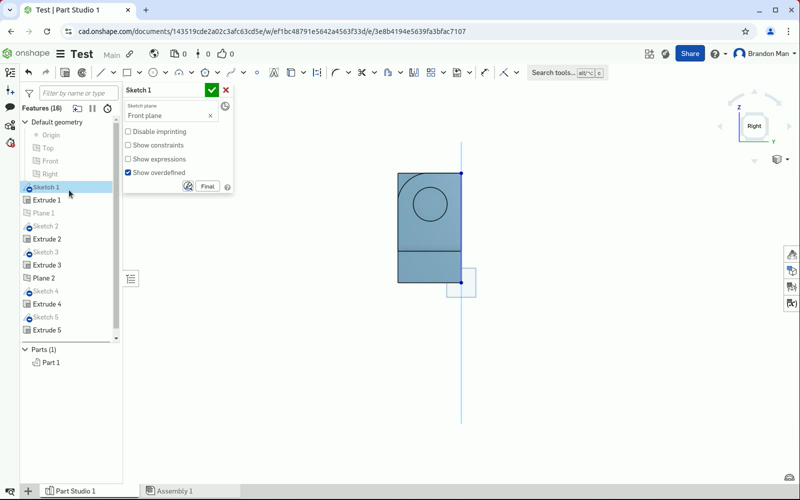
mouse_move(229, 92)
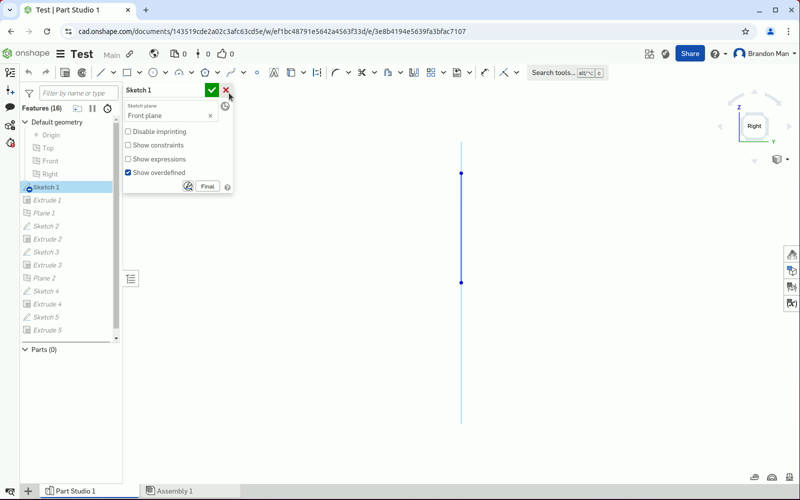
click(229, 92)
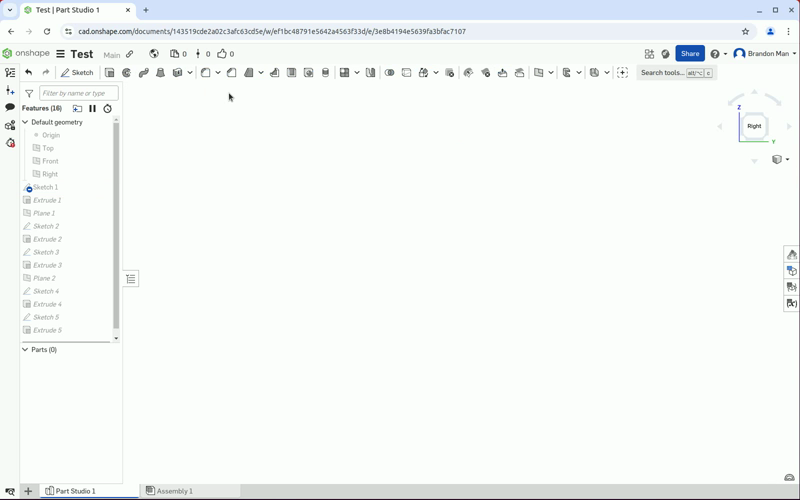
key(shift+s)
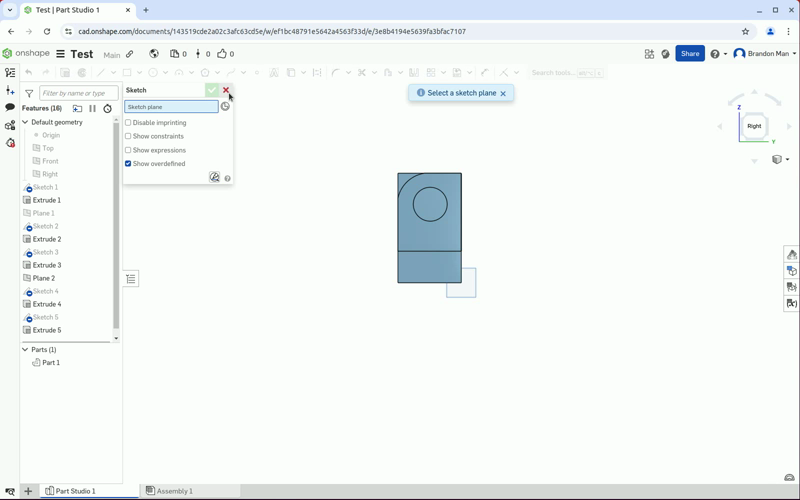
mouse_move(69, 267)
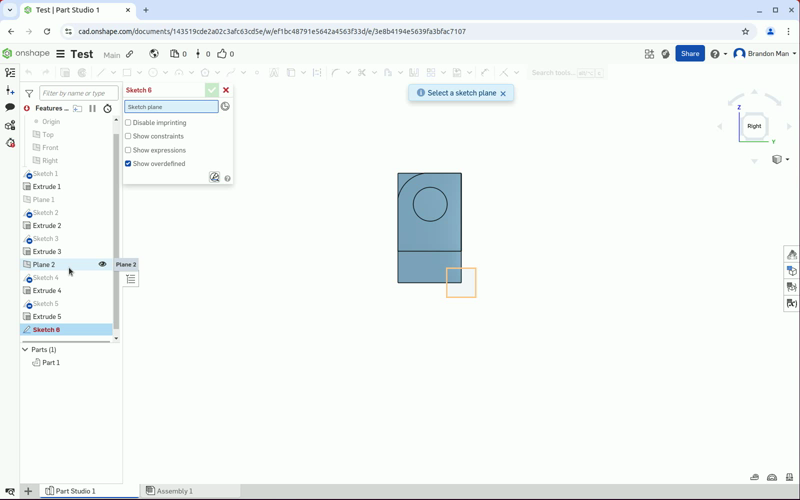
click(69, 267)
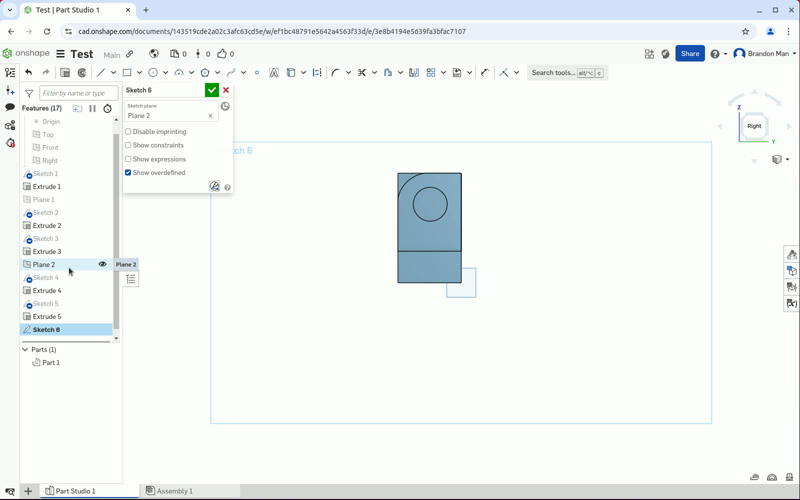
mouse_move(73, 352)
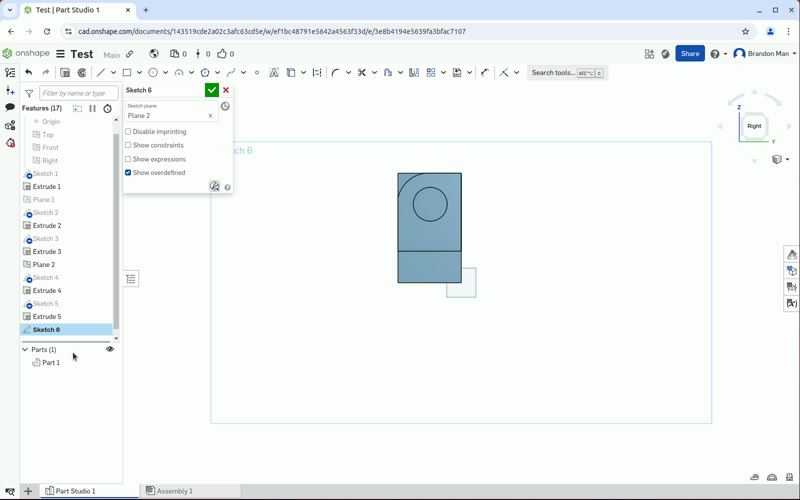
key(y)
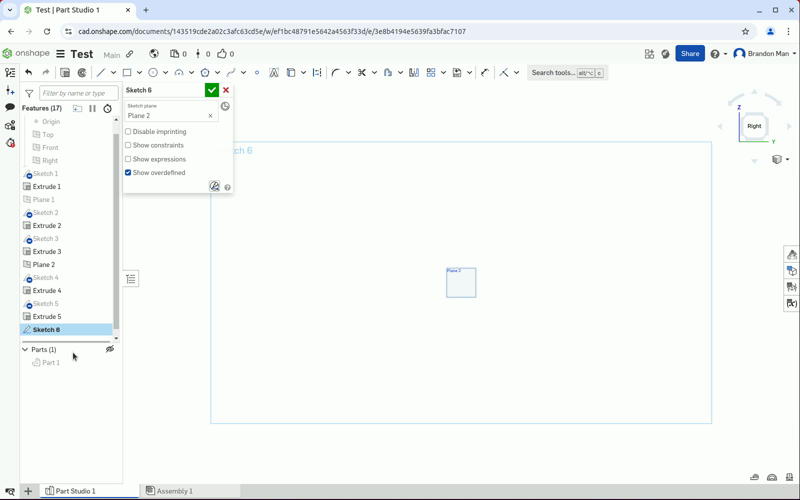
key(a)
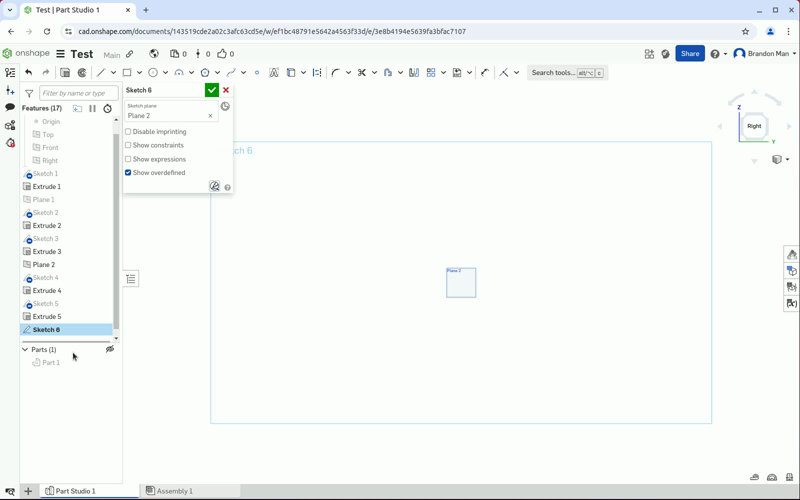
key_down(shift)
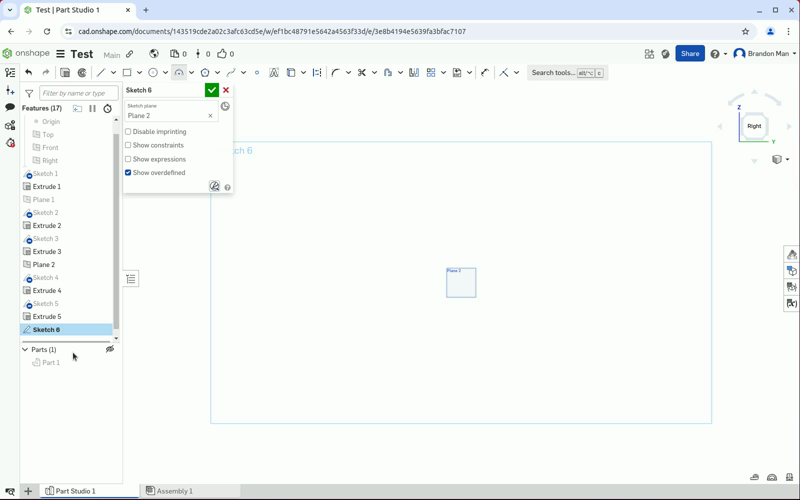
mouse_move(433, 172)
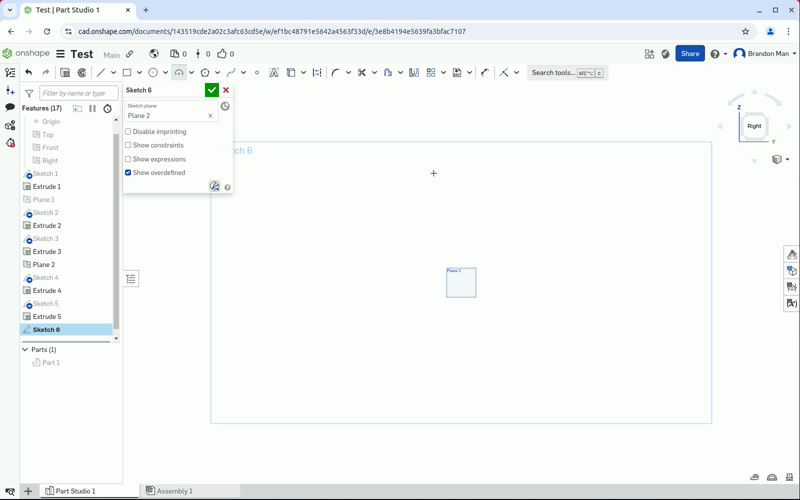
click(433, 172)
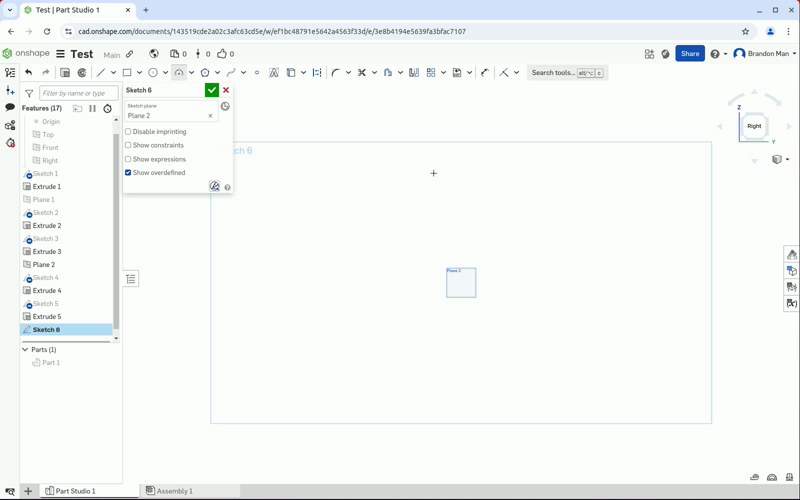
key_up(shift)
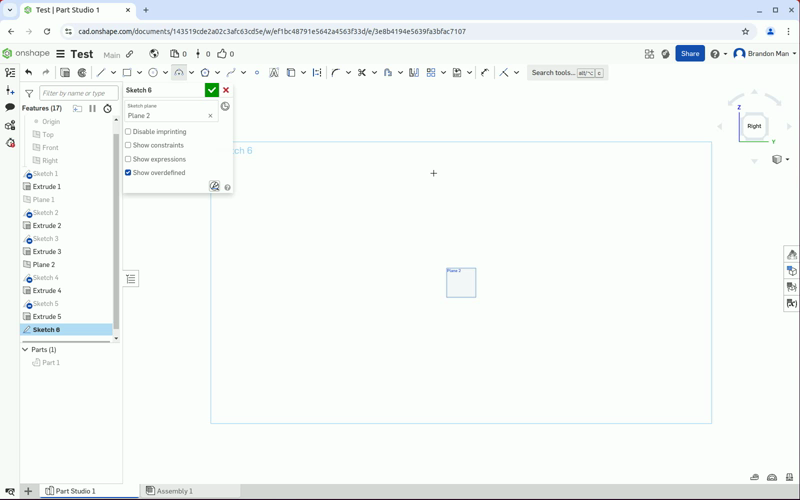
key_down(shift)
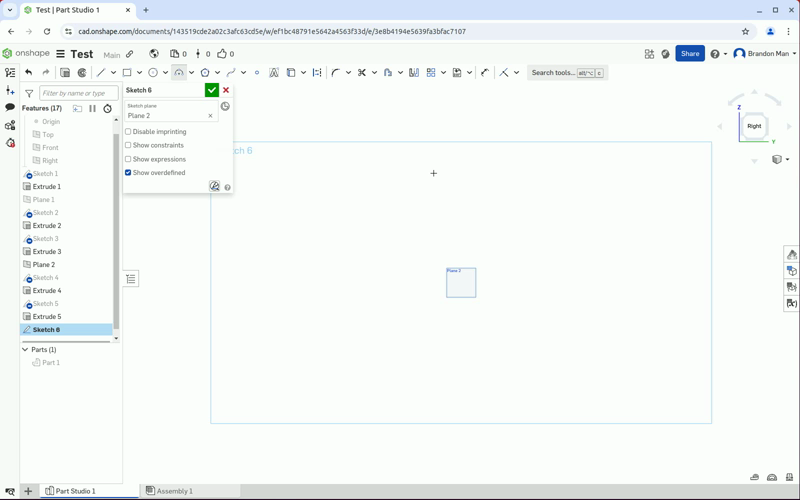
mouse_move(461, 204)
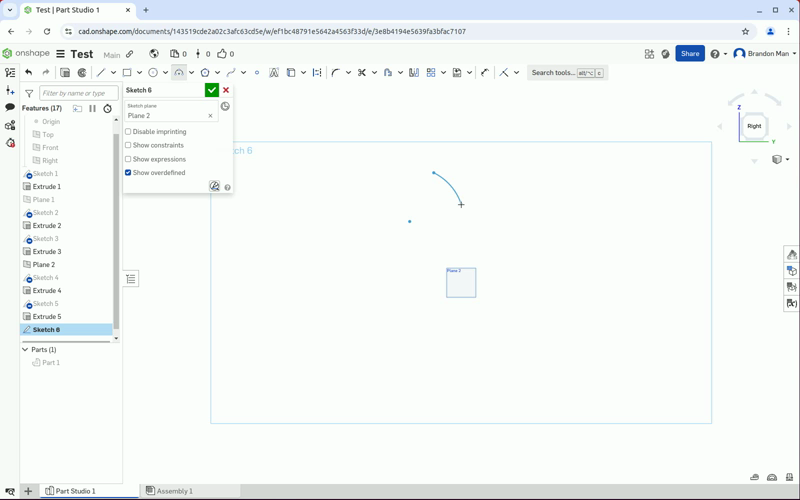
click(461, 204)
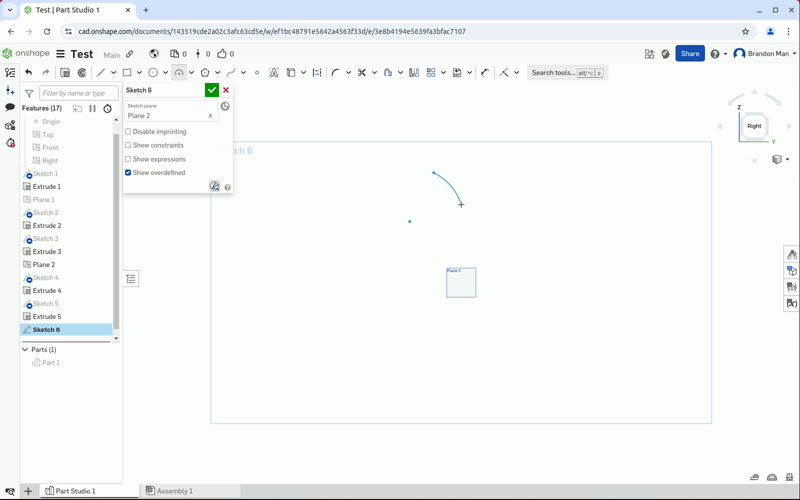
mouse_move(453, 183)
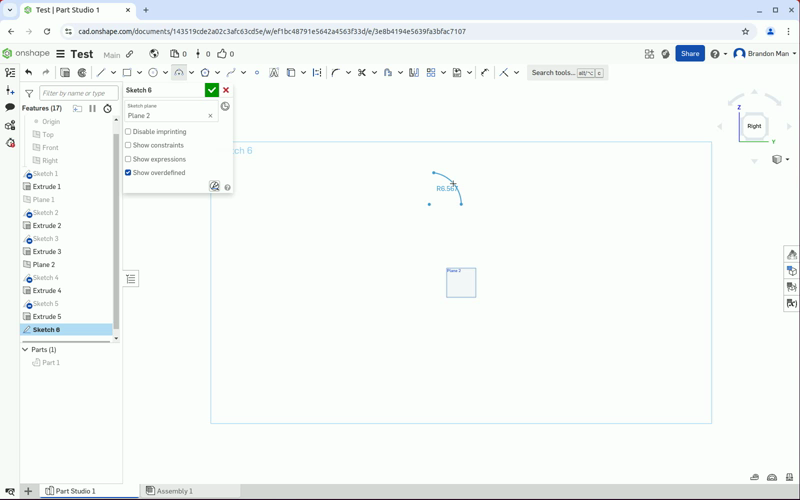
click(453, 183)
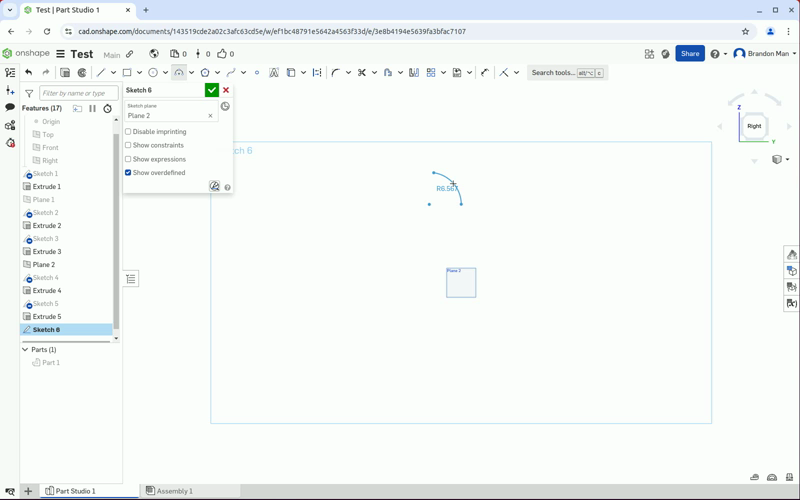
key_up(shift)
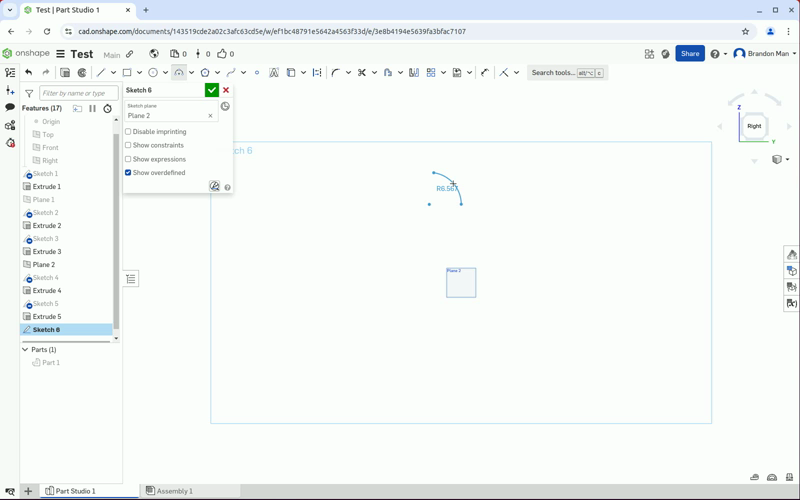
key(esc)
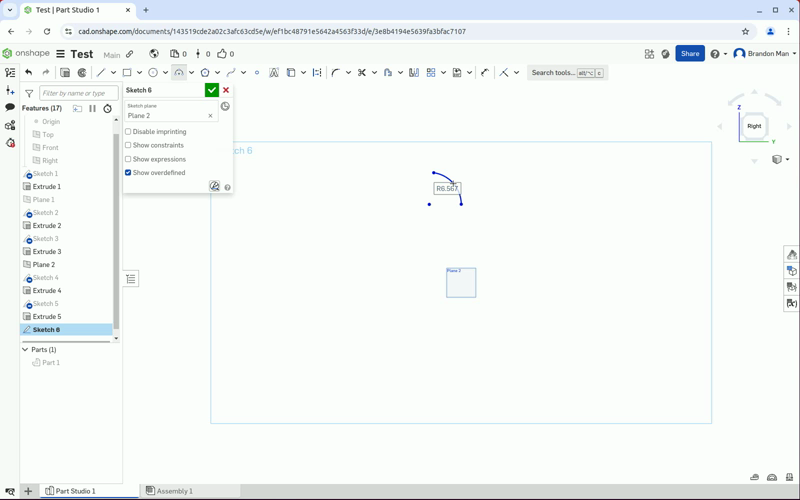
key(l)
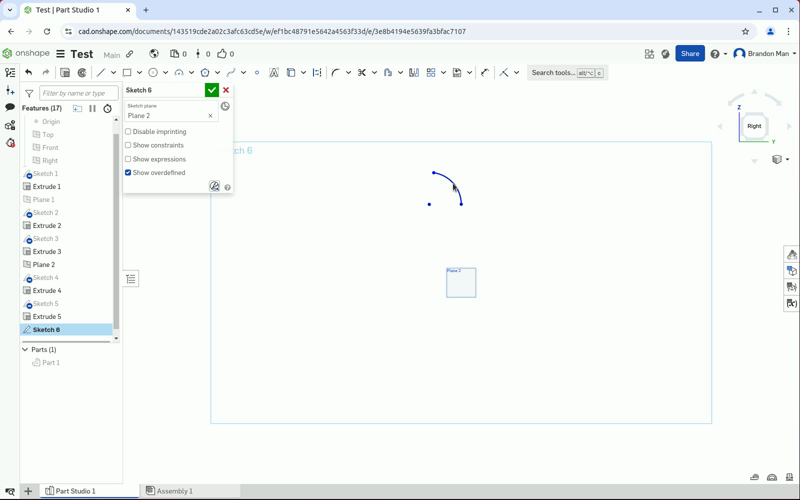
mouse_move(461, 204)
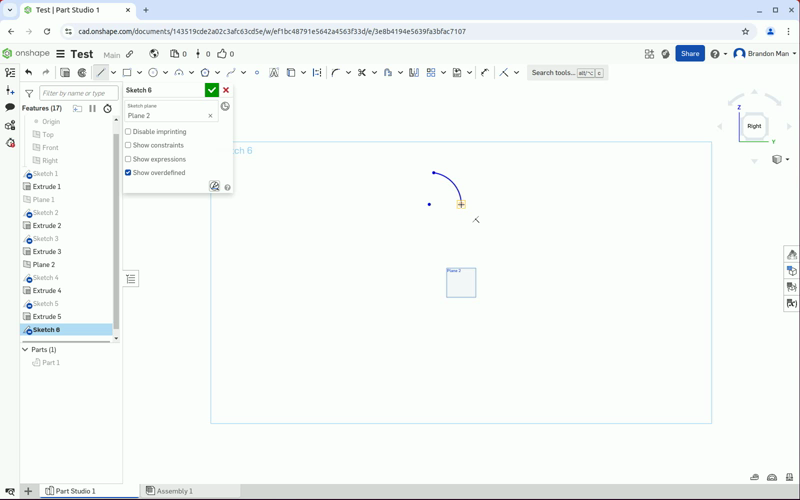
click(461, 204)
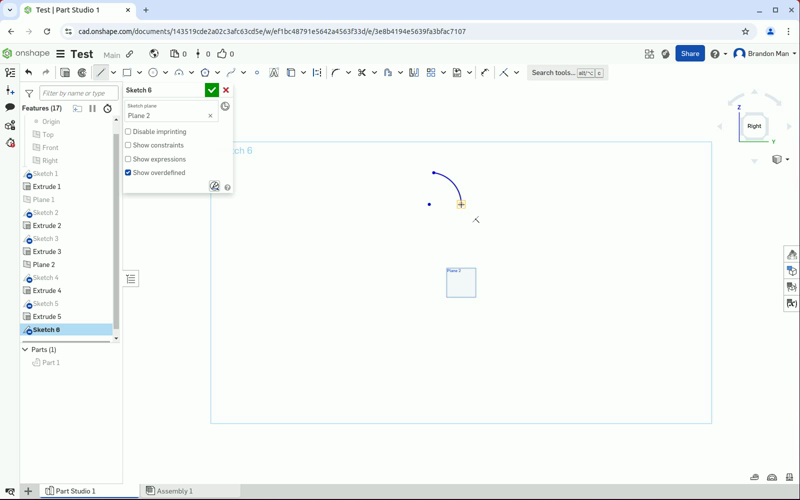
key_down(shift)
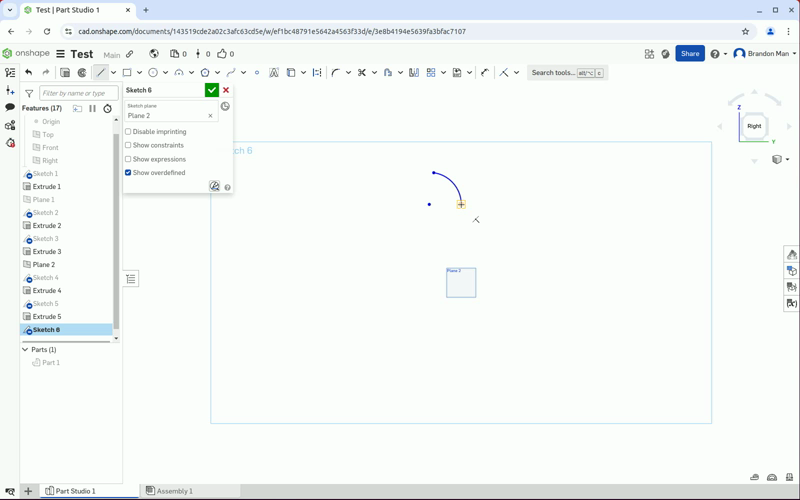
mouse_move(491, 204)
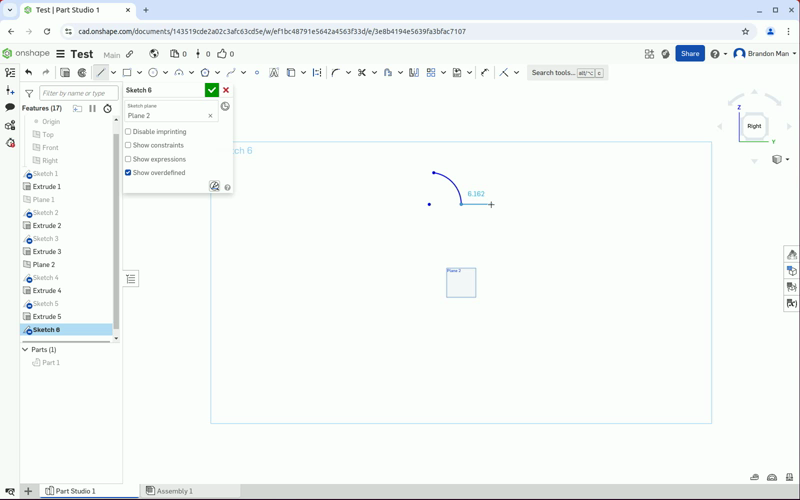
mouse_move(461, 172)
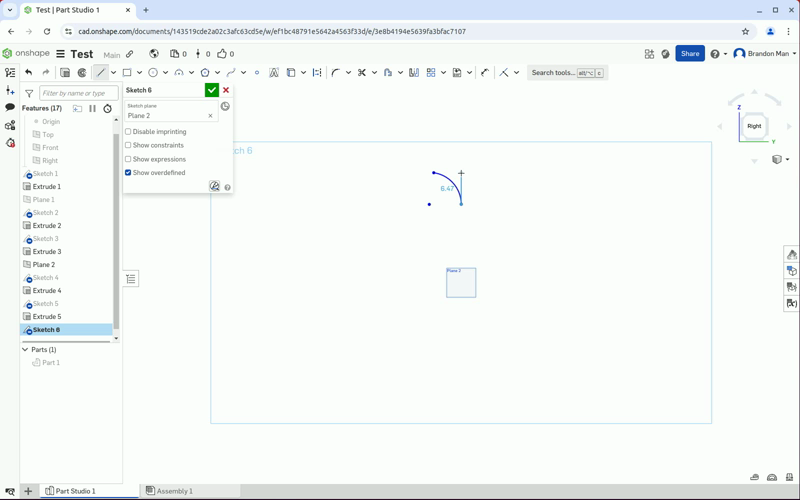
click(461, 172)
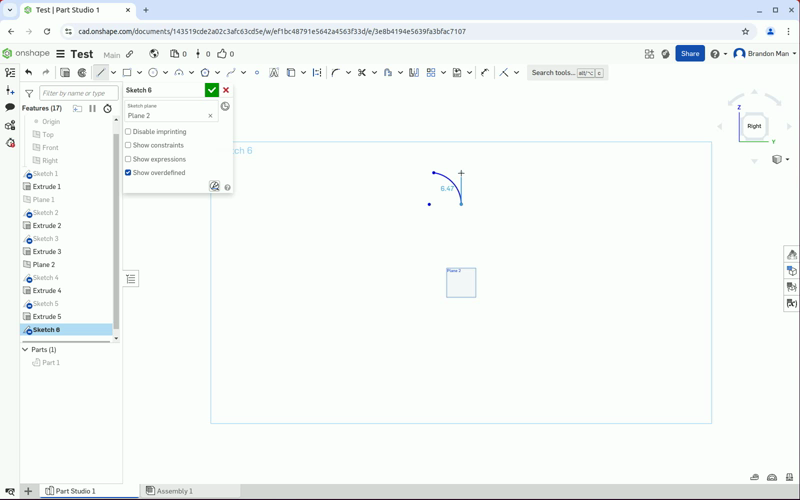
key_up(shift)
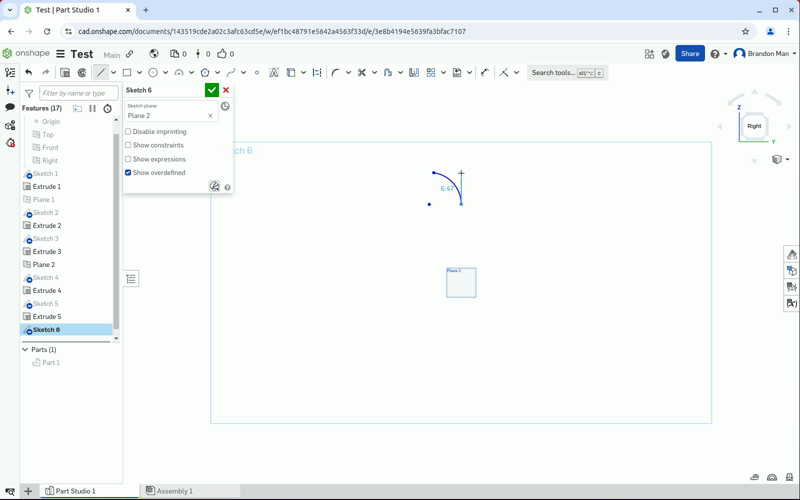
mouse_move(491, 172)
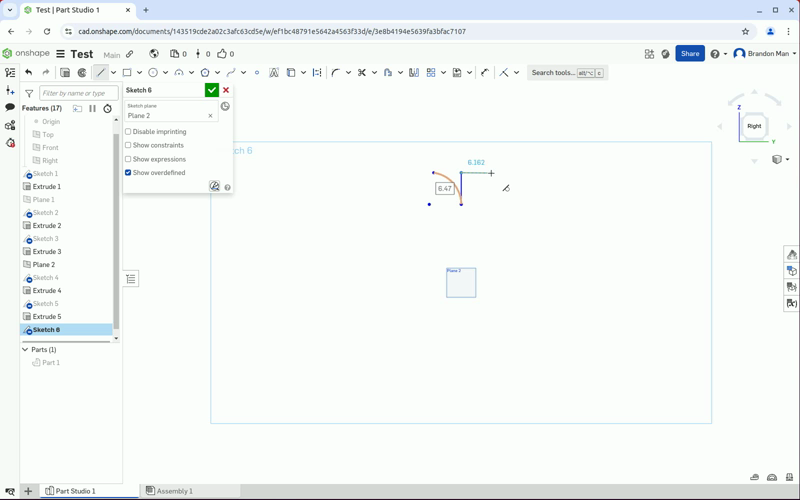
key_down(shift)
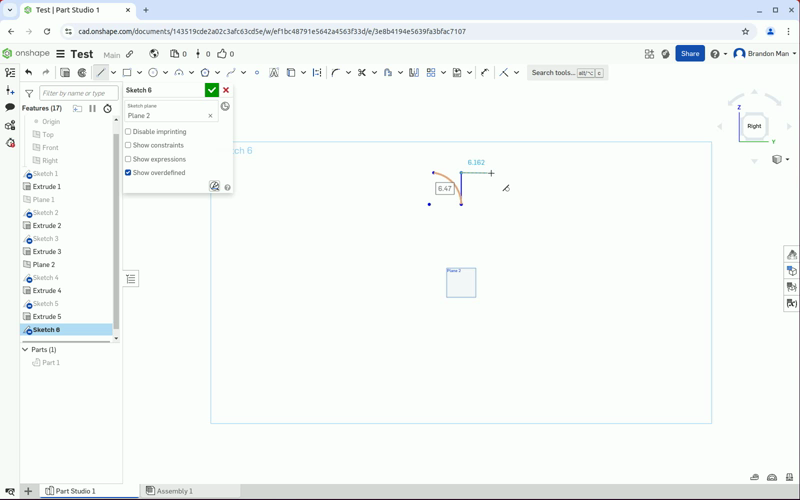
mouse_move(433, 172)
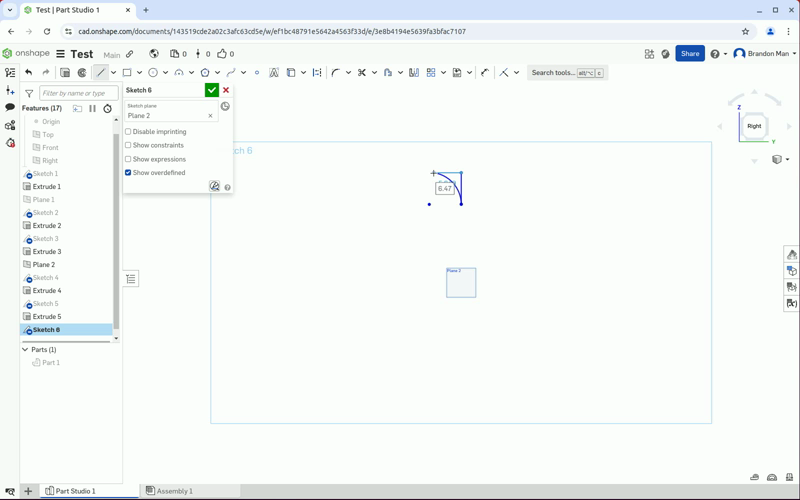
key_up(shift)
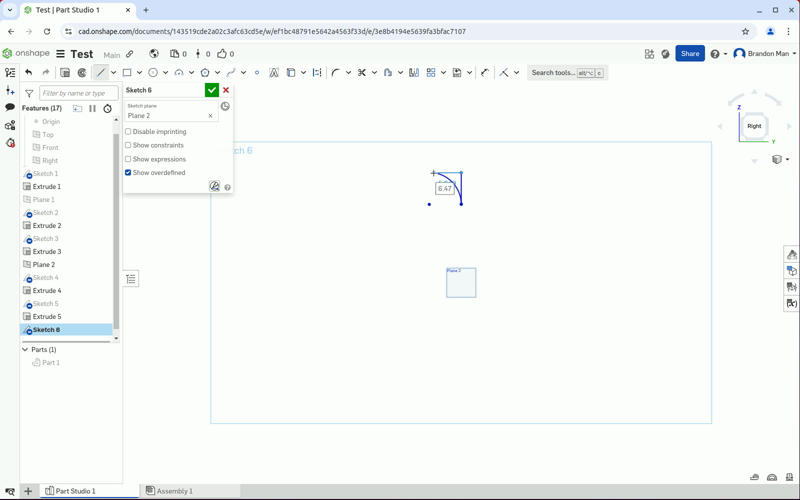
click(433, 172)
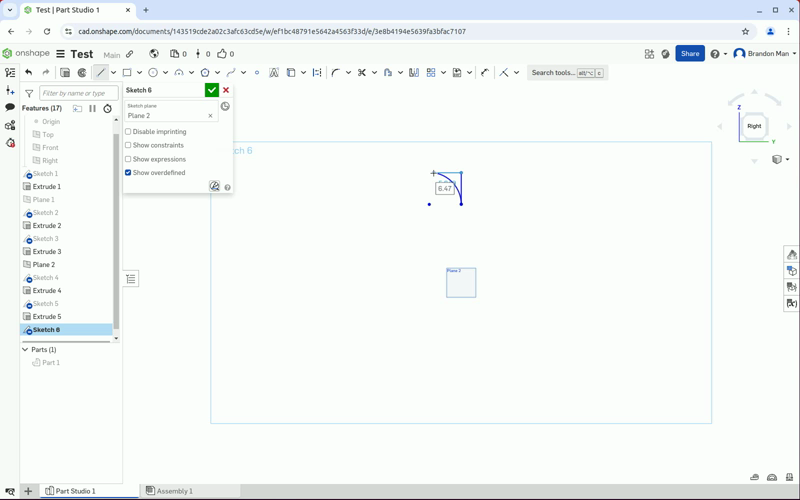
key(esc)
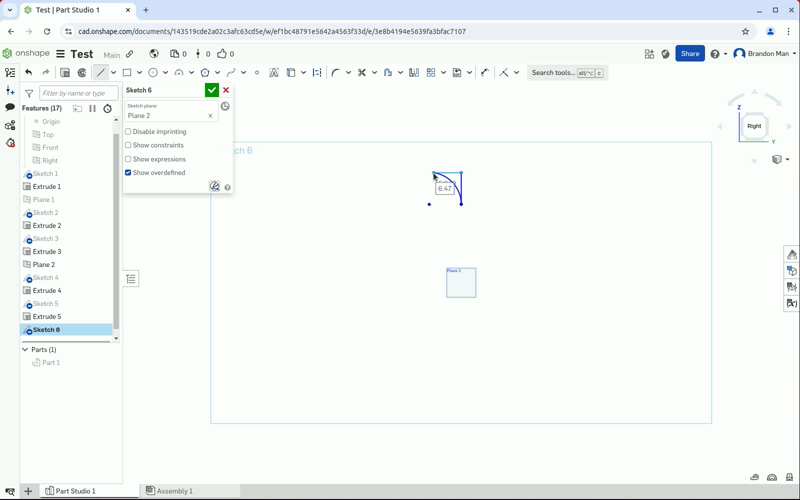
mouse_move(457, 187)
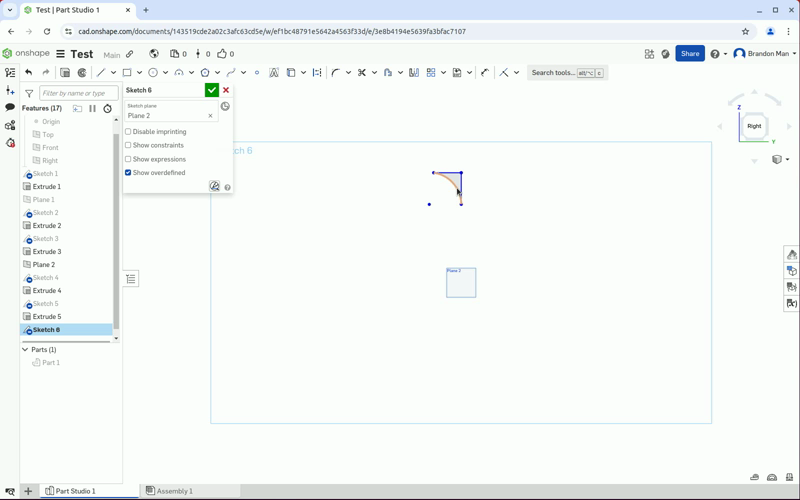
scroll(6)
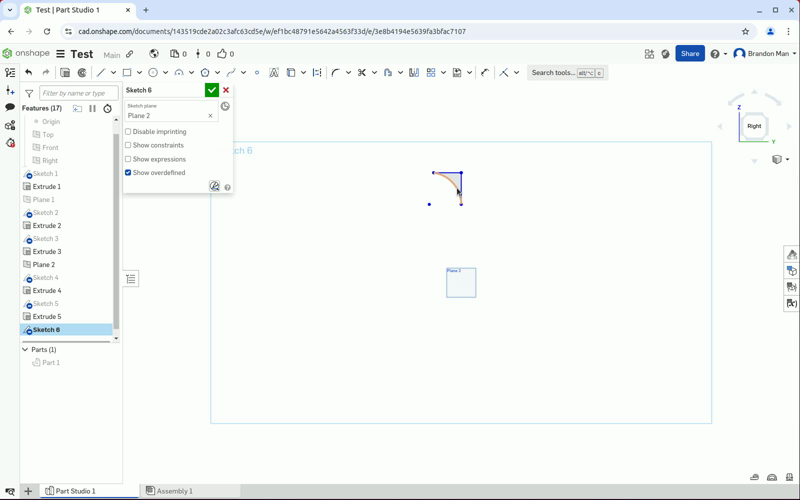
scroll(6)
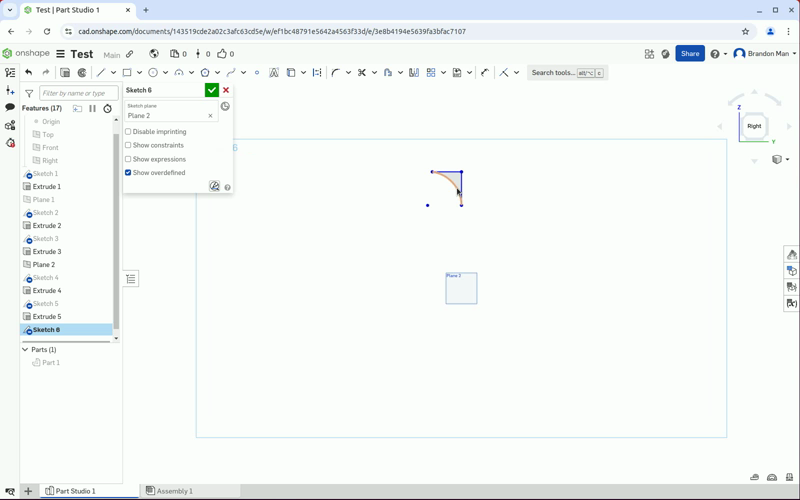
scroll(6)
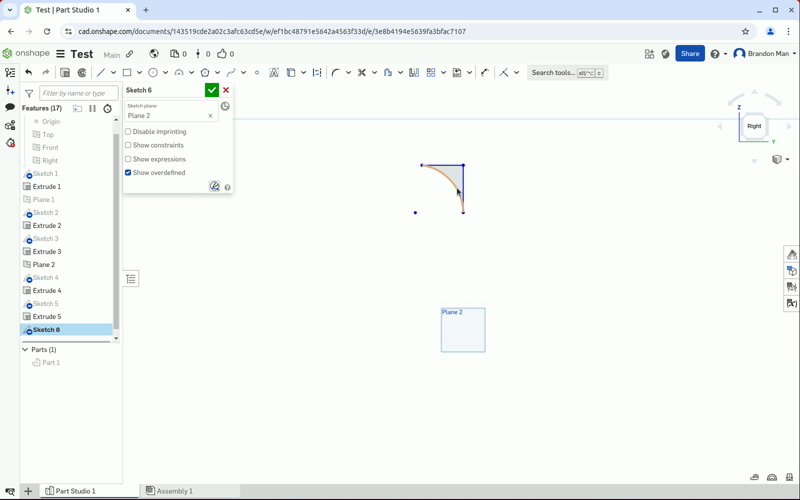
scroll(6)
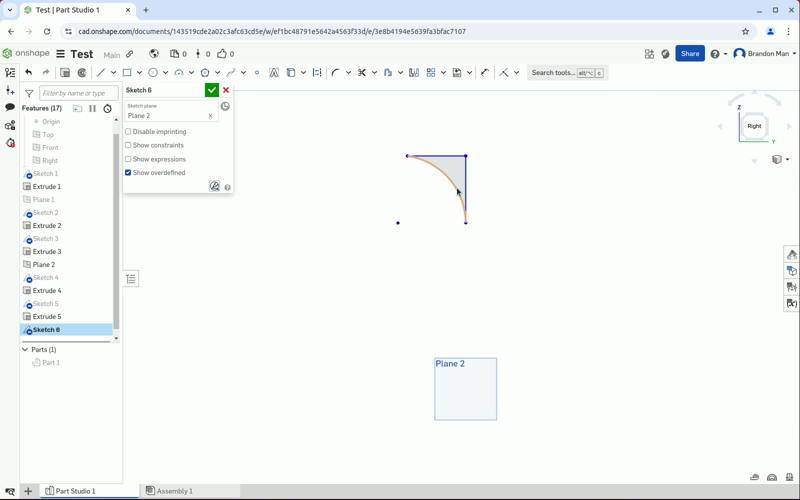
scroll(6)
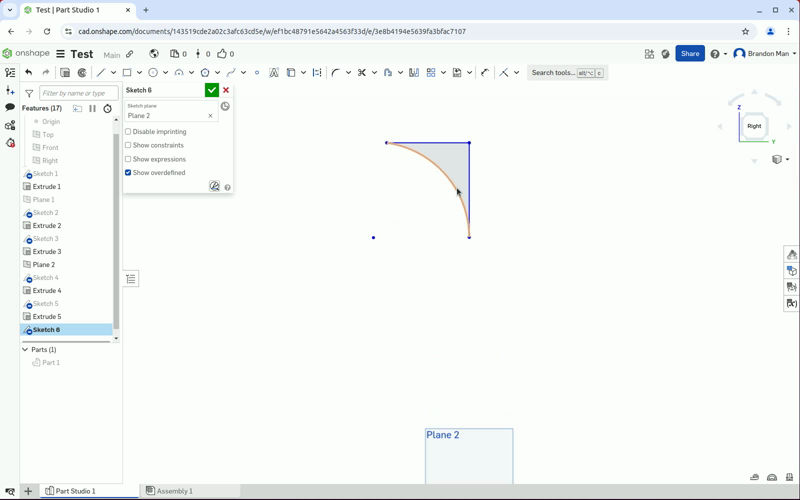
scroll(6)
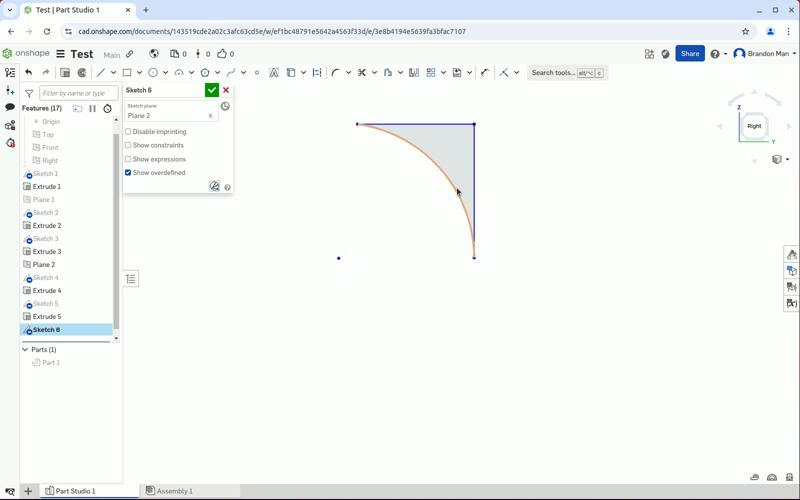
scroll(6)
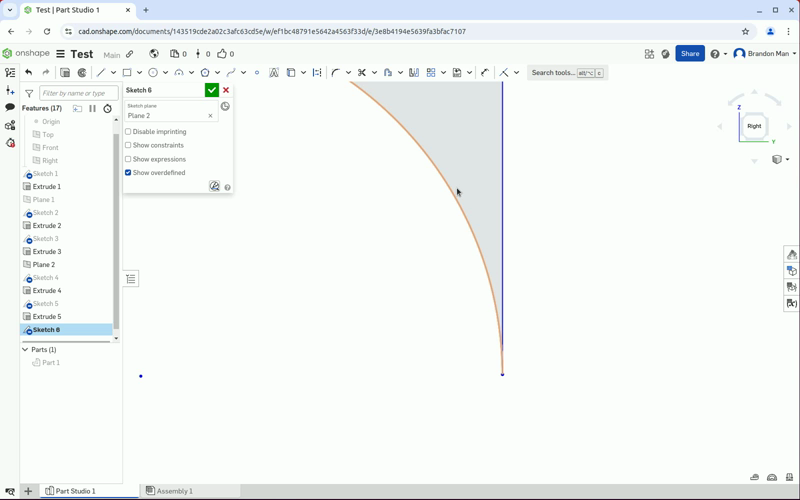
click(457, 187)
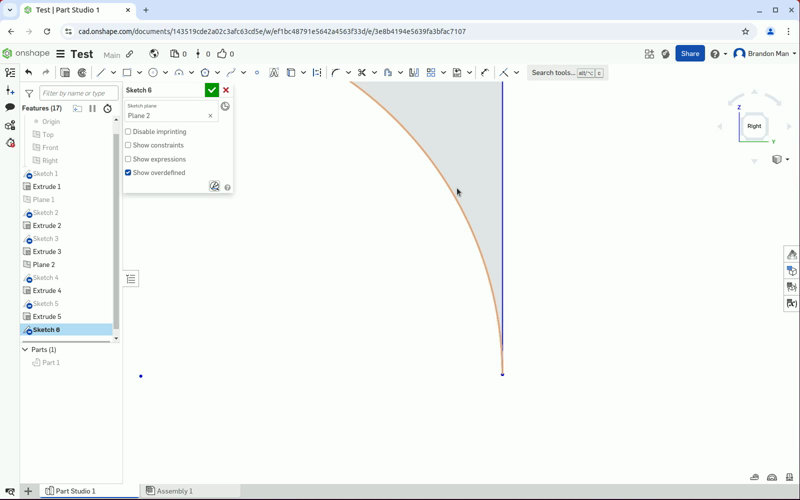
scroll(-6)
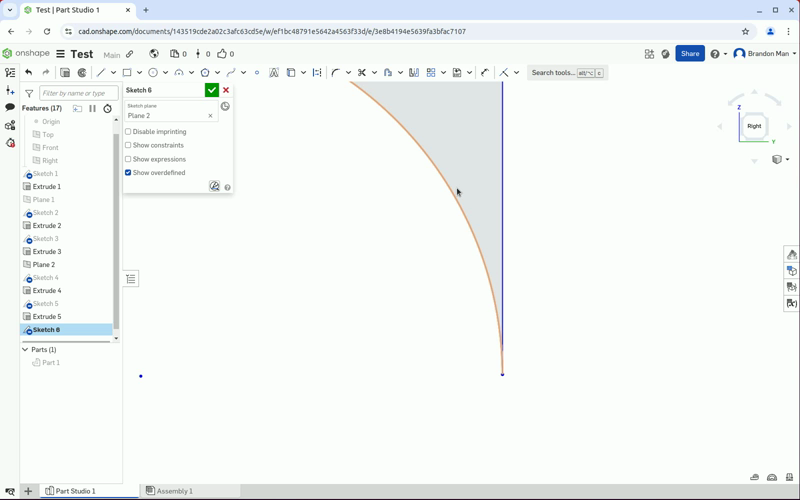
scroll(-6)
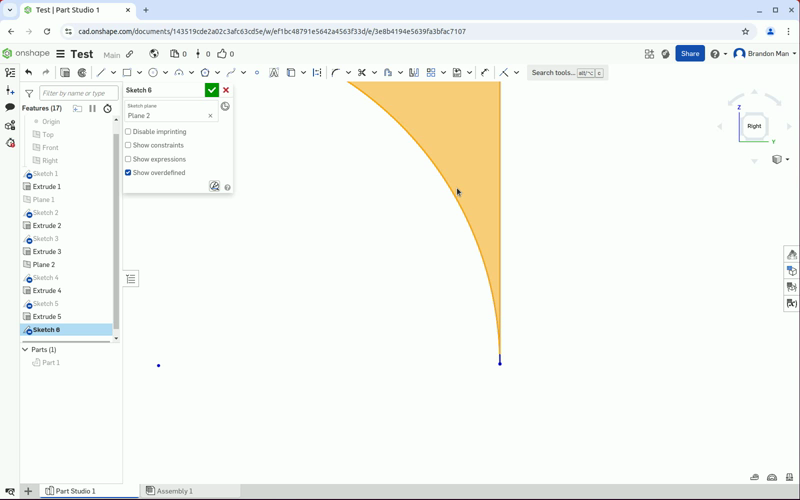
scroll(-6)
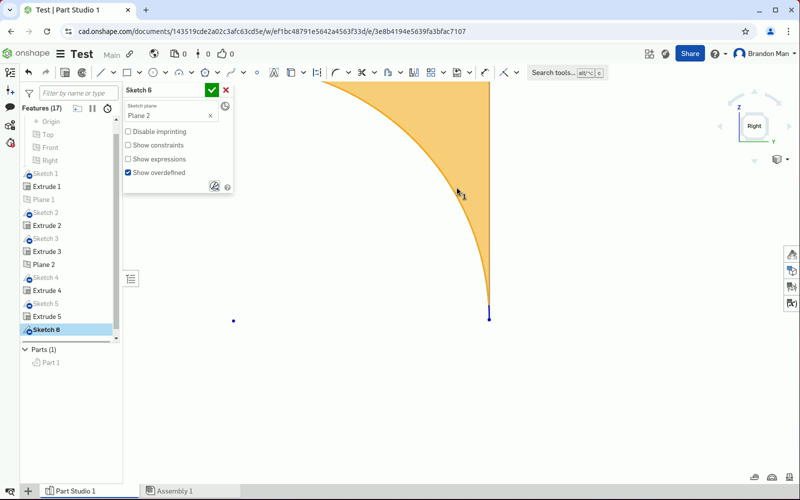
scroll(-6)
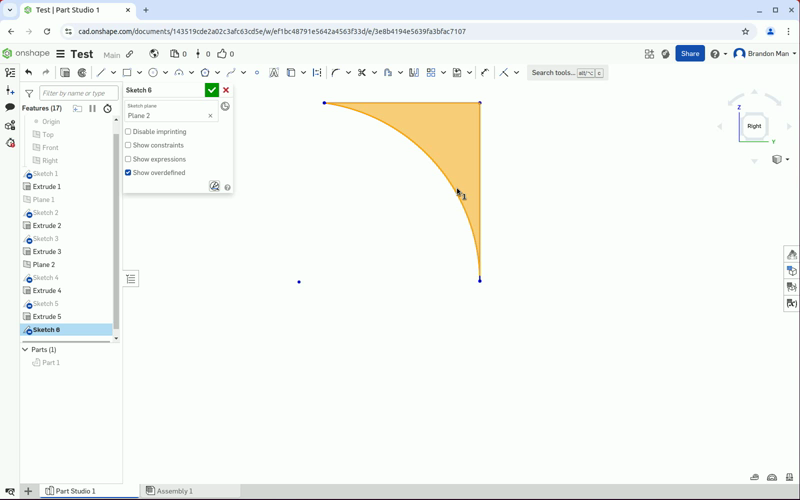
scroll(-6)
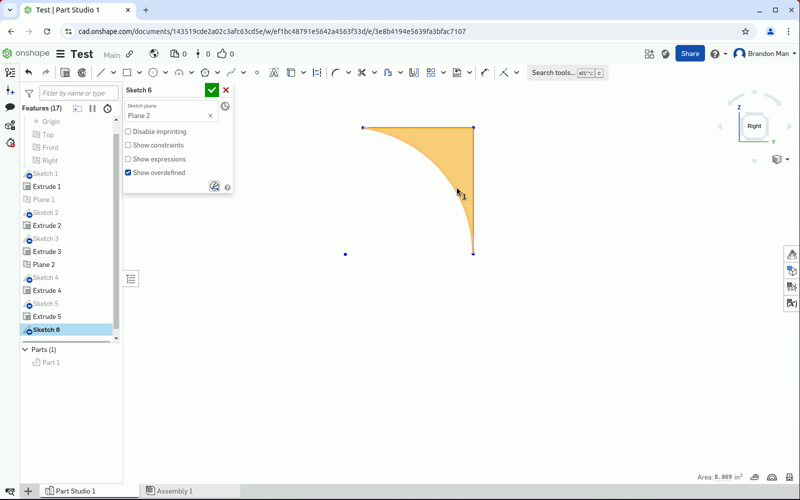
scroll(-6)
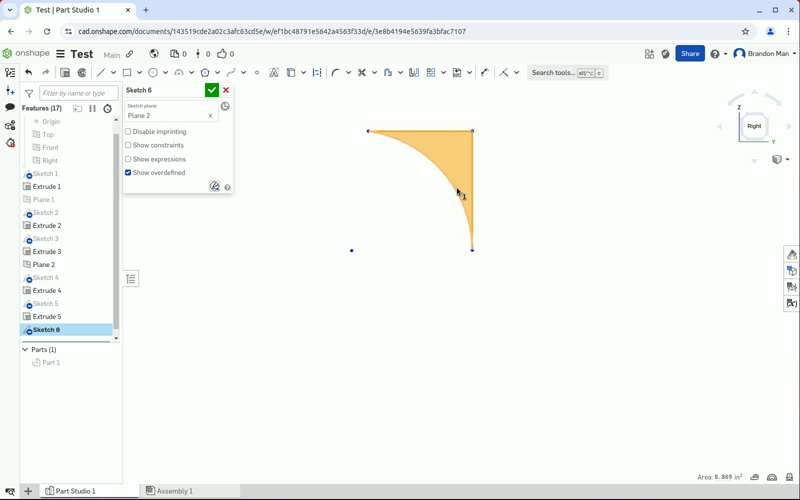
scroll(-6)
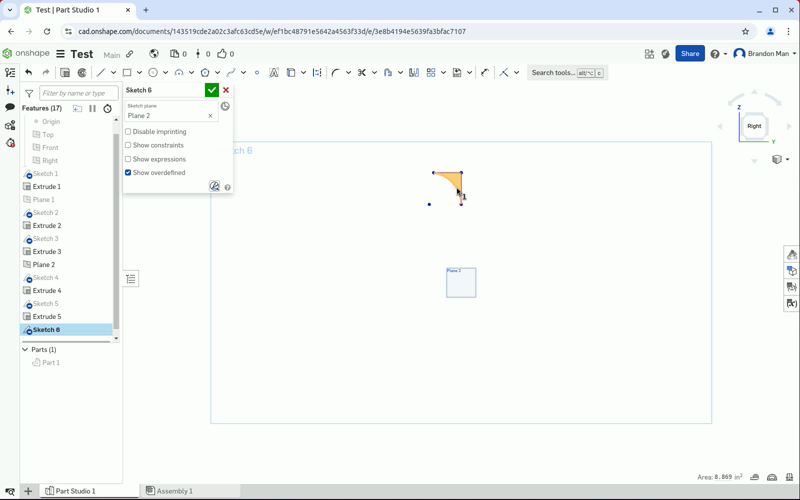
mouse_move(73, 352)
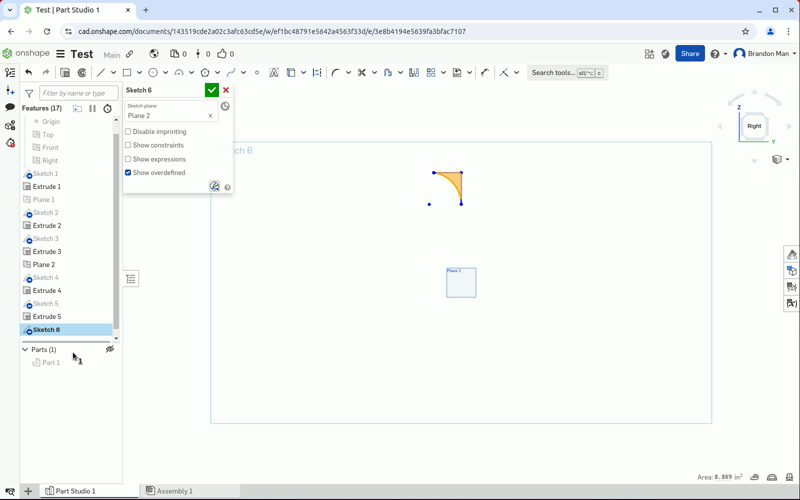
key(shift+y)
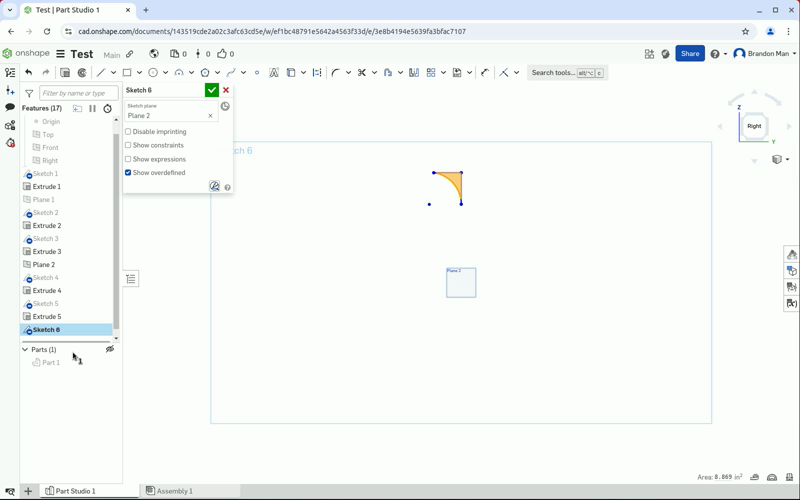
key(shift+e)
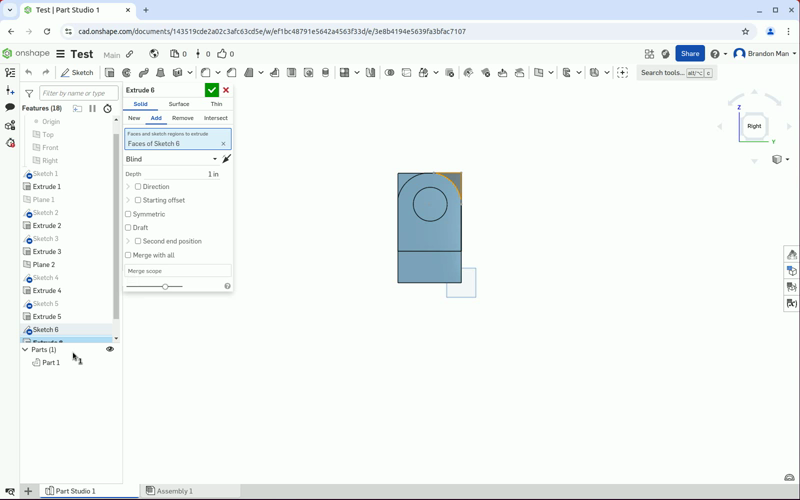
mouse_move(143, 106)
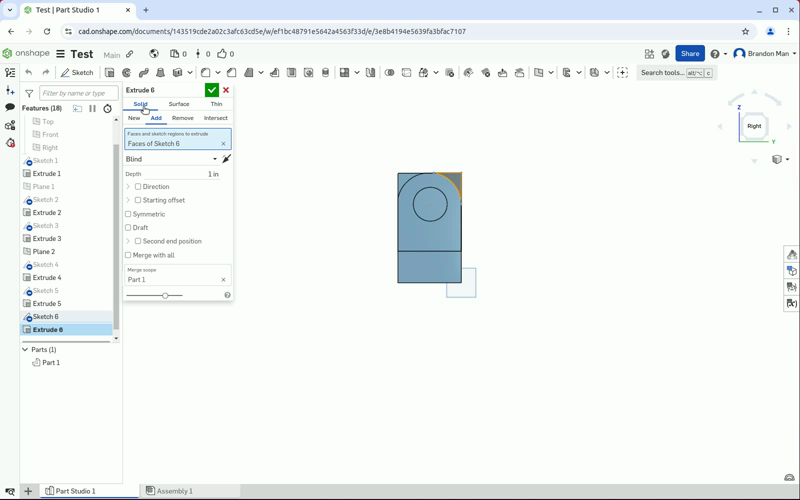
click(143, 106)
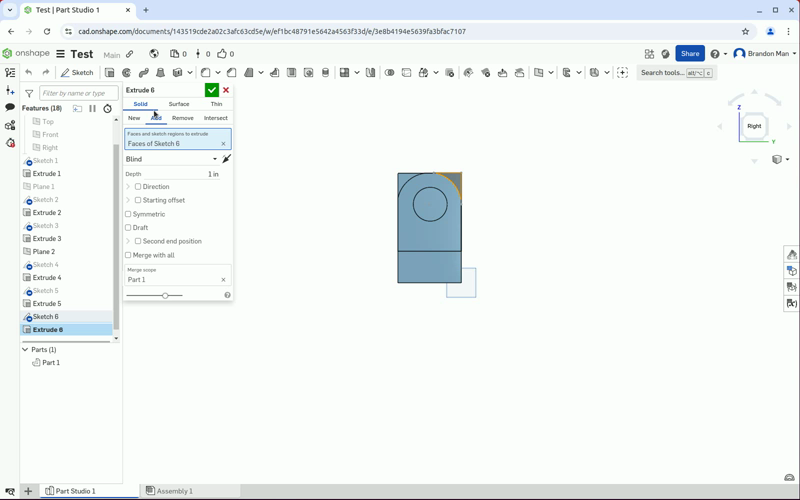
mouse_move(186, 120)
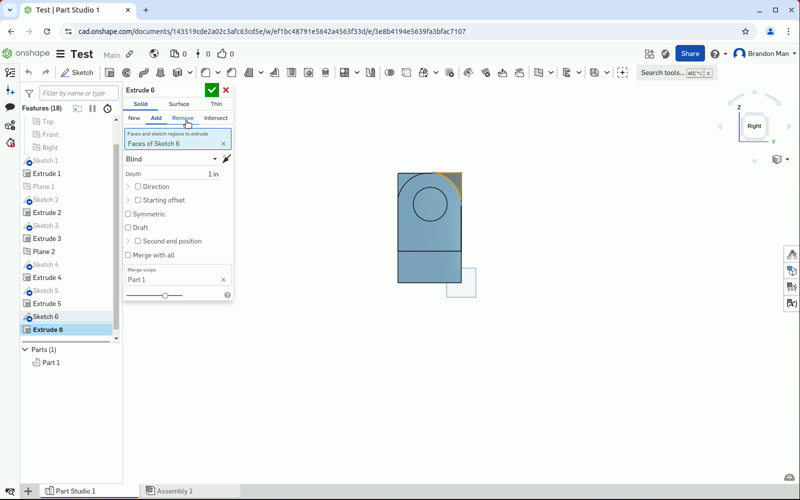
click(186, 120)
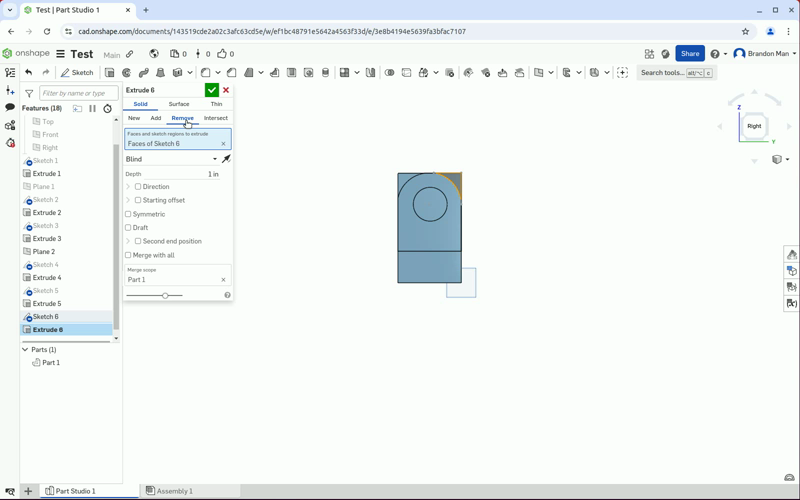
key(tab, 4)
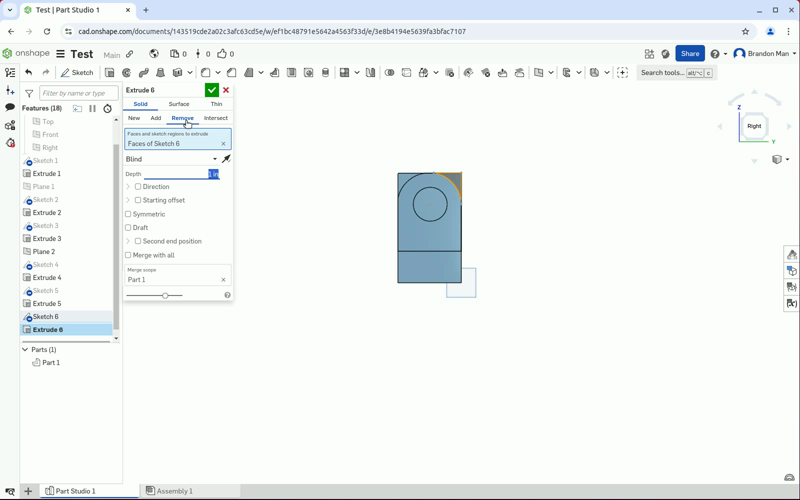
text(19.257)
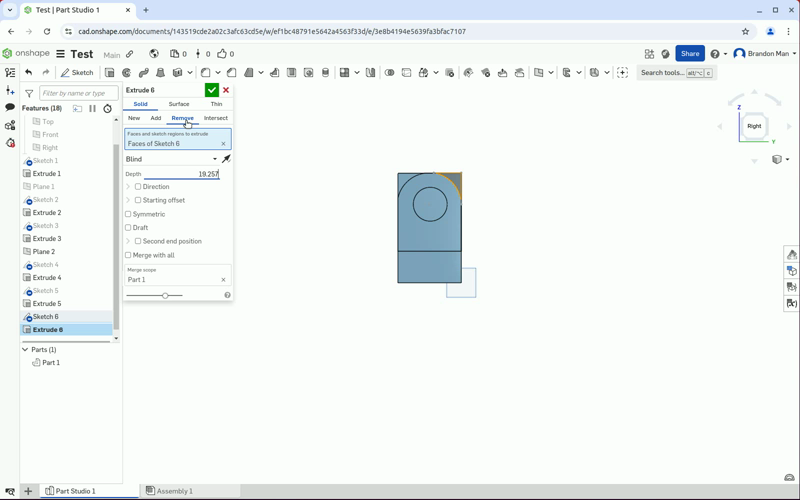
key(tab, 6)
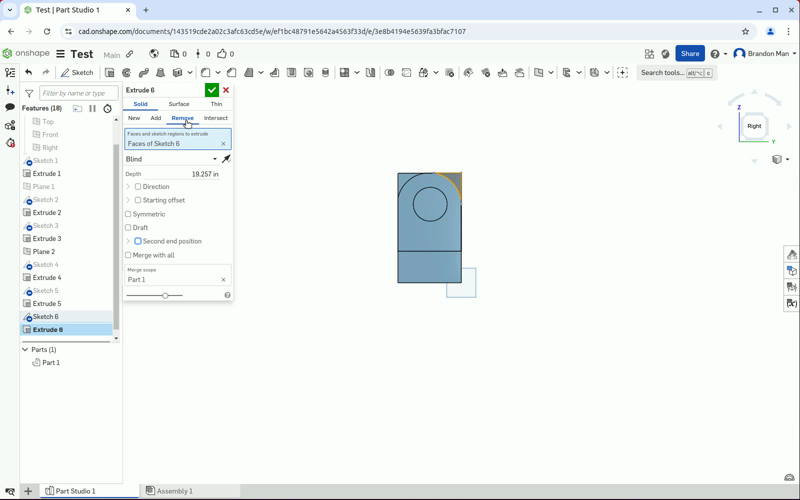
key(space)
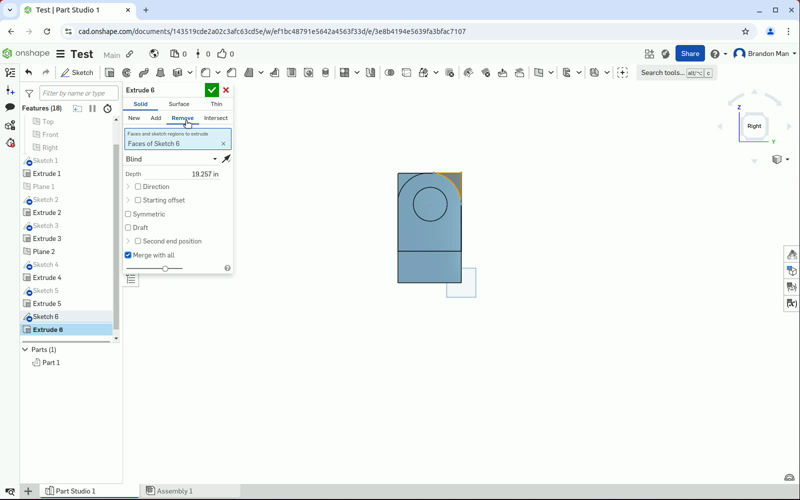
key(enter)
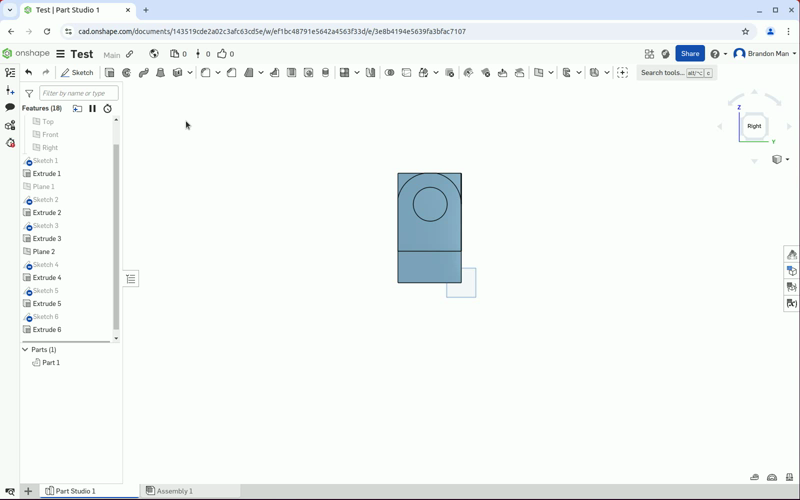
key(shift+h)
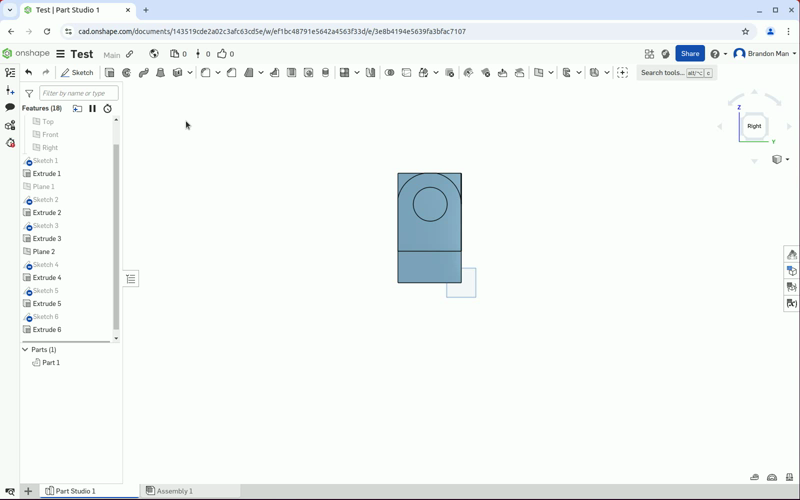
key(shift+h)
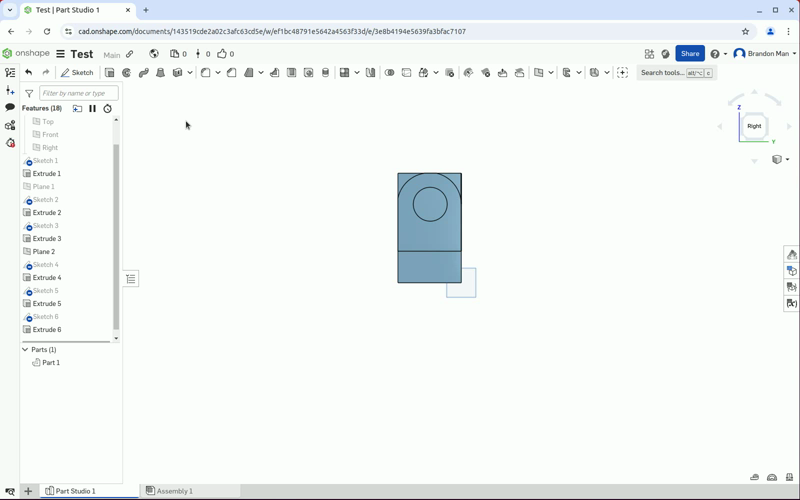
mouse_move(69, 163)
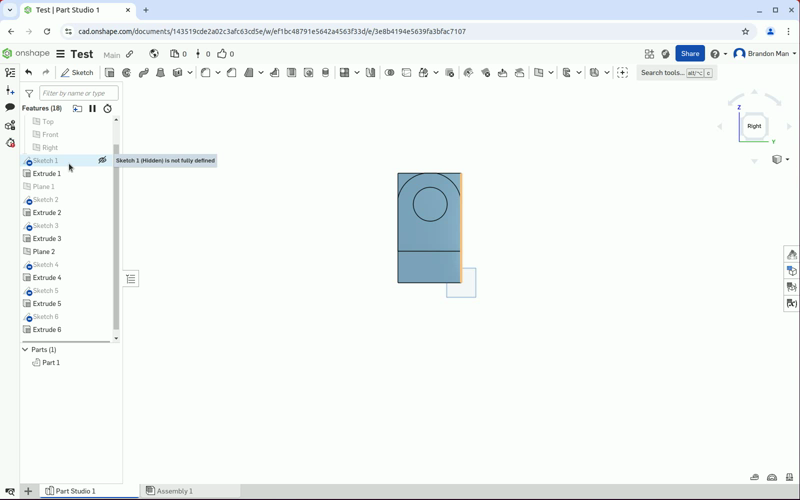
click(69, 163)
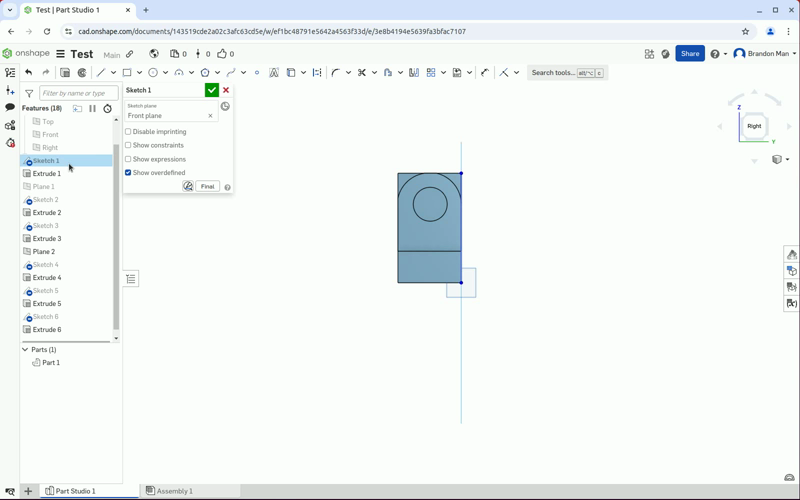
mouse_move(229, 92)
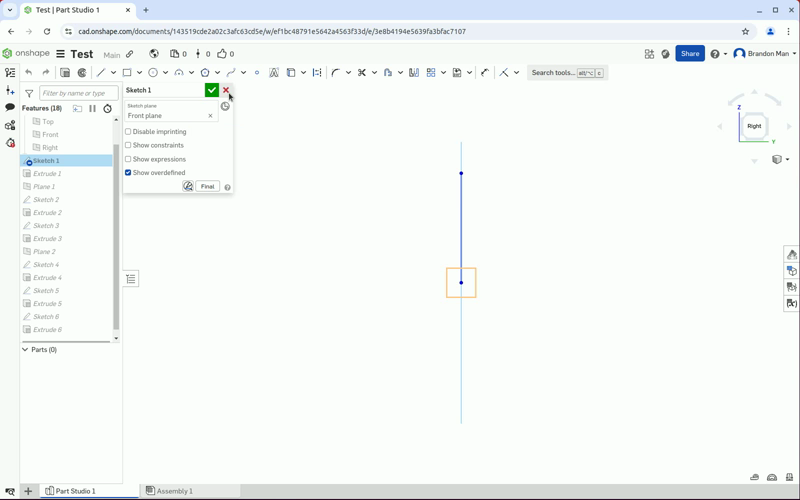
click(229, 92)
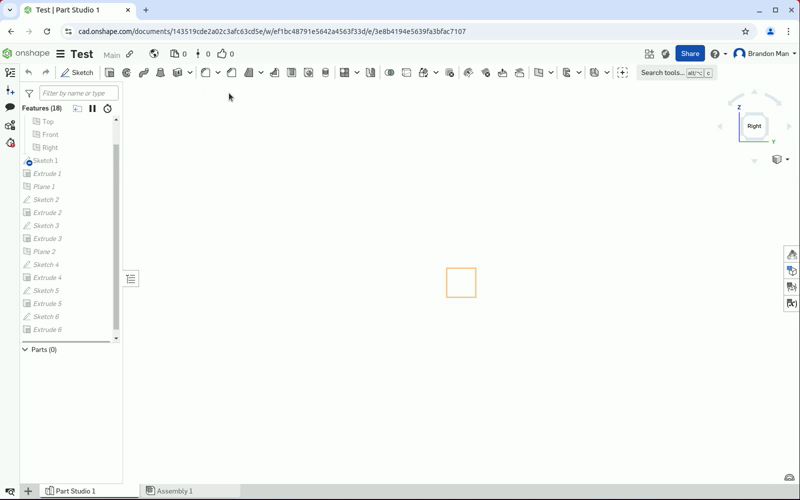
mouse_move(73, 352)
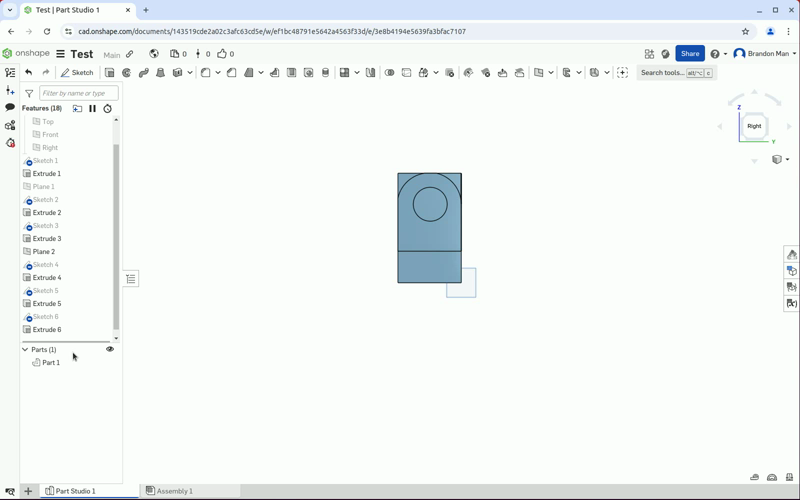
key(y)
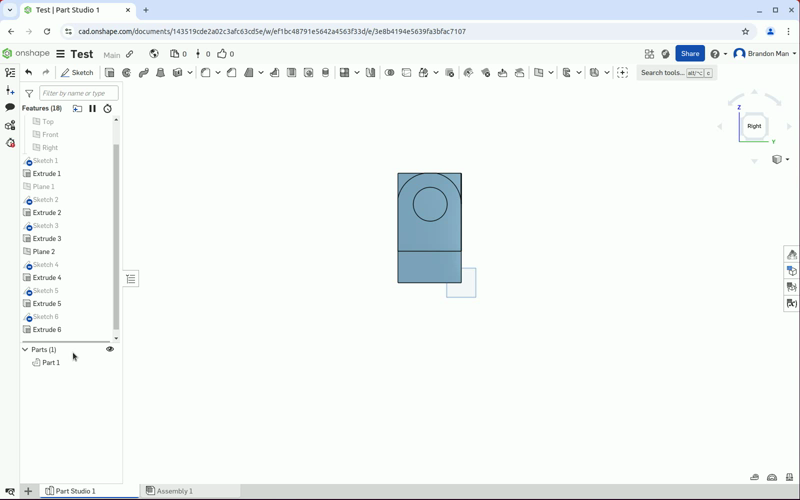
key(shift+p)
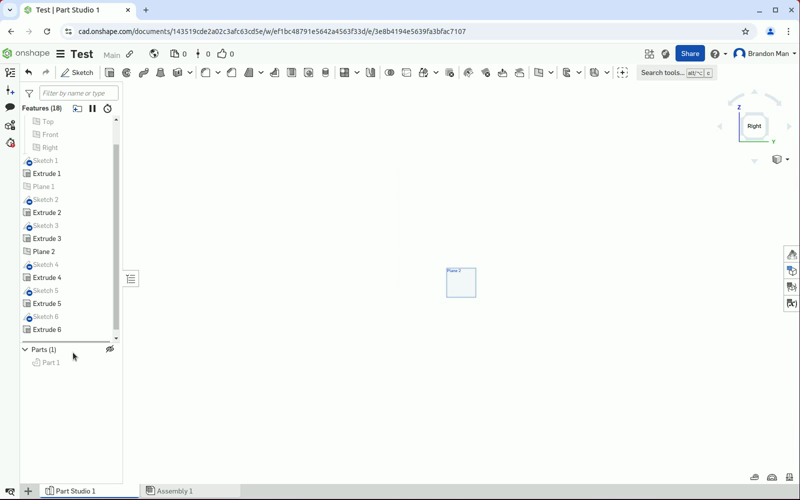
key(space)
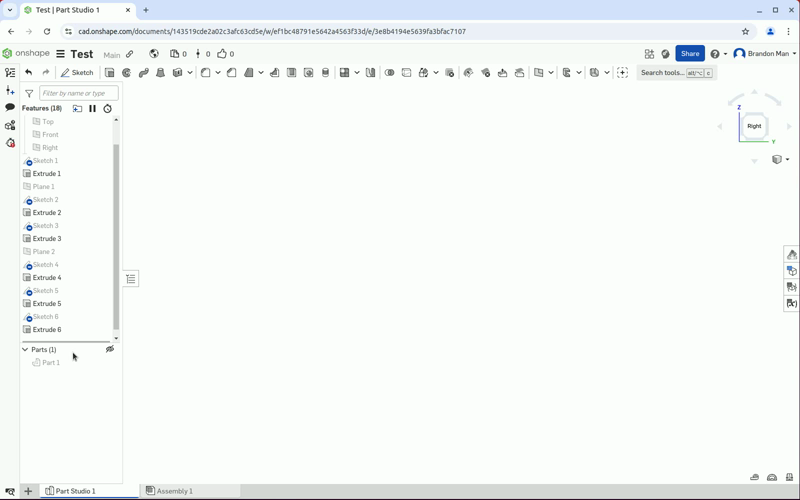
key_down(shift)
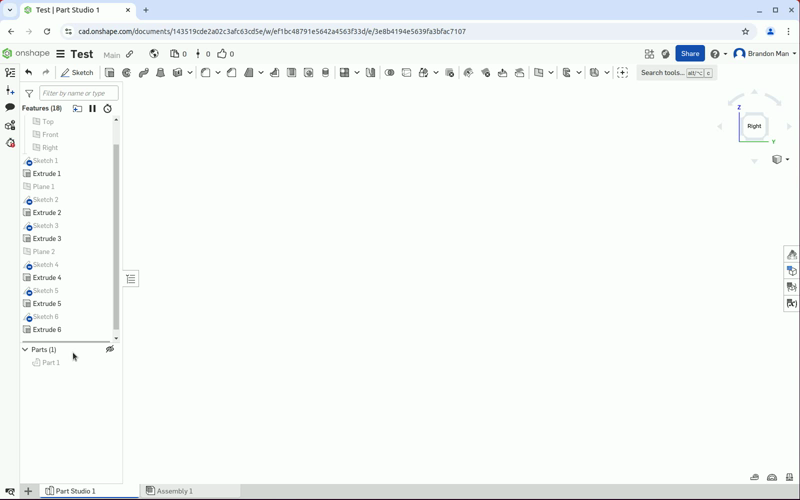
key(right)
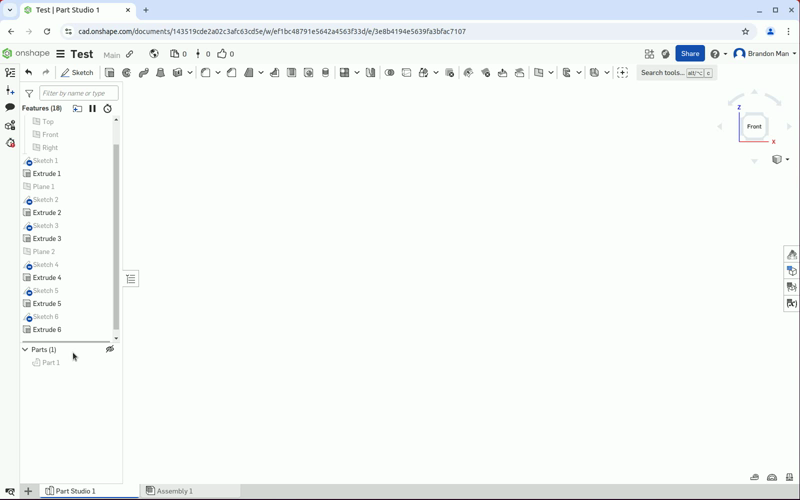
key_up(shift)
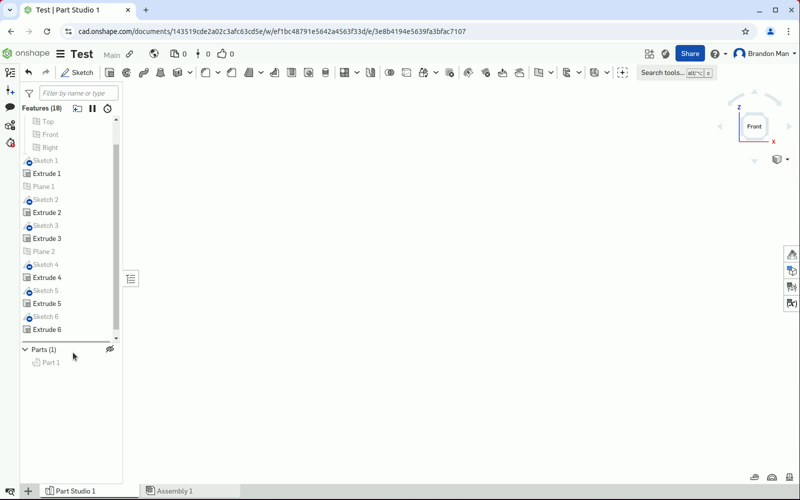
key(space)
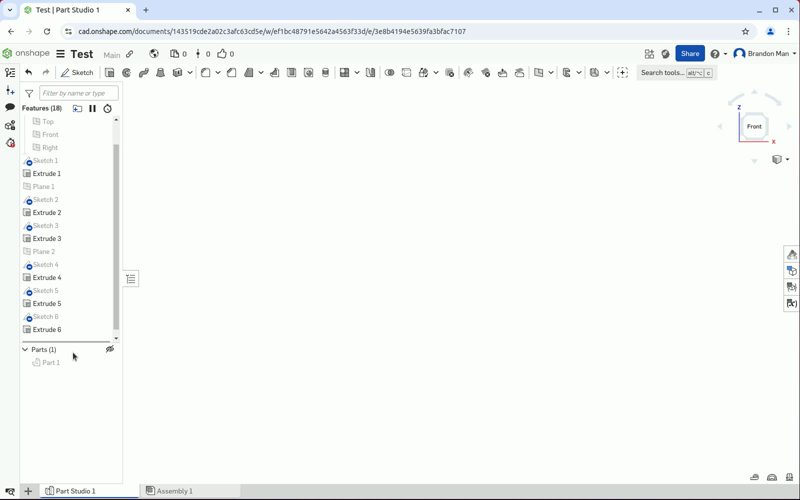
key_down(shift)
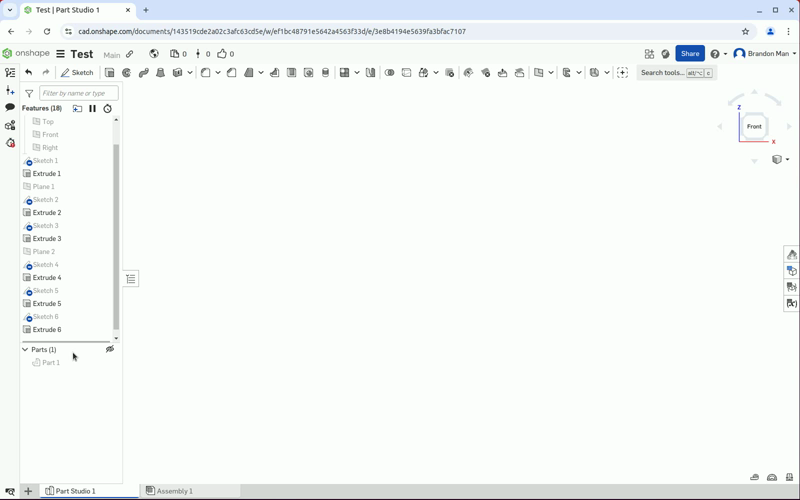
key(down)
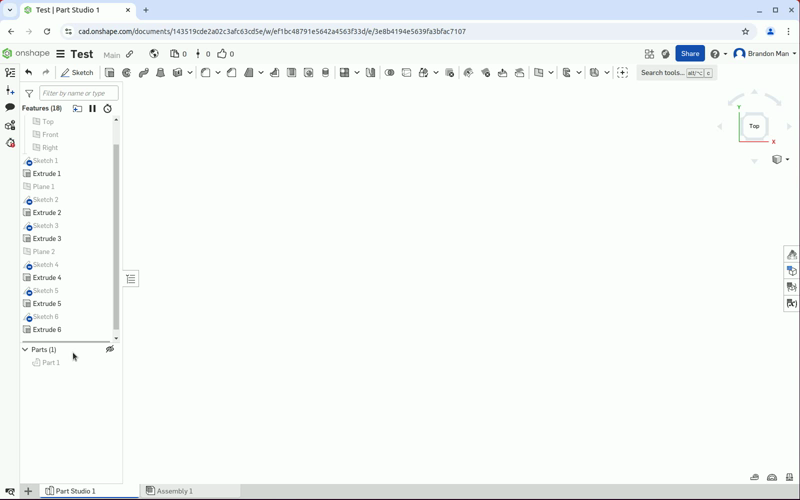
key_up(shift)
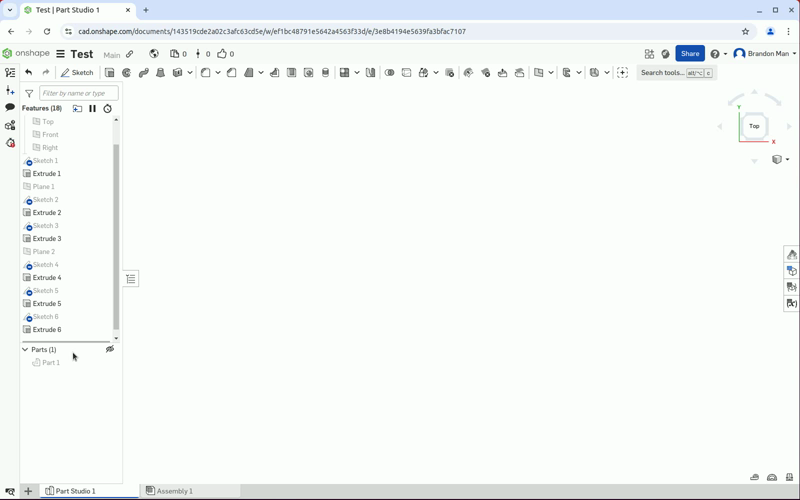
mouse_move(73, 352)
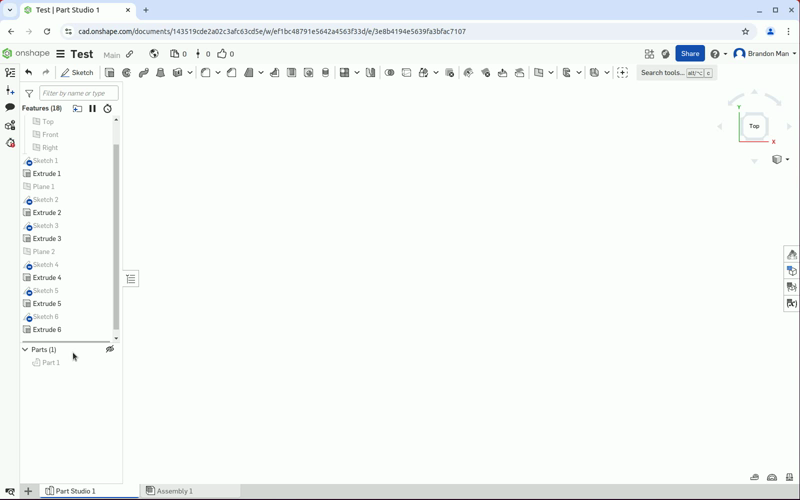
key(shift+y)
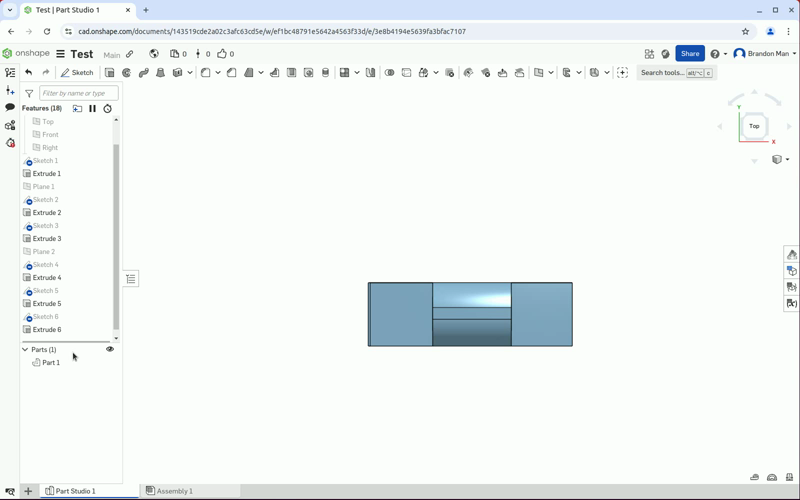
mouse_move(541, 75)
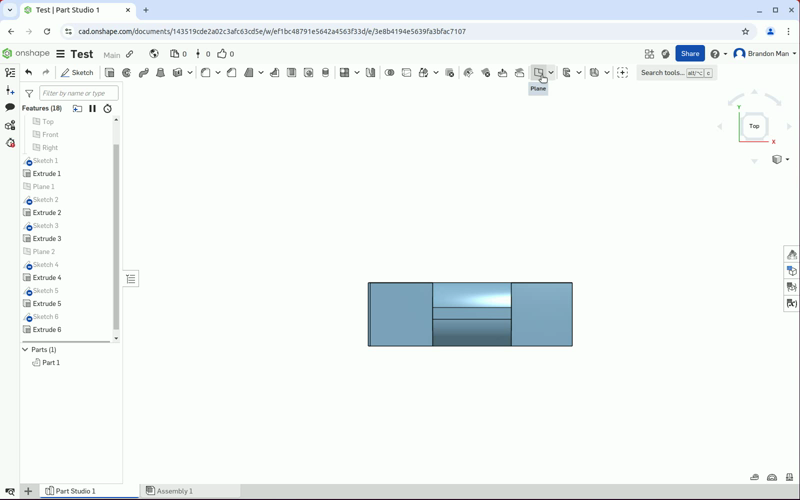
click(541, 75)
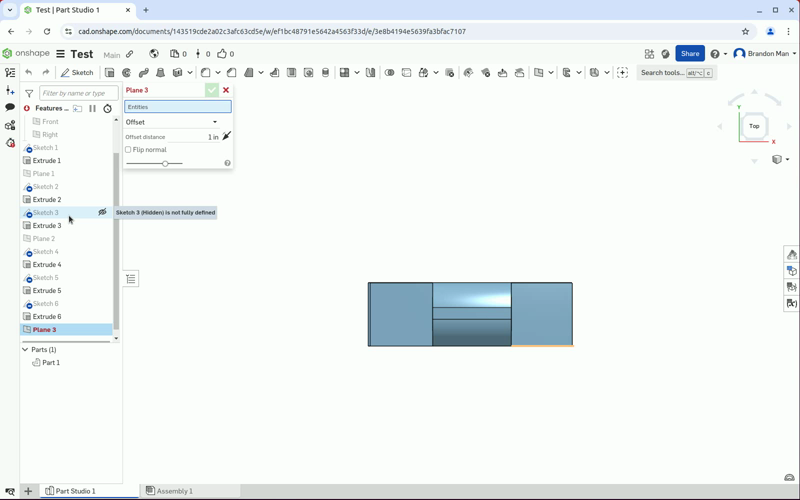
scroll(3)
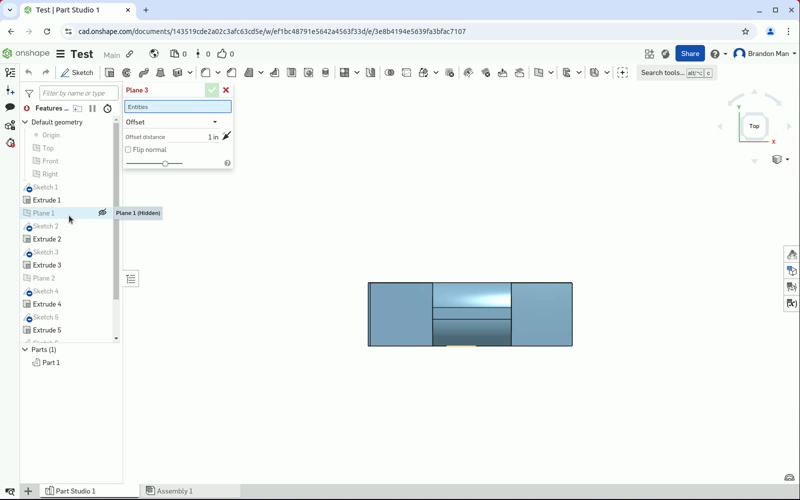
mouse_move(69, 150)
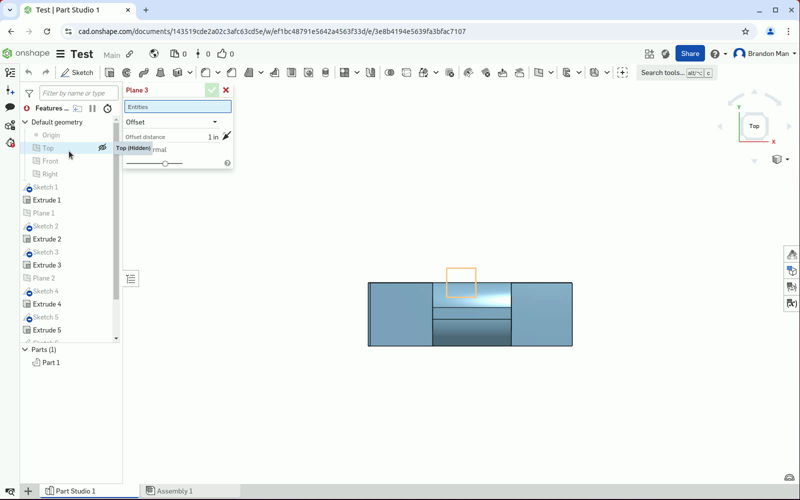
click(69, 150)
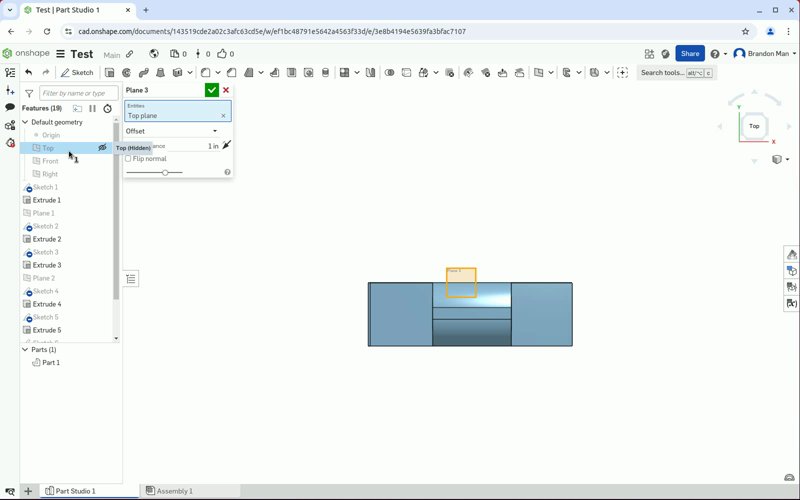
key(tab, 2)
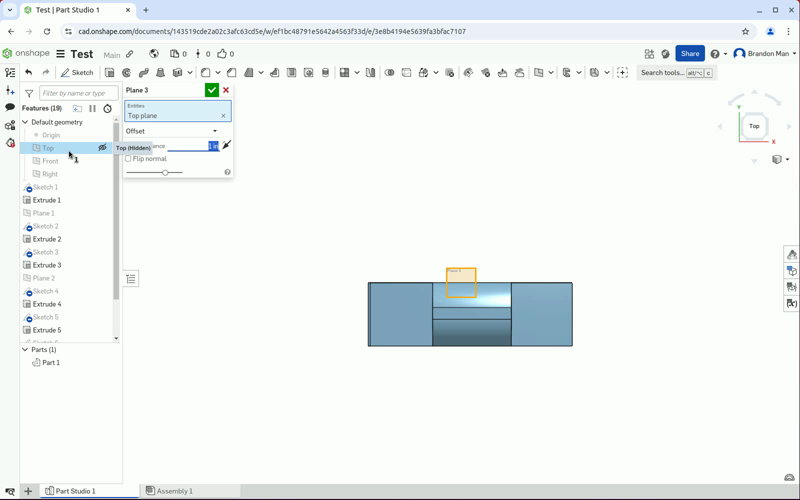
text(6.501)
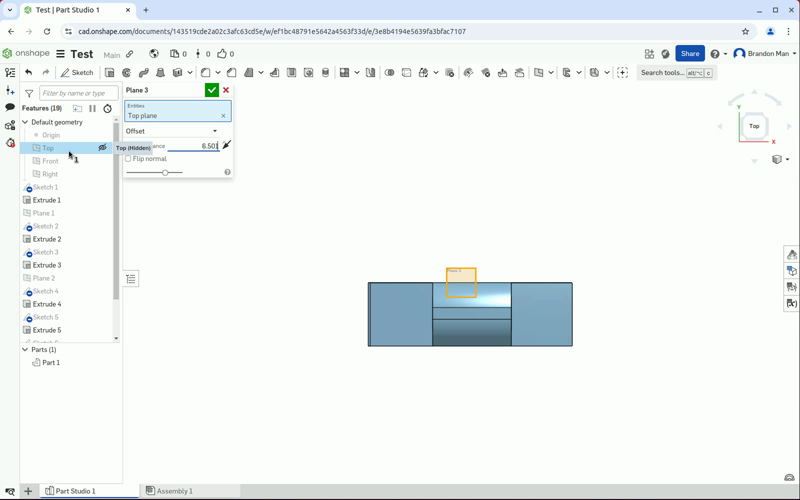
key(enter, 2)
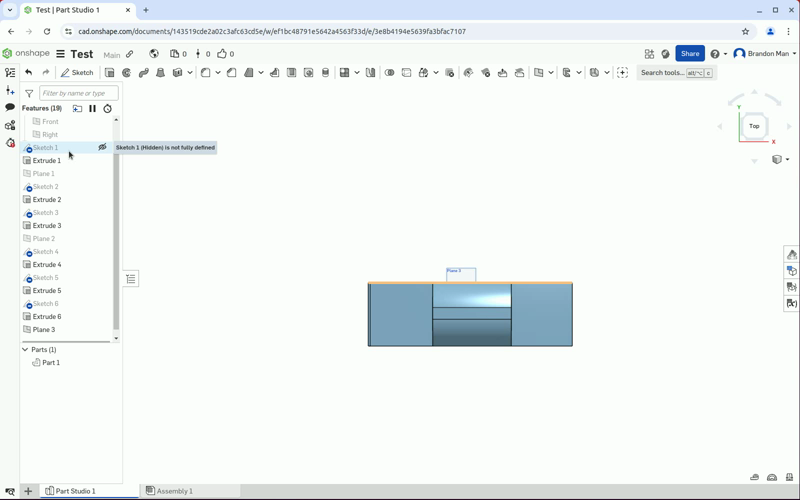
key(shift+s)
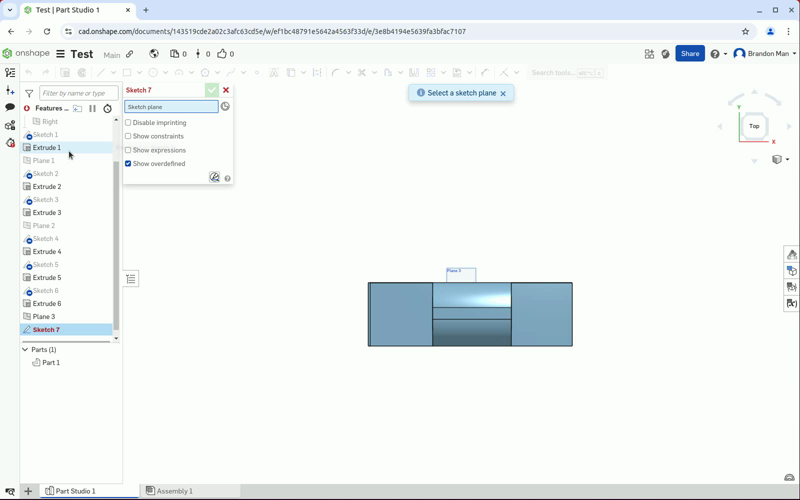
mouse_move(69, 319)
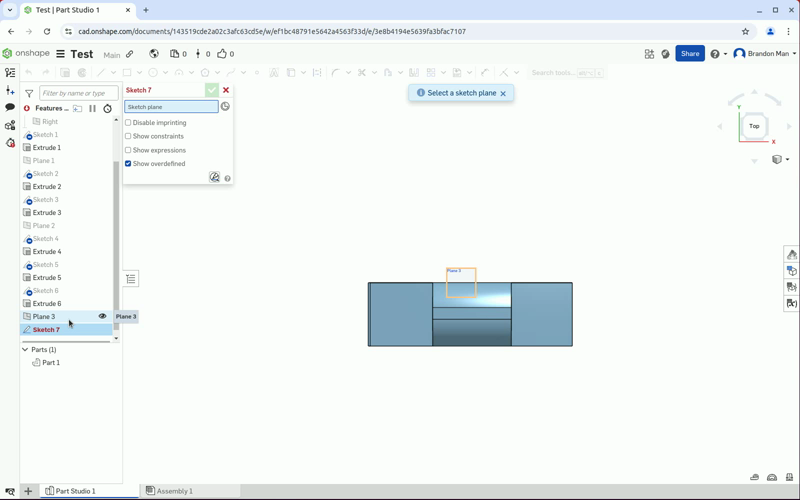
click(69, 319)
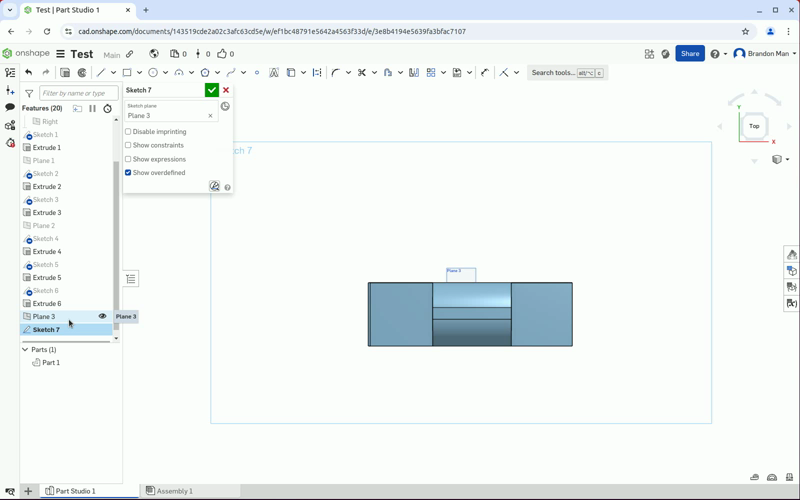
mouse_move(73, 352)
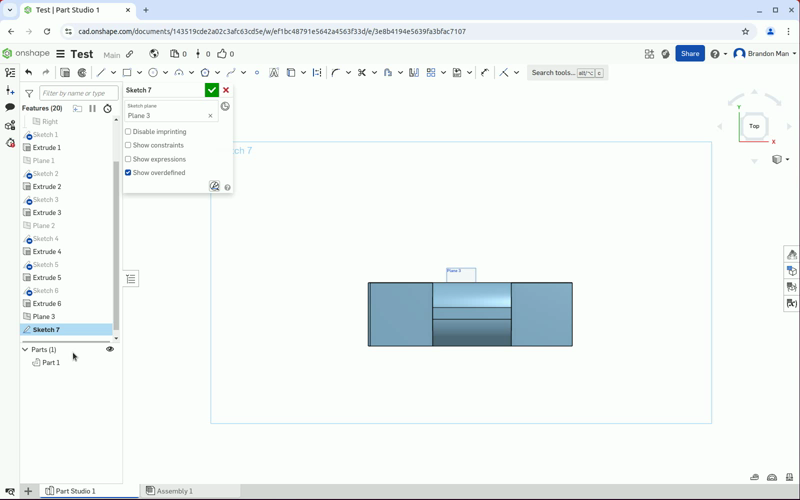
key(y)
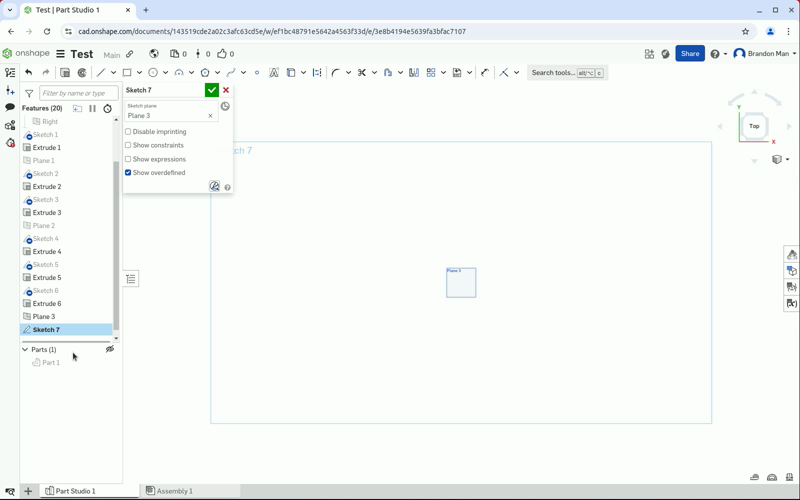
key(l)
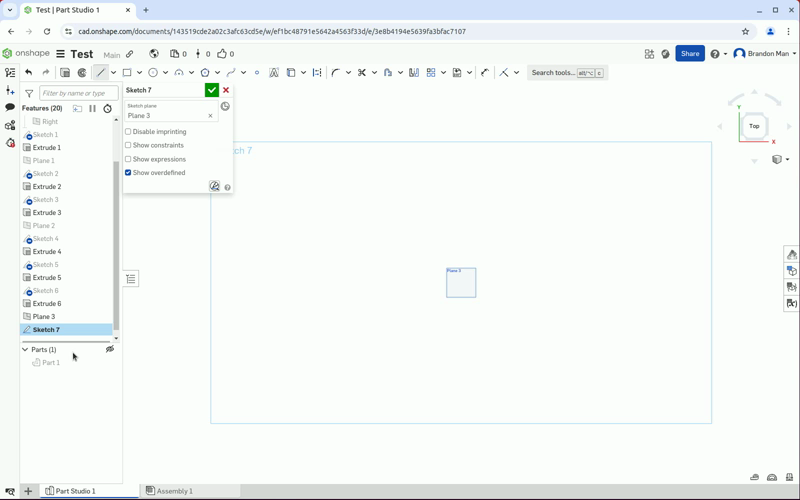
key_down(shift)
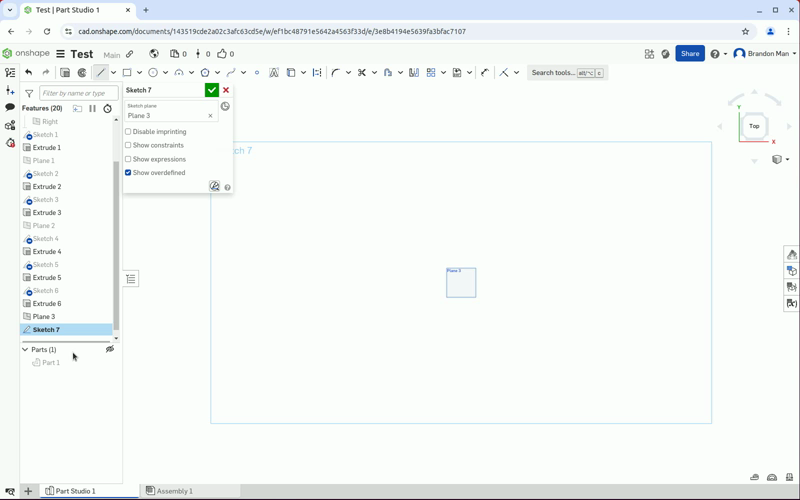
mouse_move(541, 346)
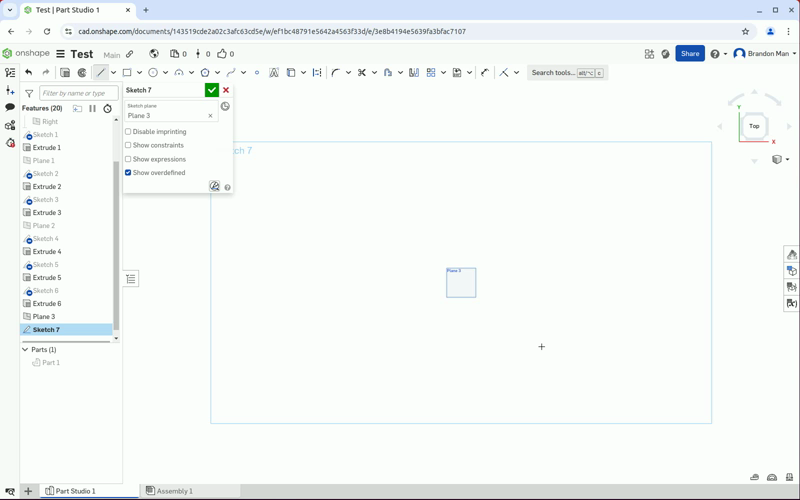
click(541, 346)
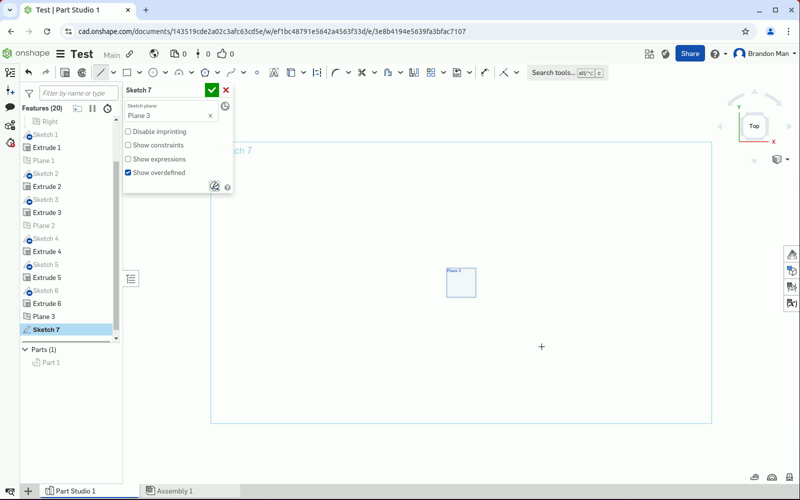
key_up(shift)
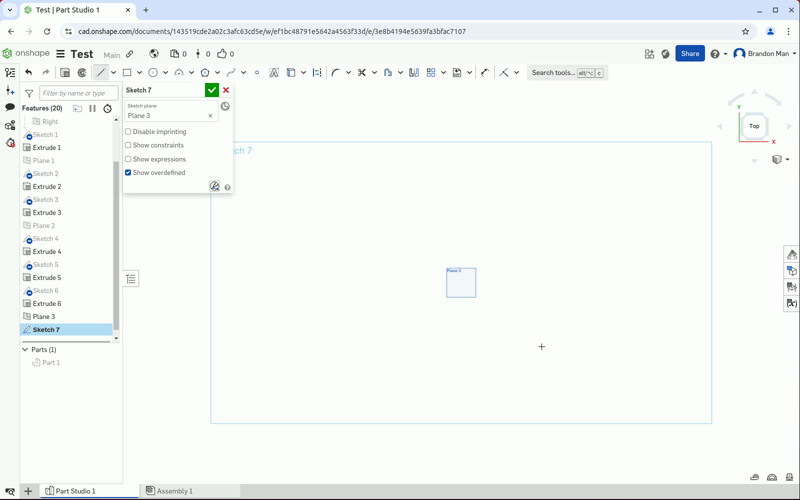
key_down(shift)
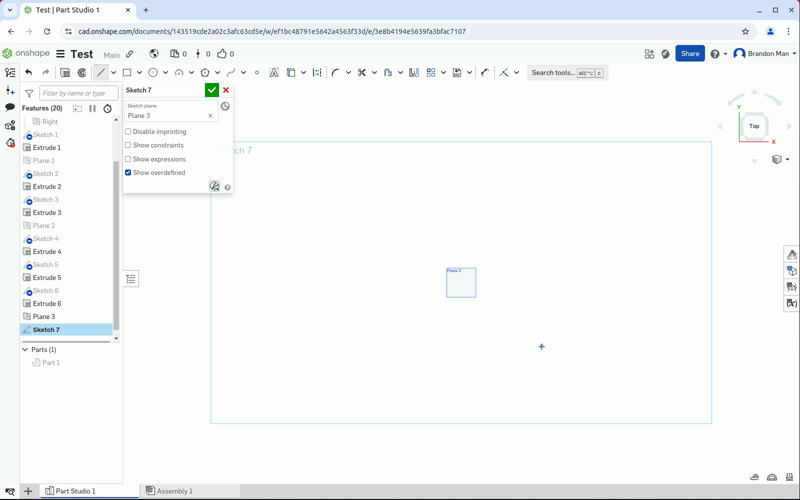
mouse_move(571, 346)
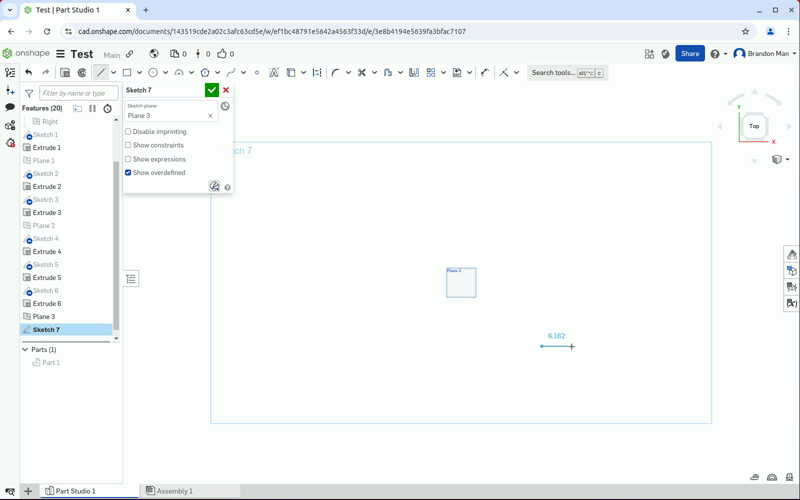
mouse_move(573, 346)
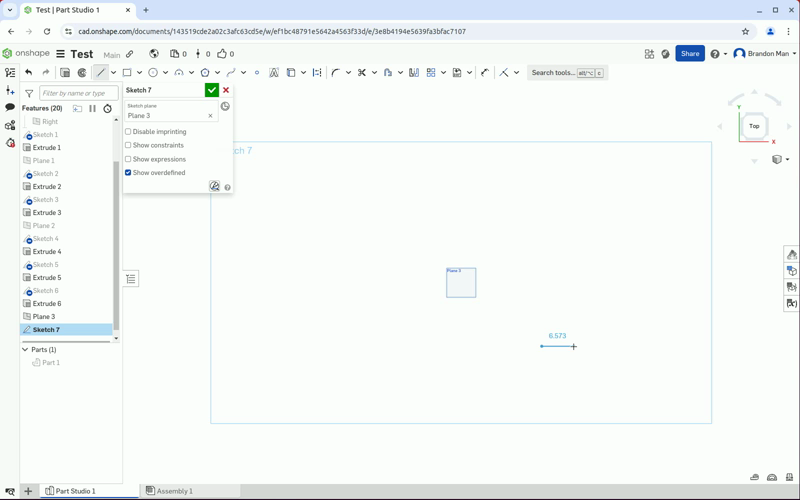
click(573, 346)
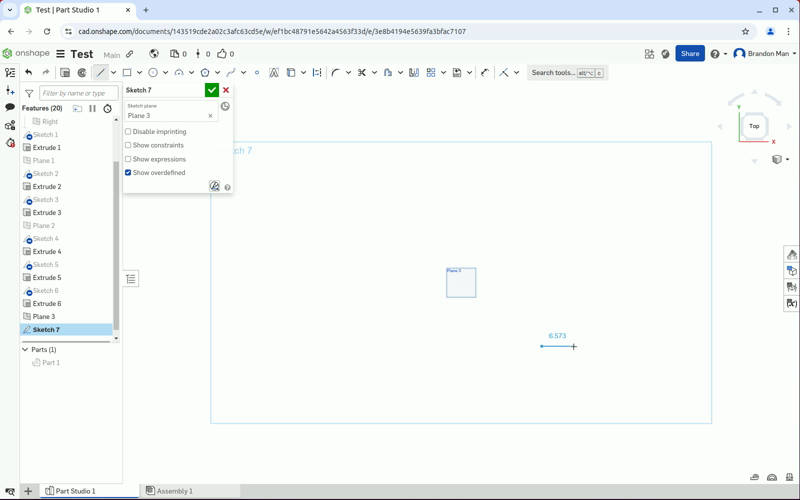
key_up(shift)
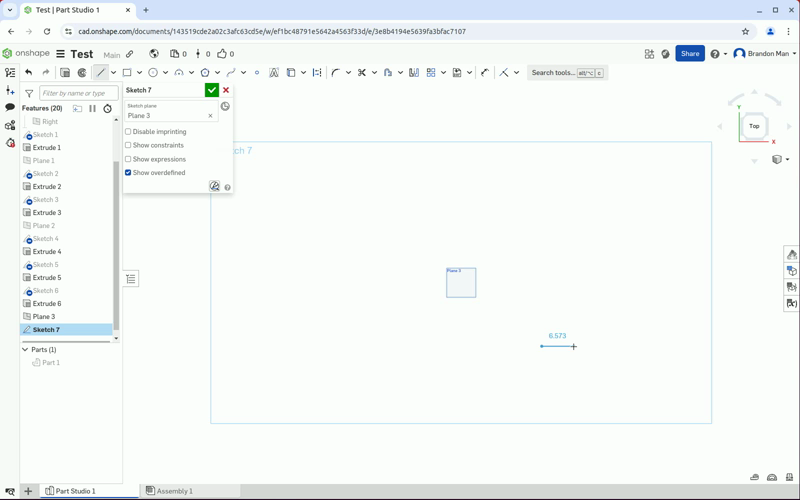
key_down(shift)
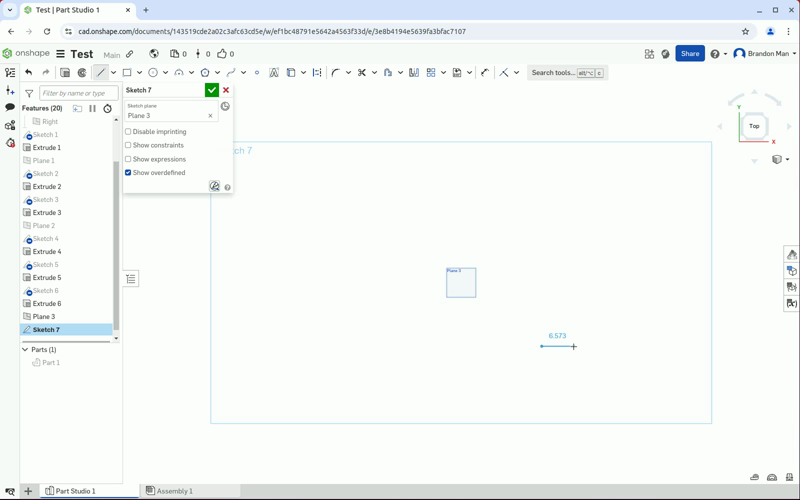
mouse_move(573, 282)
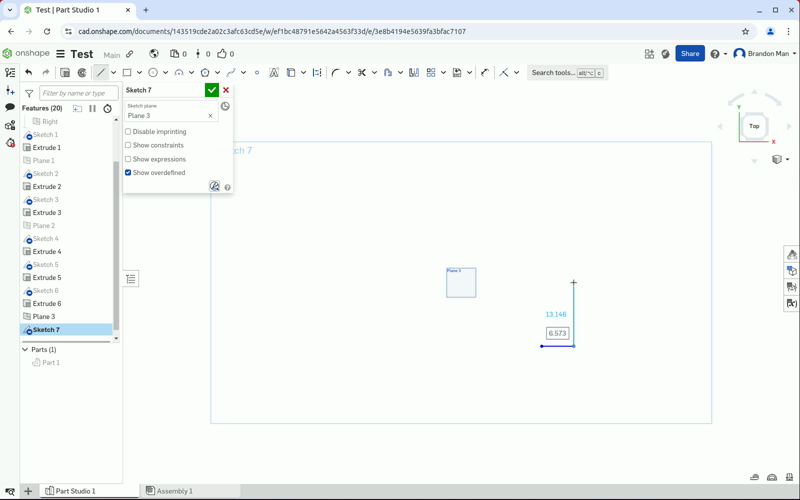
click(573, 282)
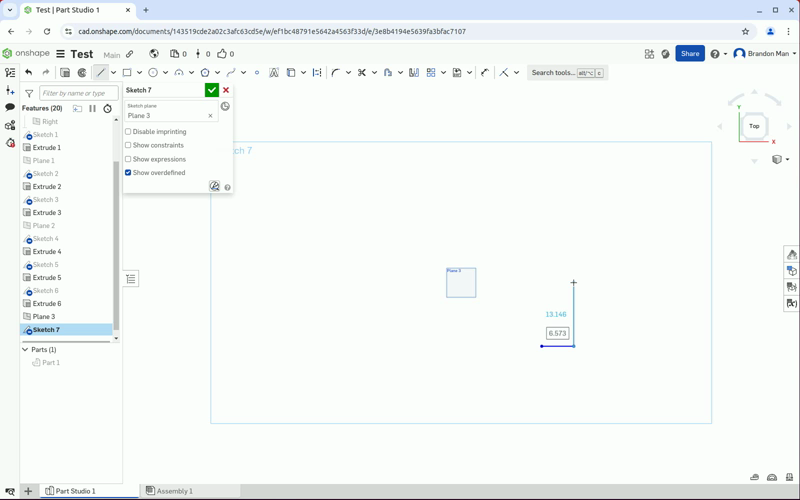
key_up(shift)
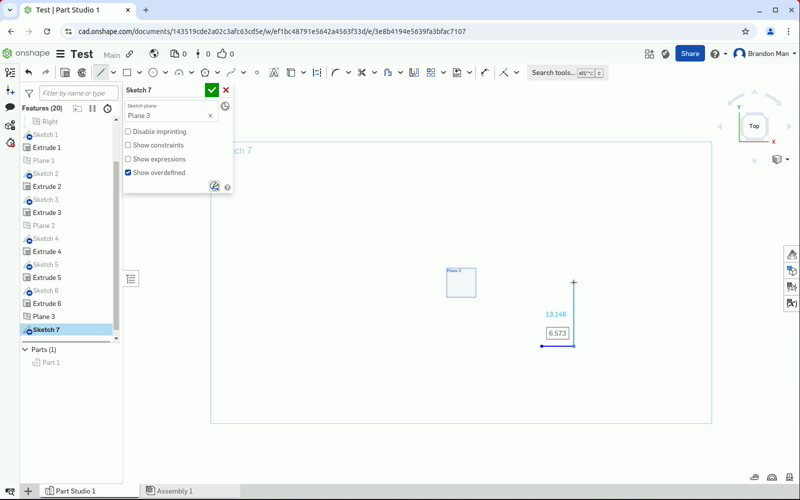
key_down(shift)
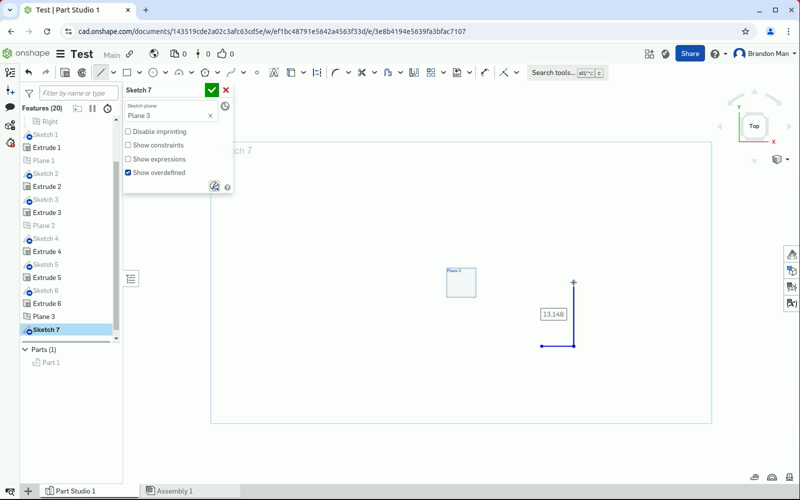
mouse_move(589, 282)
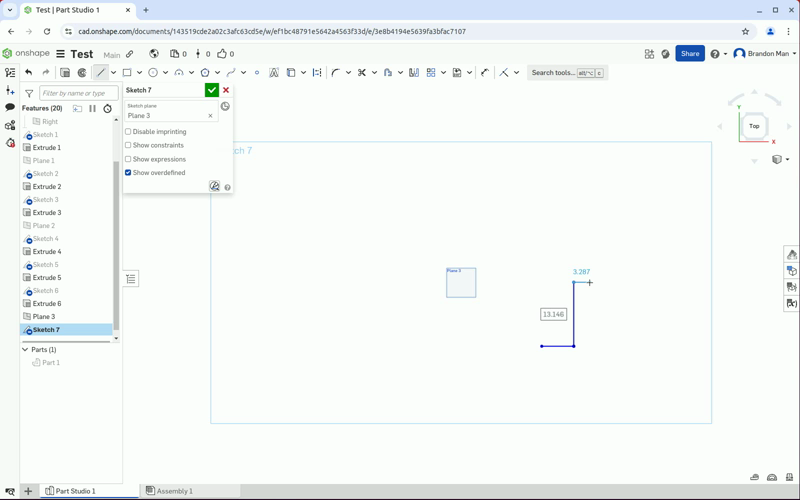
mouse_move(541, 282)
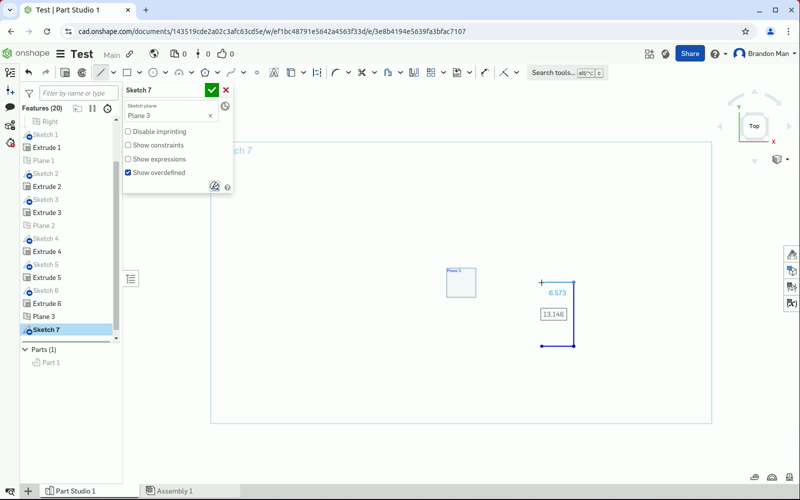
click(541, 282)
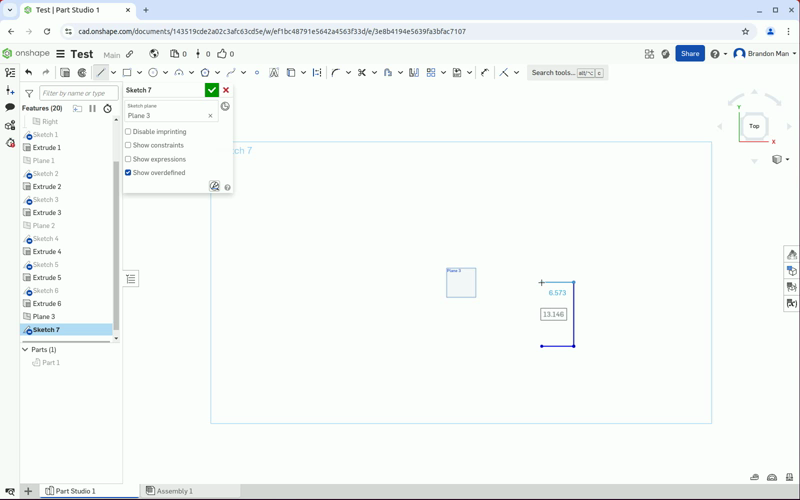
key_up(shift)
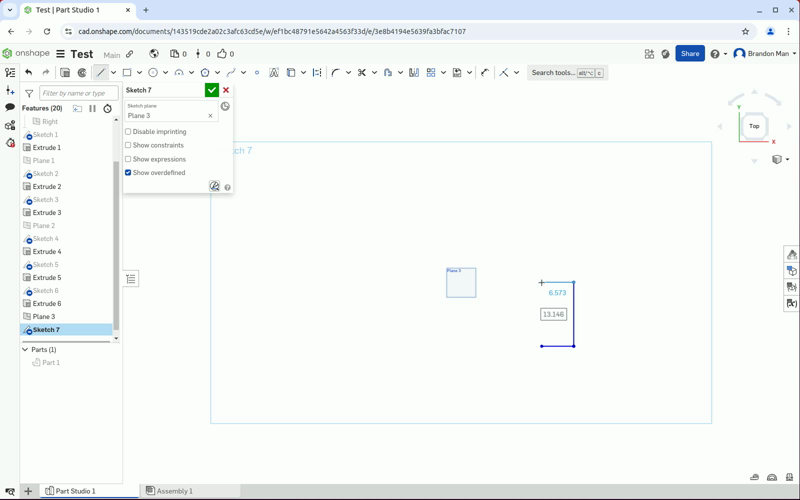
key(esc)
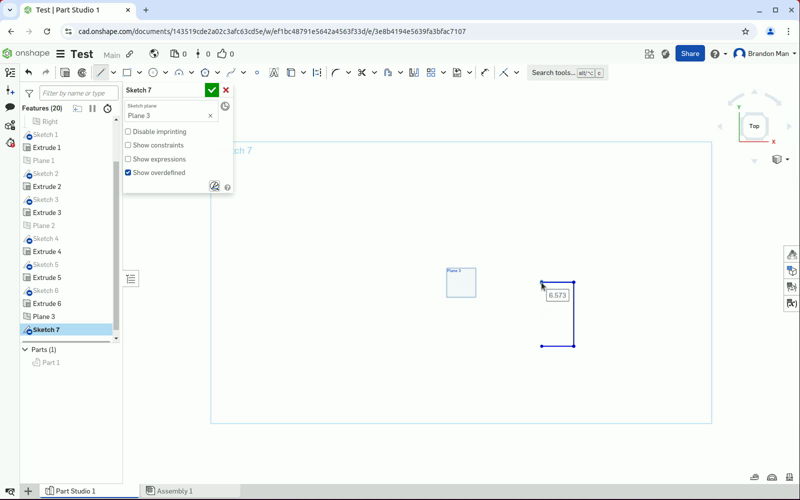
key(a)
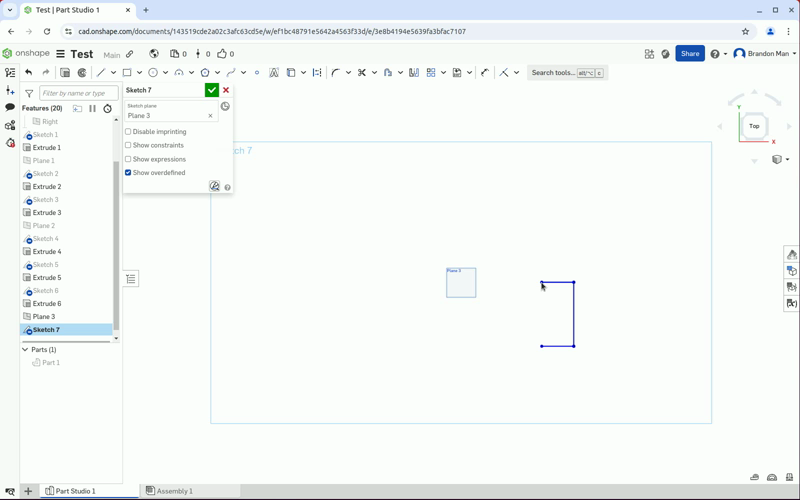
mouse_move(541, 282)
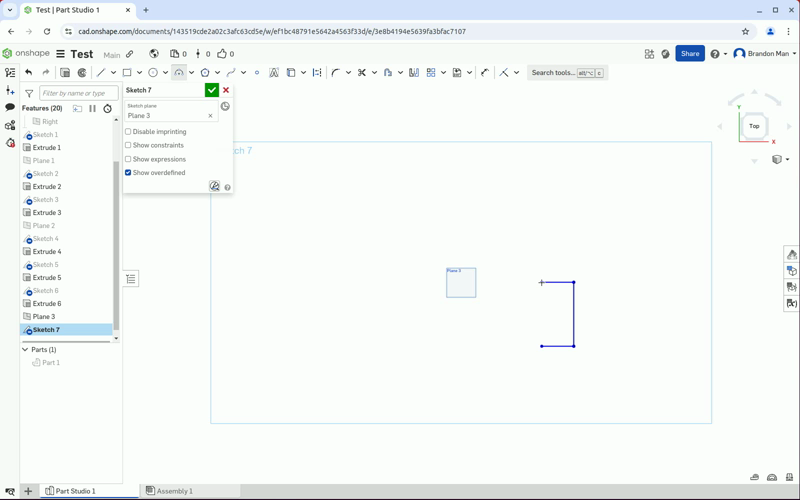
click(541, 282)
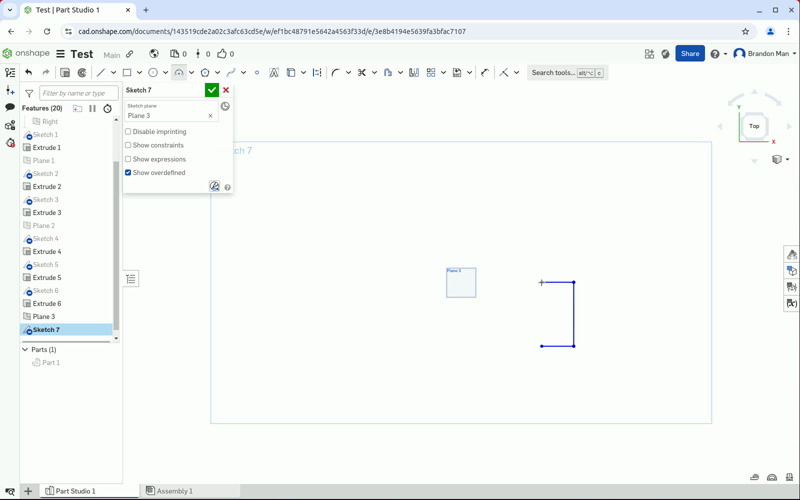
mouse_move(541, 346)
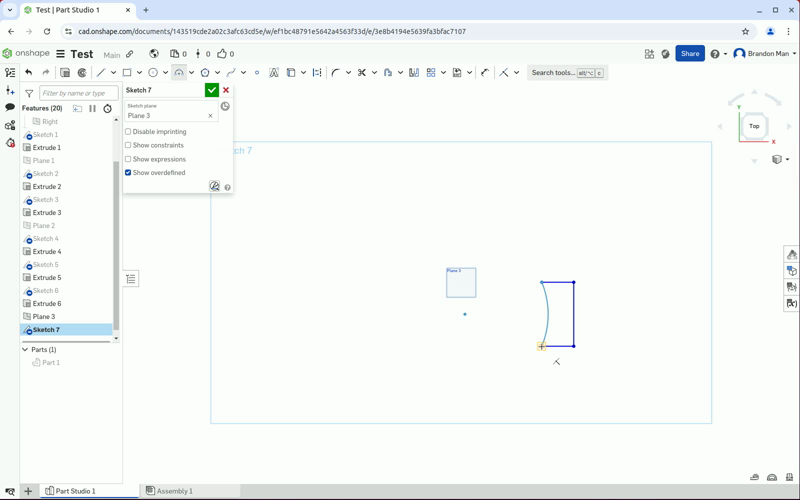
click(541, 346)
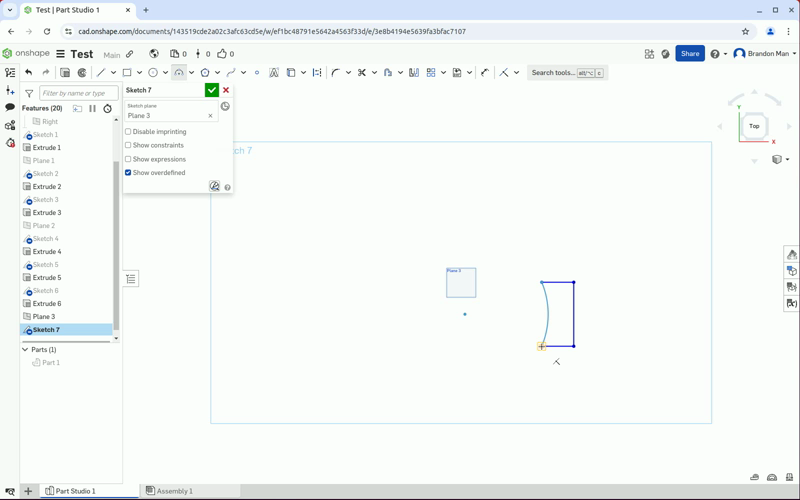
key_down(shift)
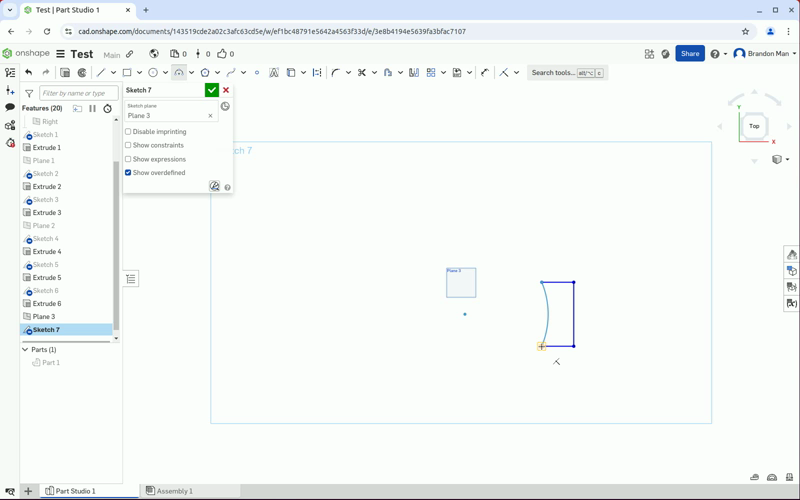
mouse_move(573, 314)
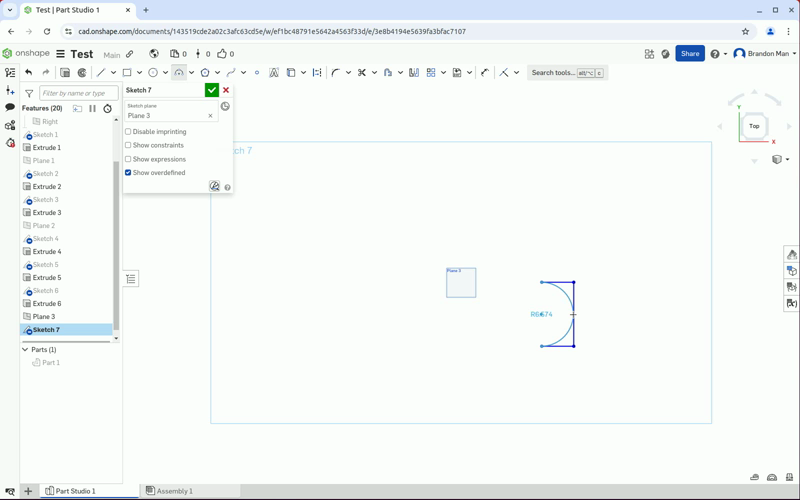
click(573, 314)
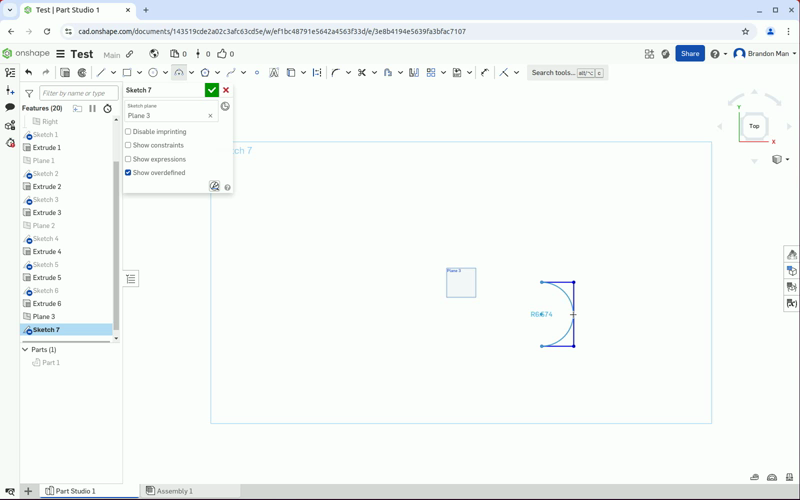
key_up(shift)
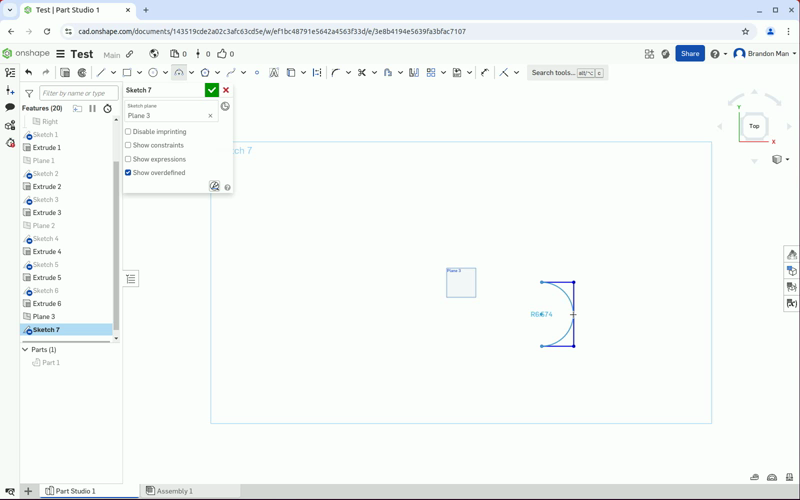
key(esc)
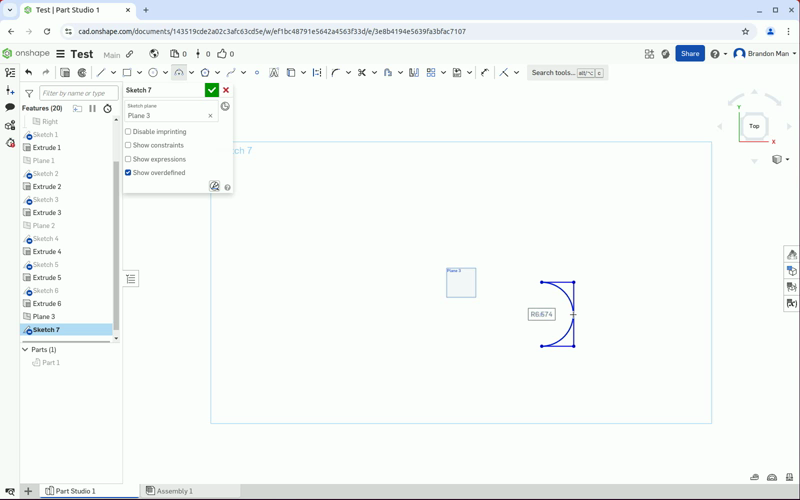
mouse_move(566, 335)
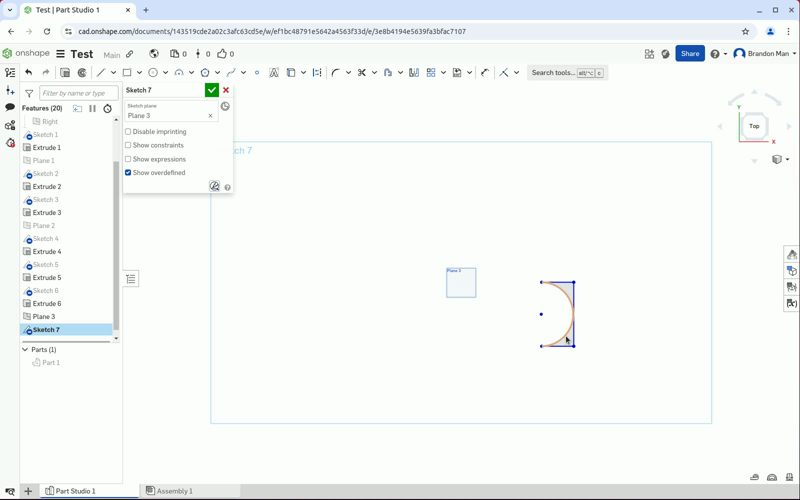
scroll(6)
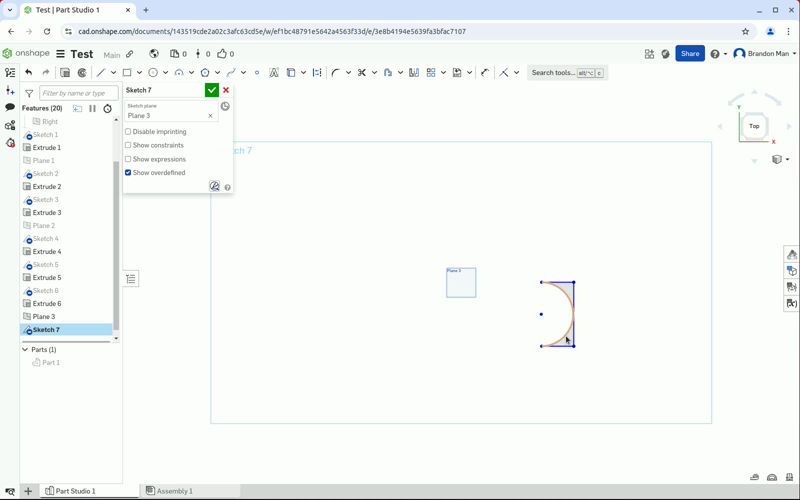
scroll(6)
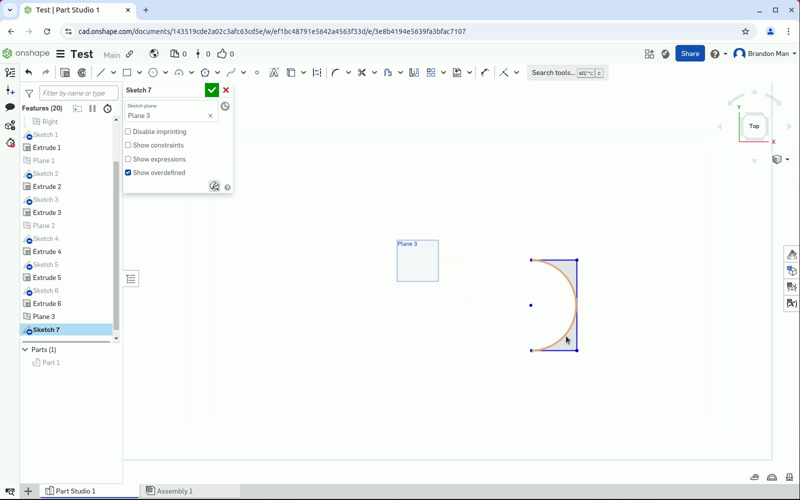
scroll(6)
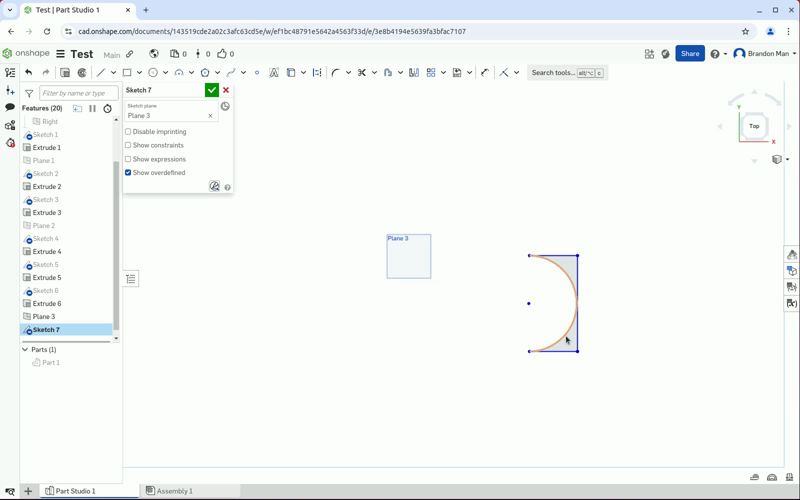
scroll(6)
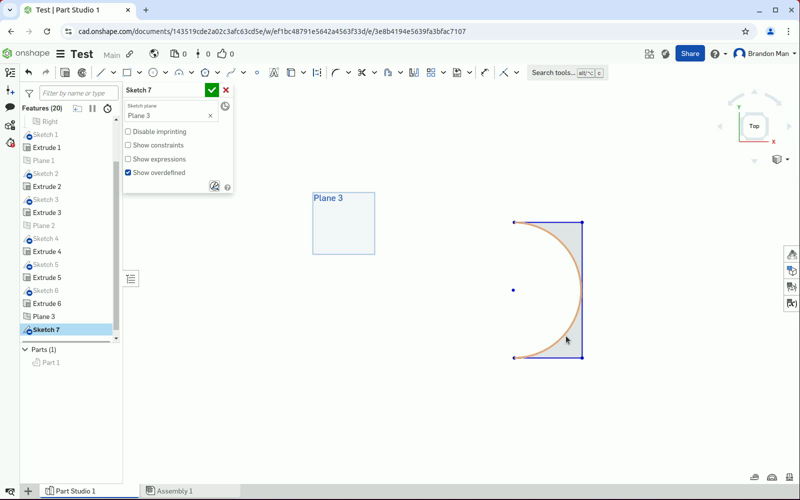
scroll(6)
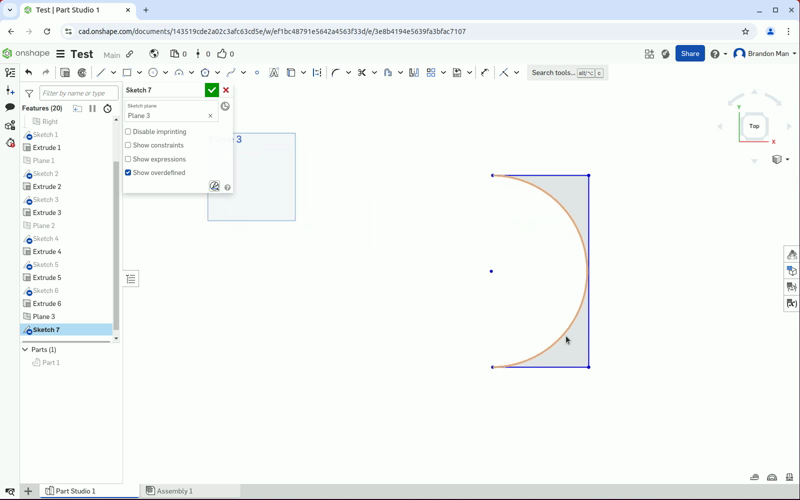
scroll(6)
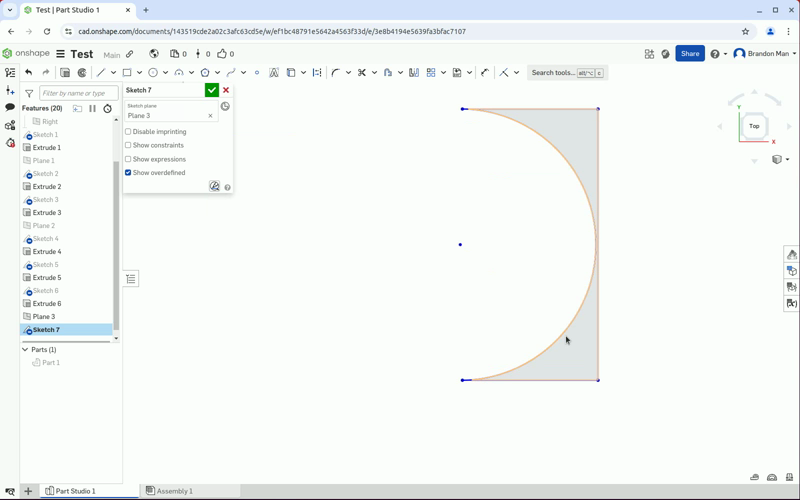
scroll(6)
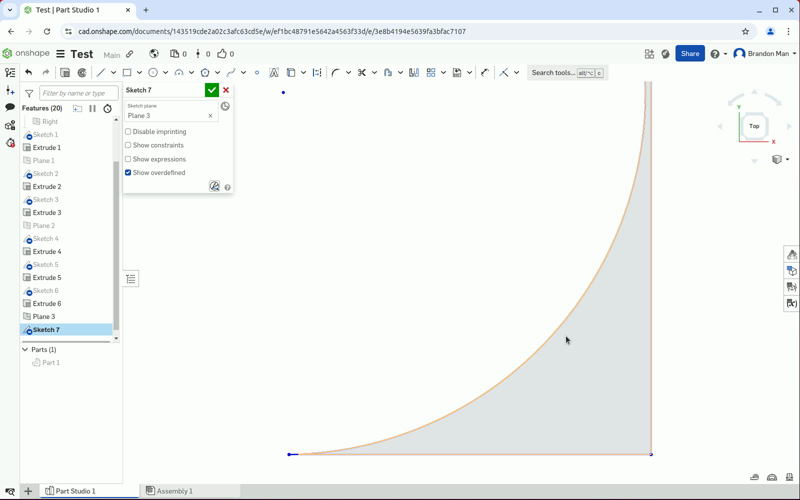
click(566, 335)
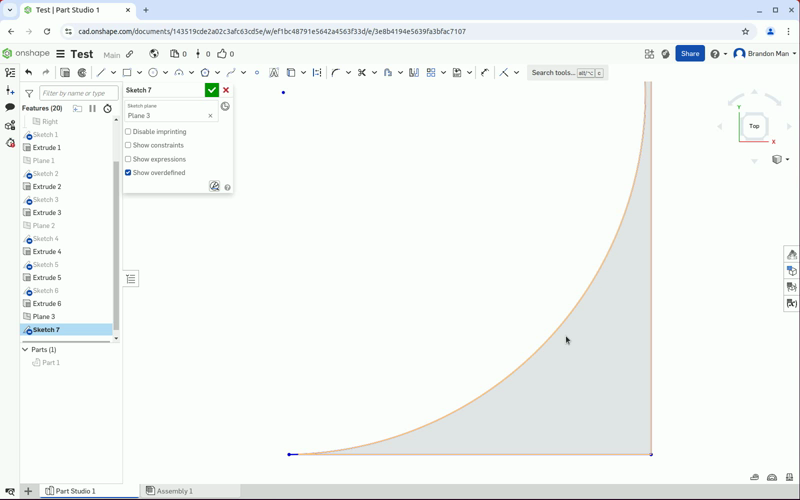
scroll(-6)
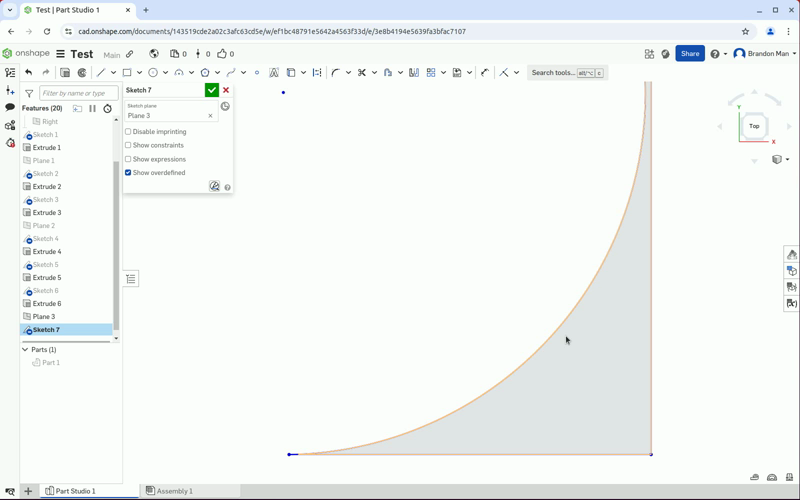
scroll(-6)
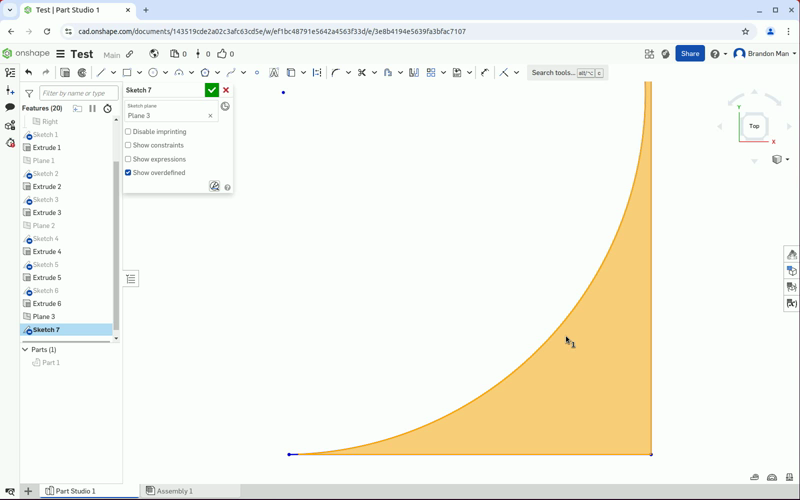
scroll(-6)
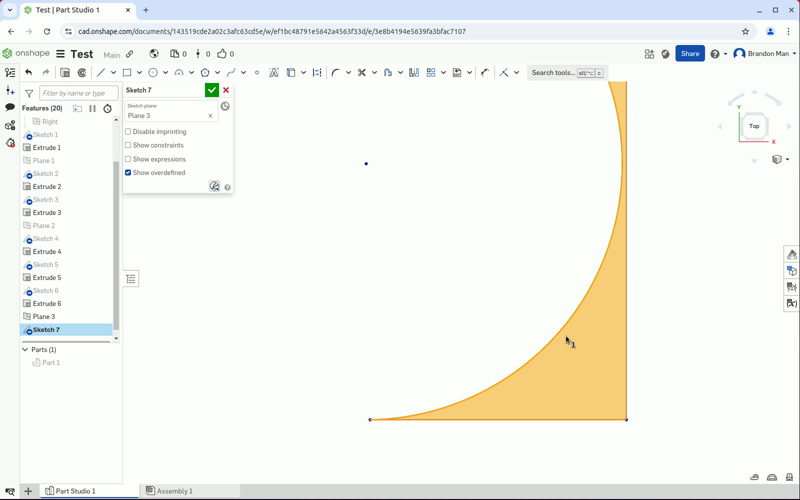
scroll(-6)
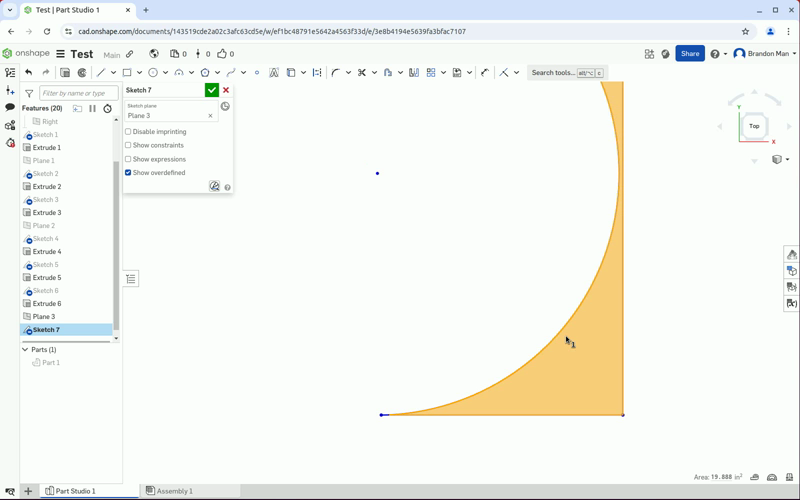
scroll(-6)
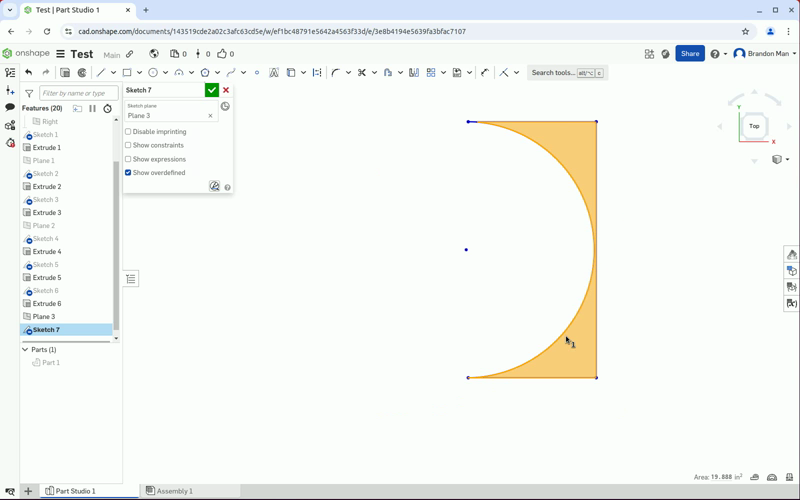
scroll(-6)
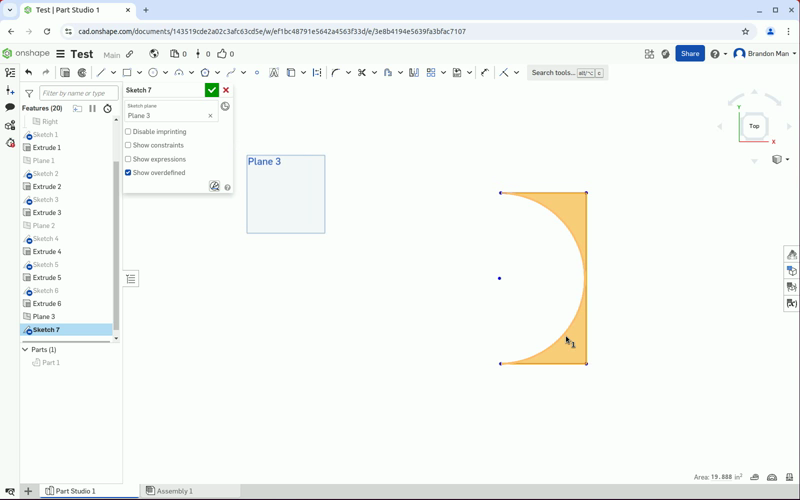
scroll(-6)
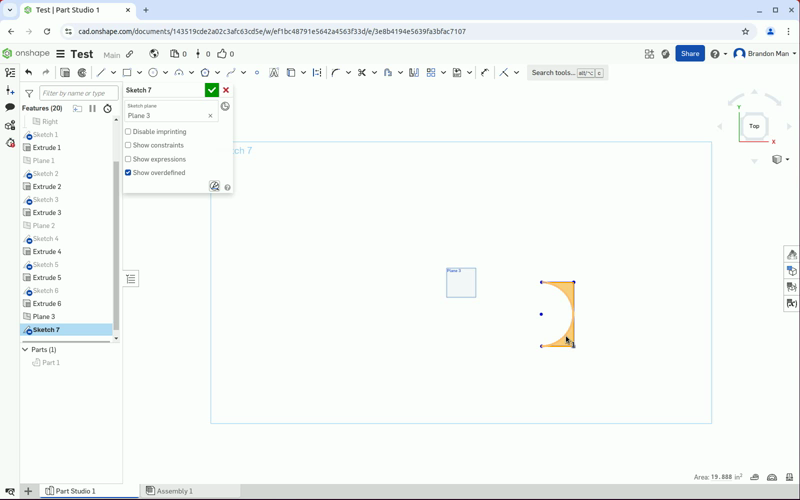
mouse_move(73, 352)
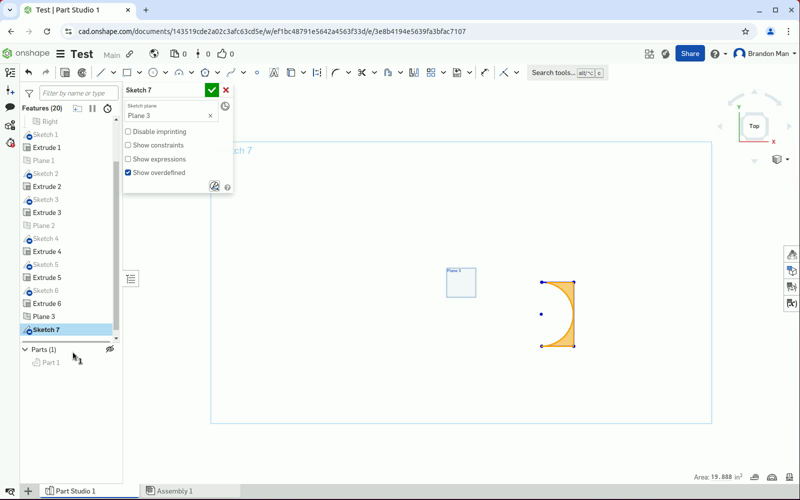
key(shift+y)
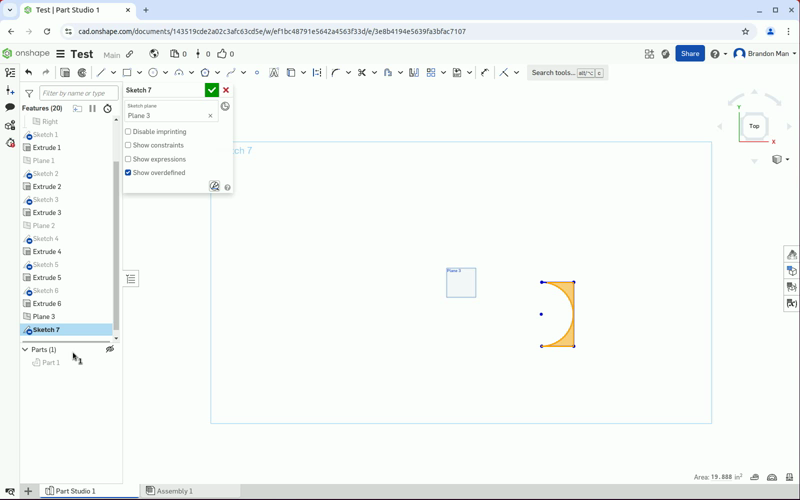
key(shift+e)
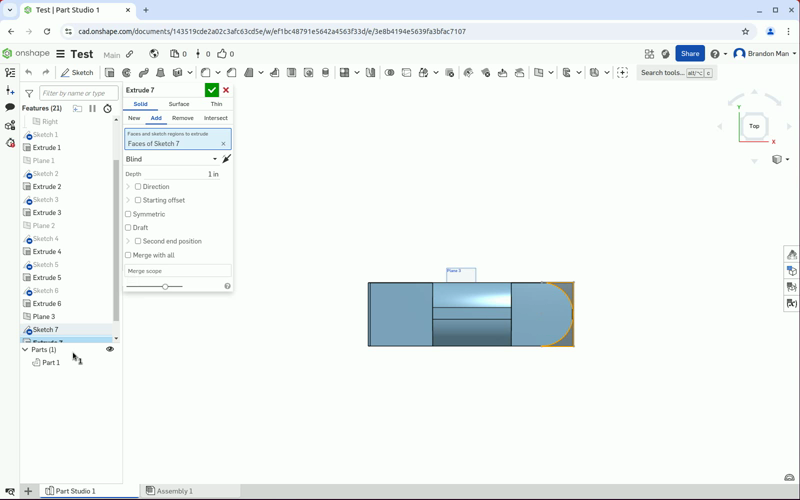
mouse_move(143, 106)
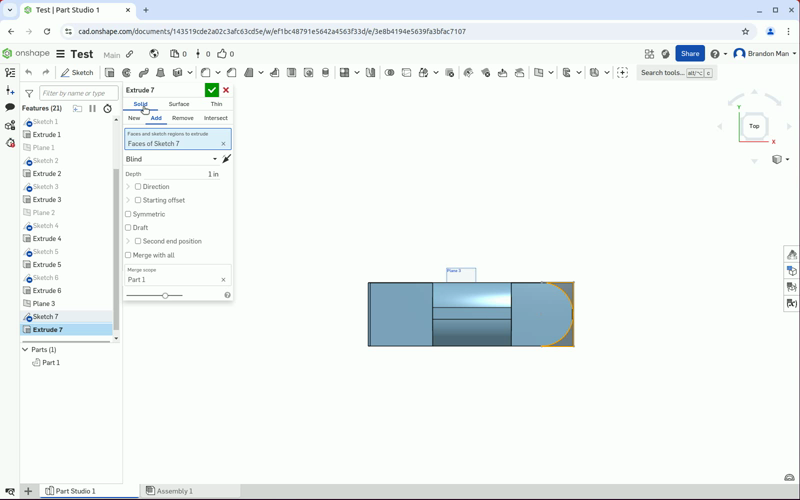
click(143, 106)
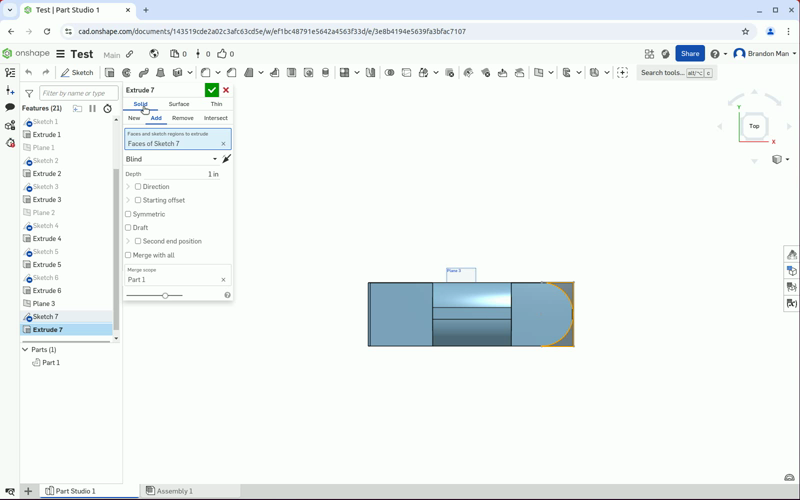
mouse_move(186, 120)
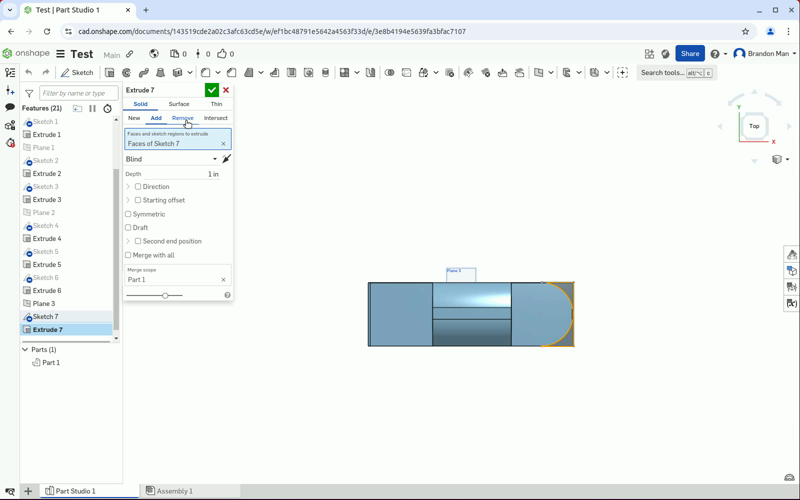
click(186, 120)
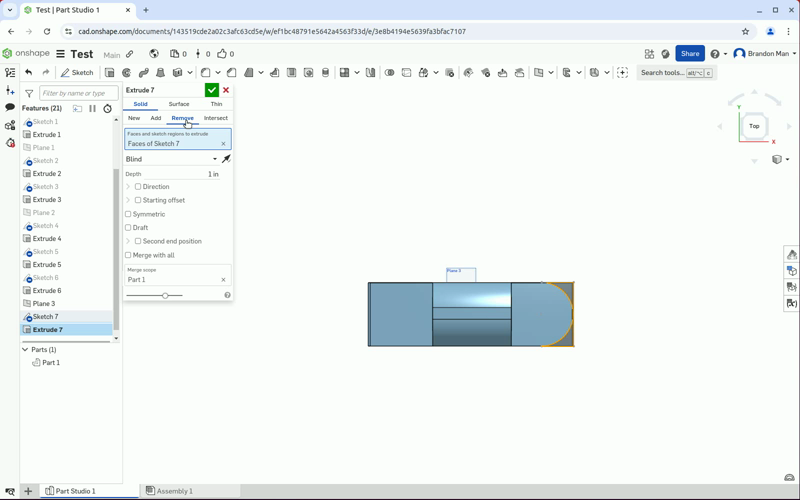
key(tab, 4)
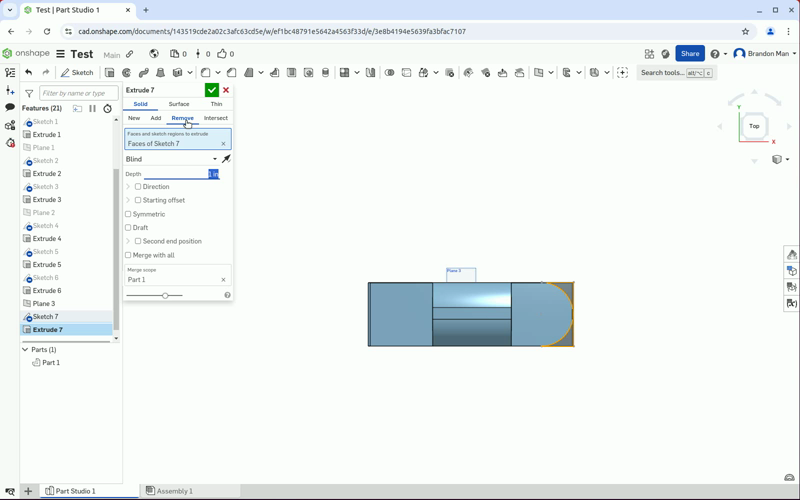
text(6.499)
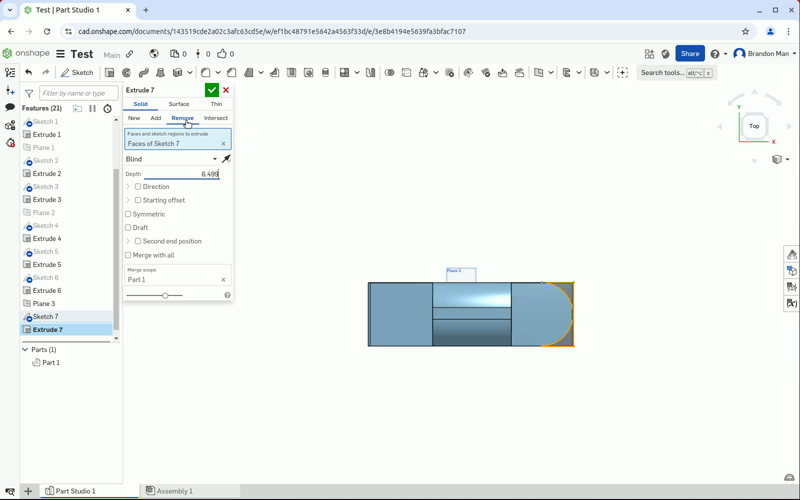
key(tab, 6)
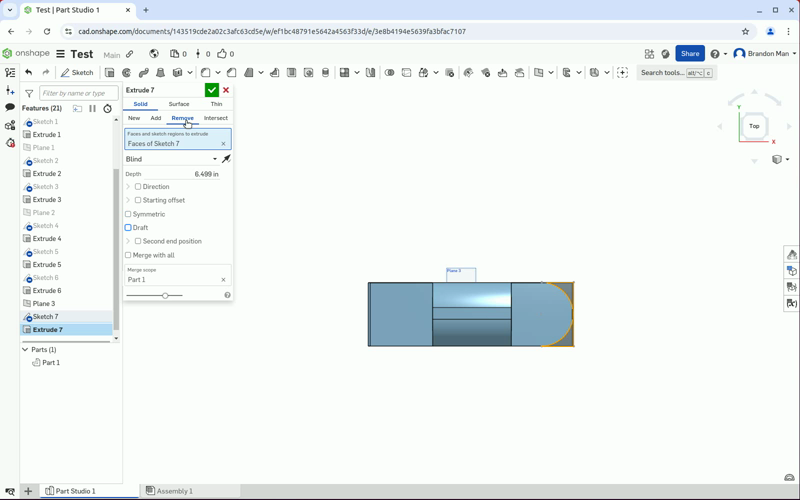
key(space)
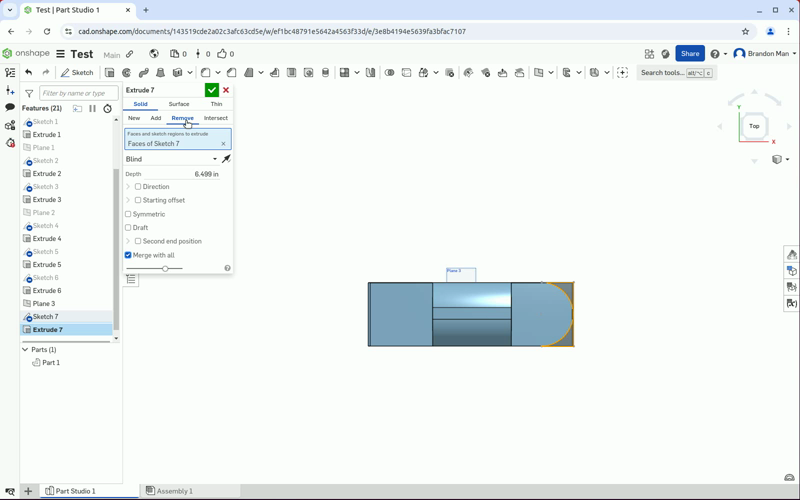
key(enter)
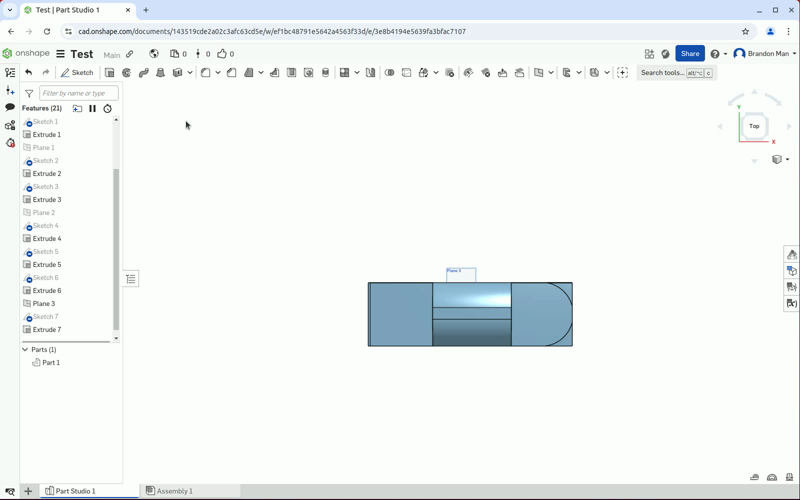
key(shift+h)
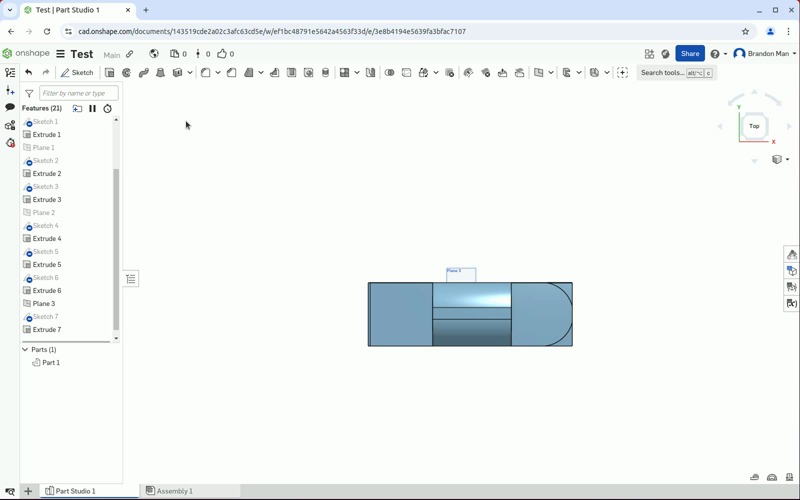
key(shift+h)
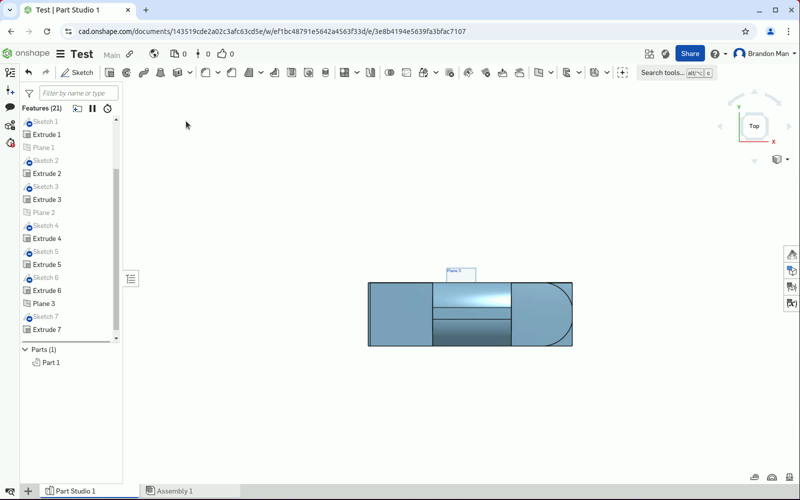
mouse_move(69, 124)
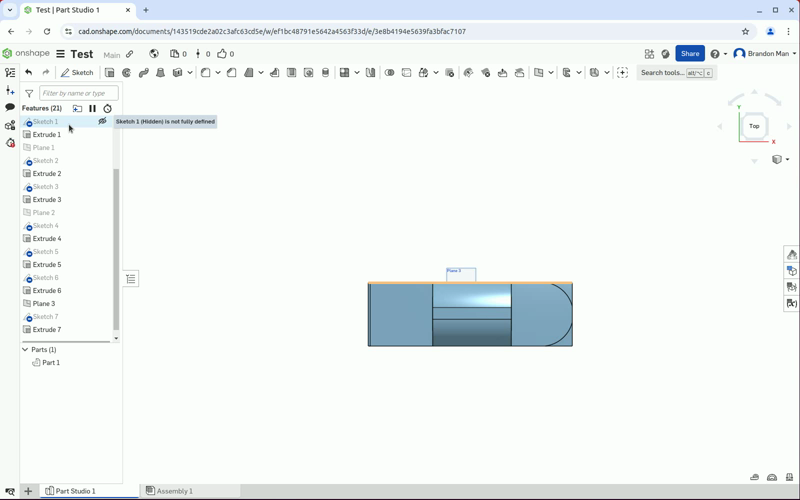
click(69, 124)
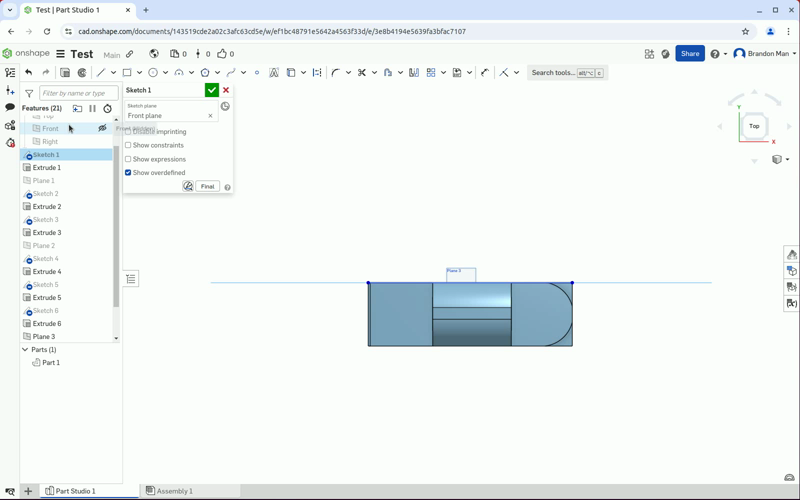
mouse_move(229, 92)
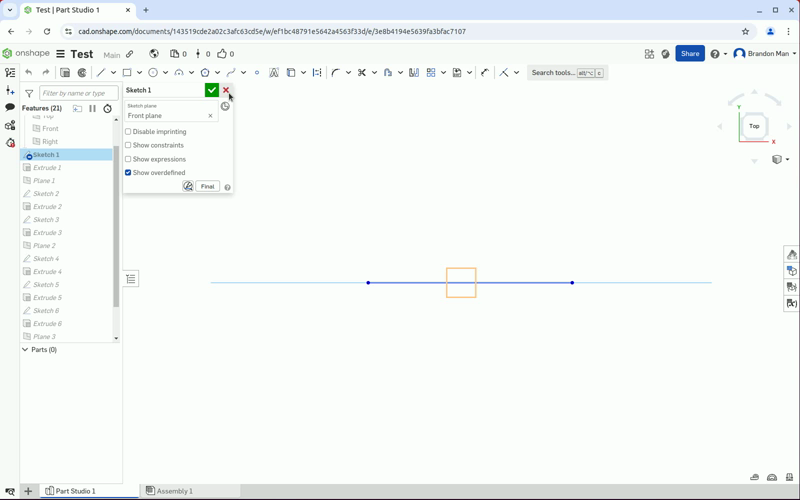
click(229, 92)
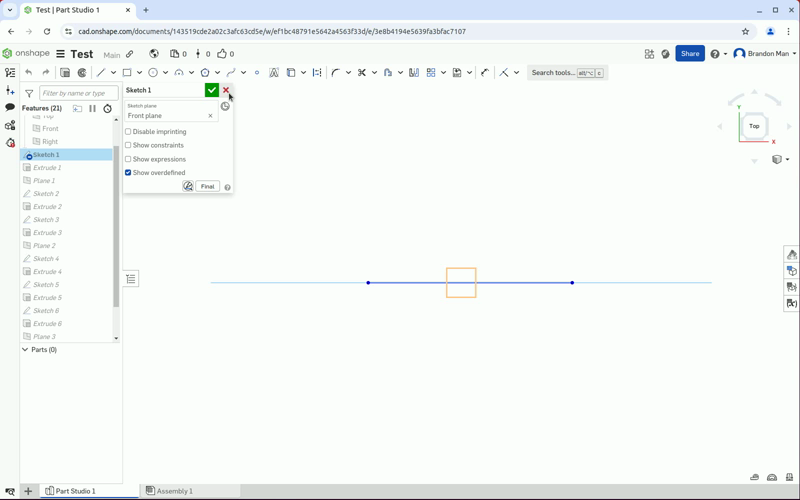
key(shift+s)
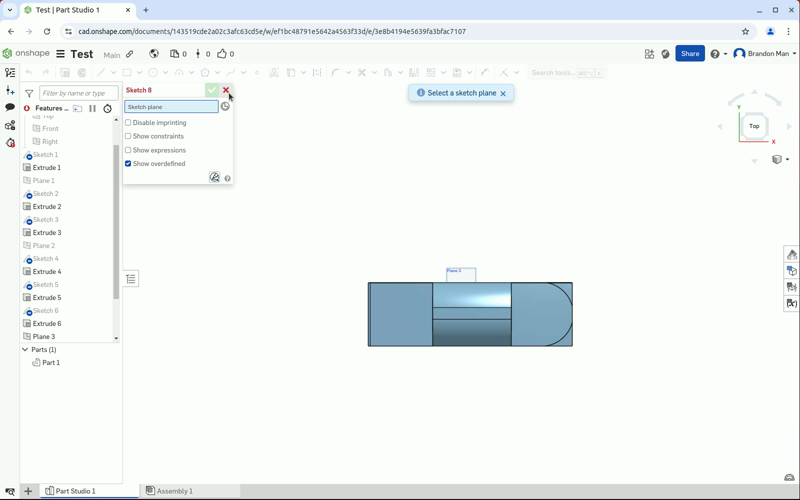
mouse_move(69, 293)
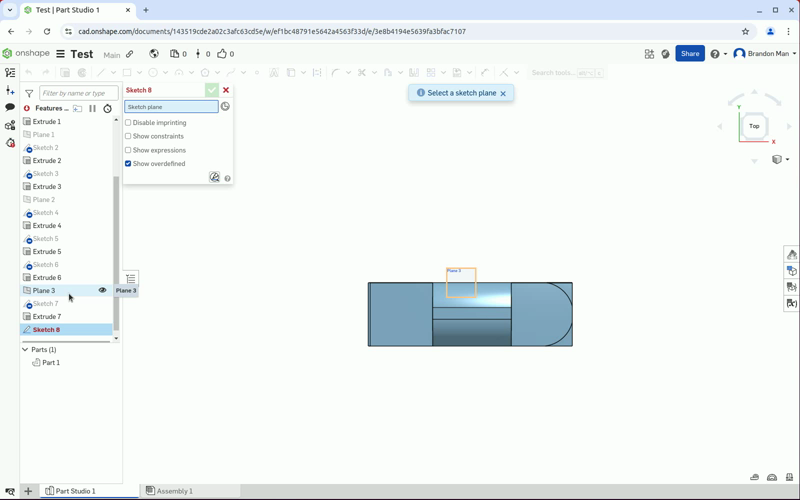
click(69, 293)
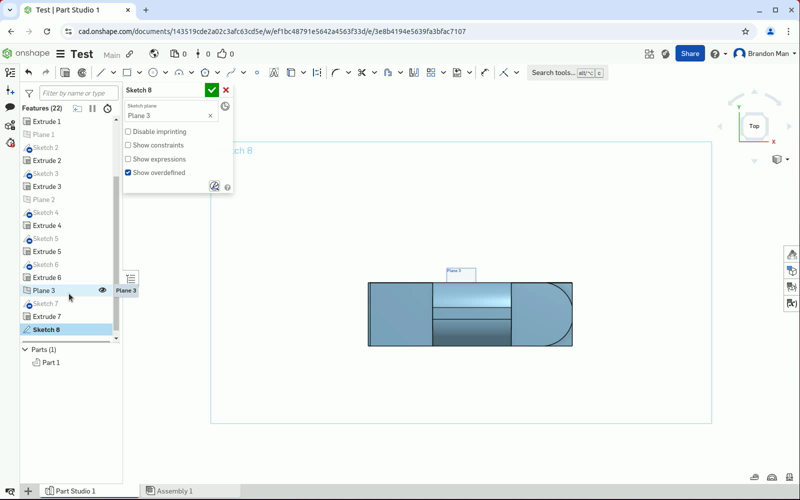
mouse_move(73, 352)
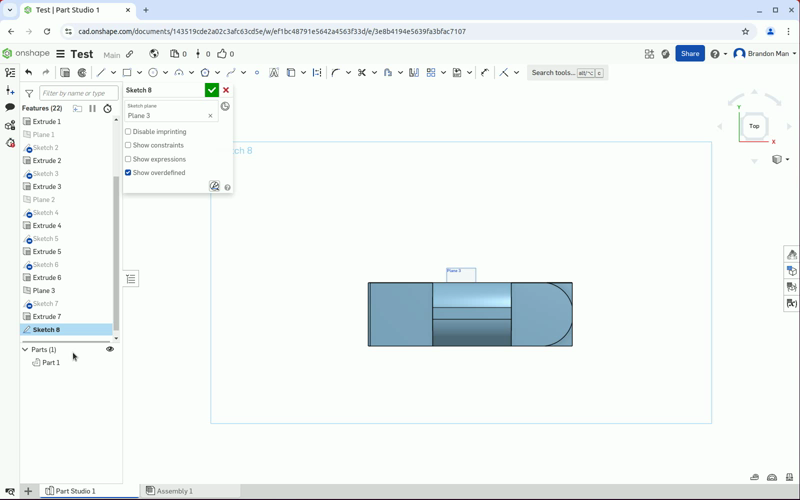
key(y)
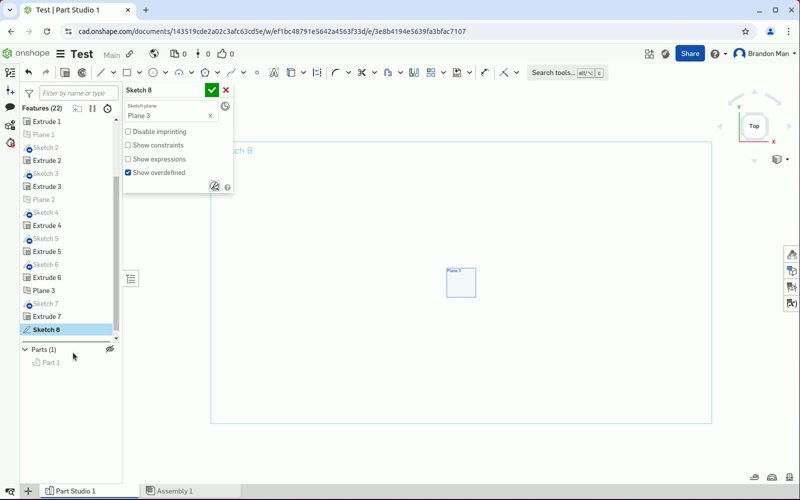
key(c)
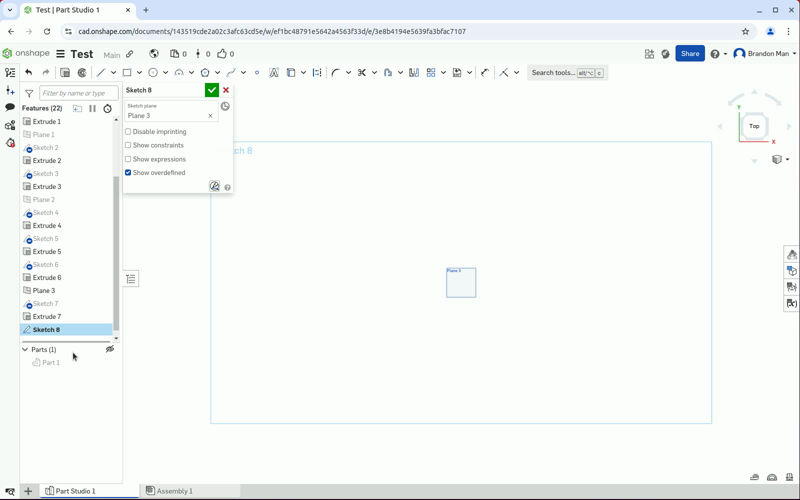
key_down(shift)
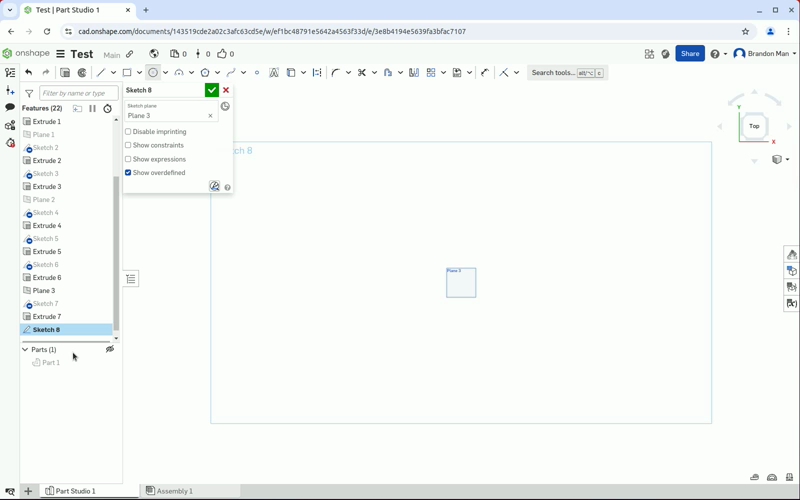
mouse_move(543, 314)
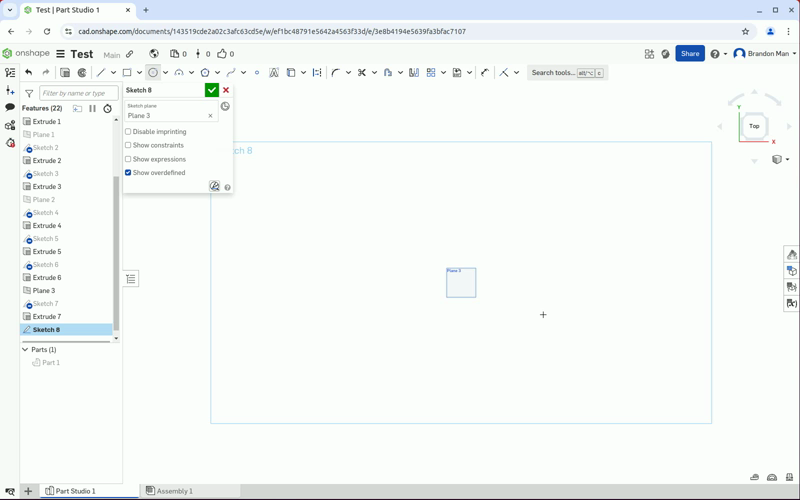
click(543, 314)
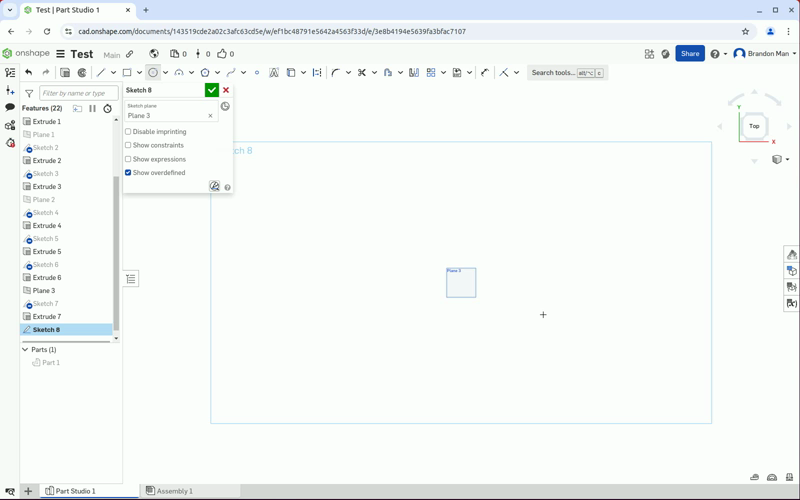
key_up(shift)
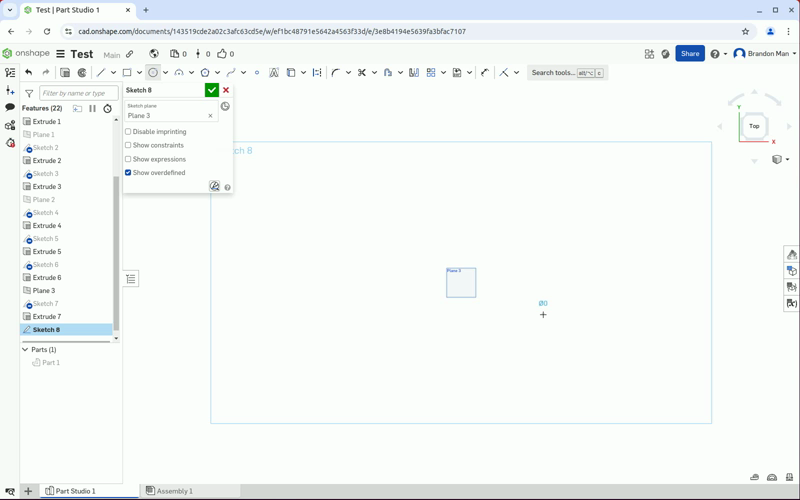
mouse_move(559, 314)
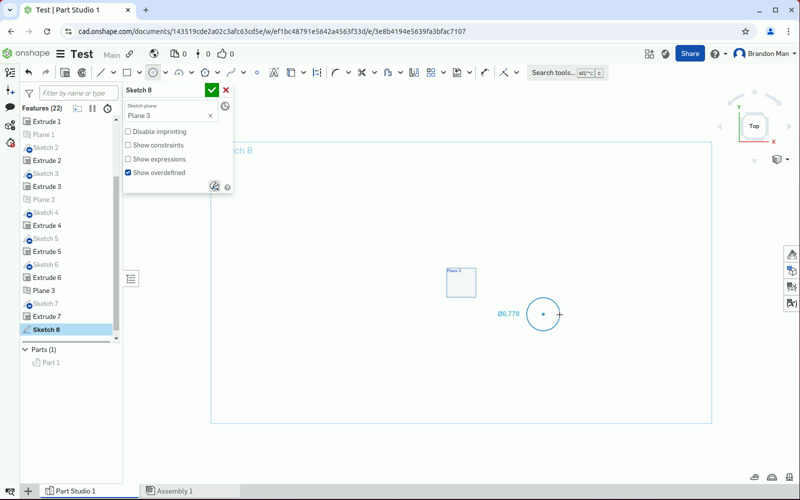
click(559, 314)
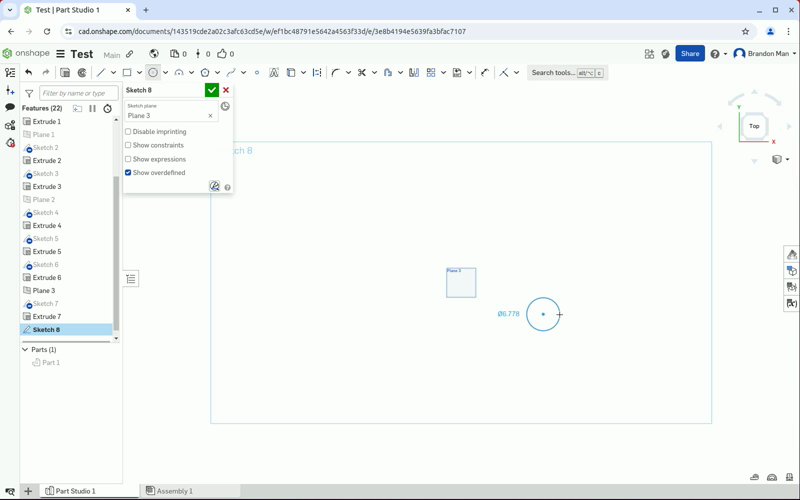
key(esc)
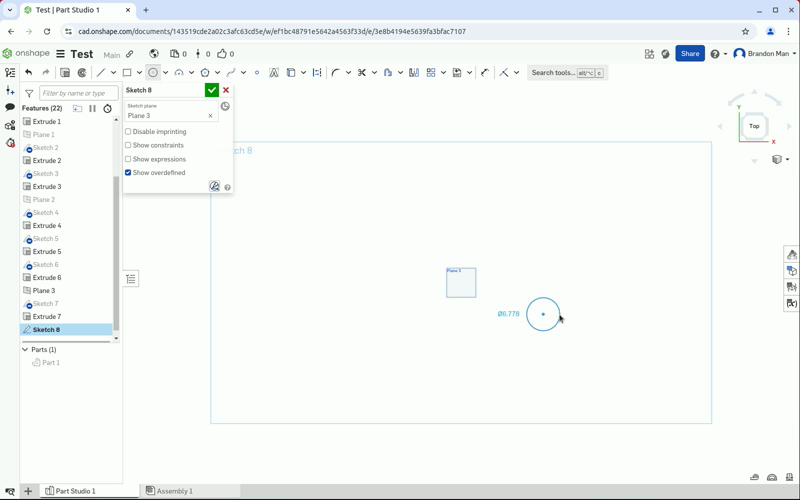
mouse_move(532, 306)
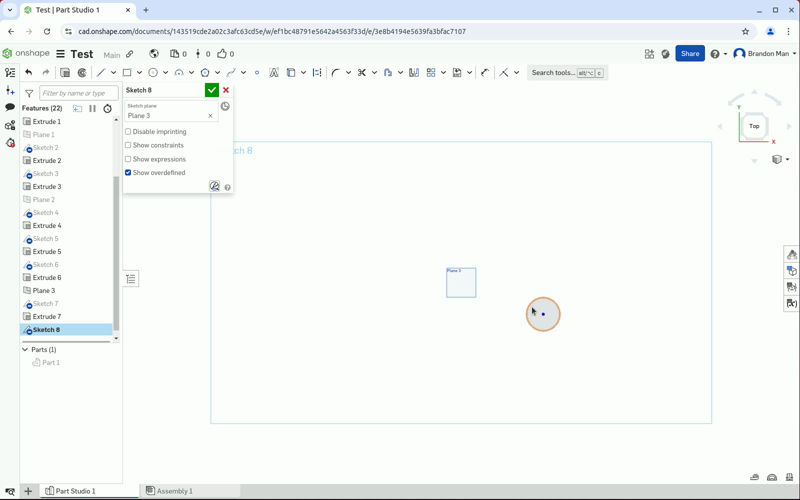
scroll(6)
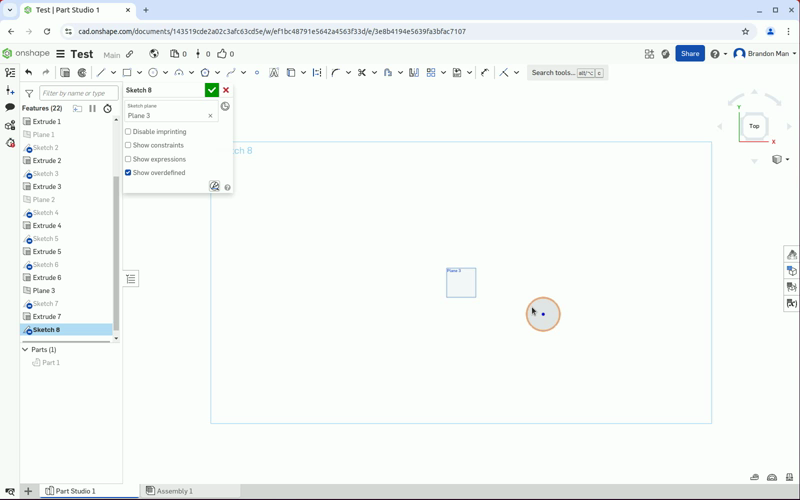
scroll(6)
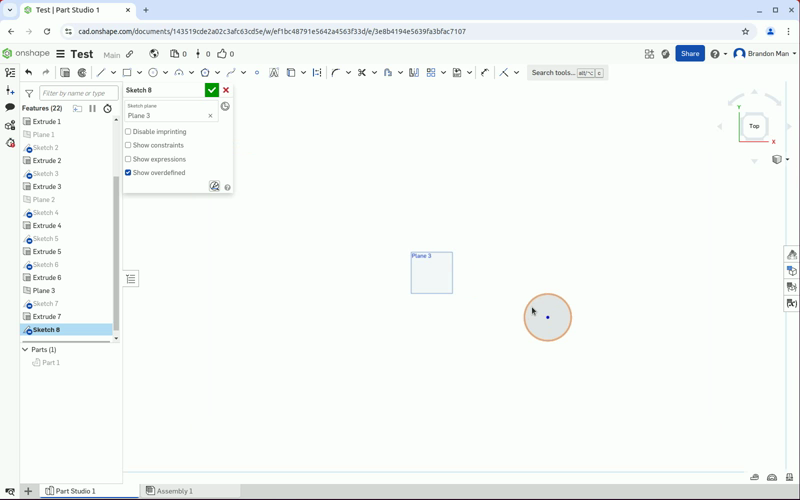
scroll(6)
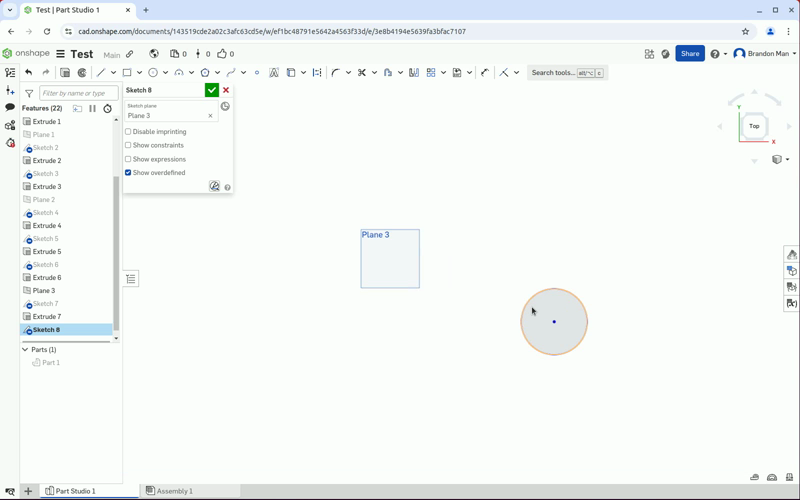
scroll(6)
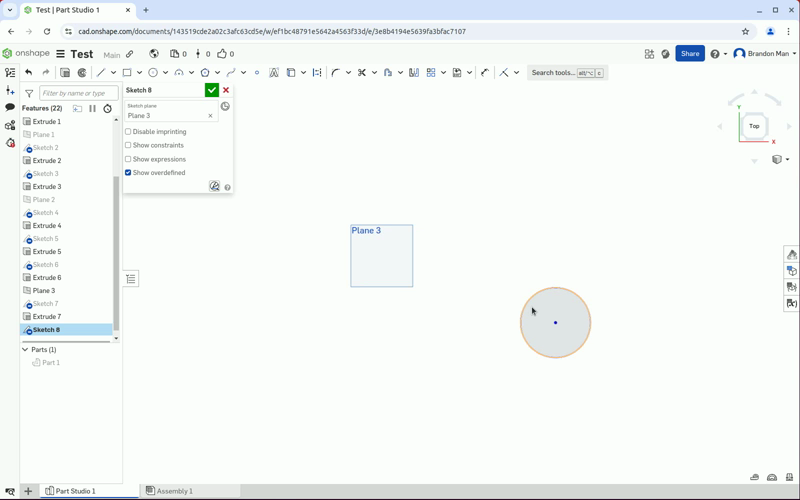
scroll(6)
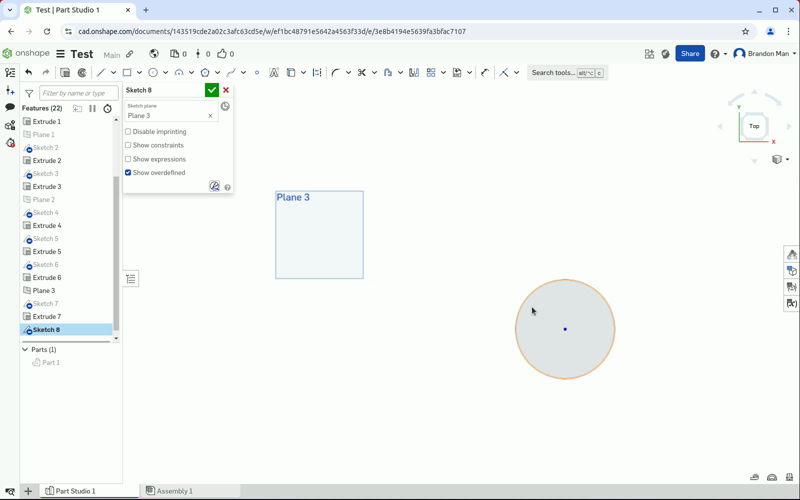
scroll(6)
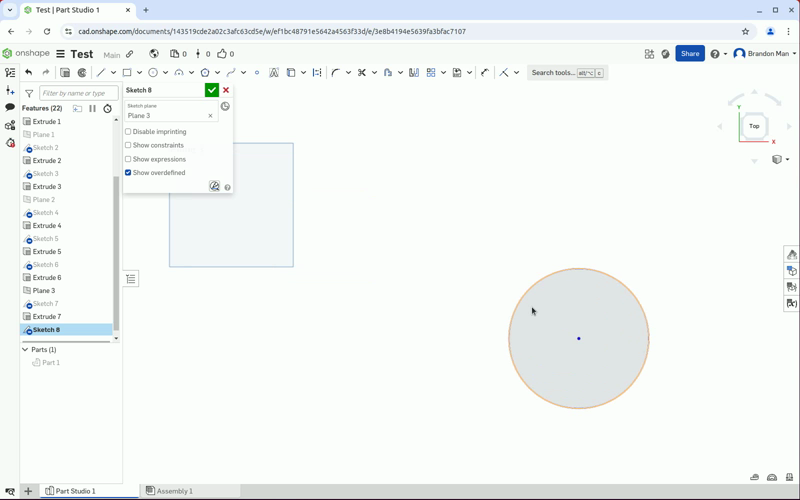
scroll(6)
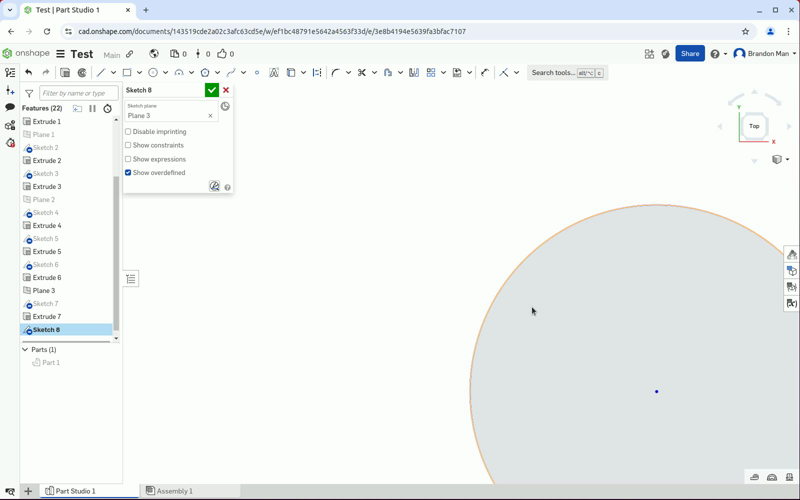
click(532, 306)
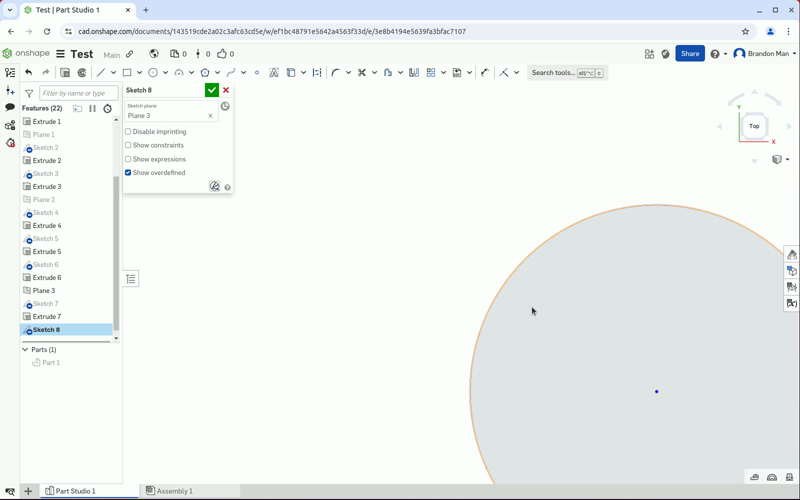
scroll(-6)
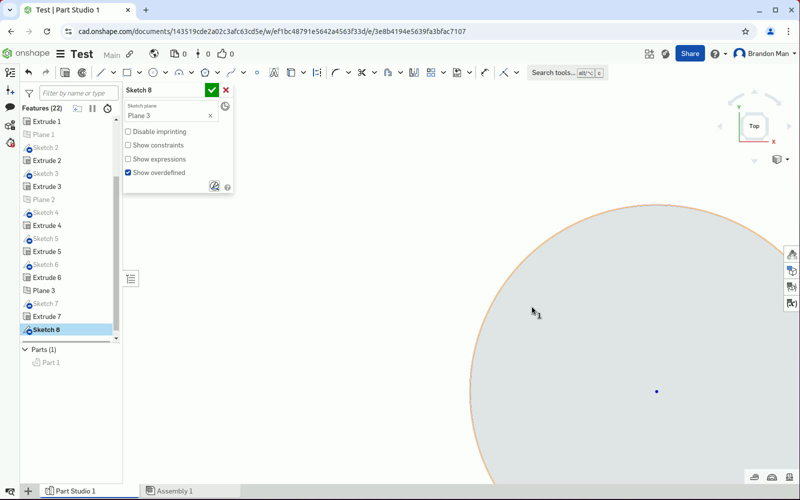
scroll(-6)
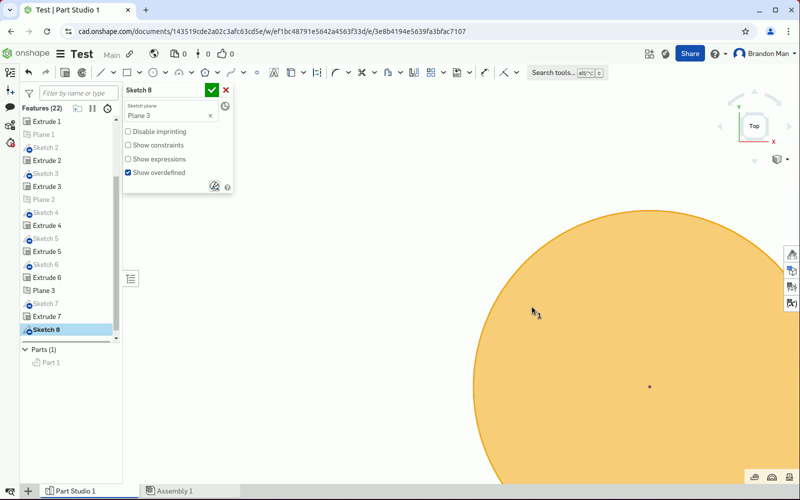
scroll(-6)
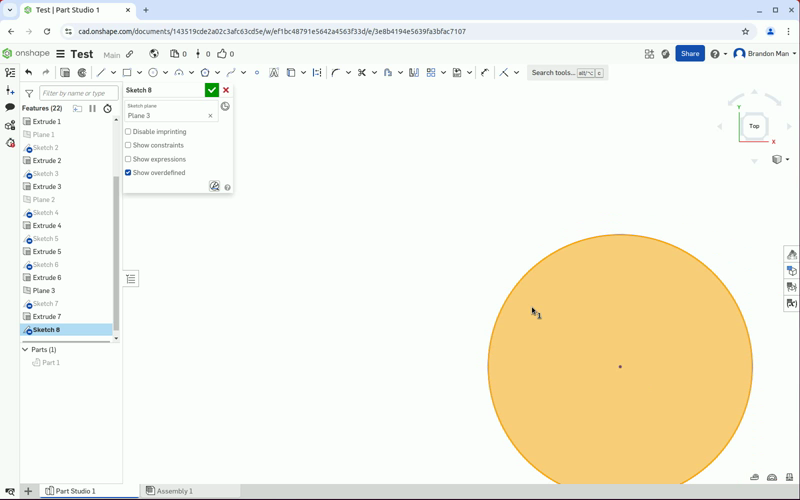
scroll(-6)
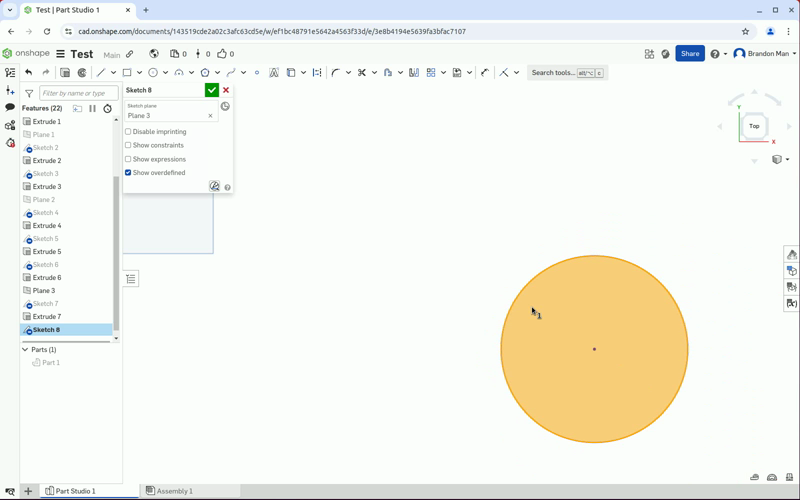
scroll(-6)
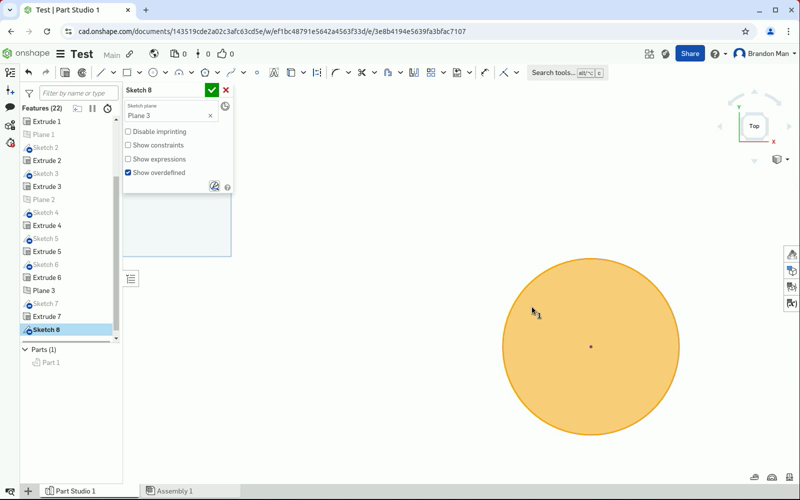
scroll(-6)
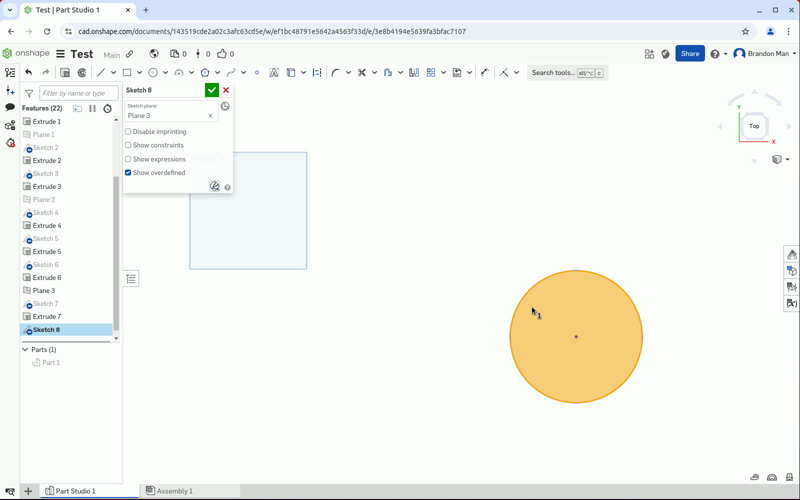
scroll(-6)
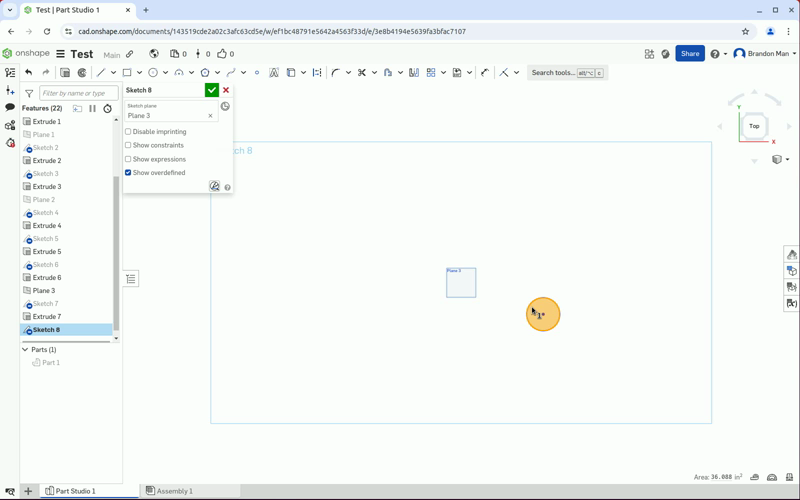
mouse_move(73, 352)
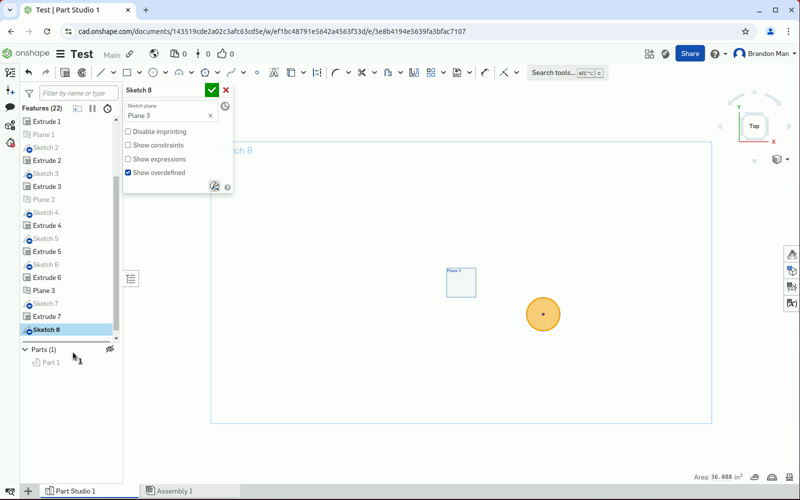
key(shift+y)
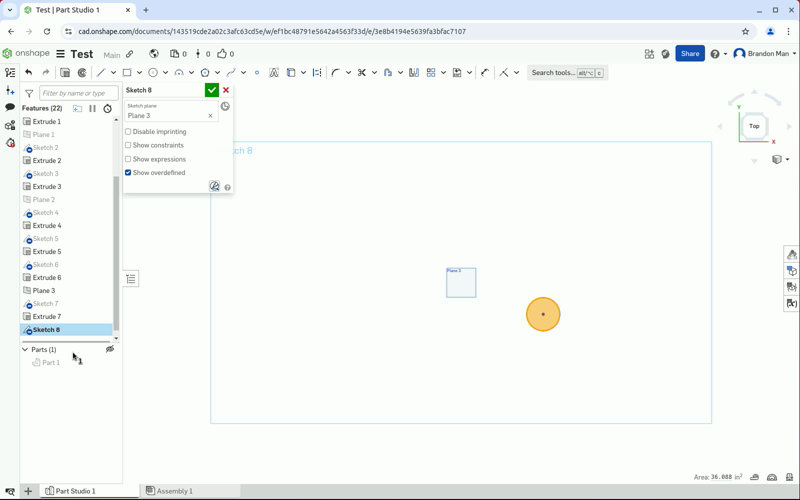
key(shift+e)
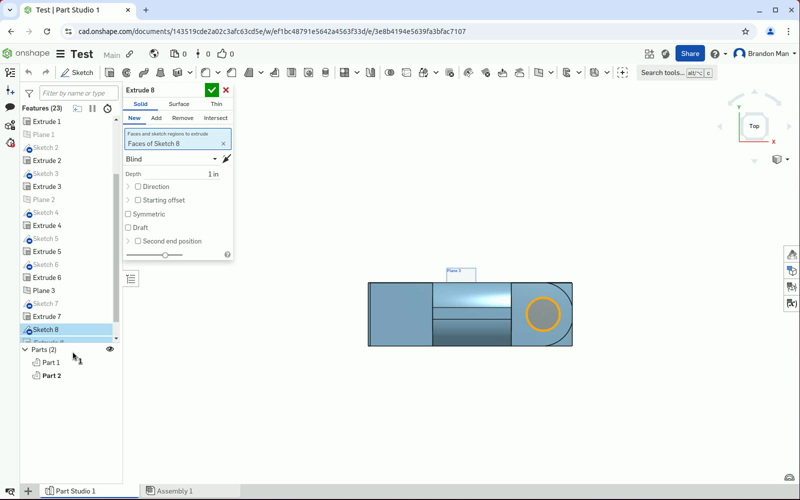
mouse_move(143, 106)
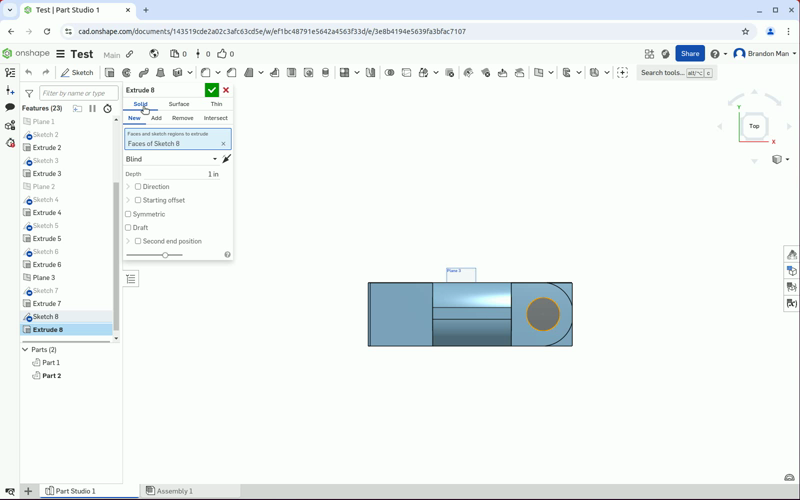
click(143, 106)
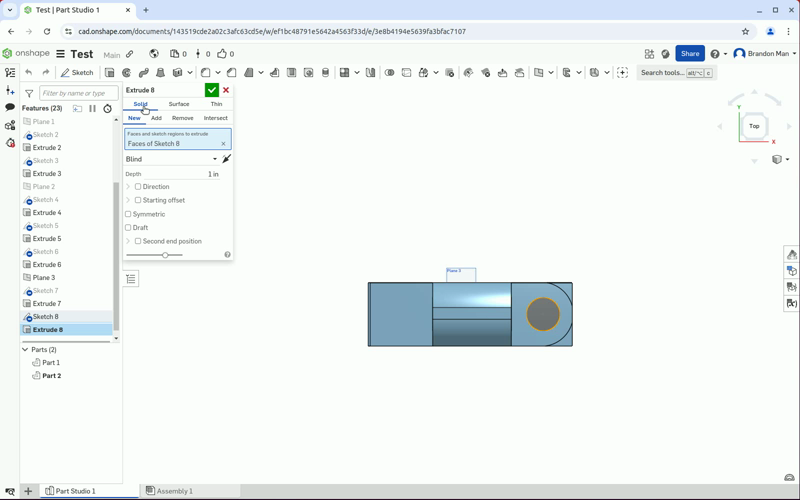
mouse_move(186, 120)
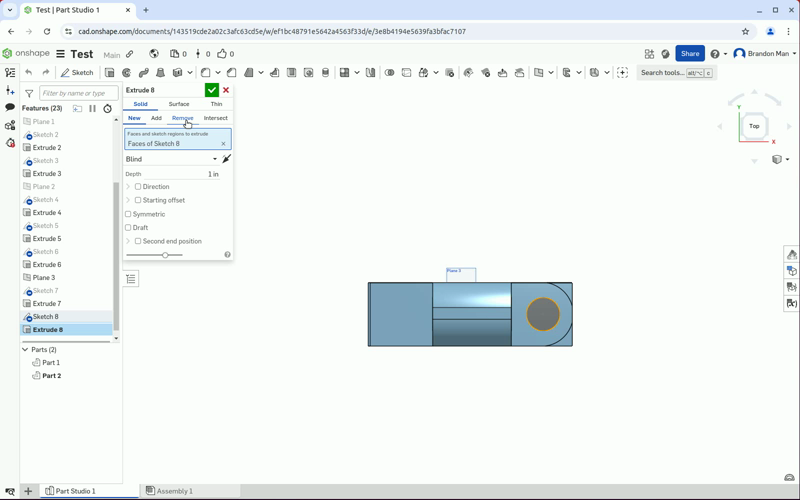
click(186, 120)
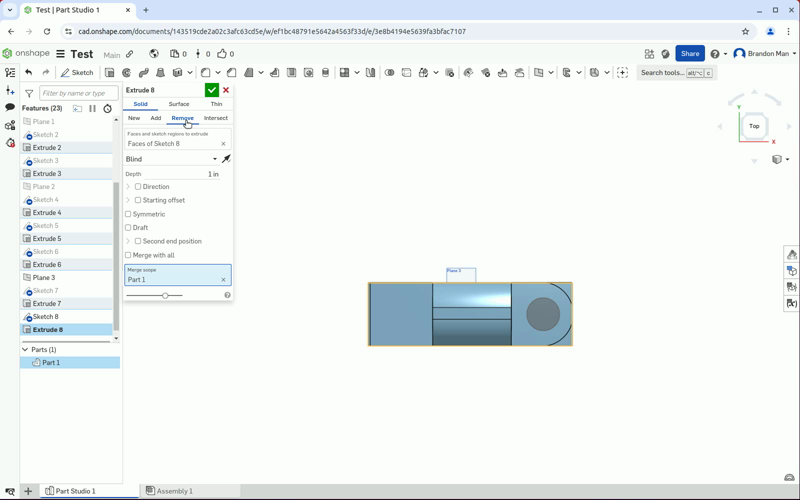
key(tab, 4)
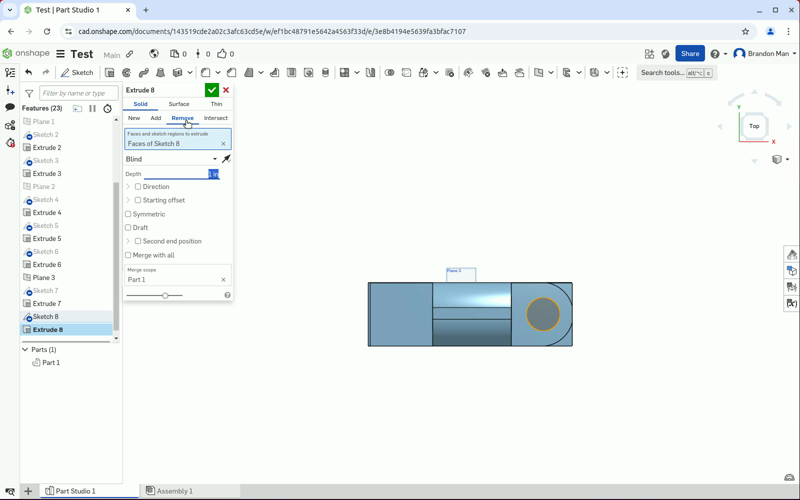
text(6.499)
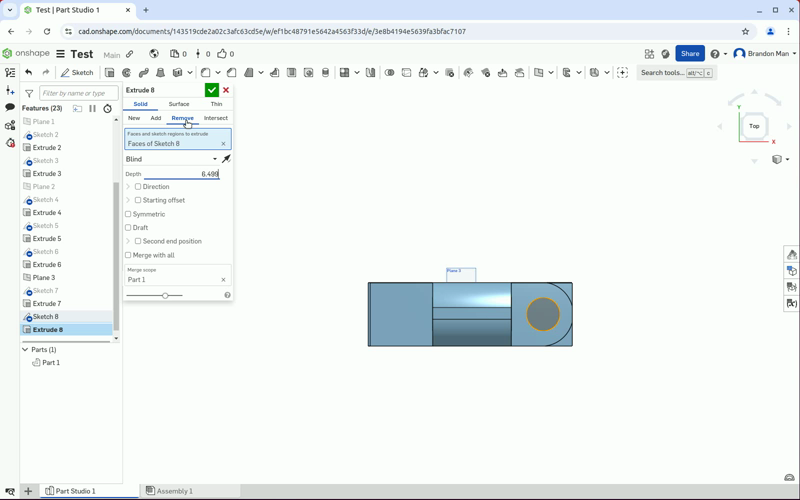
key(tab, 6)
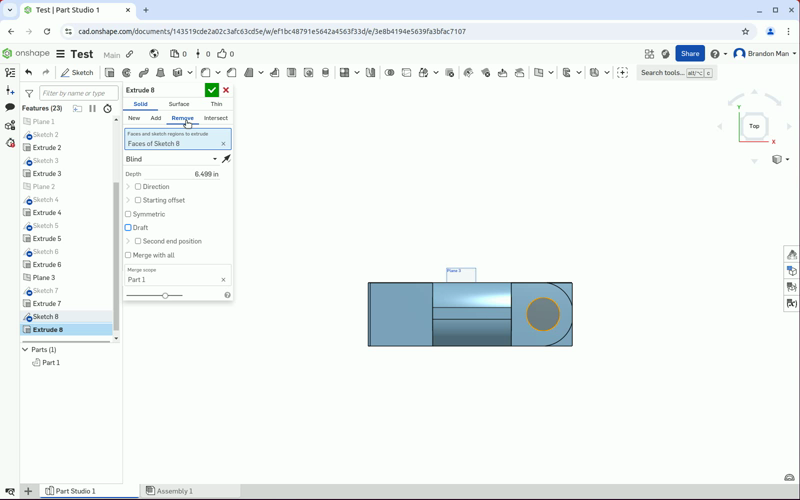
key(space)
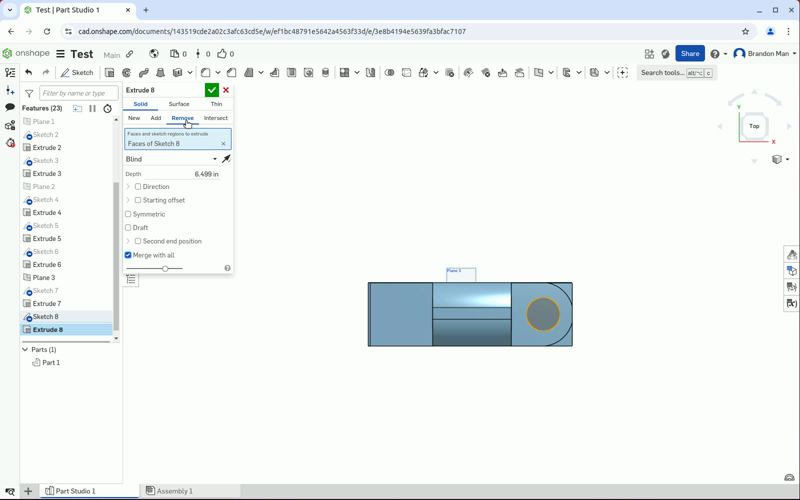
key(enter)
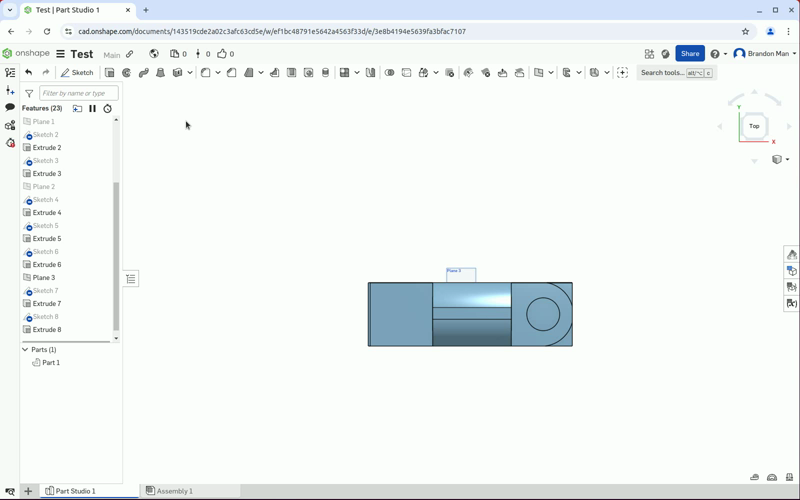
key(shift+h)
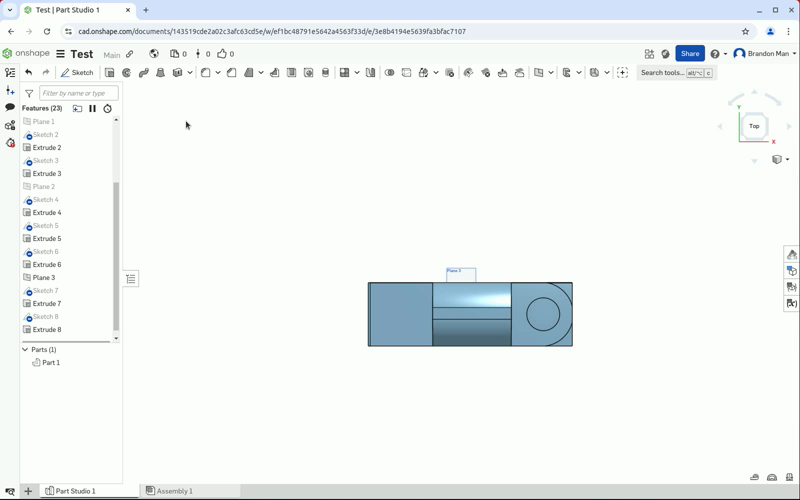
key(shift+h)
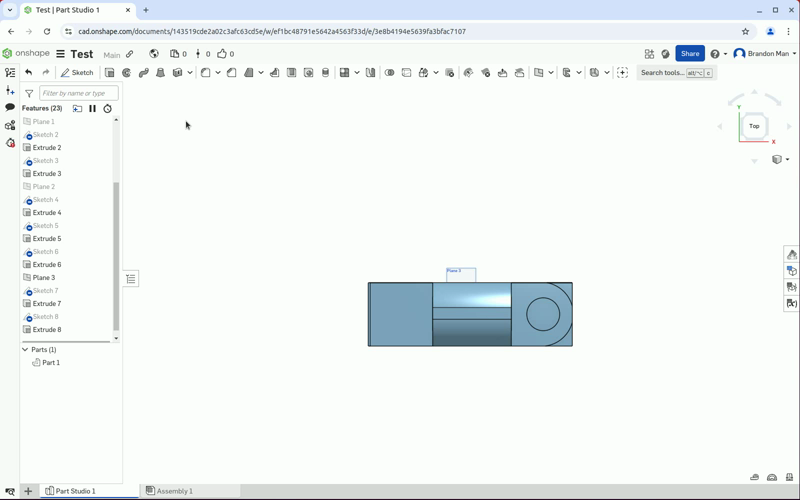
key(shift+7)
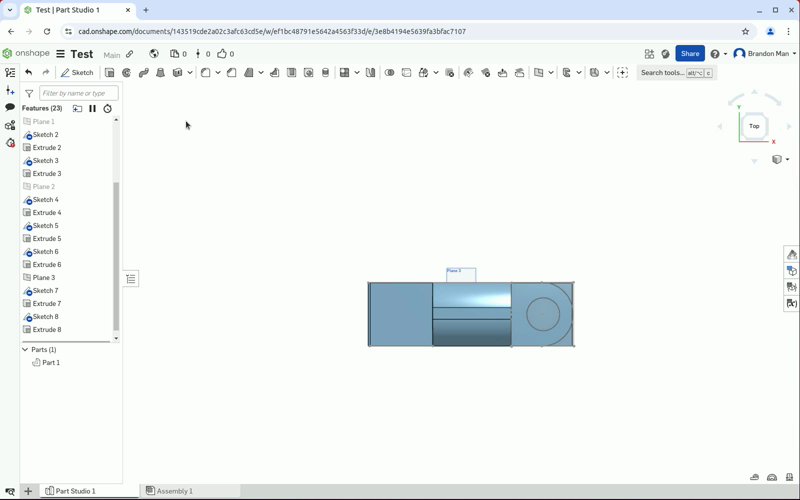
key(up, 3)
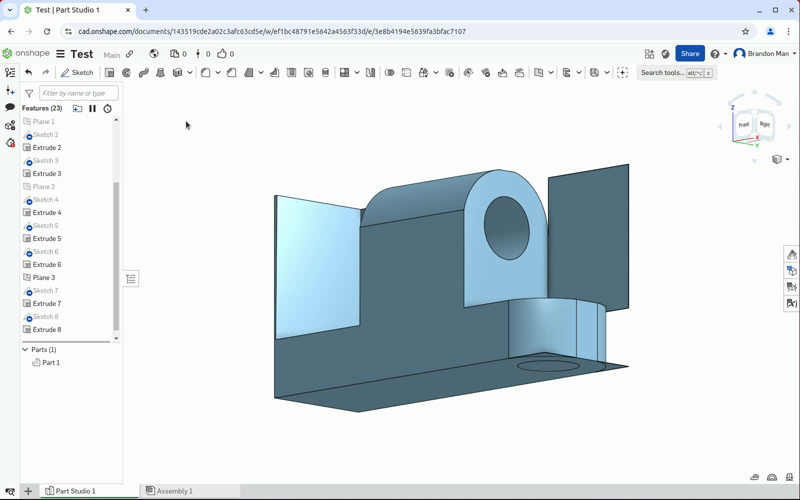
key(left, 3)
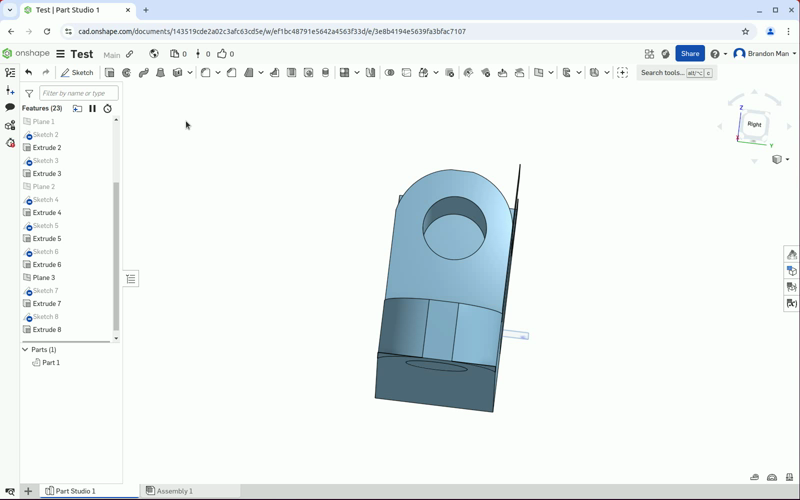
key(right, 3)
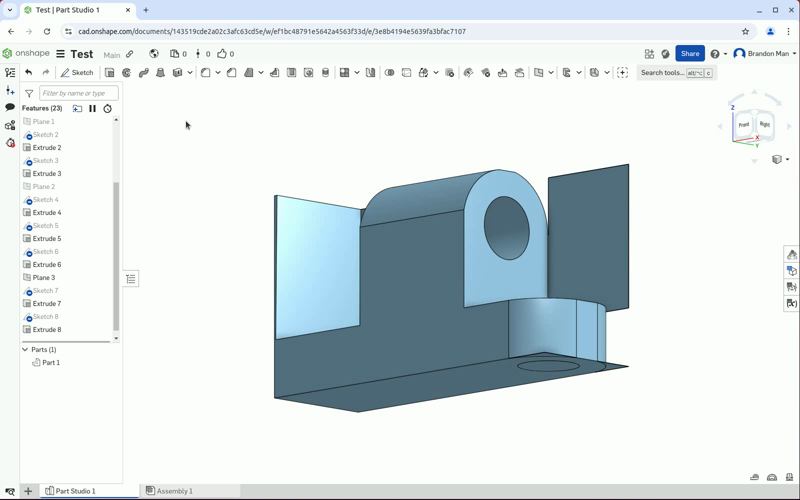
key(down, 3)
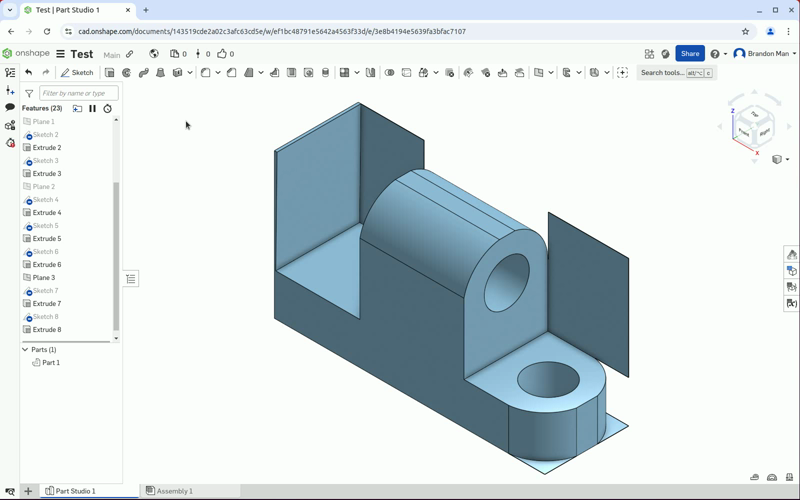
mouse_move(69, 98)
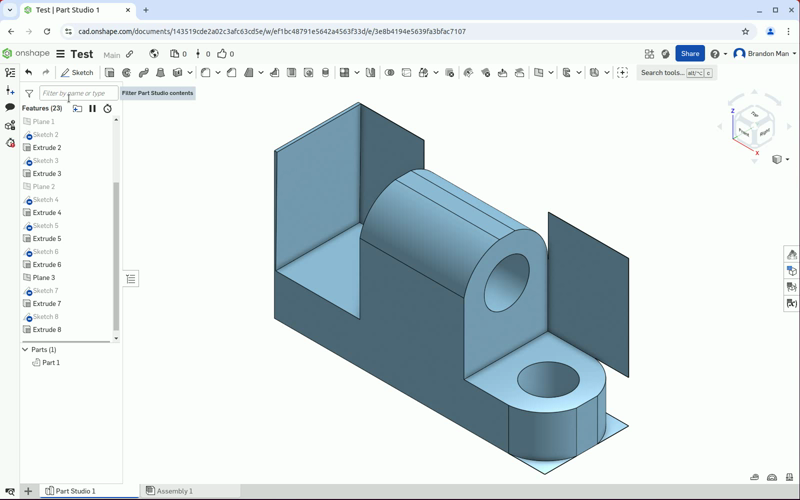
click(69, 98)